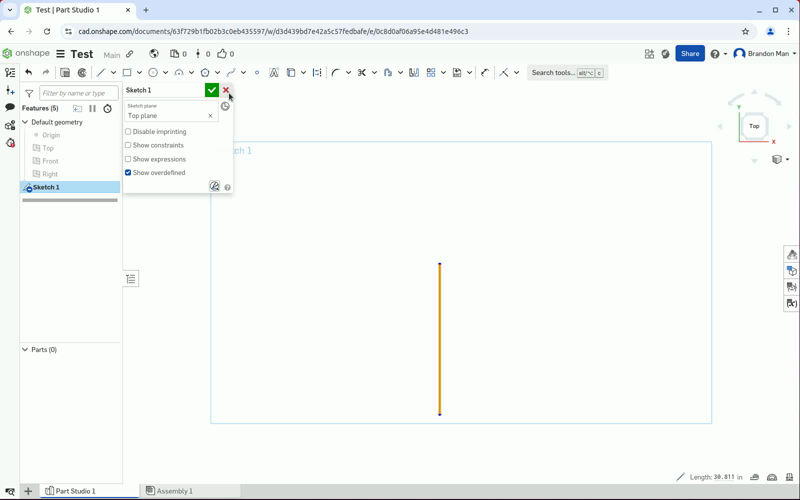
key(shift+h)
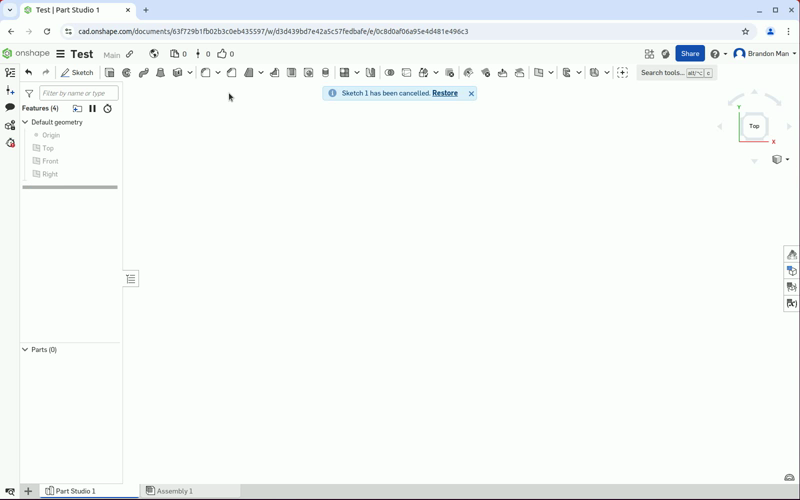
mouse_move(73, 352)
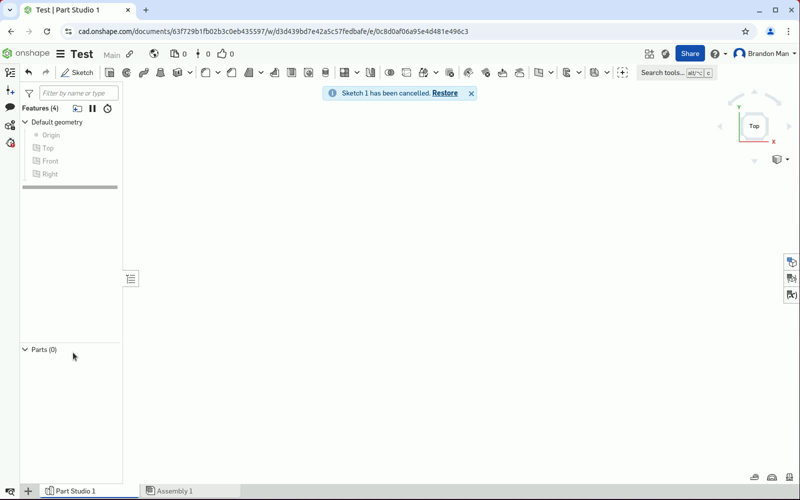
key(y)
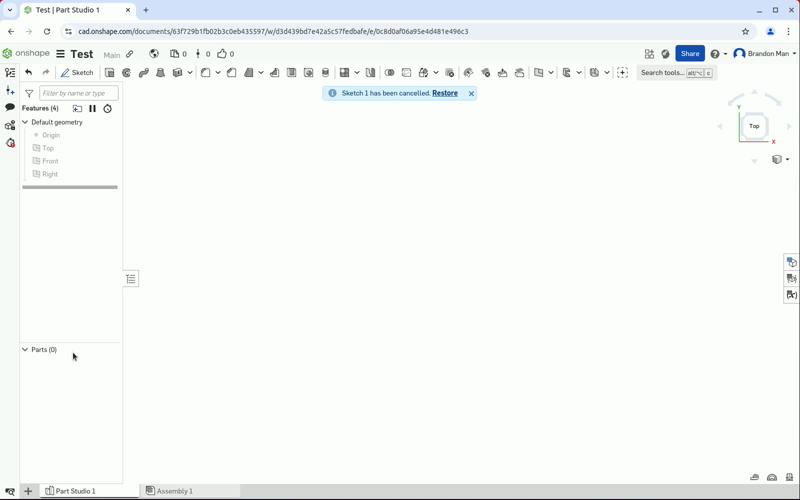
key(shift+p)
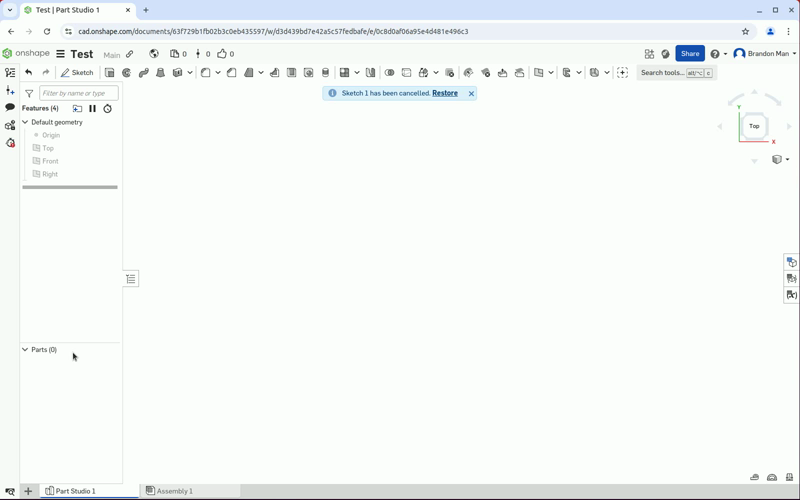
key(space)
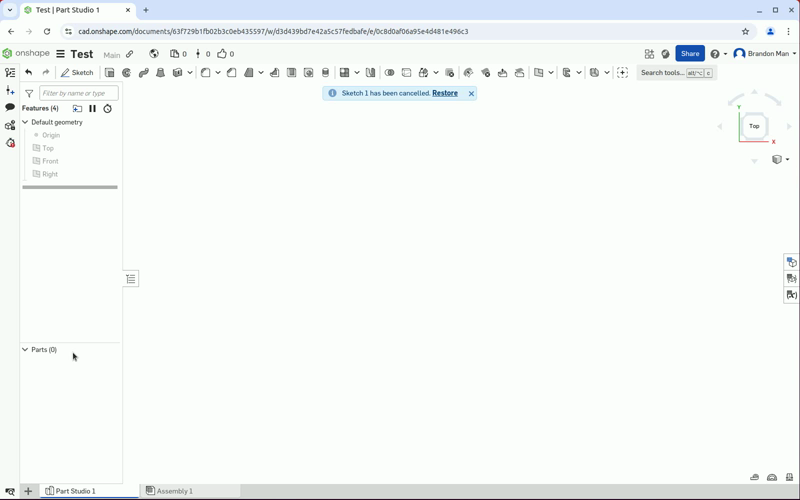
key_down(shift)
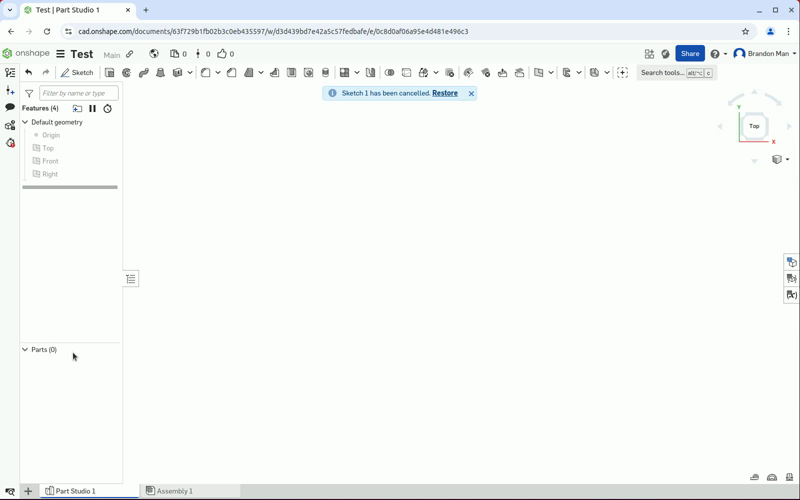
key(up)
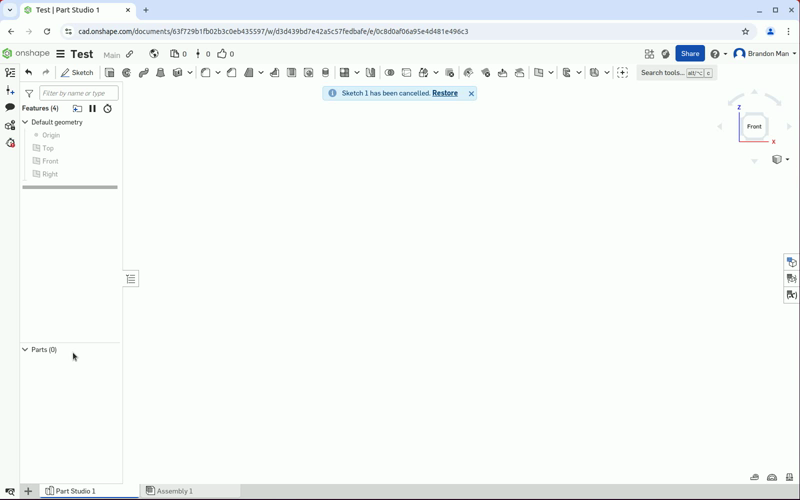
key_up(shift)
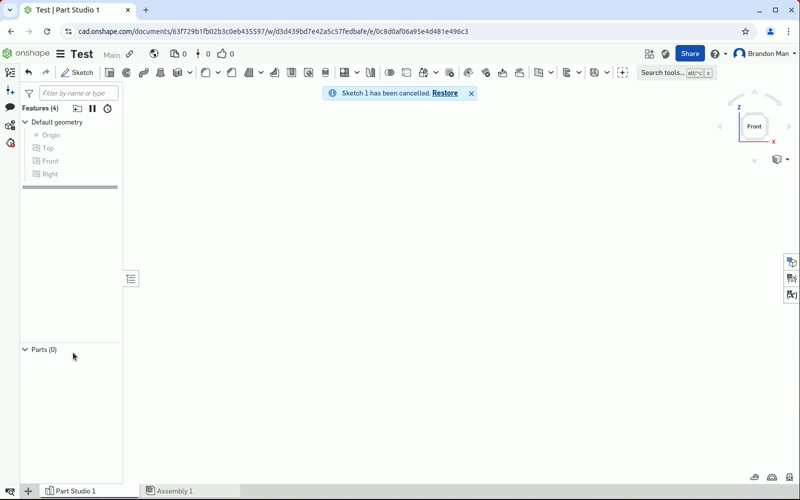
mouse_move(73, 352)
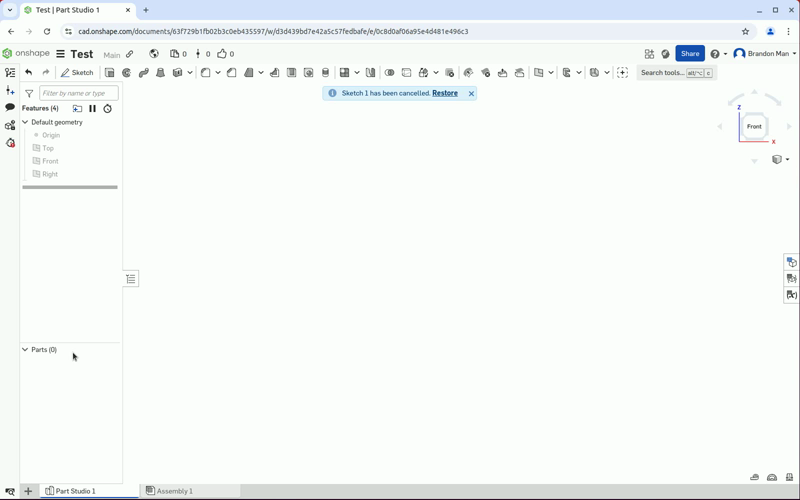
key(shift+y)
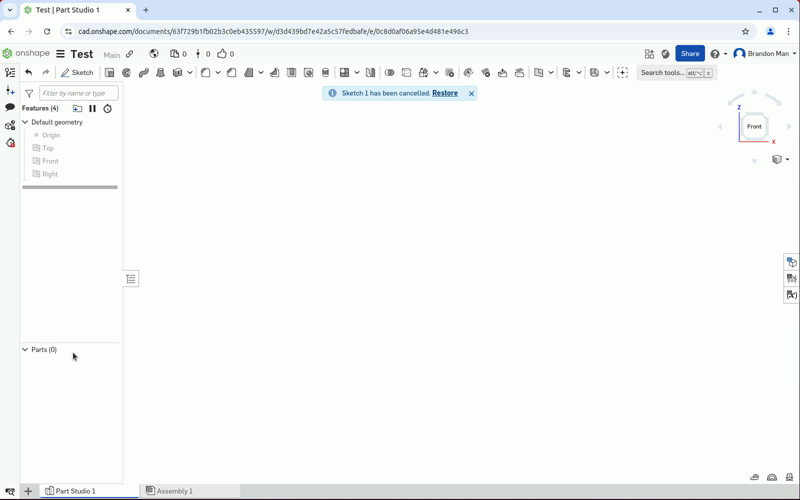
key(shift+s)
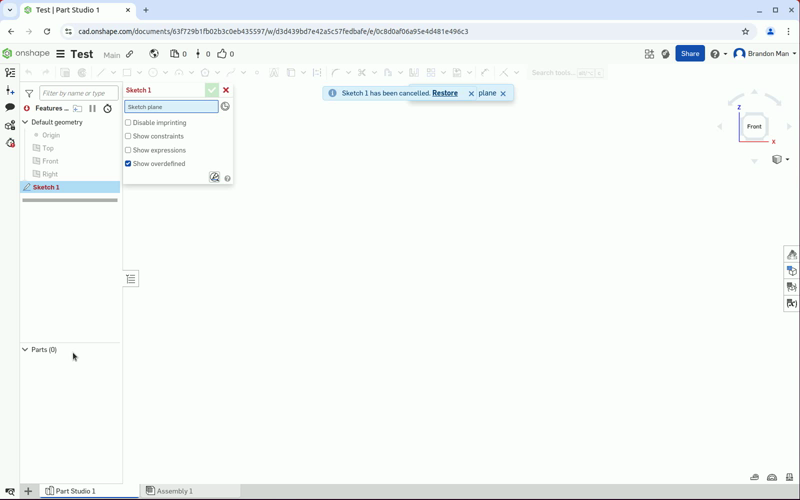
mouse_move(73, 163)
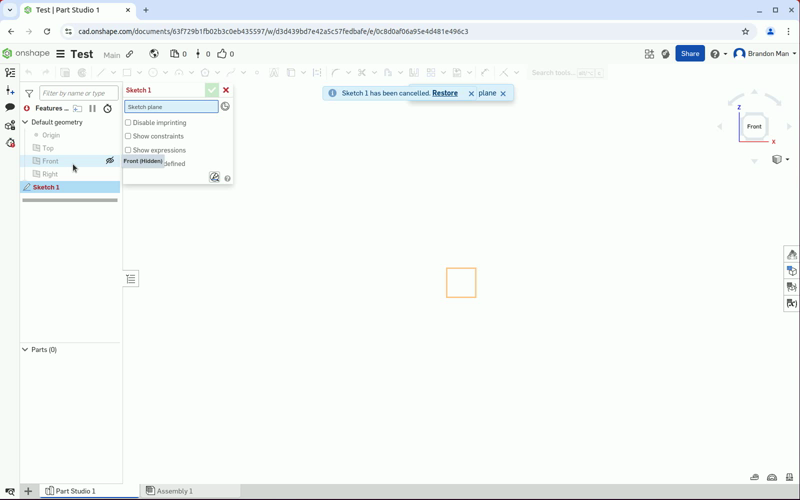
click(73, 163)
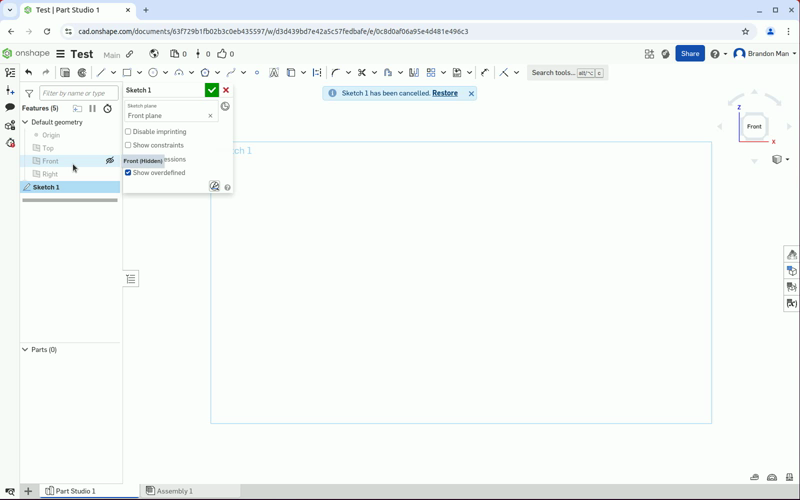
mouse_move(73, 352)
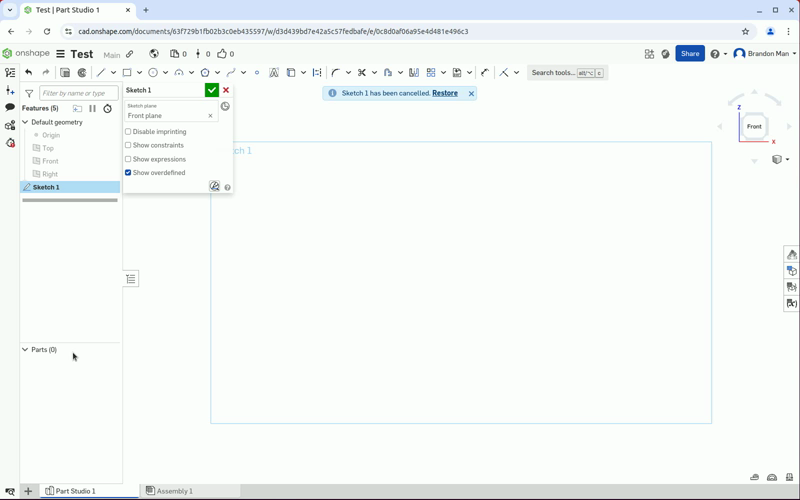
key(y)
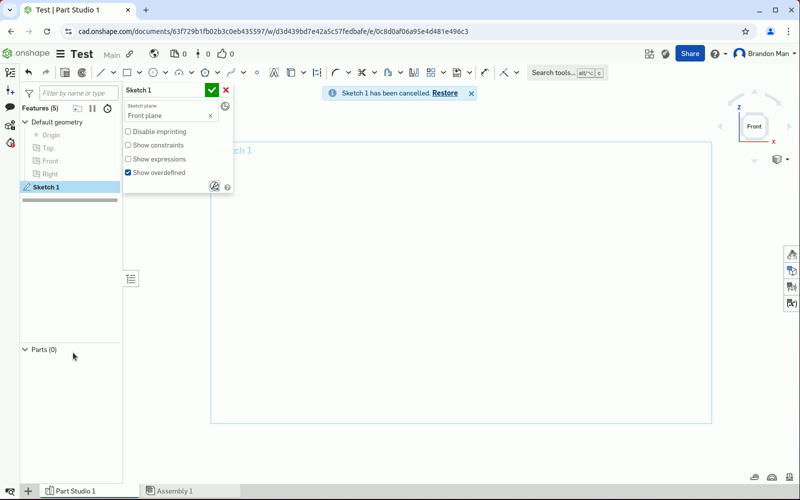
key(c)
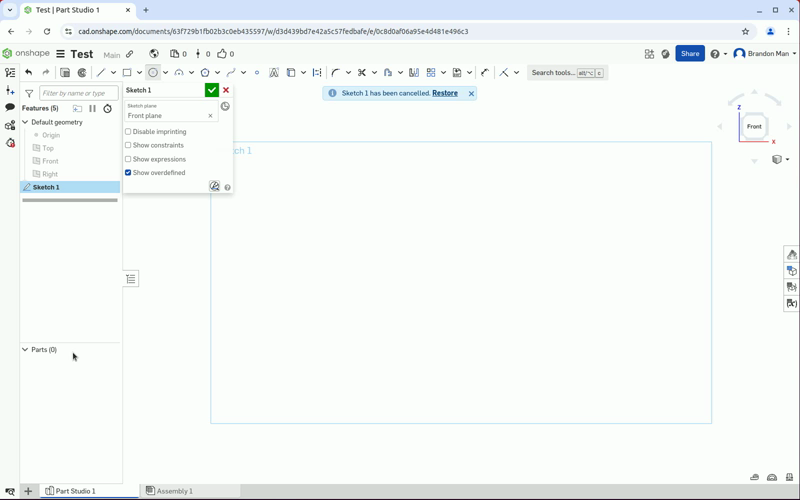
key_down(shift)
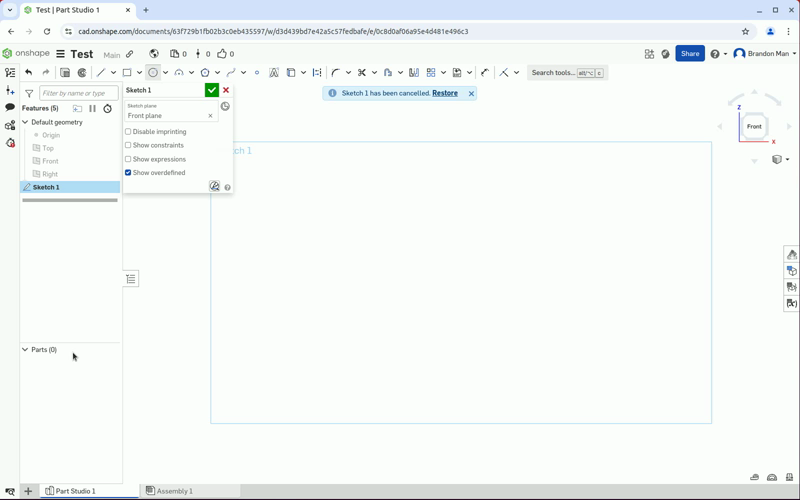
mouse_move(386, 232)
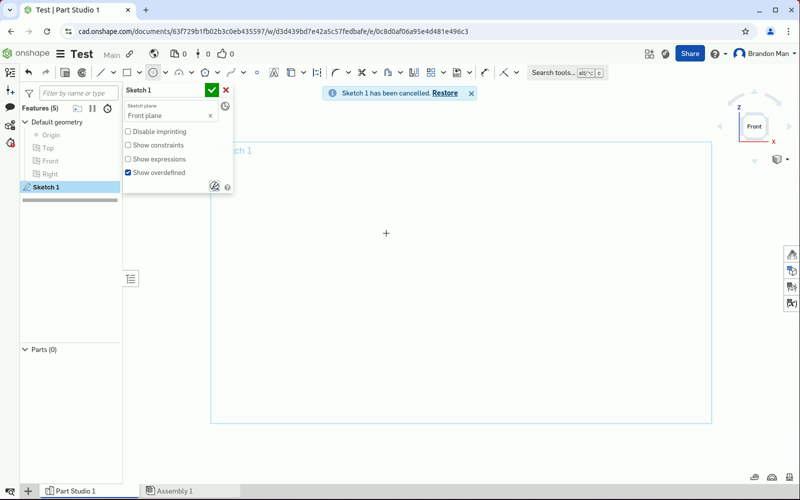
click(386, 232)
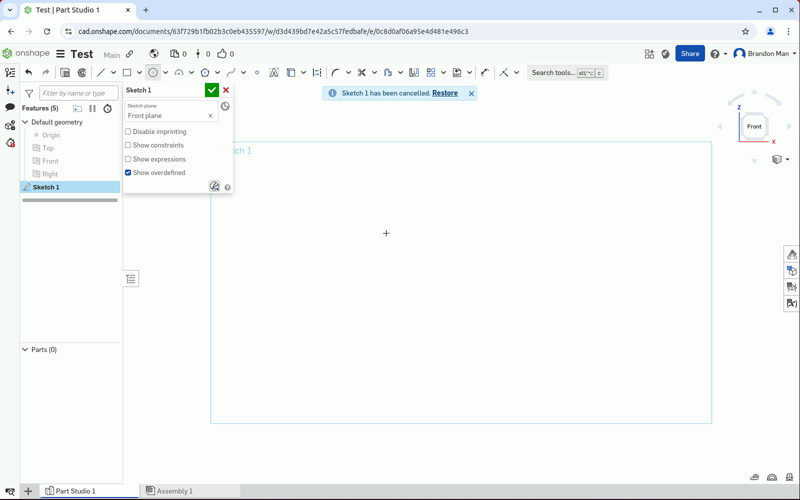
key_up(shift)
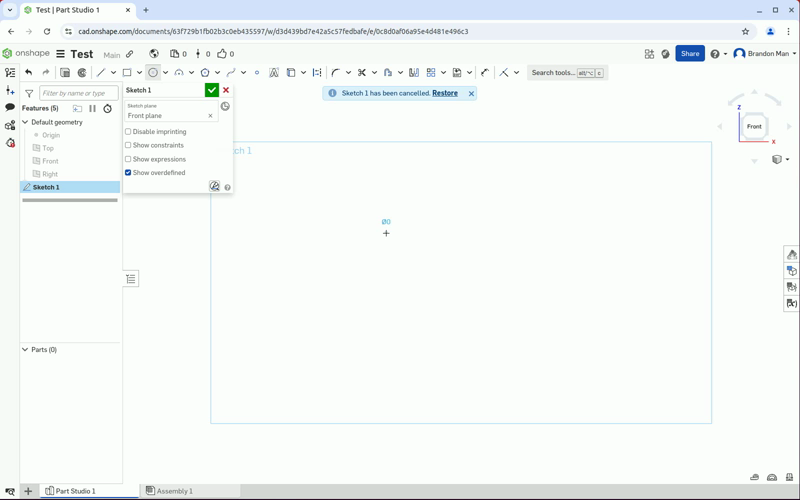
mouse_move(417, 232)
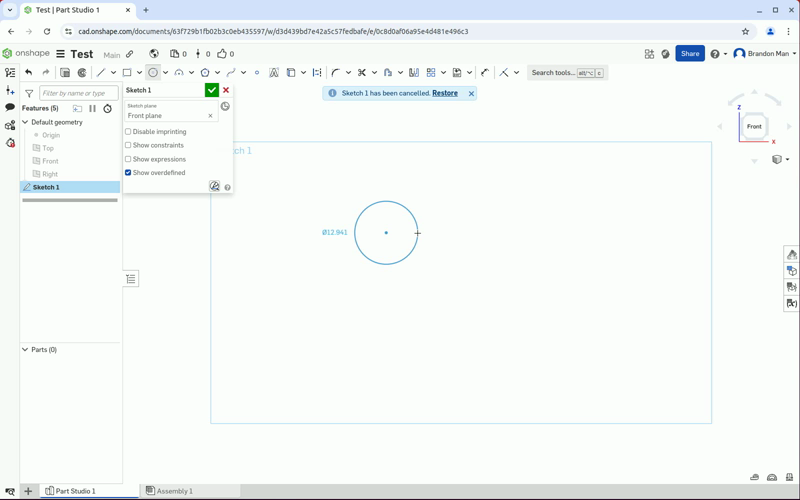
click(417, 232)
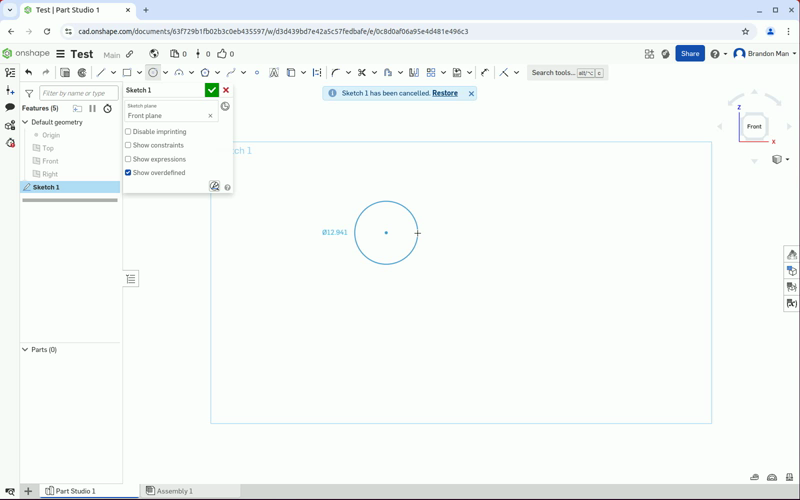
key(esc)
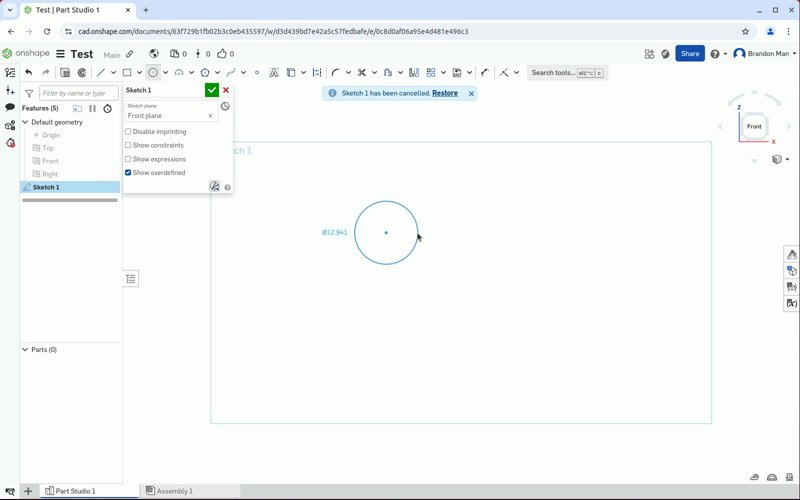
key(c)
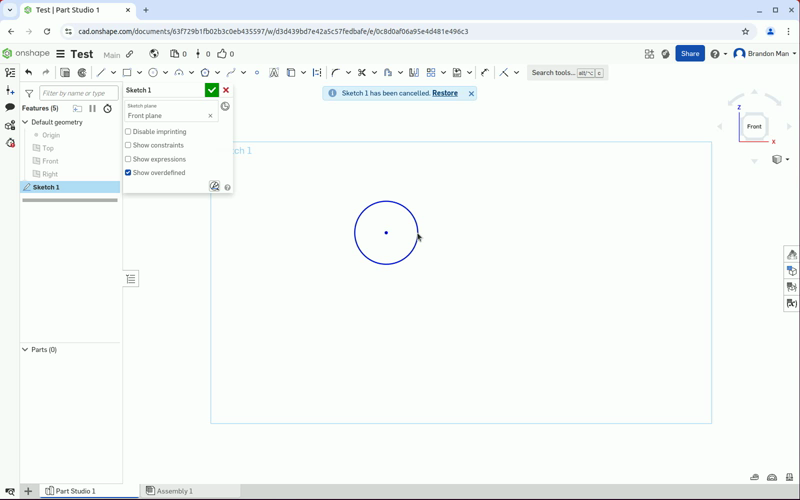
key_down(shift)
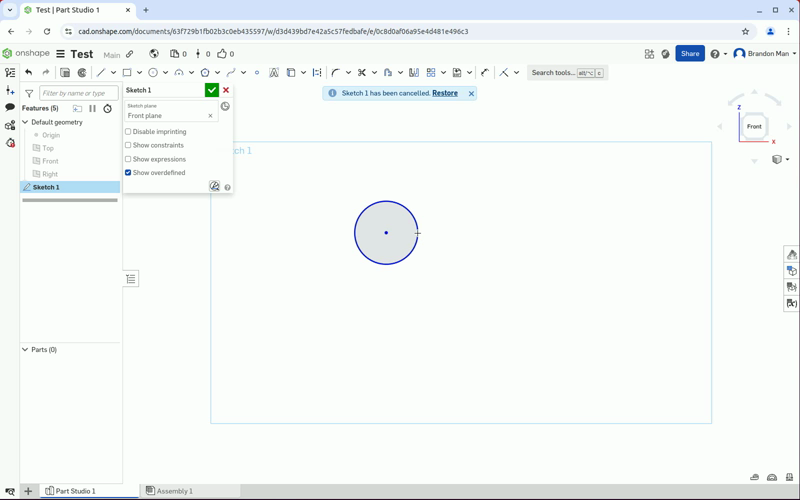
mouse_move(386, 232)
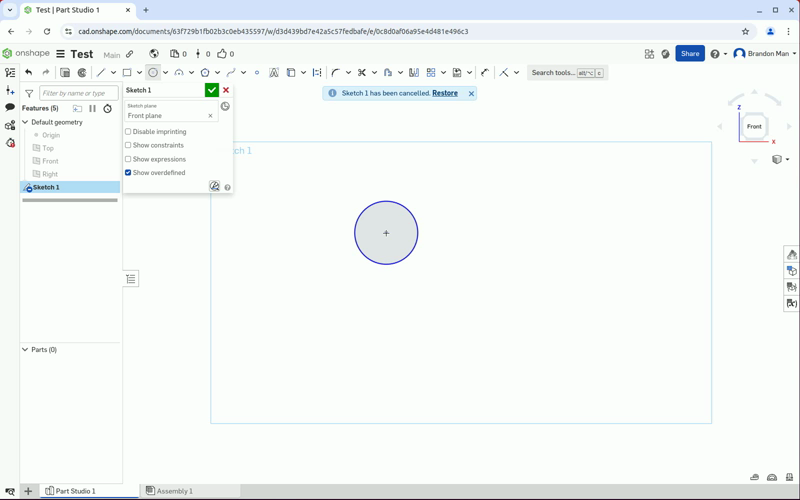
click(386, 232)
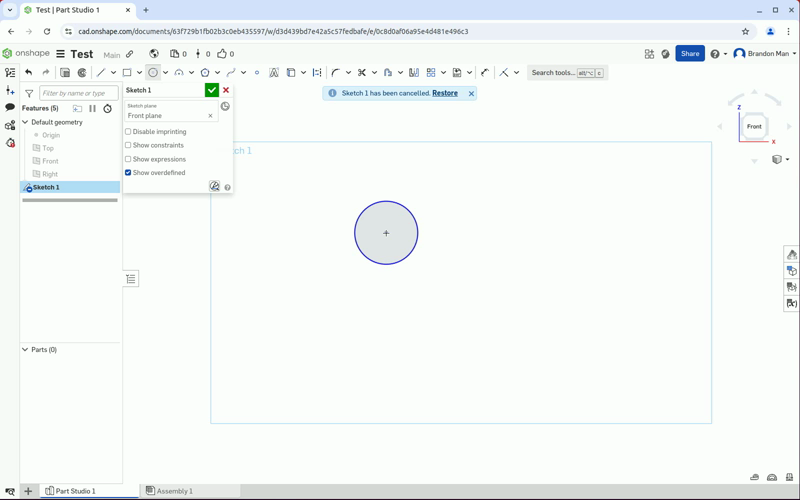
key_up(shift)
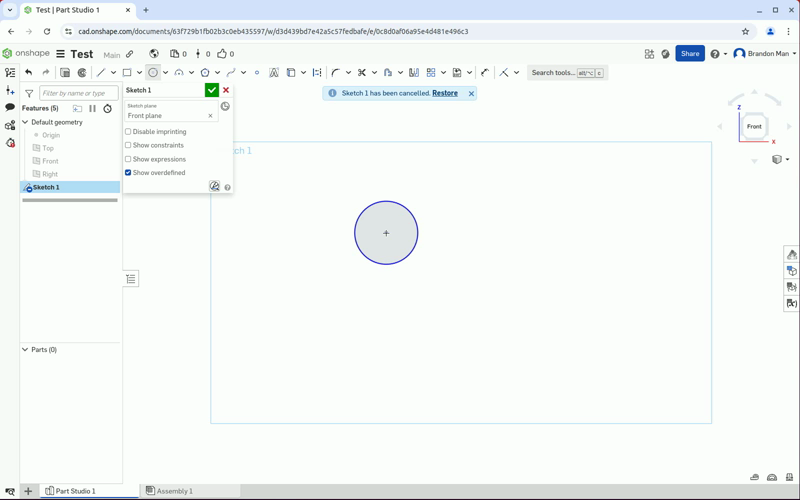
mouse_move(401, 232)
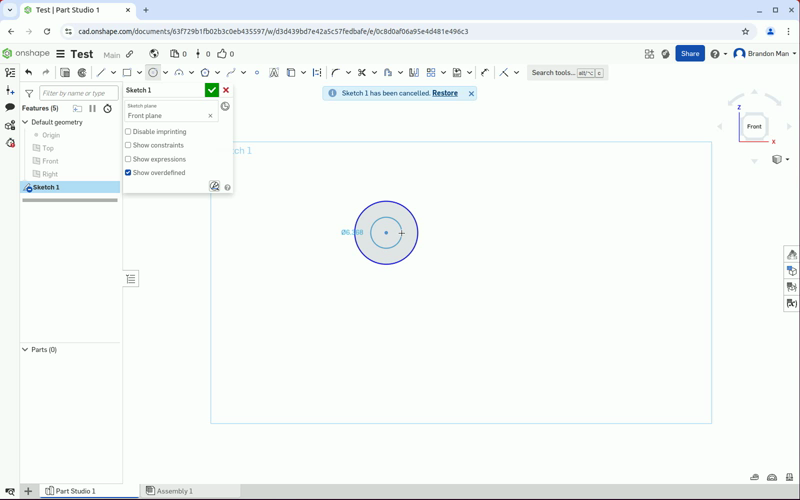
click(401, 232)
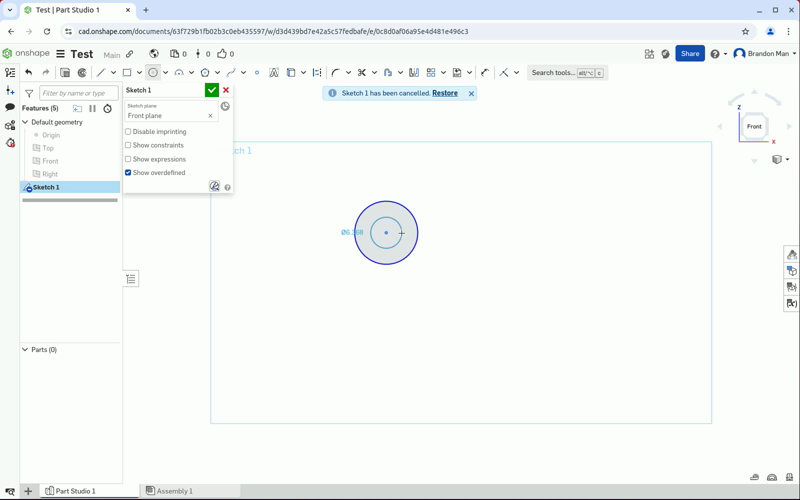
key(esc)
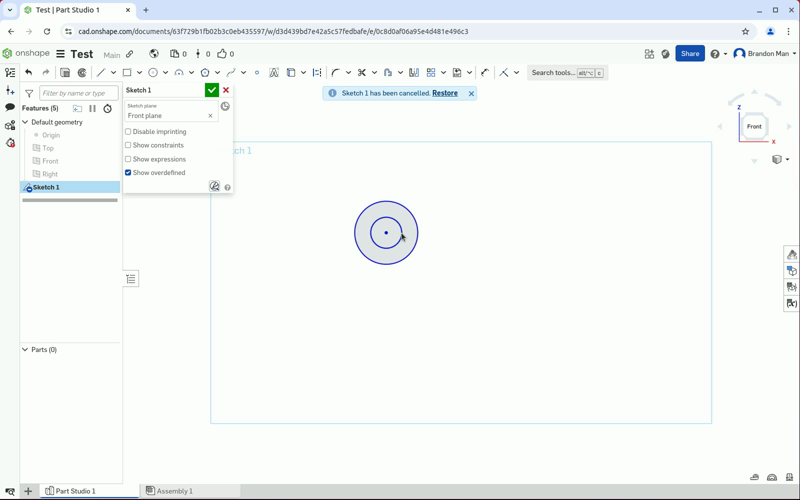
mouse_move(391, 216)
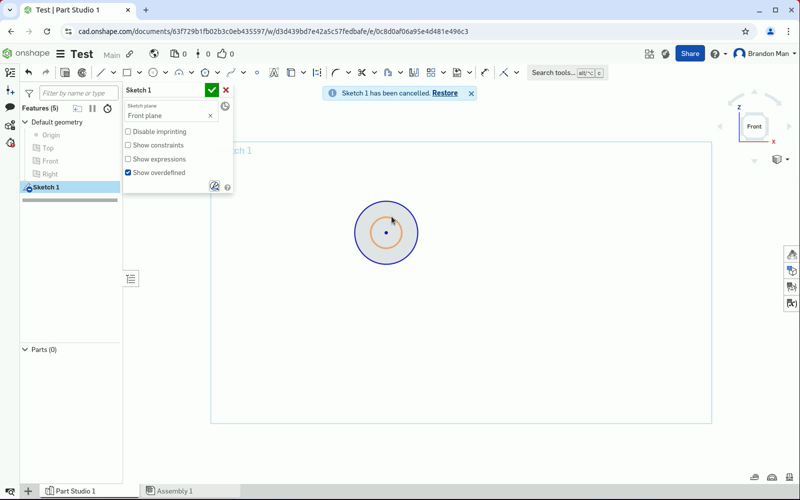
click(391, 216)
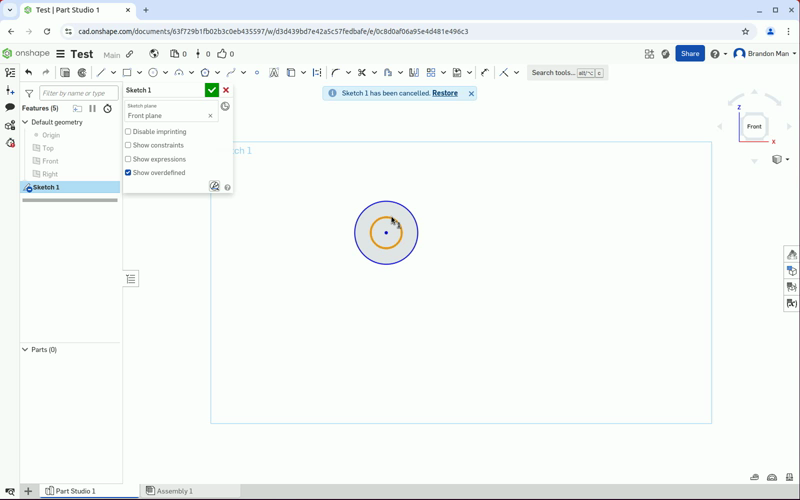
mouse_move(73, 352)
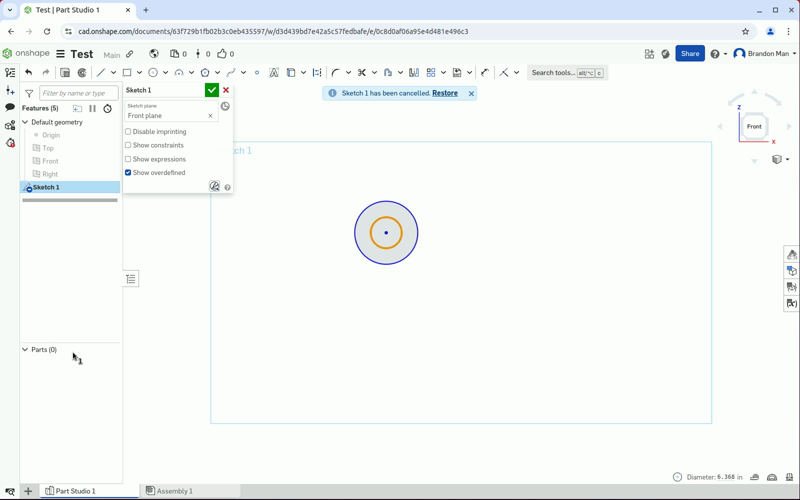
key(shift+y)
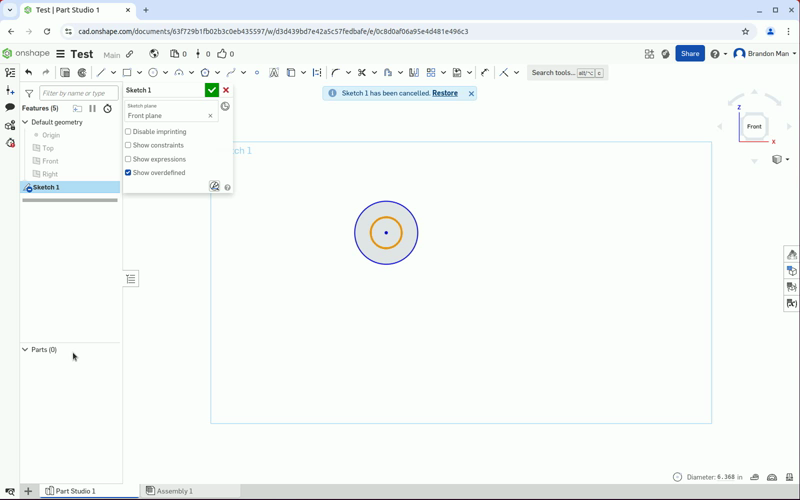
key(shift+e)
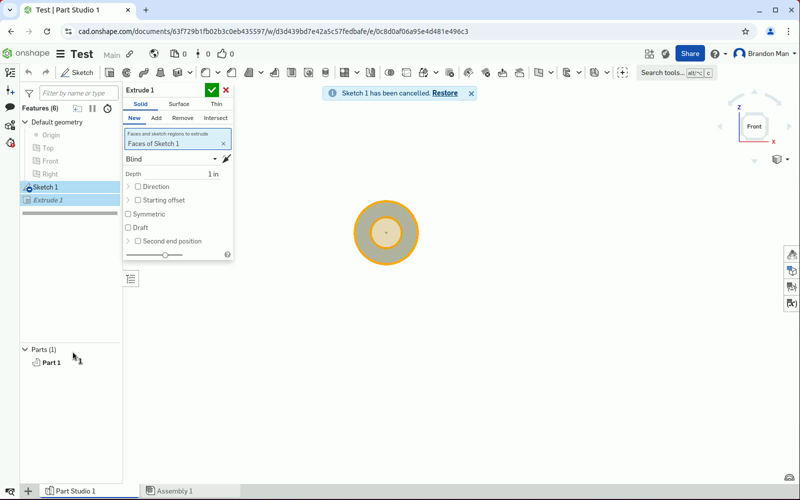
mouse_move(143, 106)
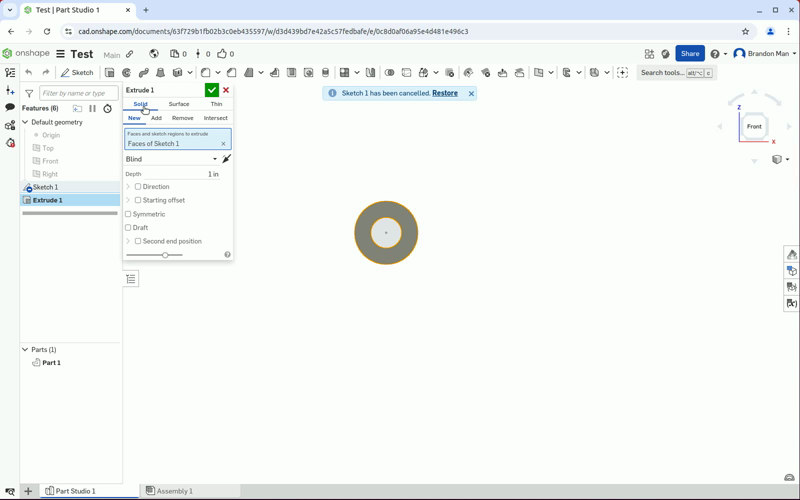
click(143, 106)
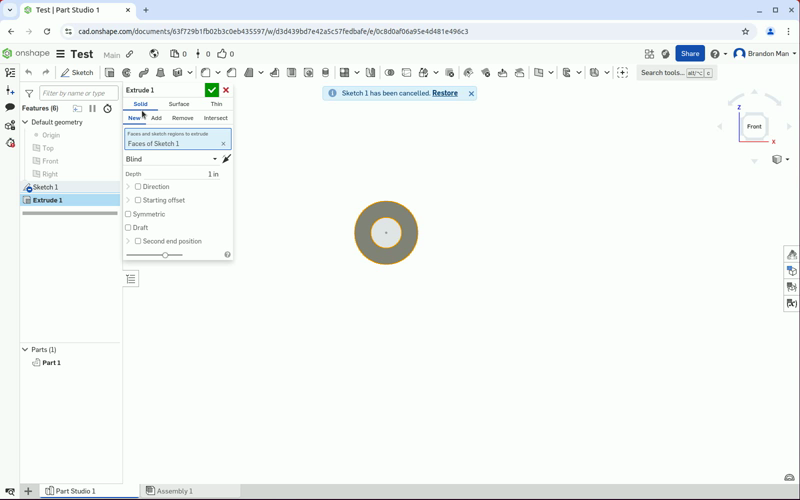
mouse_move(137, 120)
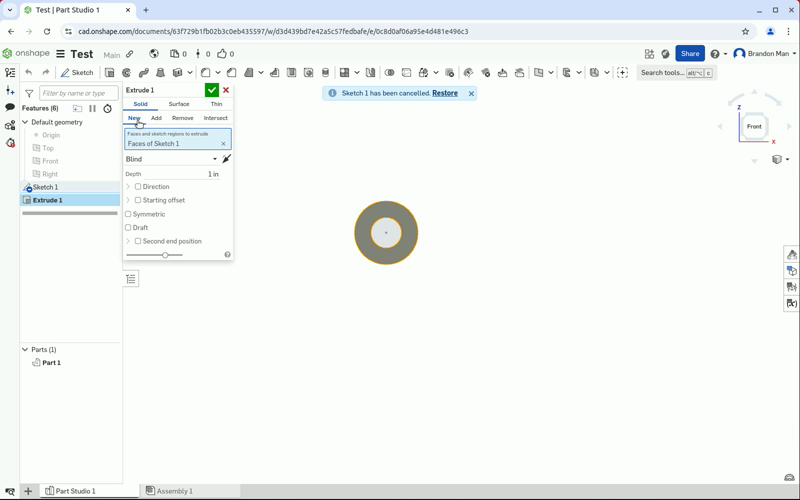
click(137, 120)
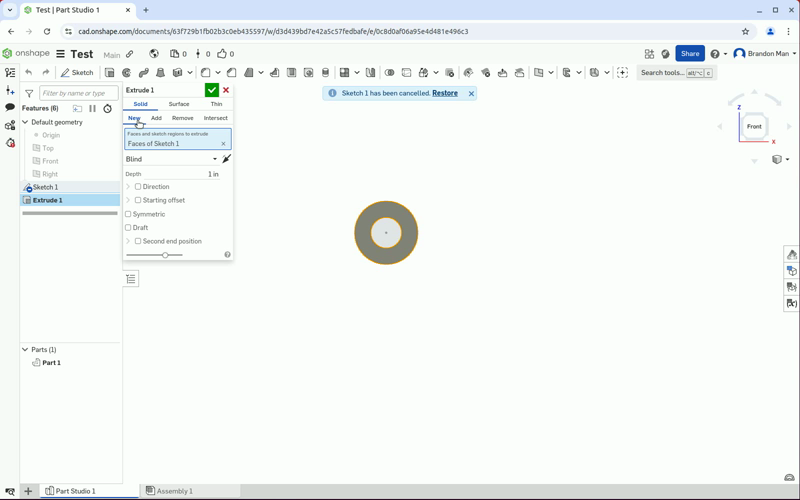
key(tab, 4)
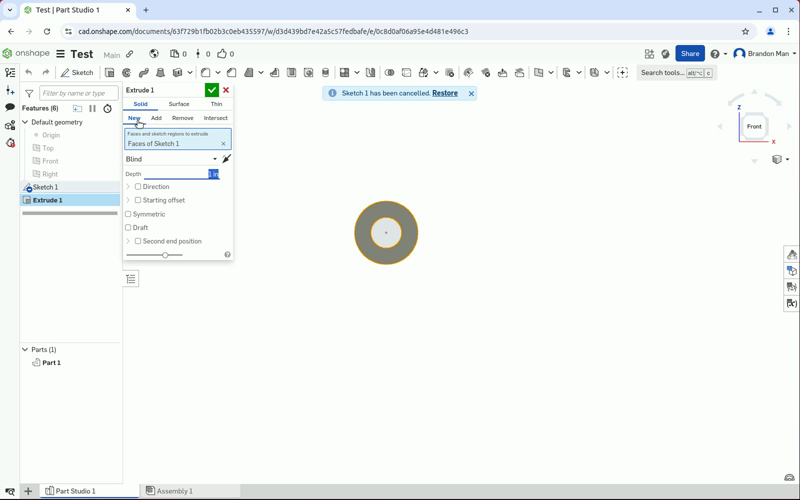
text(4.332)
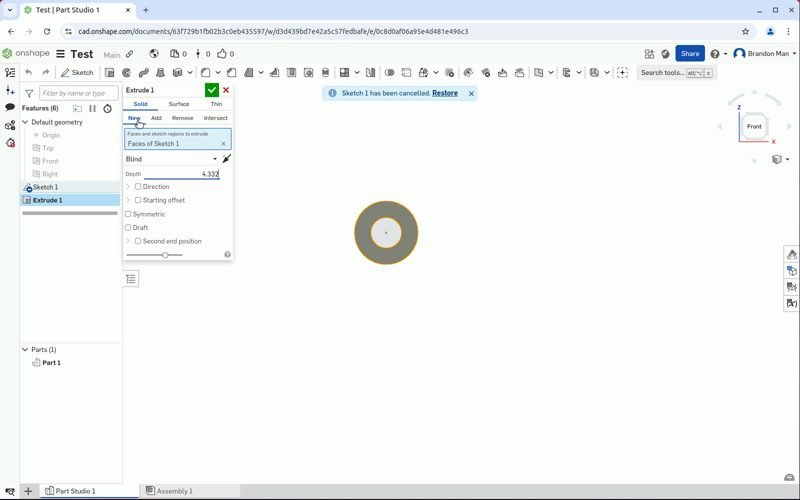
key(tab, 3)
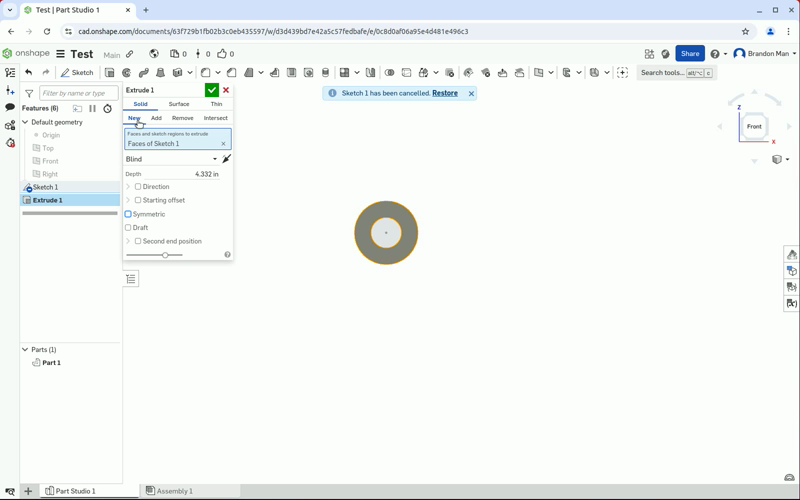
key(space)
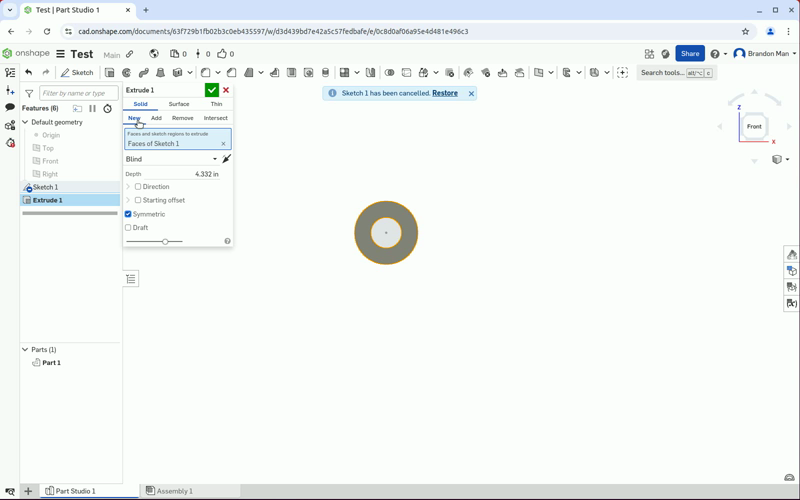
key(enter)
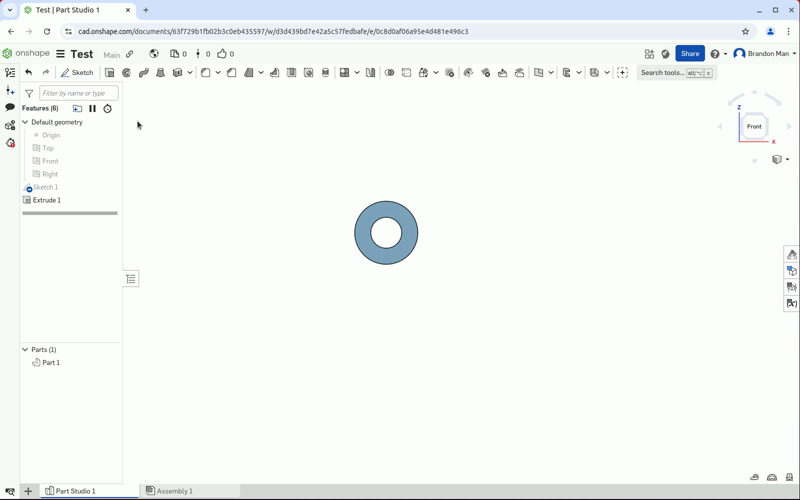
key(shift+h)
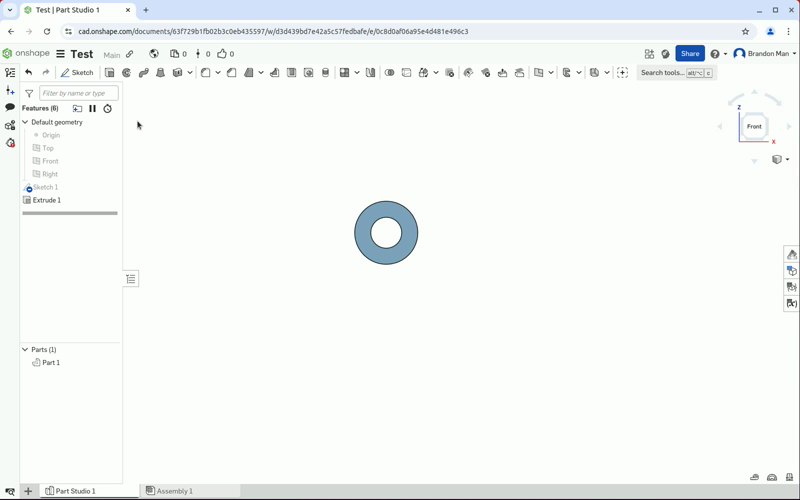
key(shift+h)
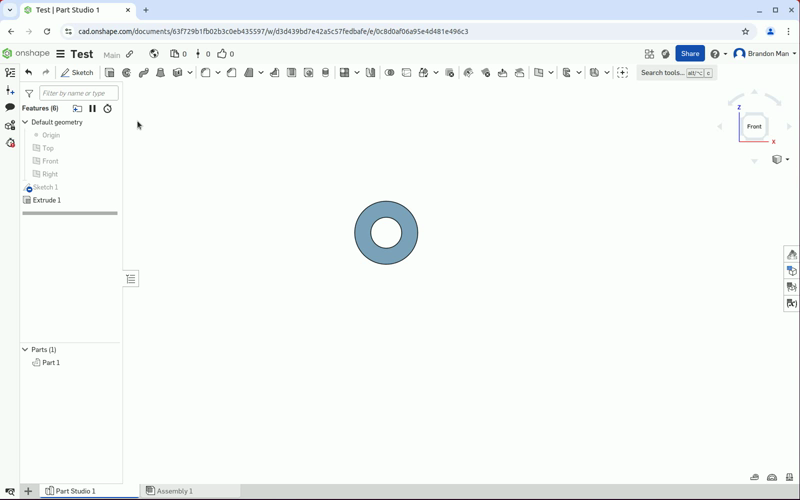
mouse_move(73, 189)
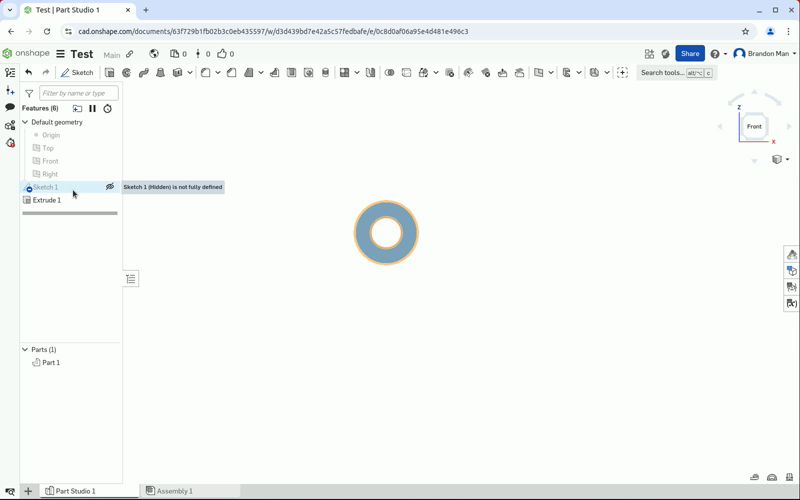
click(73, 189)
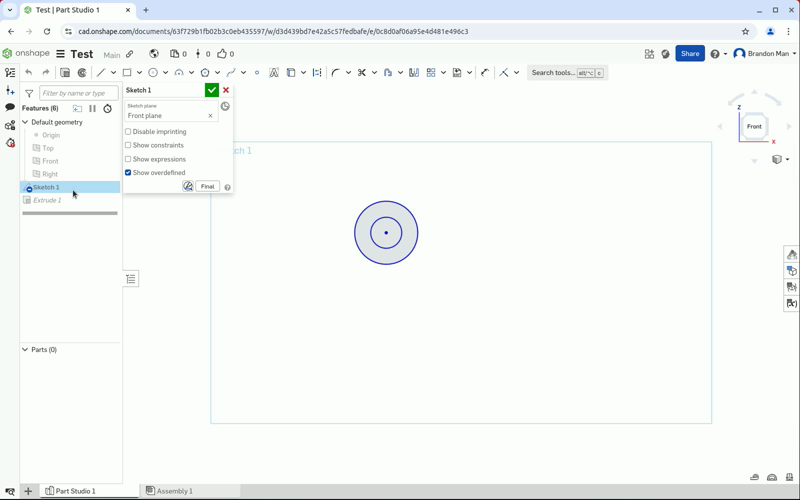
mouse_move(229, 92)
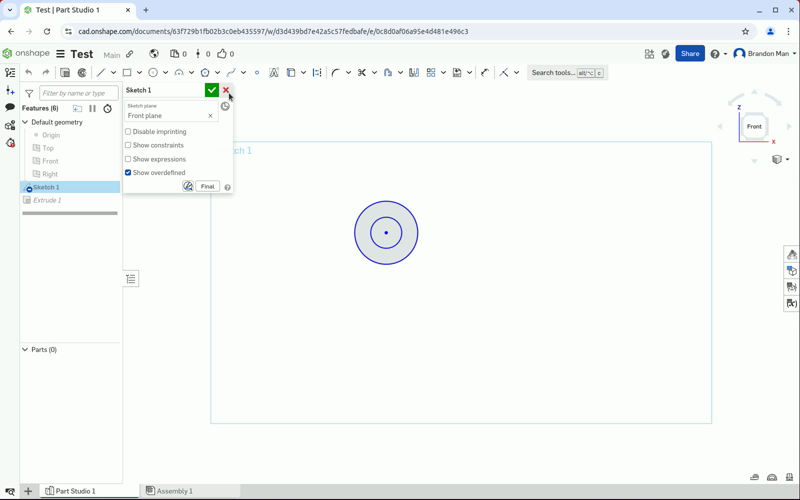
click(229, 92)
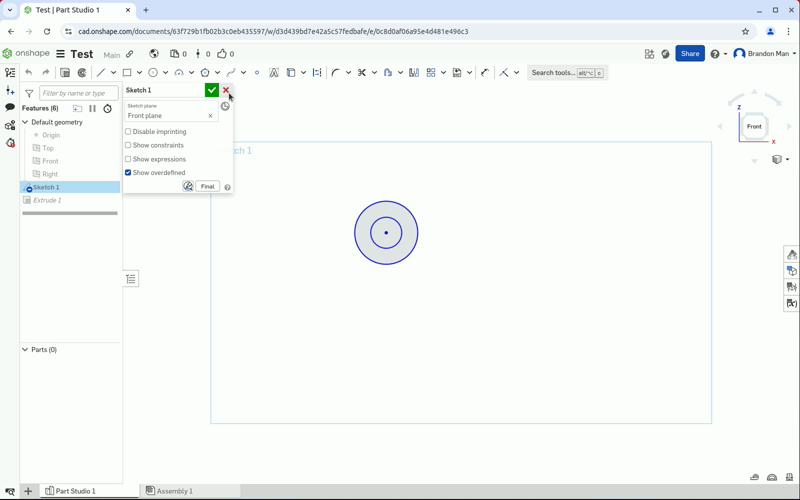
key(shift+s)
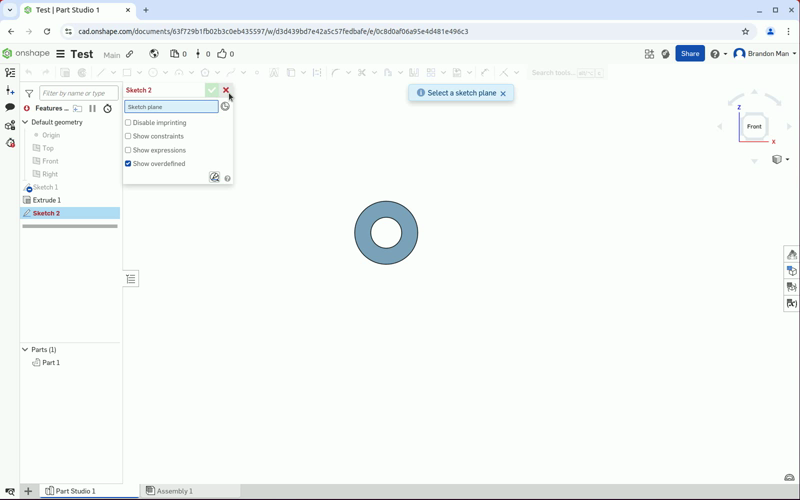
mouse_move(73, 163)
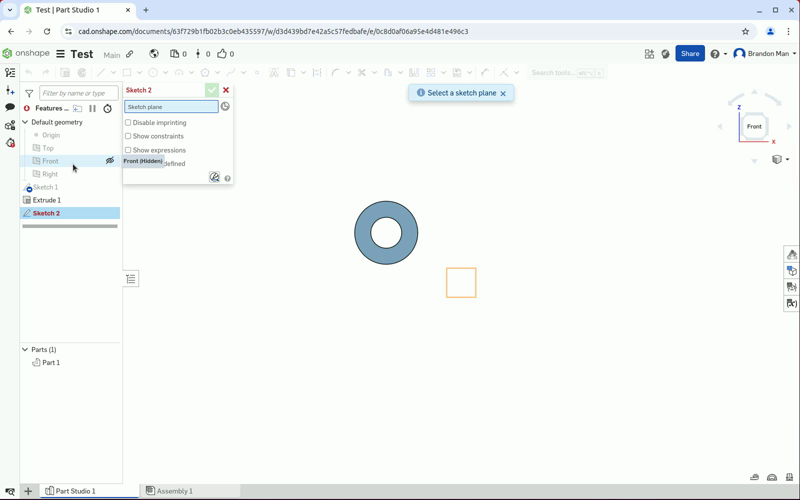
click(73, 163)
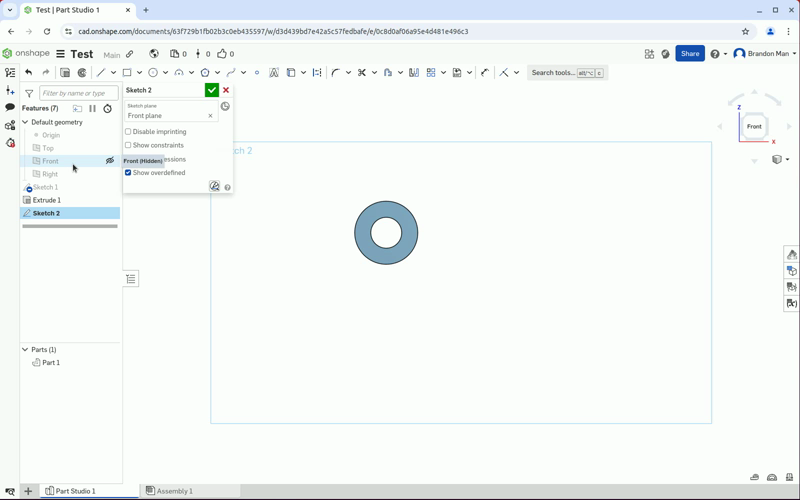
mouse_move(73, 352)
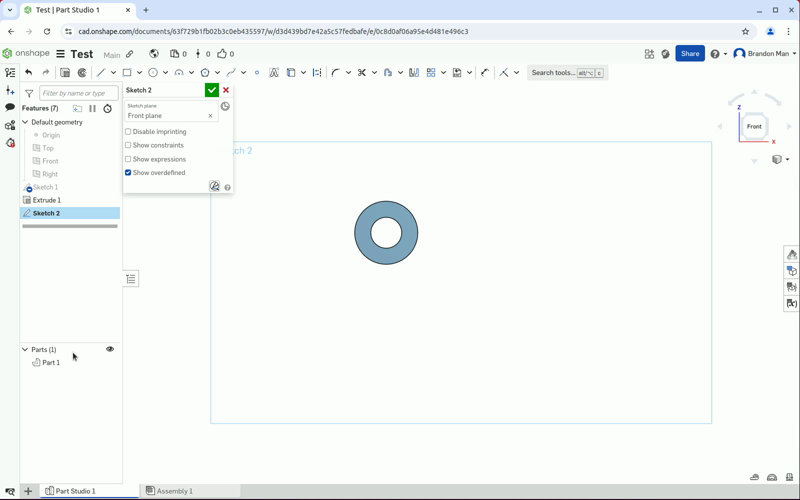
key(y)
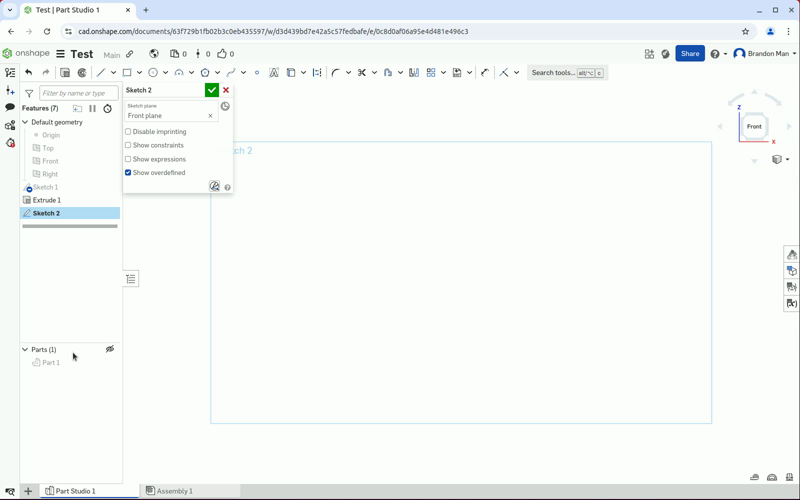
key(l)
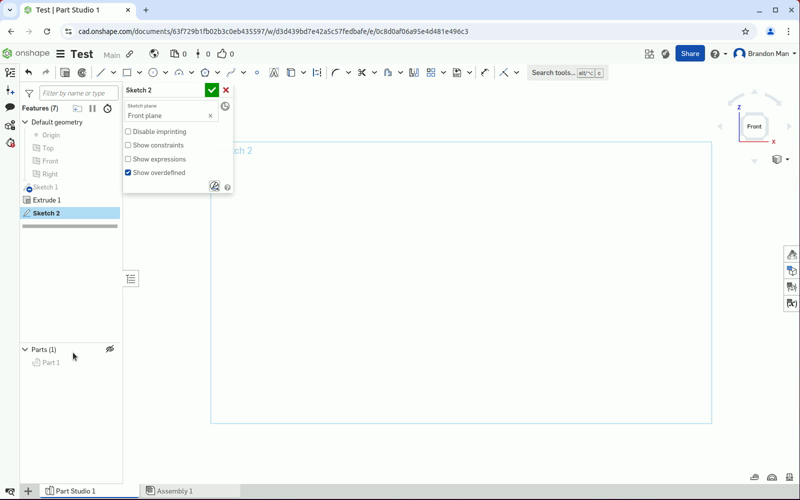
key_down(shift)
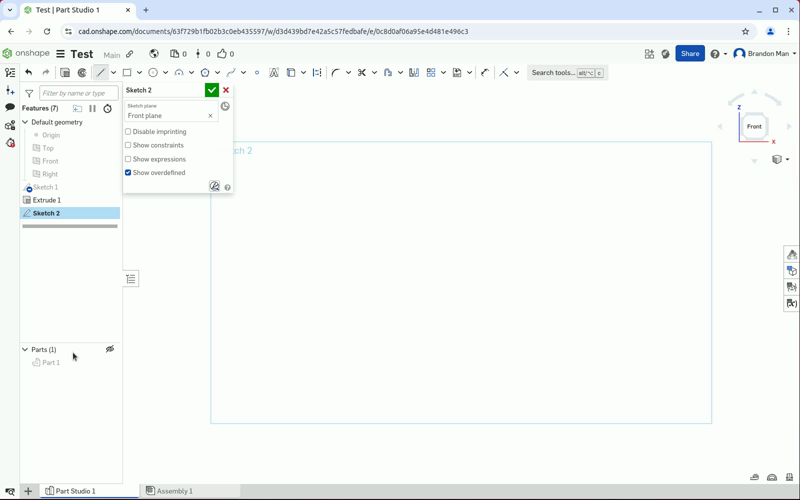
mouse_move(416, 238)
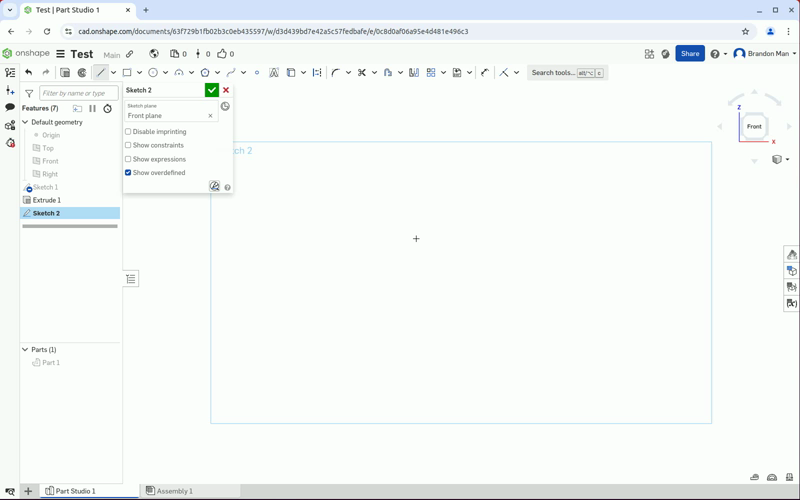
click(416, 238)
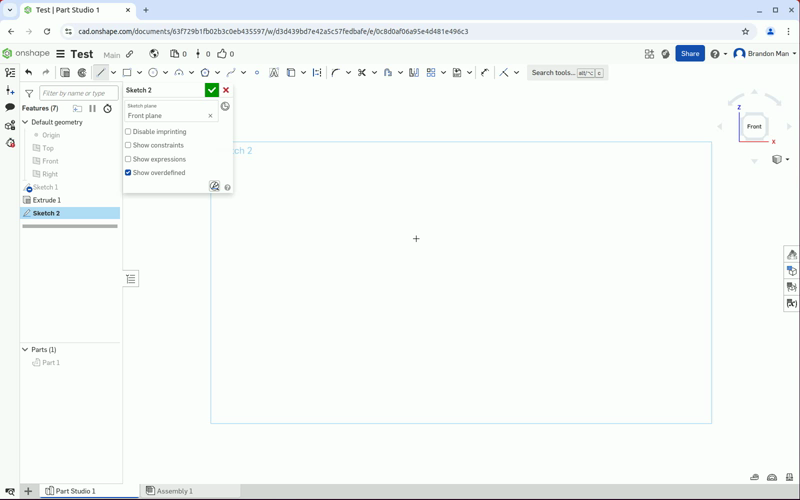
key_up(shift)
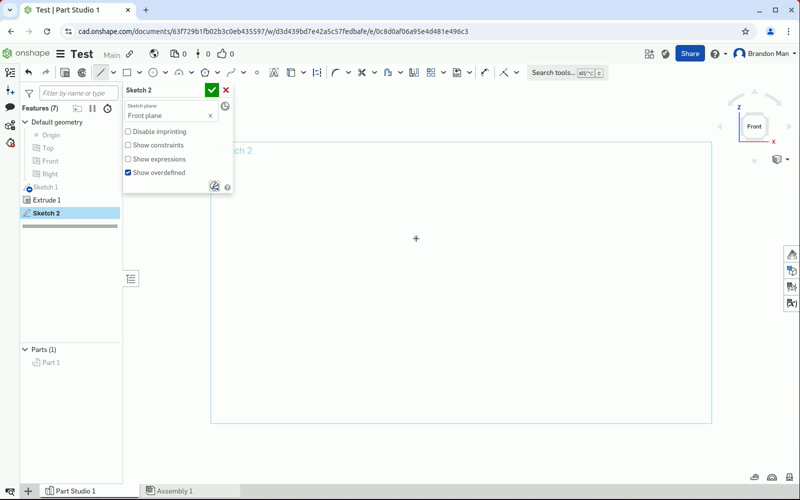
key_down(shift)
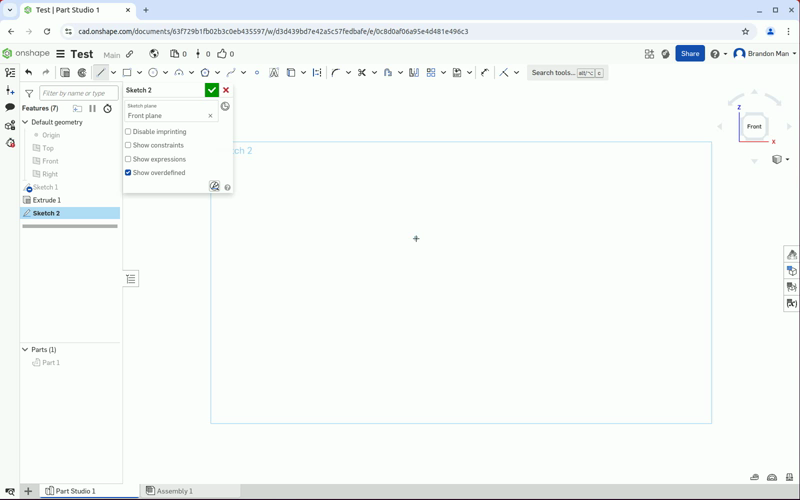
mouse_move(446, 238)
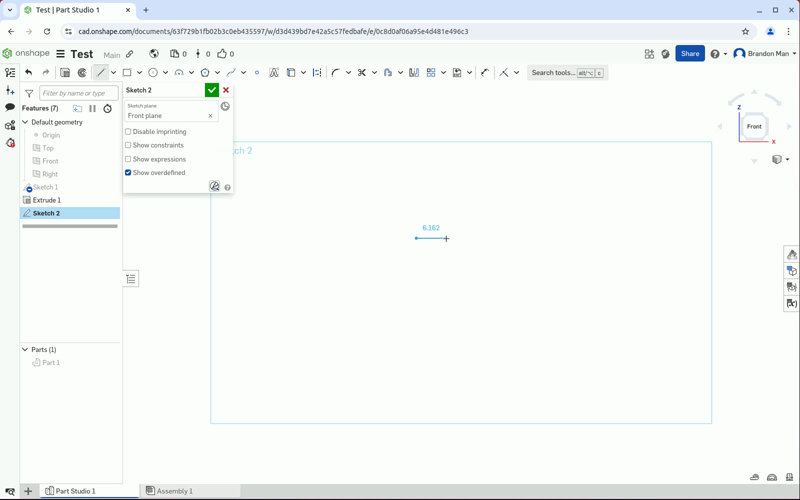
mouse_move(448, 238)
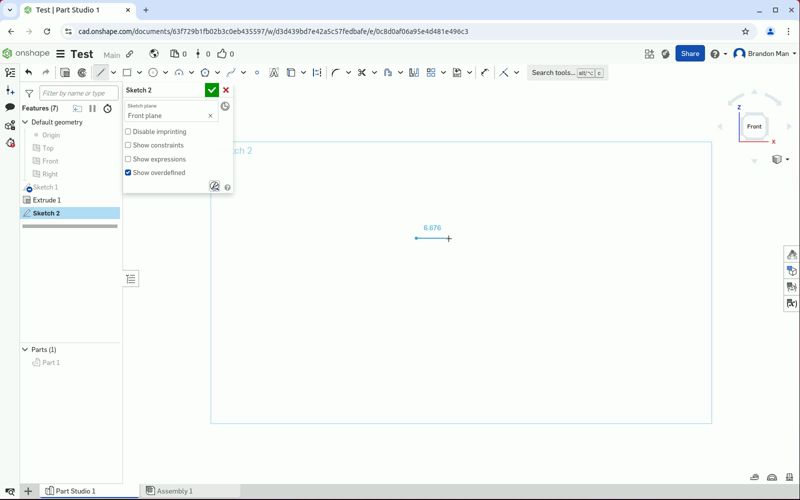
click(448, 238)
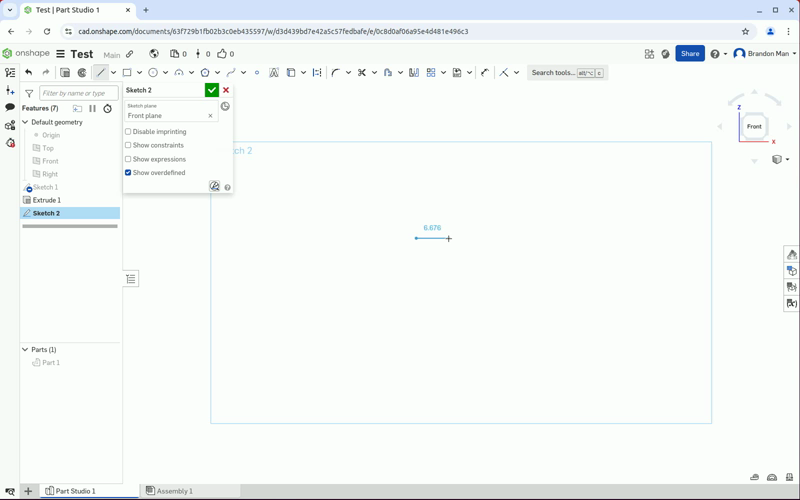
key_up(shift)
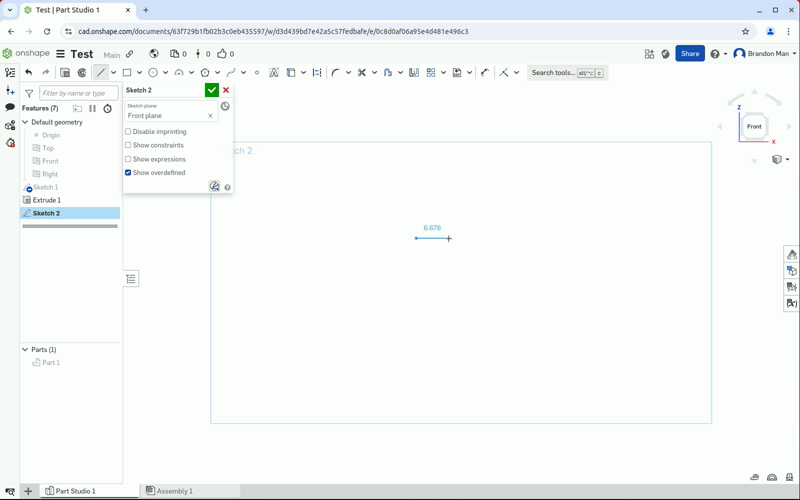
key_down(shift)
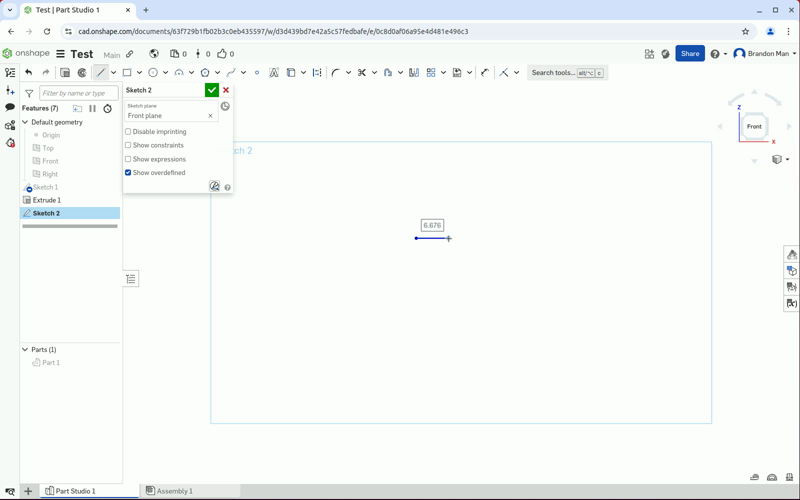
mouse_move(478, 238)
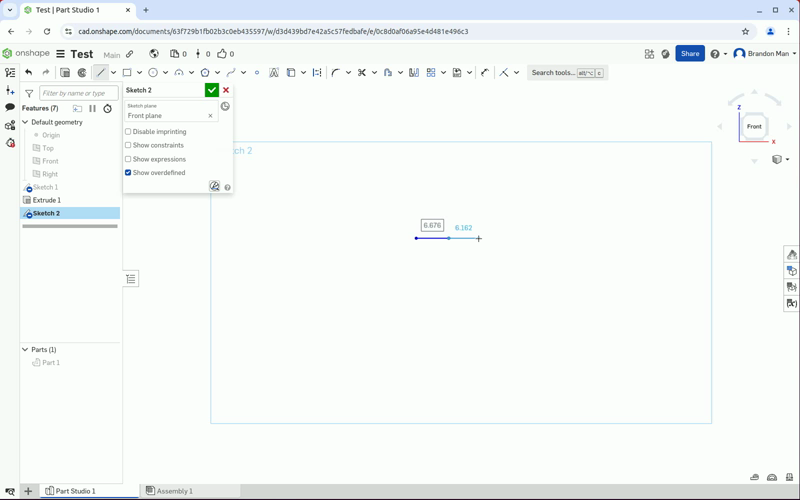
mouse_move(448, 229)
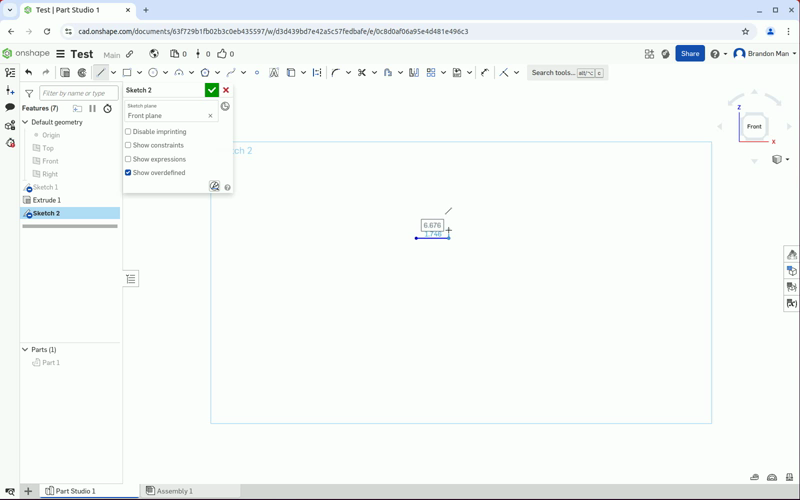
click(448, 229)
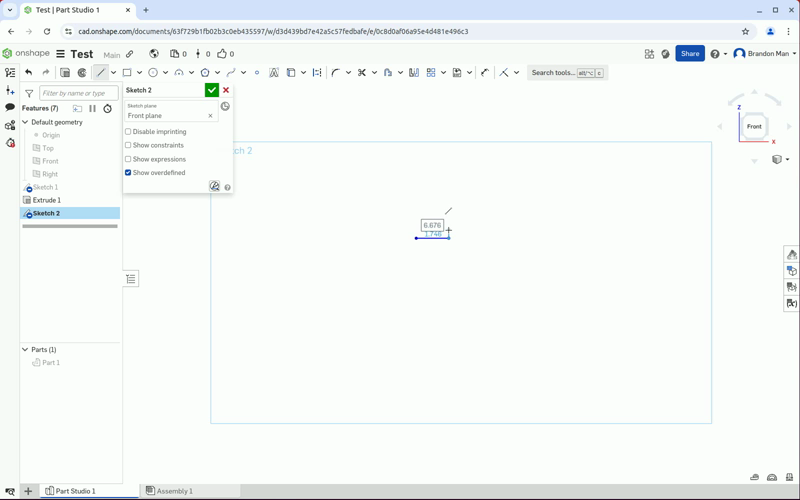
key_up(shift)
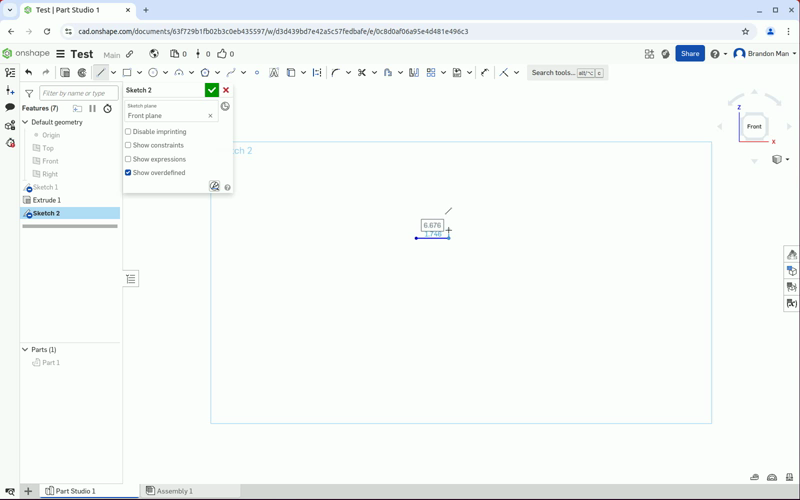
key_down(shift)
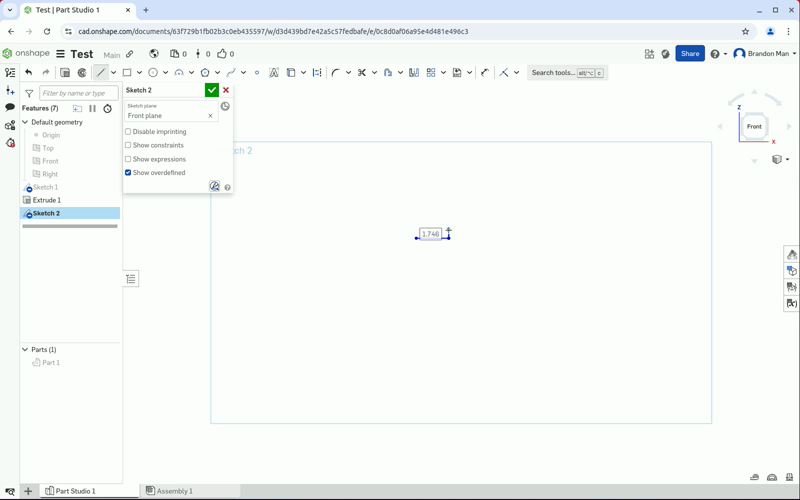
mouse_move(478, 229)
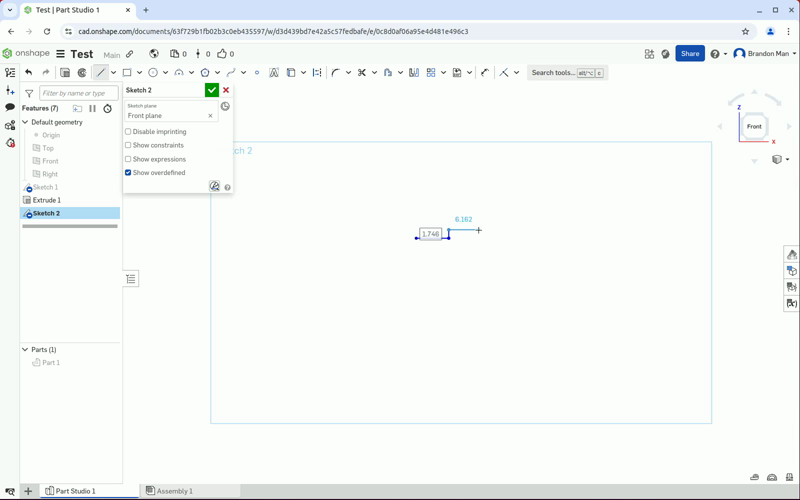
mouse_move(416, 229)
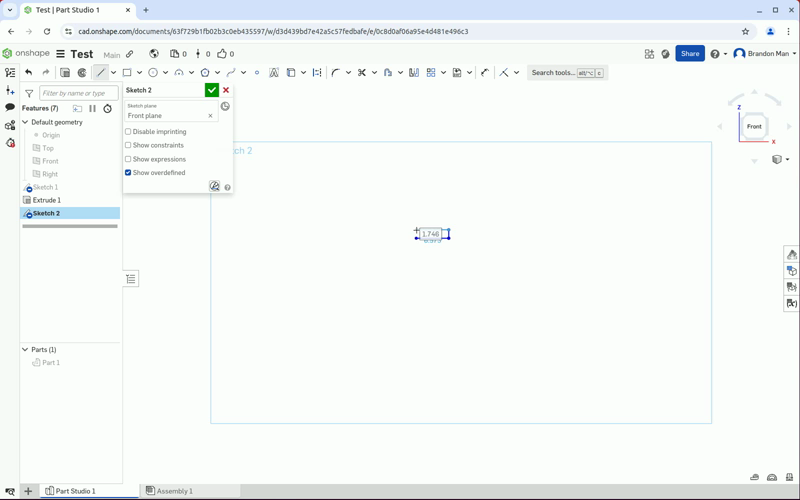
click(416, 229)
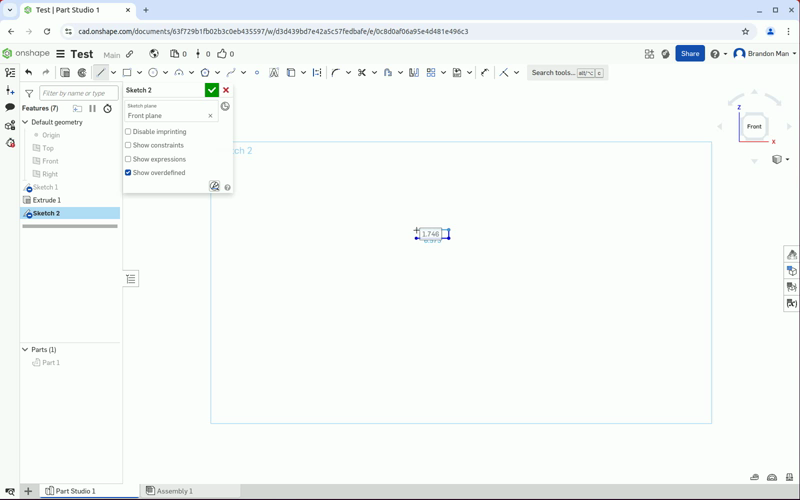
key_up(shift)
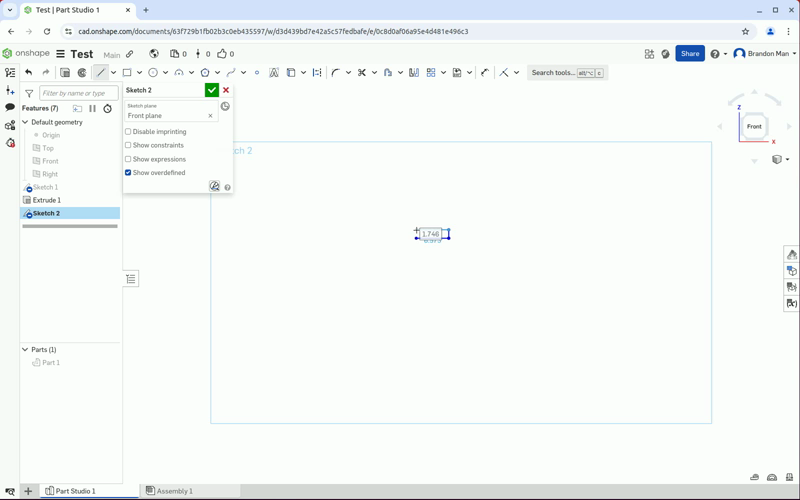
key(esc)
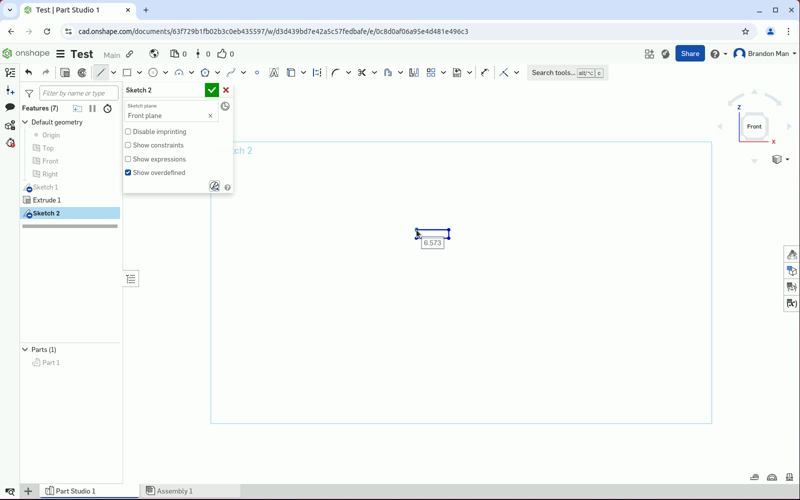
key(a)
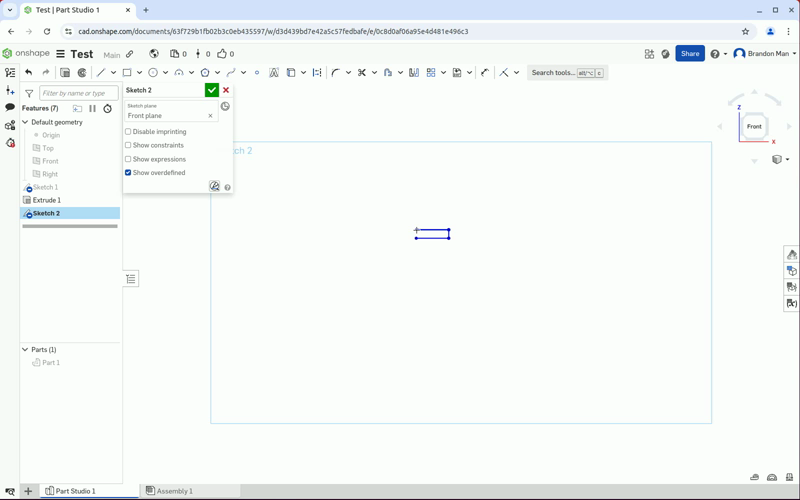
mouse_move(416, 229)
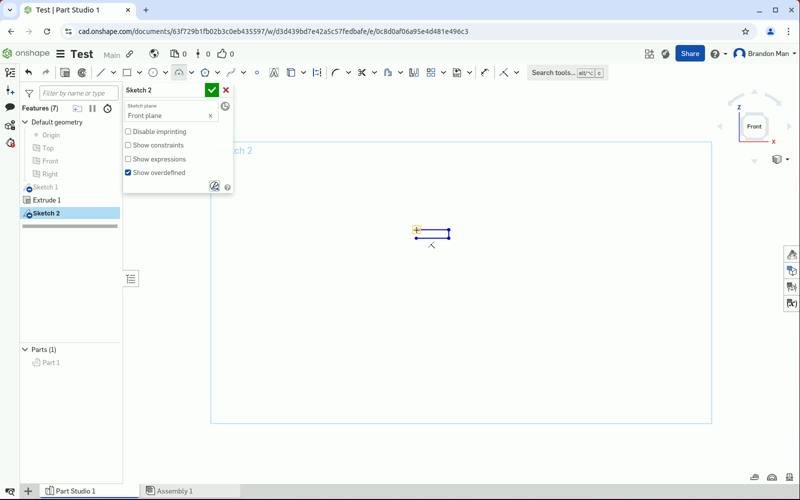
click(416, 229)
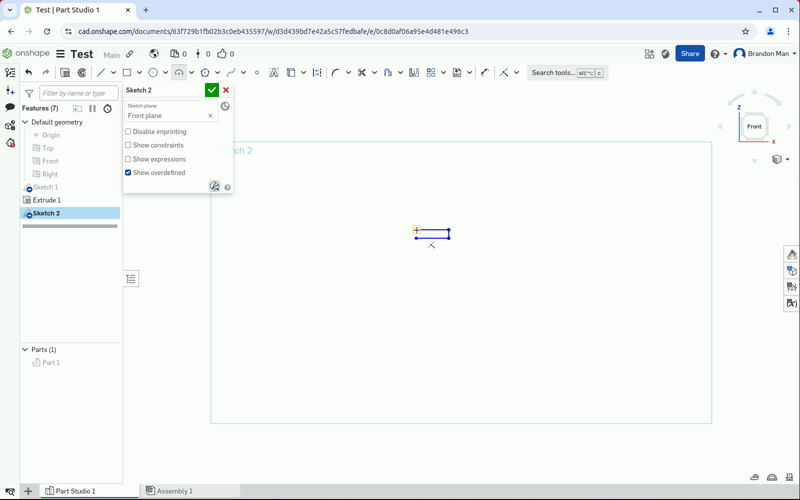
mouse_move(416, 238)
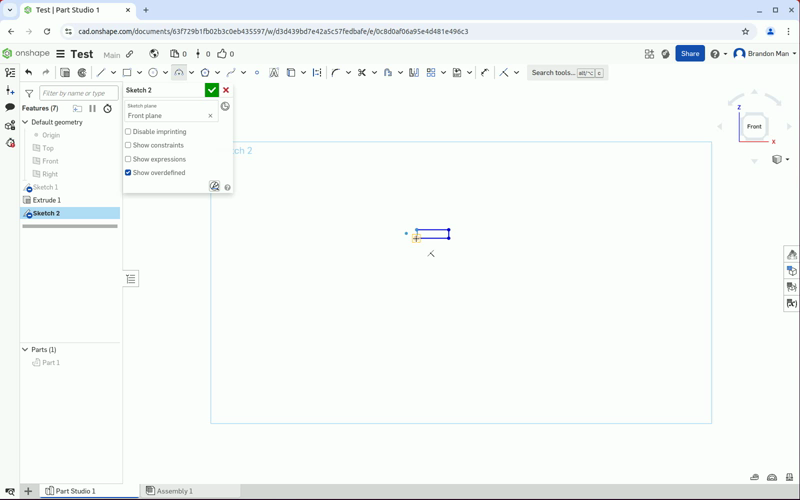
click(416, 238)
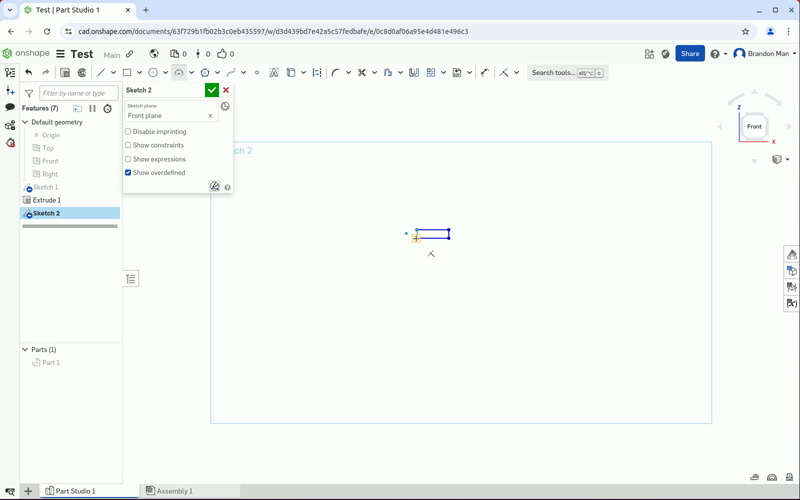
key_down(shift)
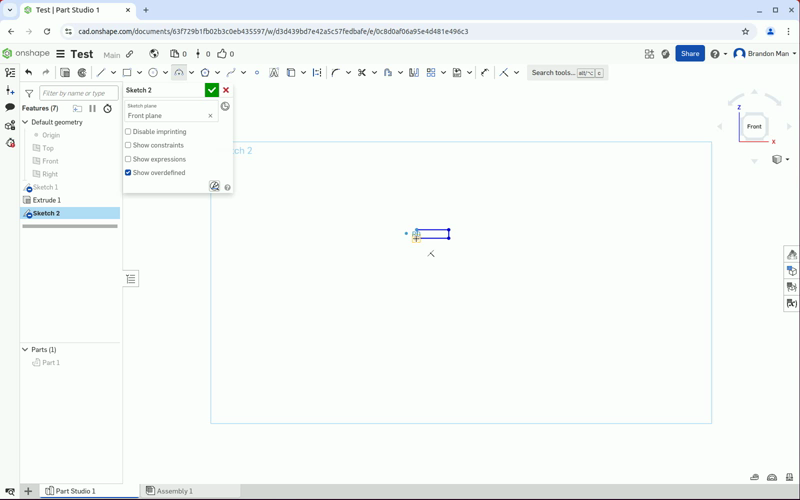
mouse_move(417, 234)
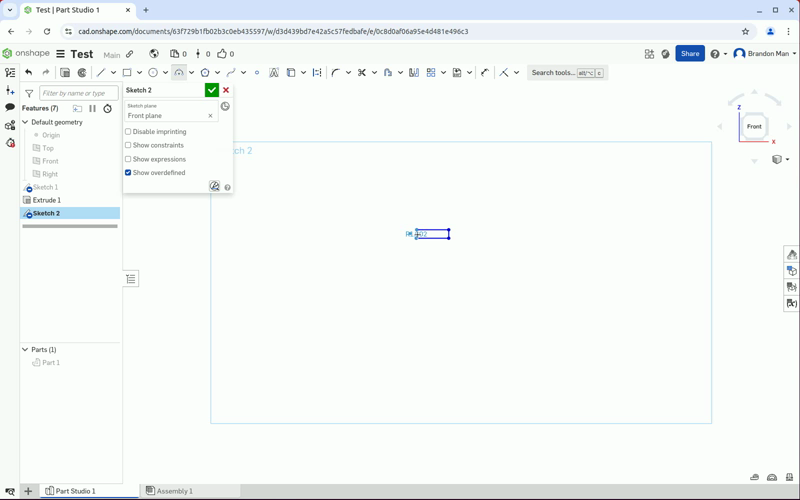
scroll(6)
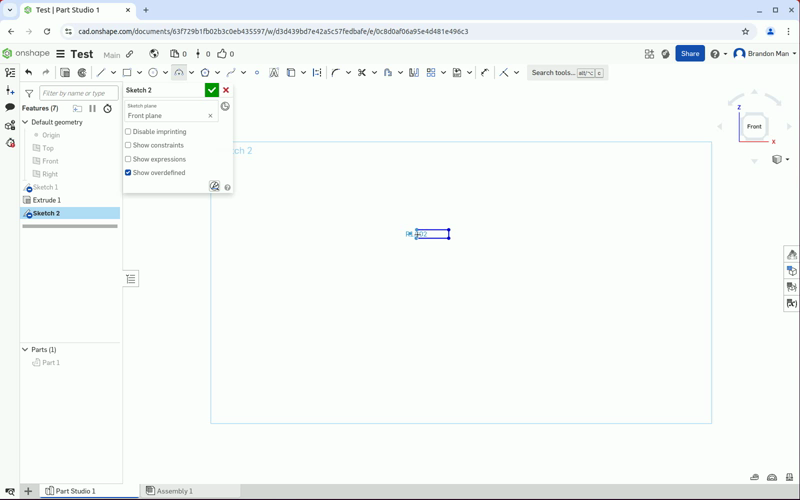
scroll(6)
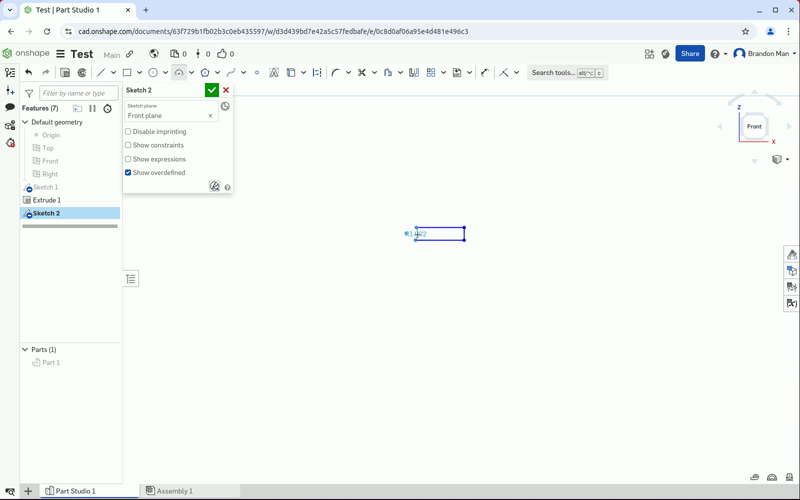
scroll(6)
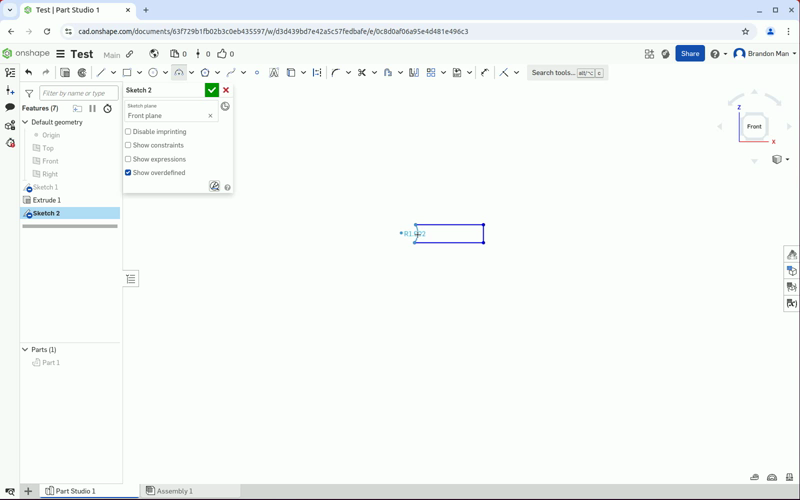
scroll(6)
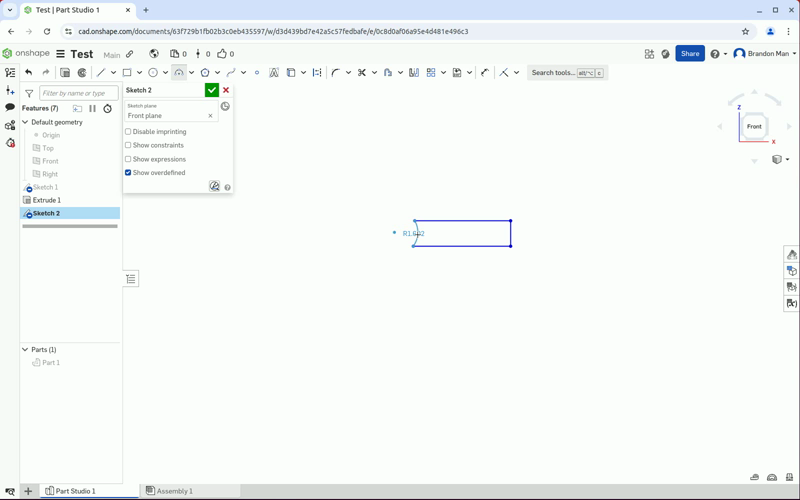
scroll(6)
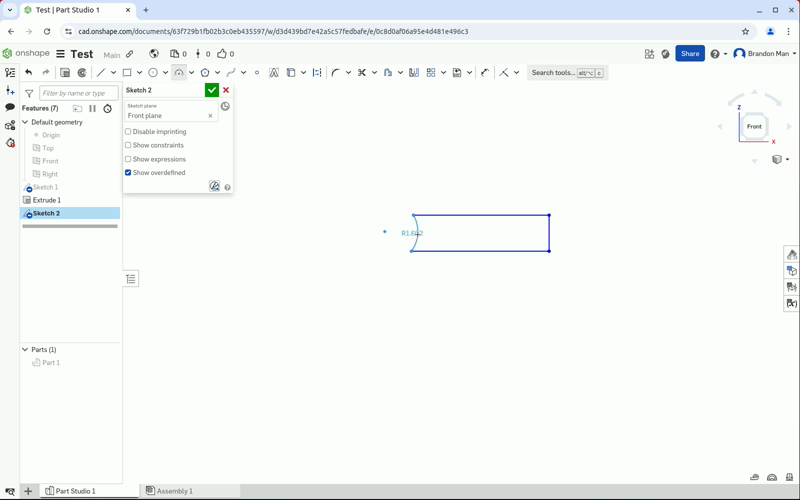
scroll(6)
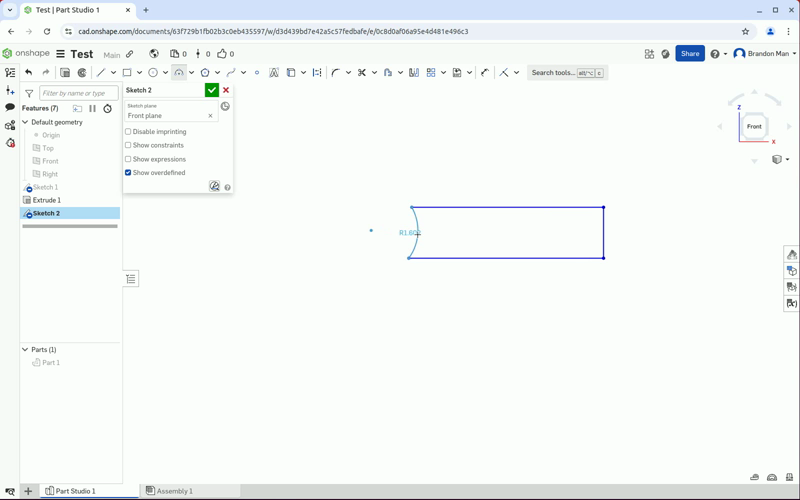
scroll(6)
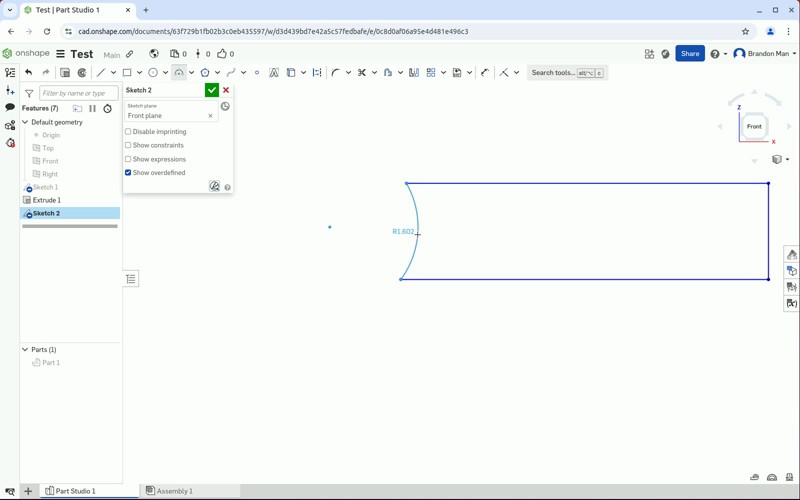
click(417, 234)
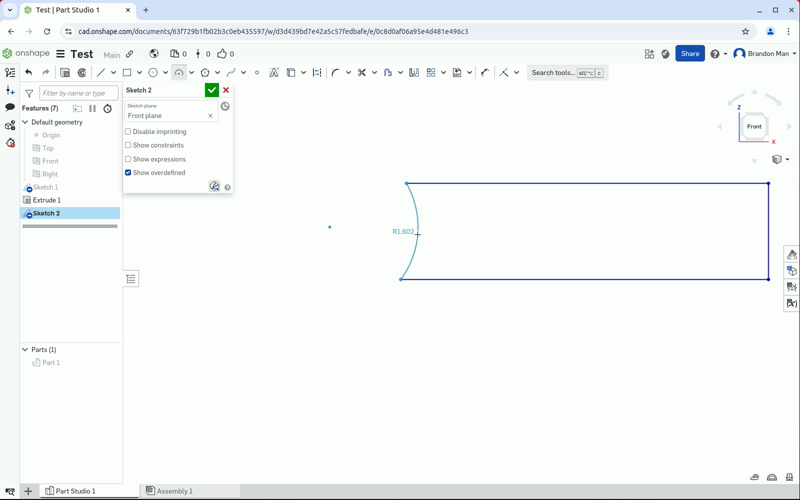
scroll(-6)
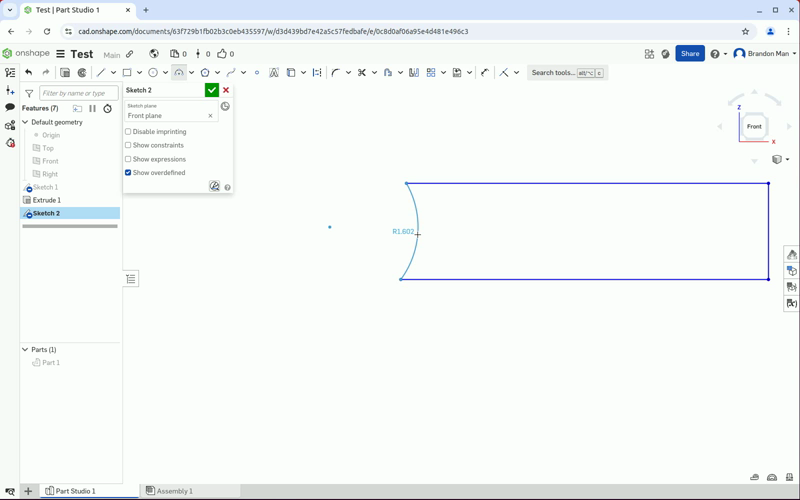
scroll(-6)
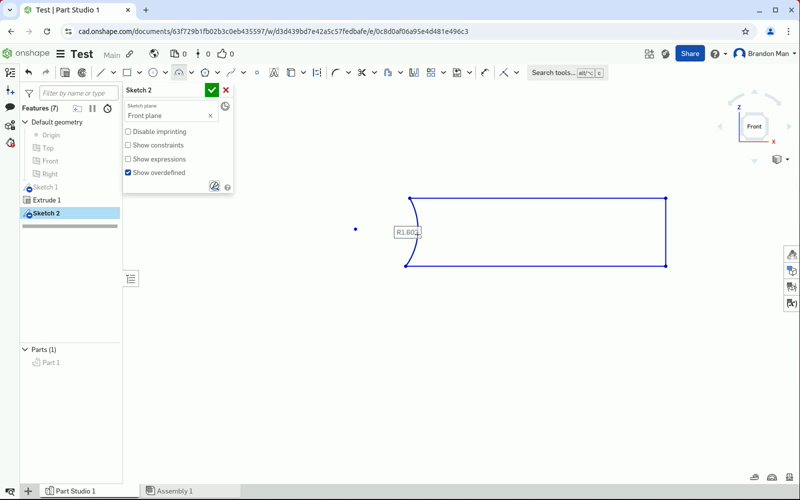
scroll(-6)
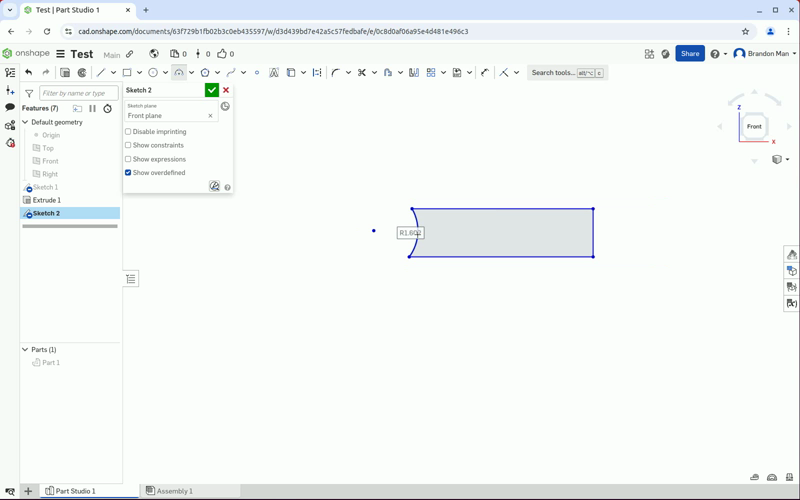
scroll(-6)
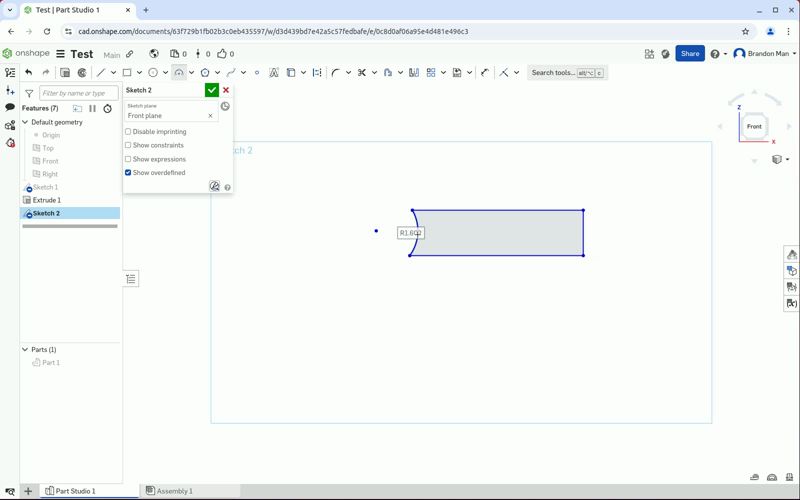
scroll(-6)
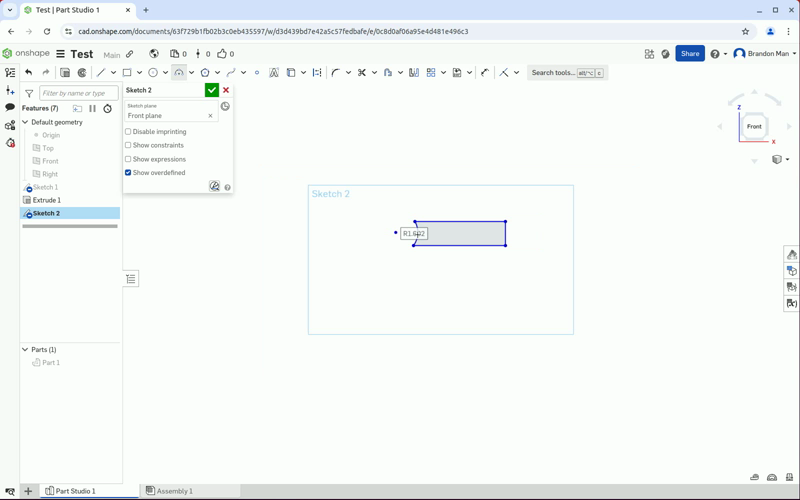
scroll(-6)
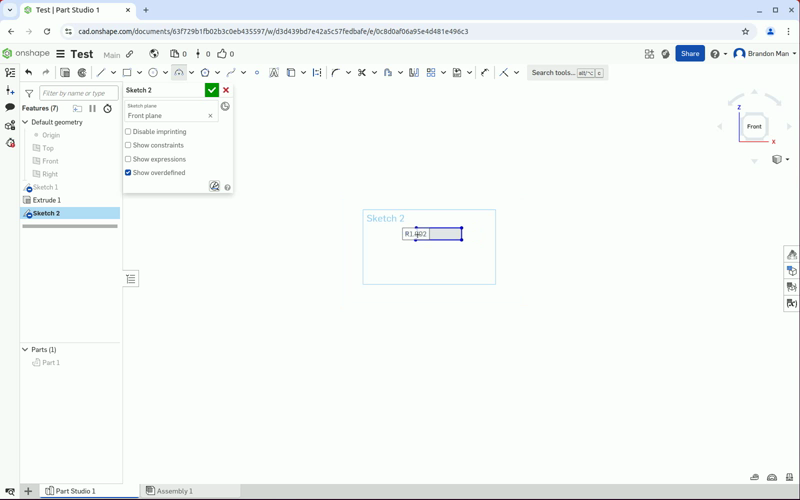
scroll(-6)
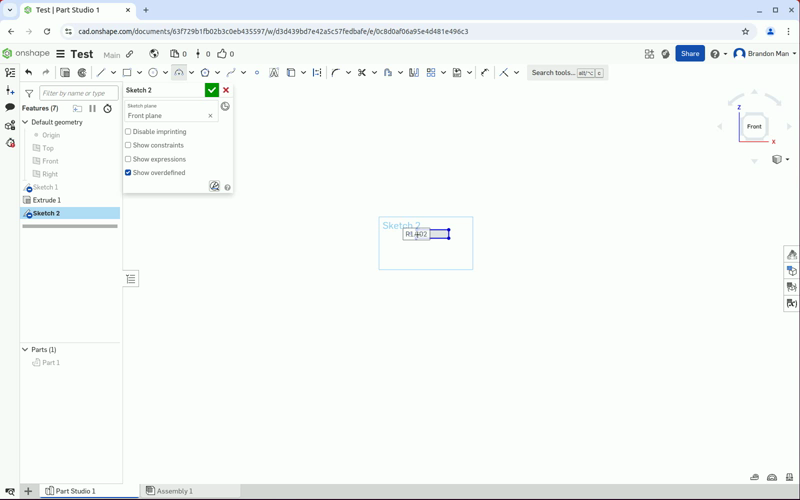
key_up(shift)
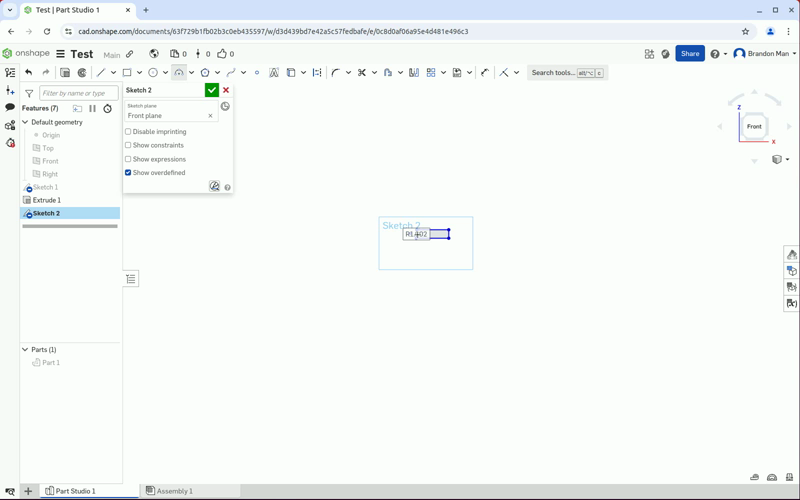
key(esc)
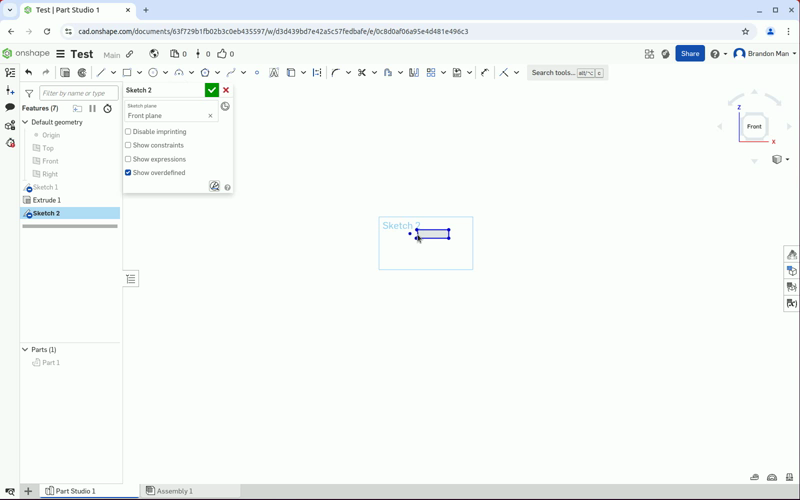
mouse_move(439, 236)
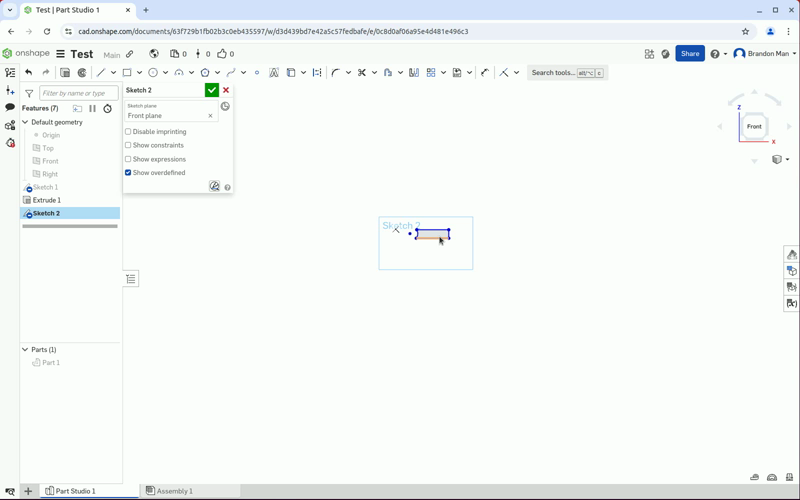
scroll(6)
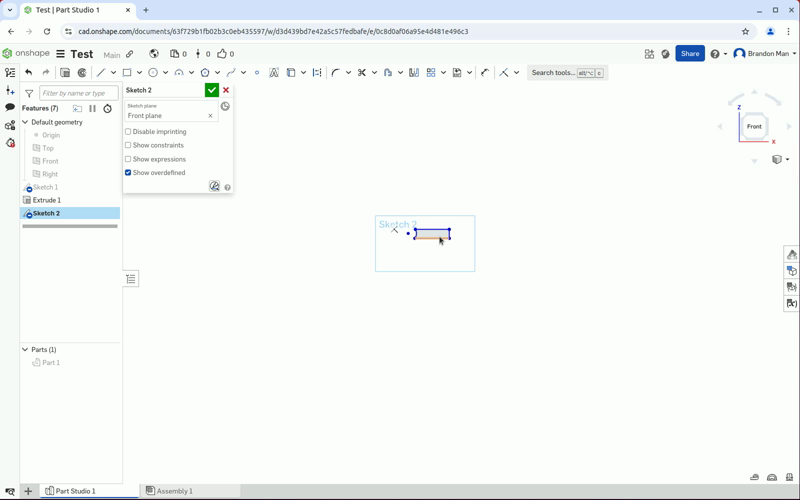
scroll(6)
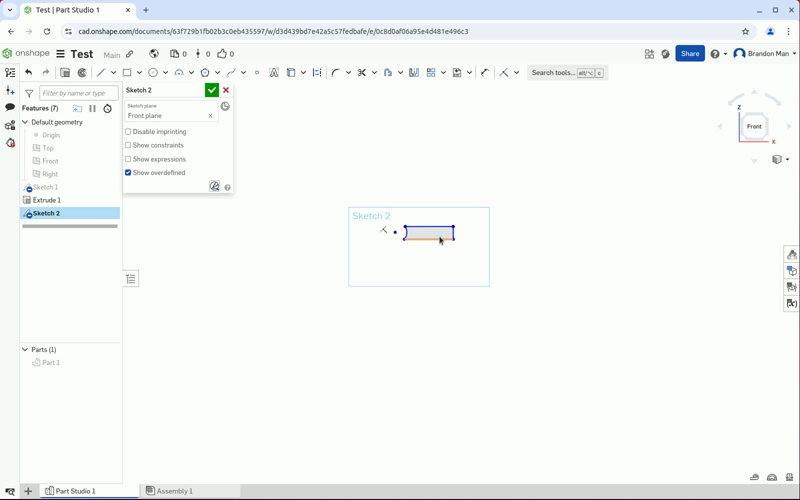
scroll(6)
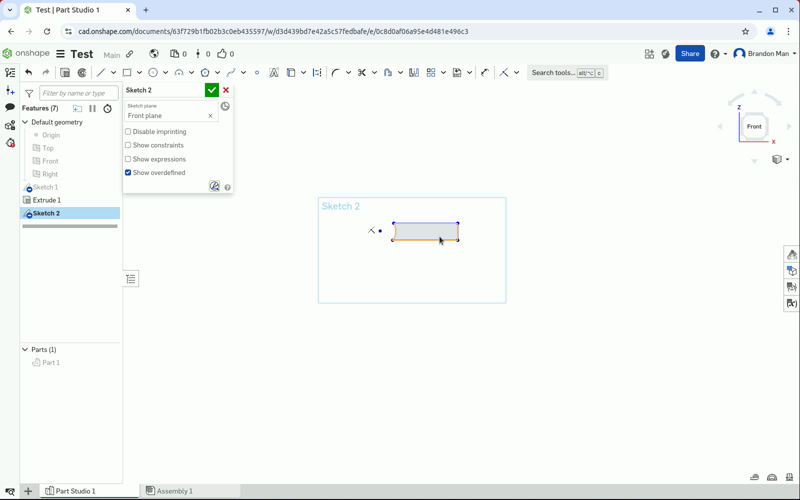
scroll(6)
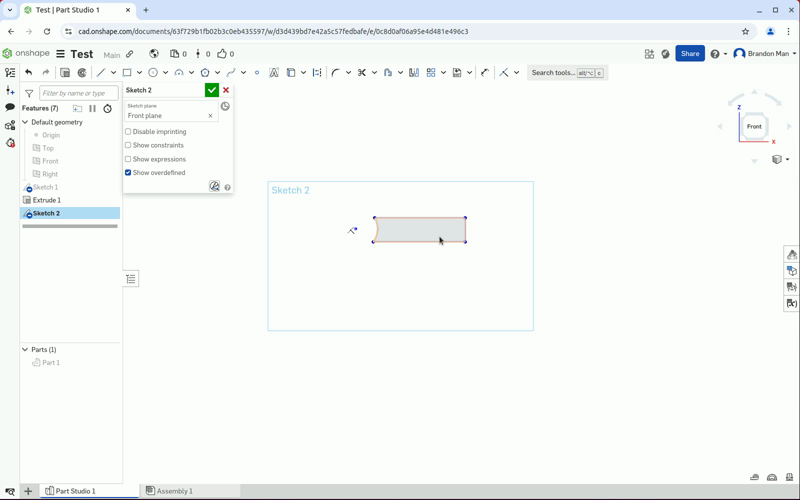
scroll(6)
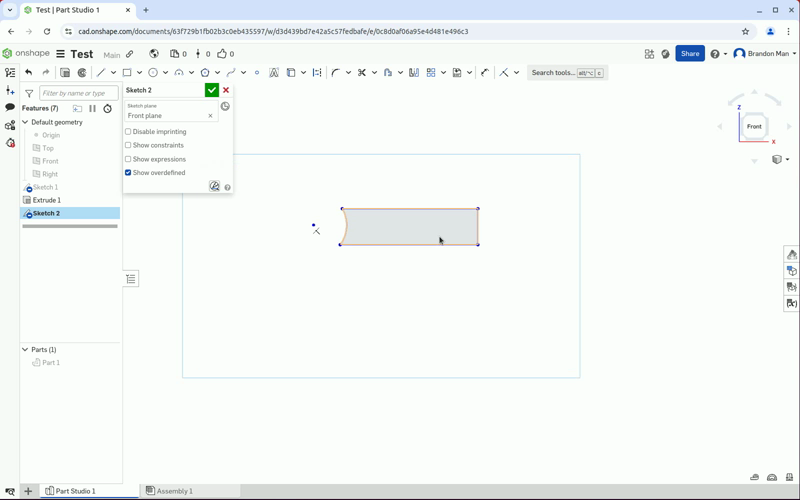
scroll(6)
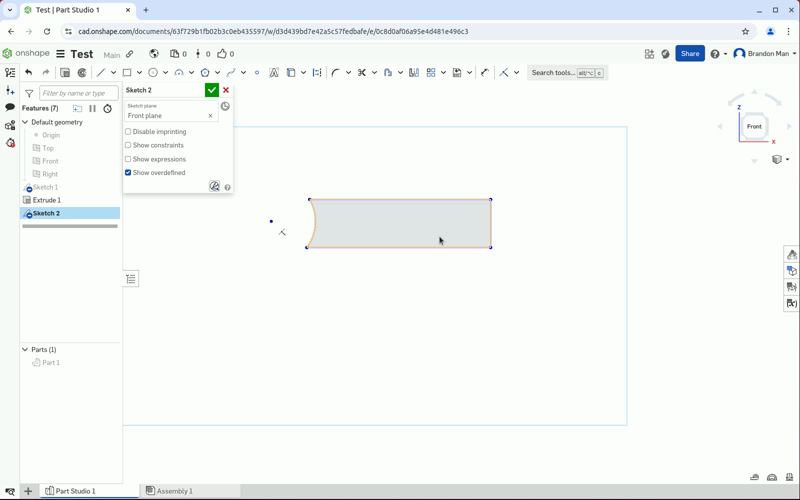
scroll(6)
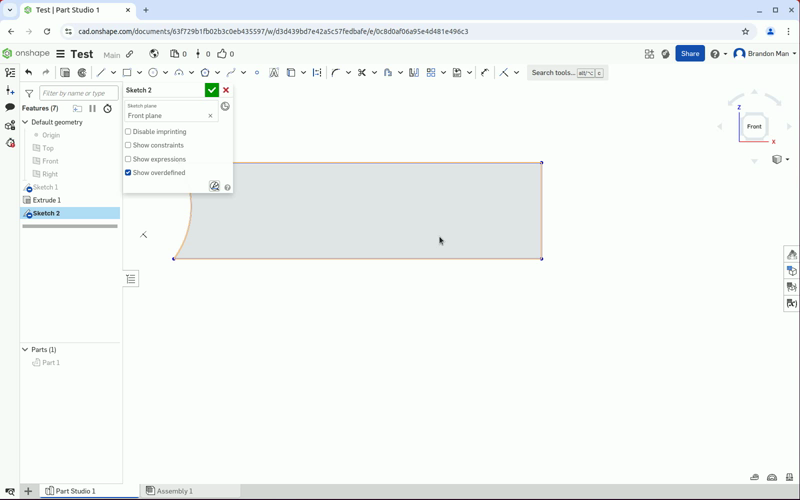
click(439, 236)
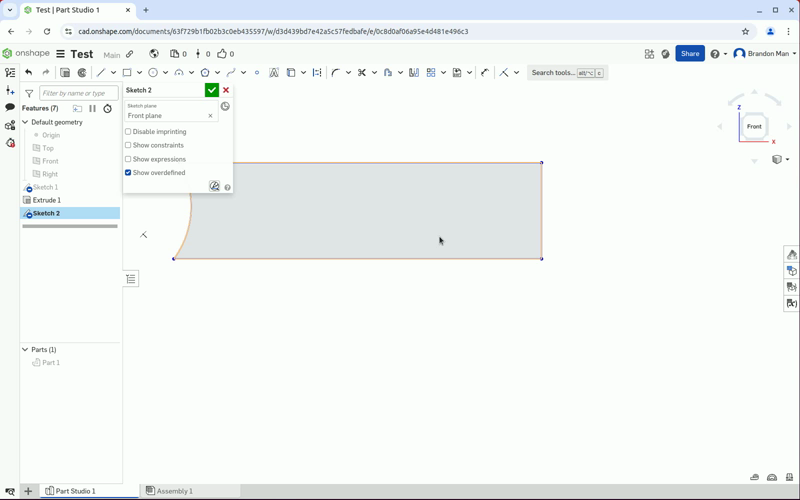
scroll(-6)
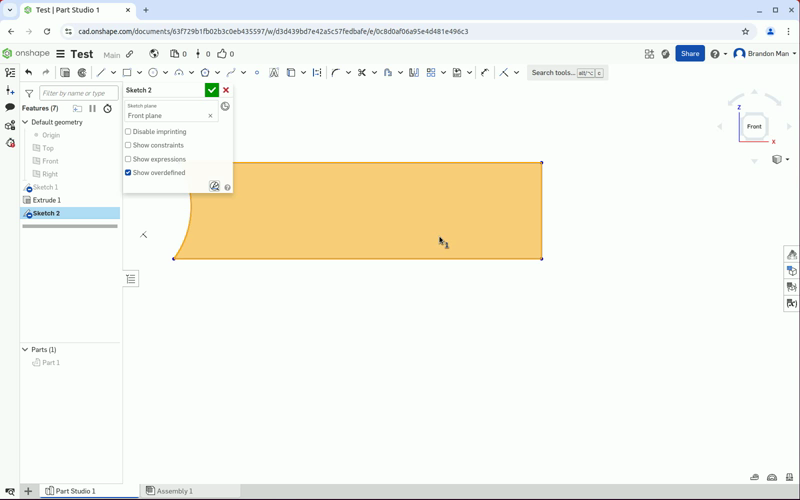
scroll(-6)
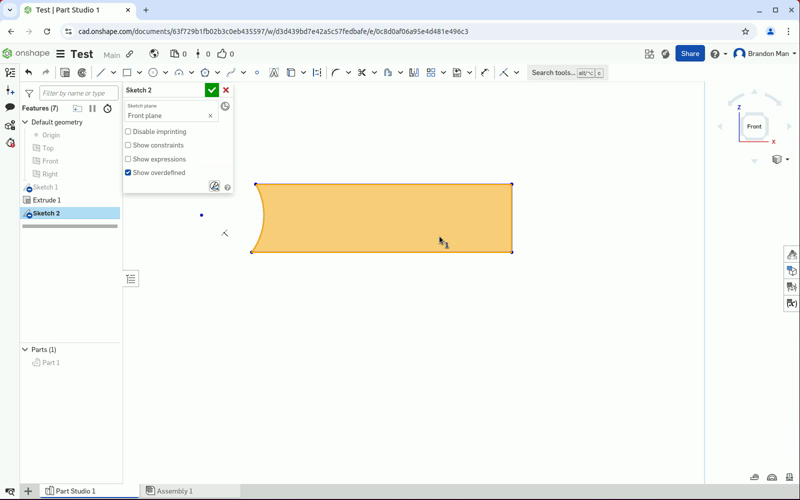
scroll(-6)
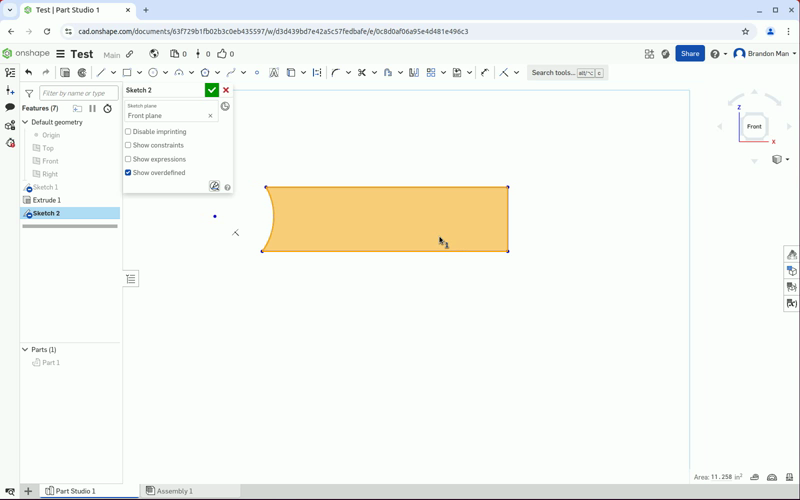
scroll(-6)
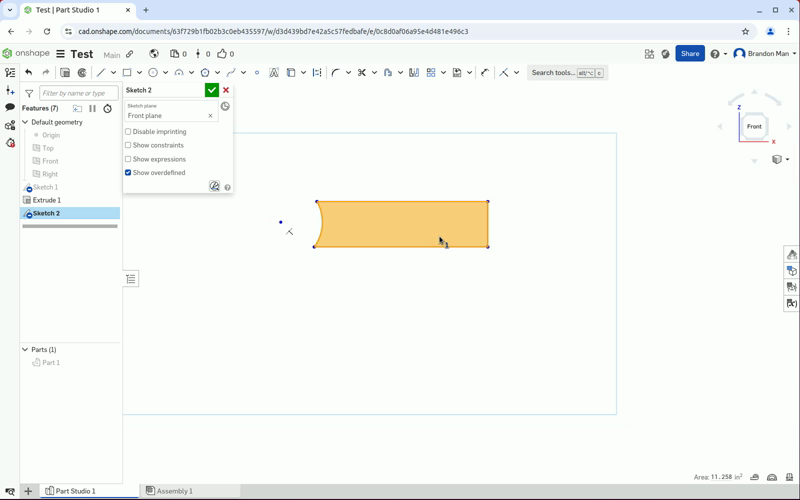
scroll(-6)
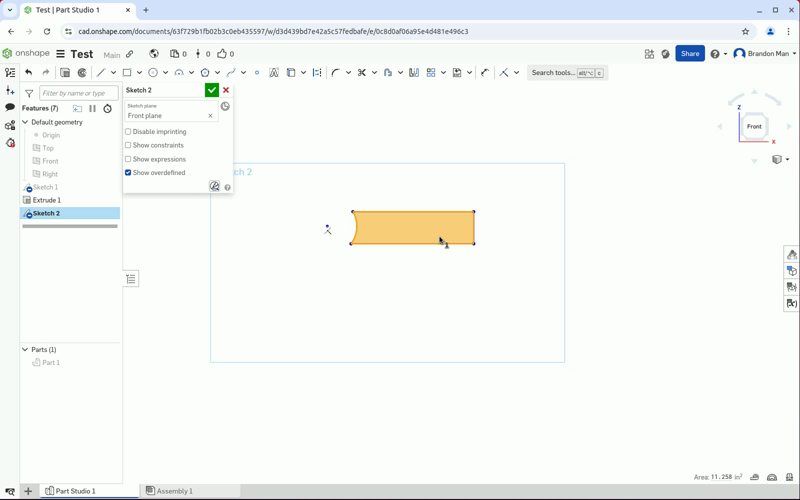
scroll(-6)
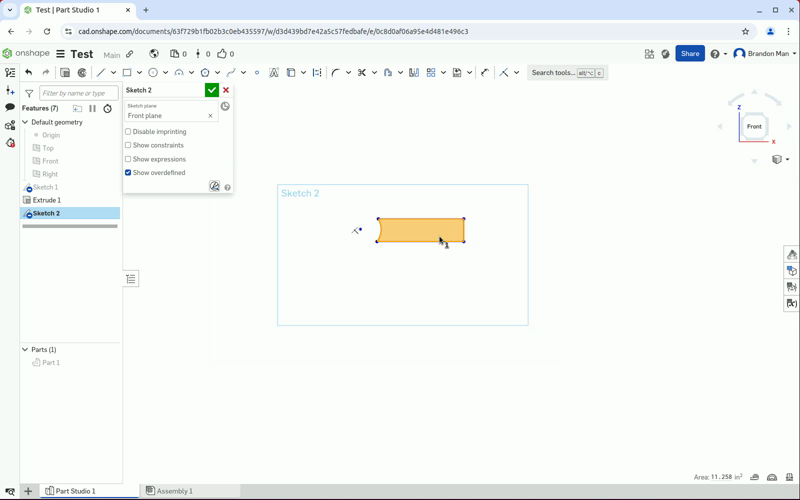
scroll(-6)
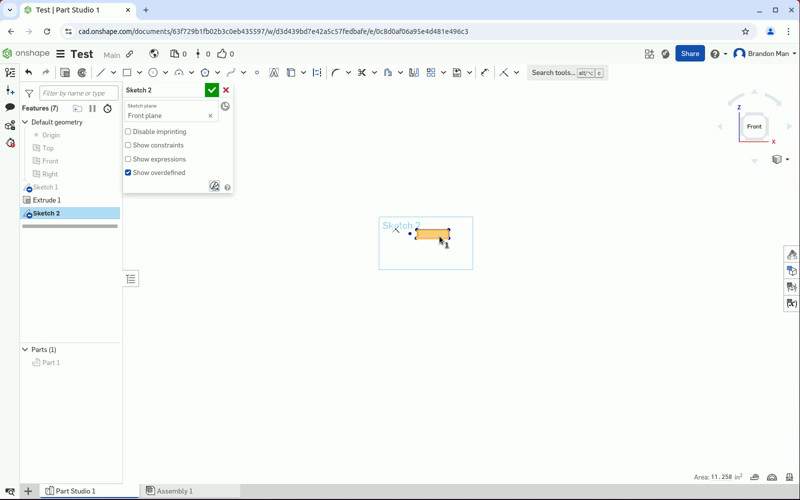
mouse_move(73, 352)
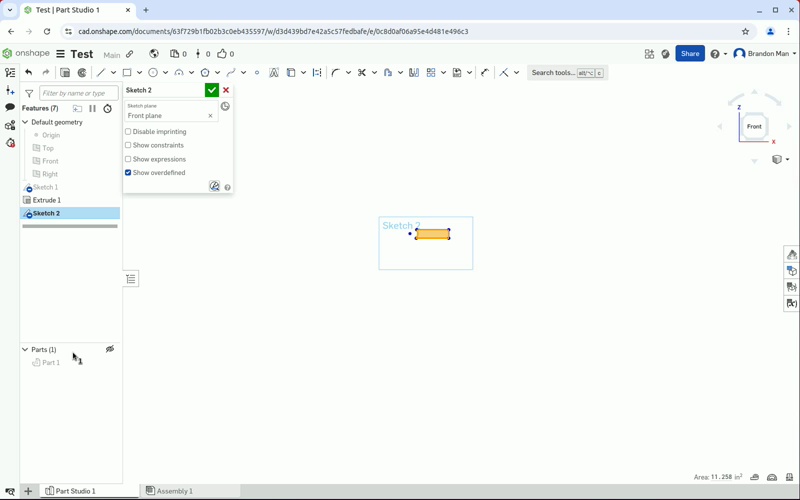
key(shift+y)
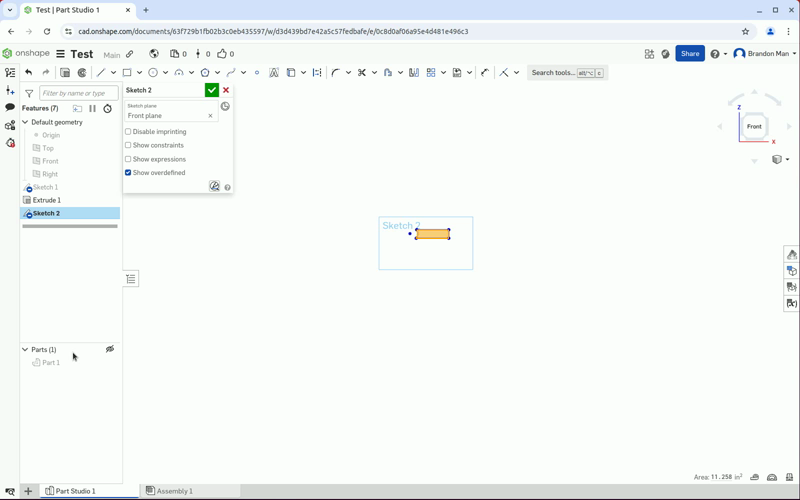
key(shift+e)
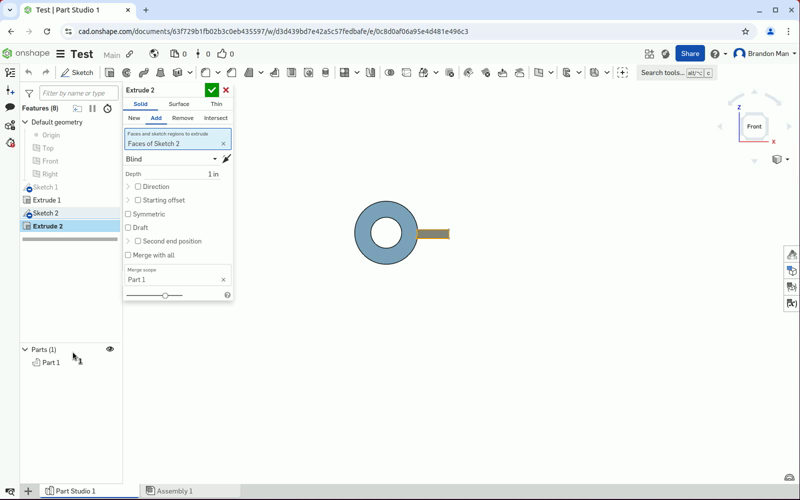
mouse_move(143, 106)
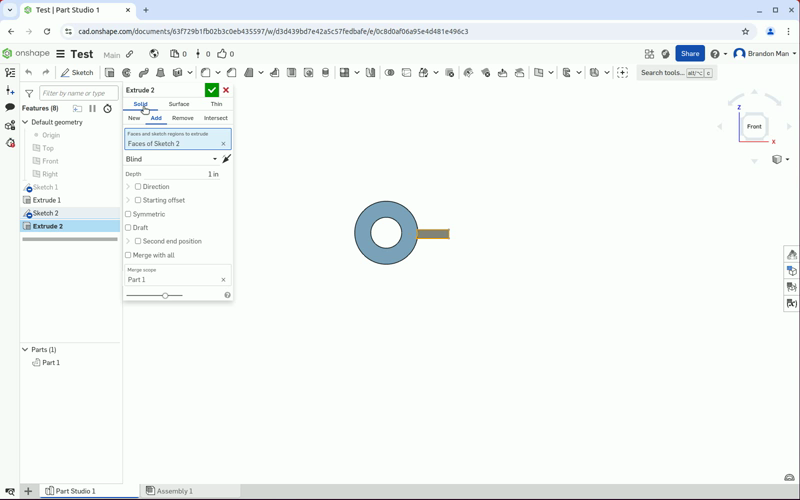
click(143, 106)
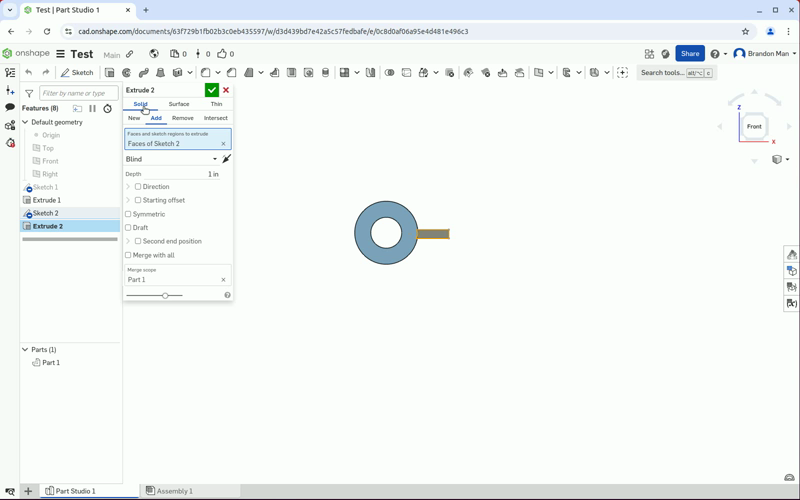
mouse_move(137, 120)
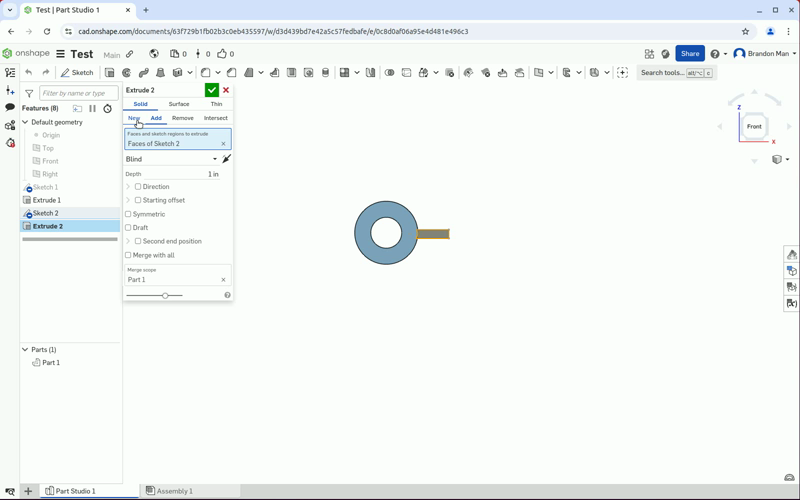
click(137, 120)
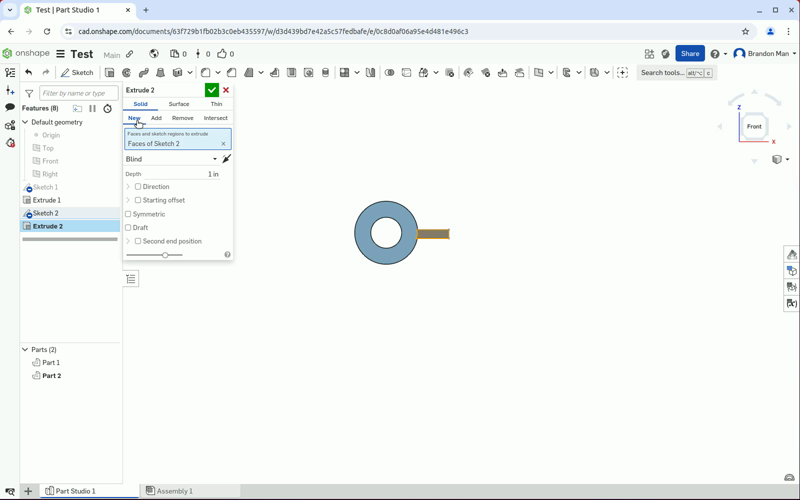
key(tab, 4)
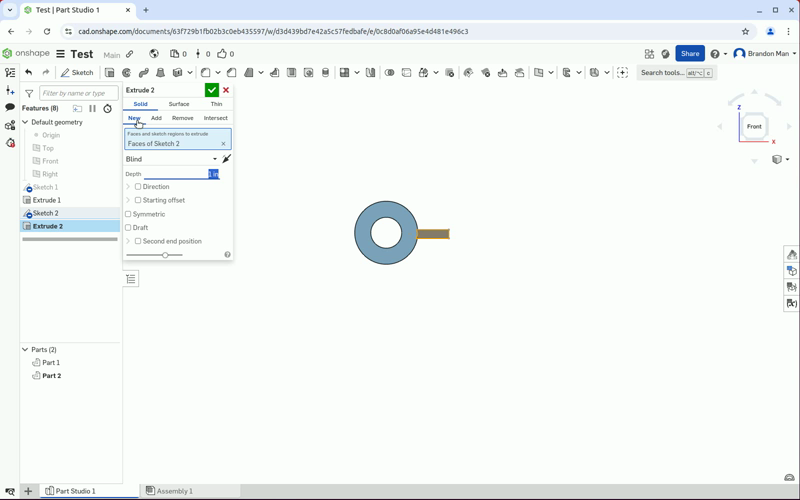
text(4.332)
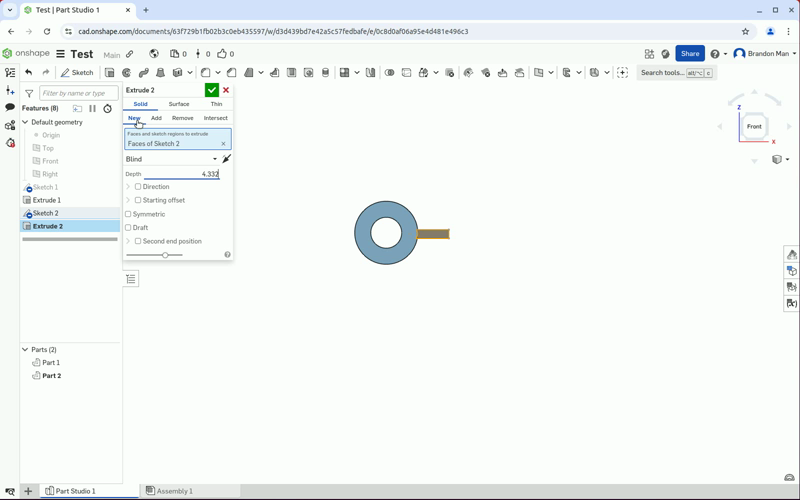
key(tab, 3)
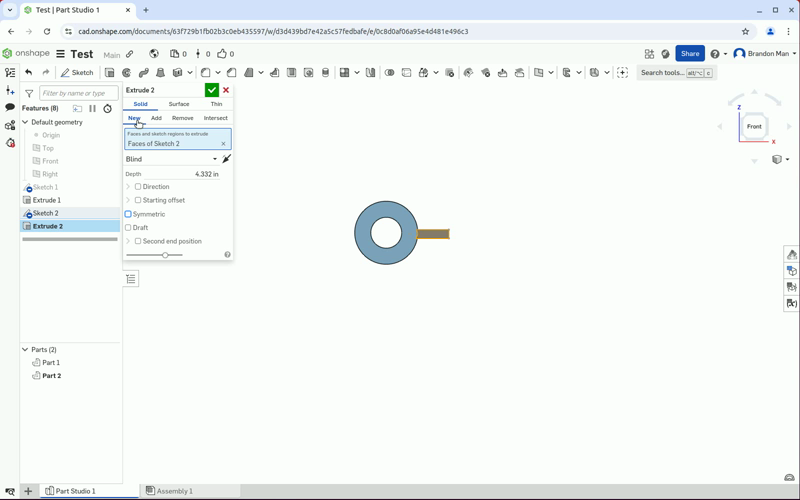
key(space)
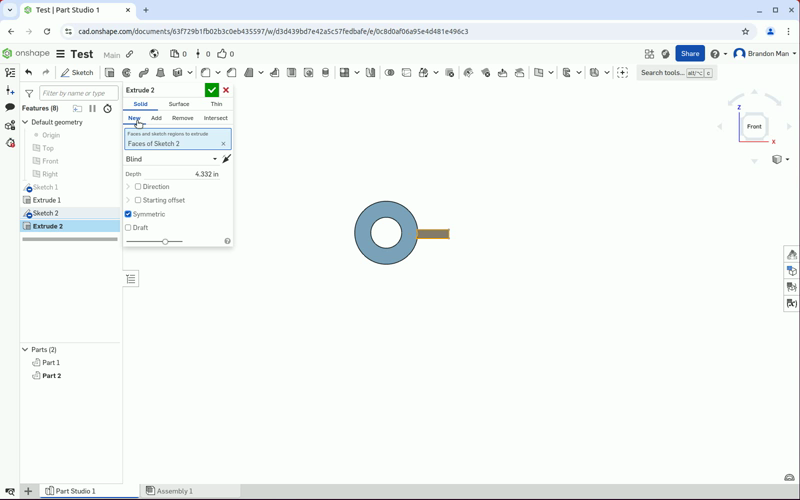
key(enter)
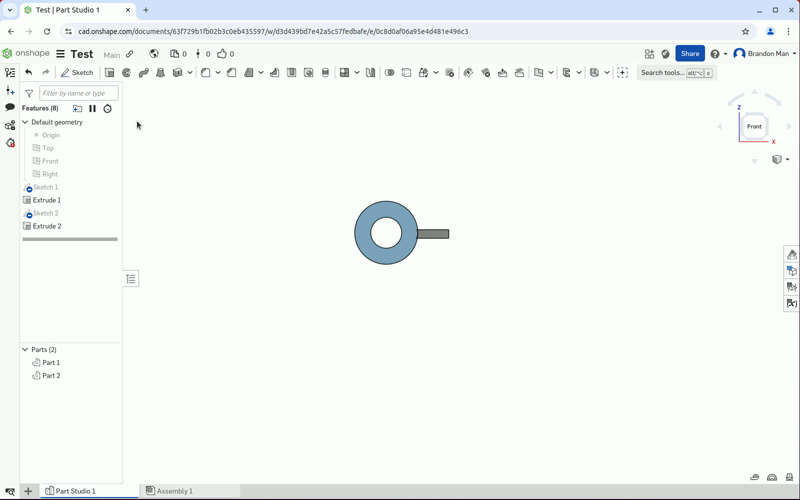
key(shift+h)
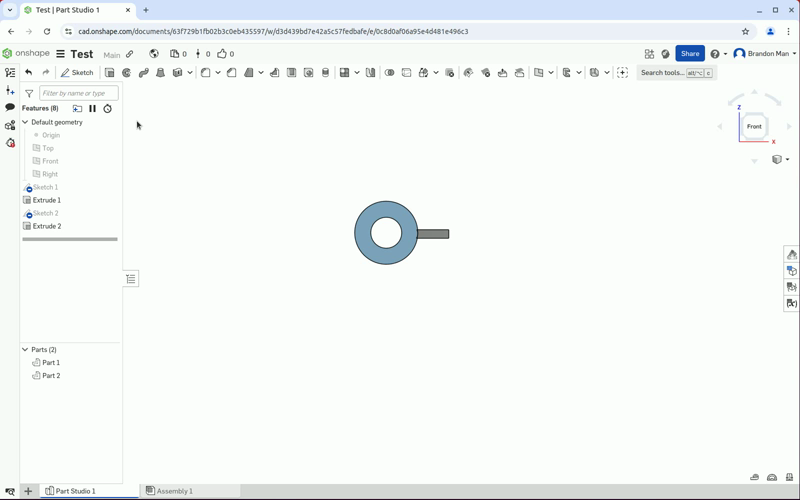
key(shift+h)
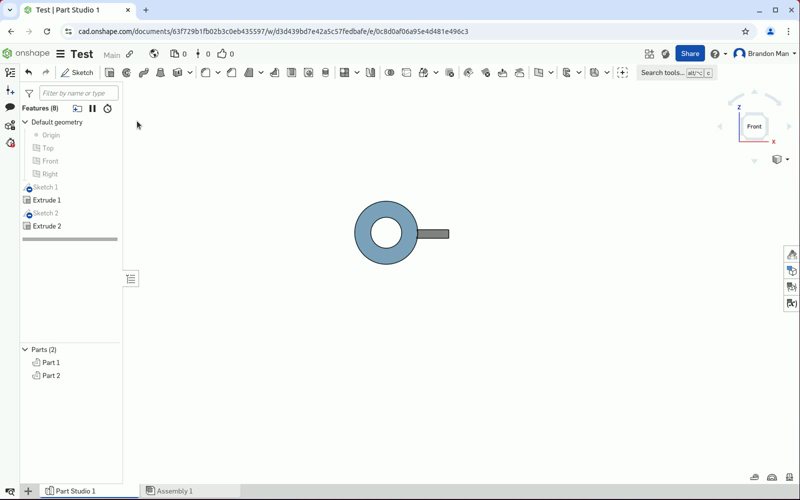
mouse_move(73, 189)
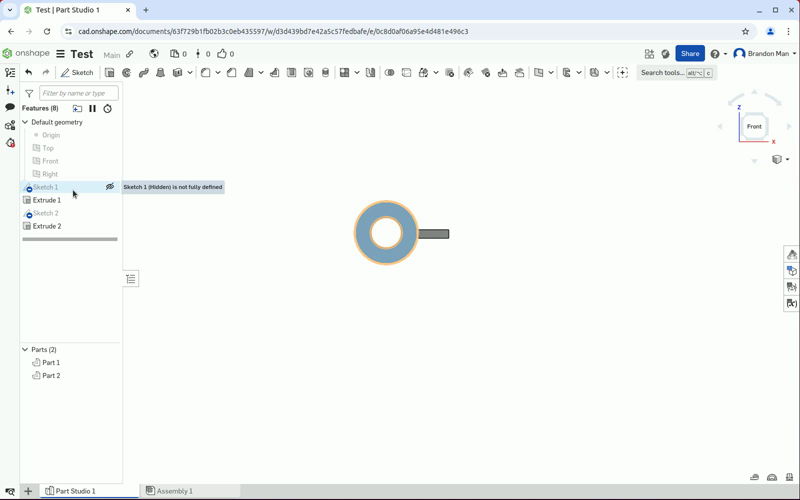
click(73, 189)
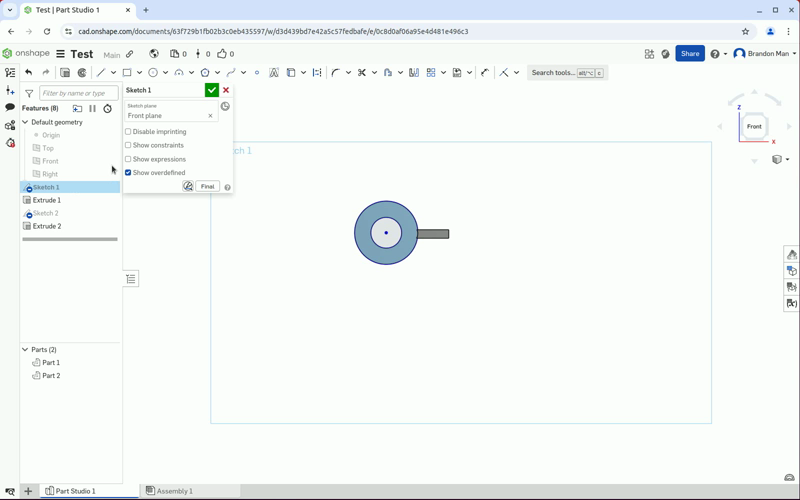
mouse_move(229, 92)
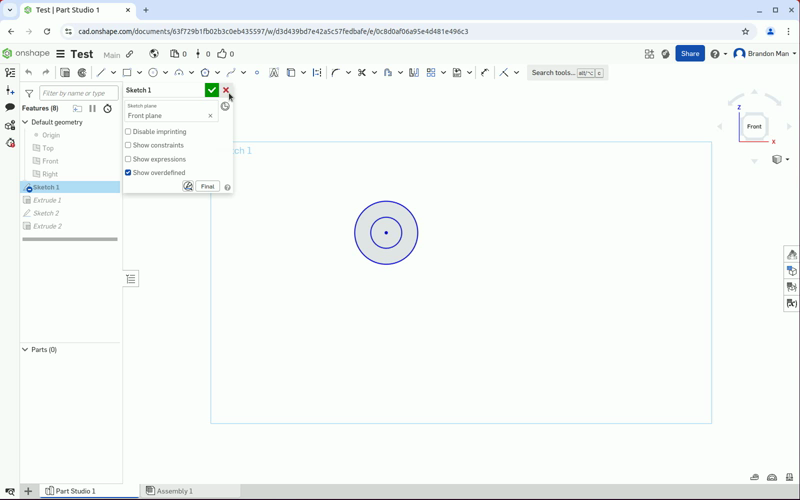
click(229, 92)
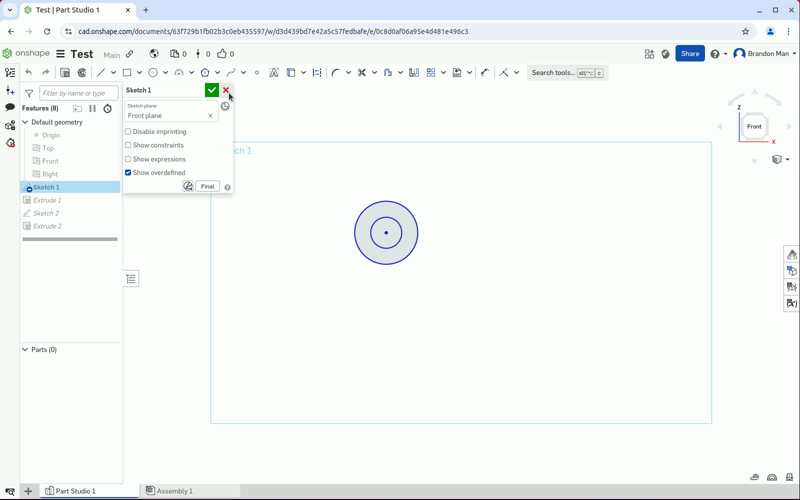
key(shift+s)
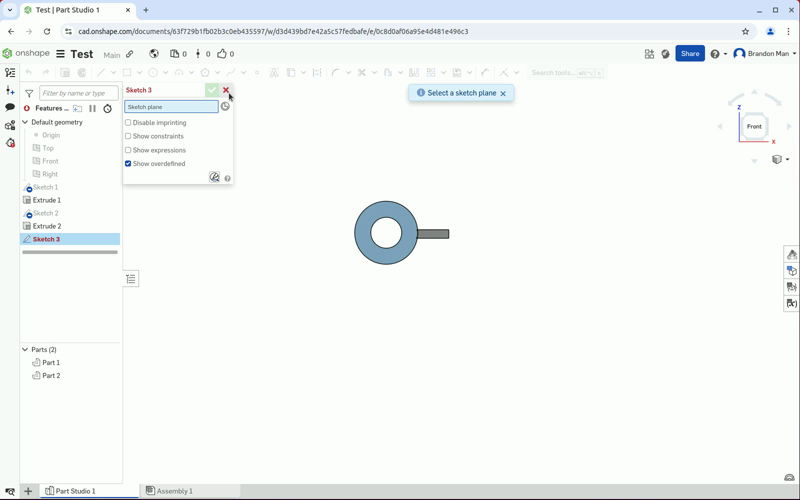
mouse_move(73, 163)
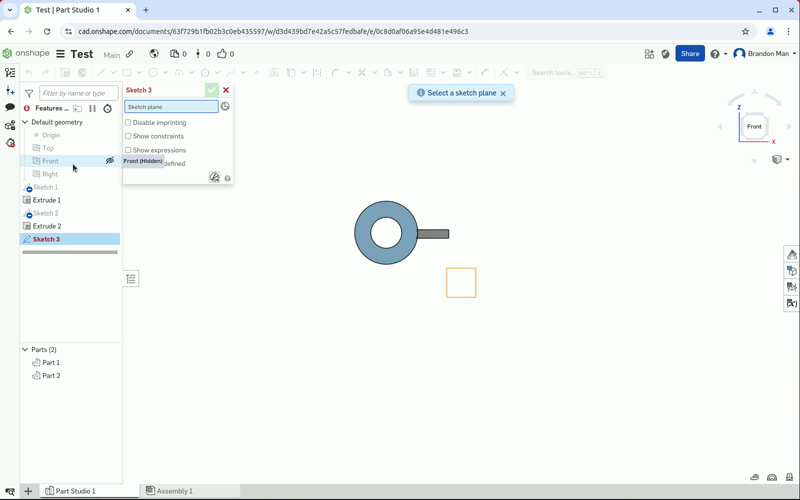
click(73, 163)
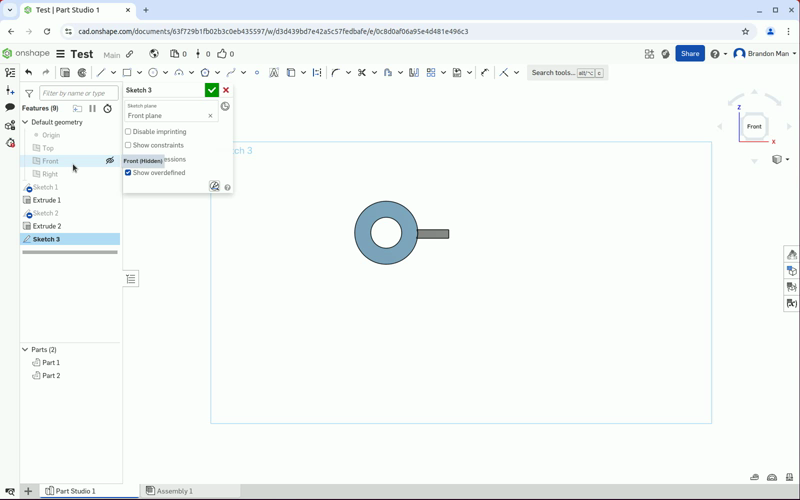
mouse_move(73, 352)
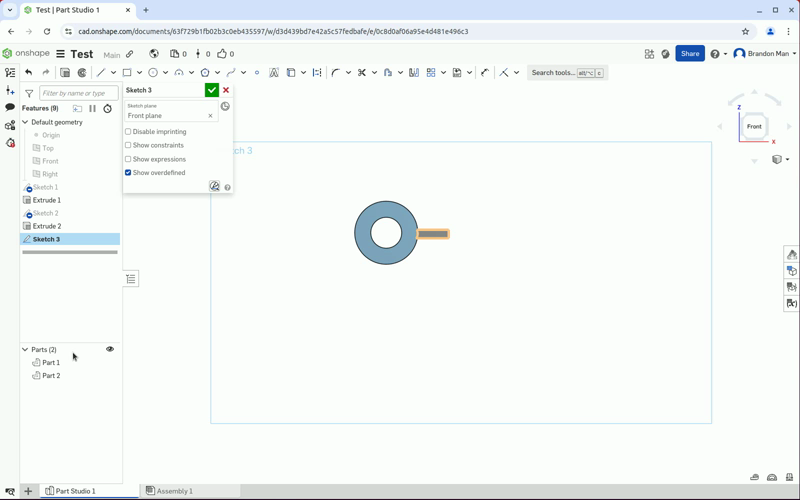
key(y)
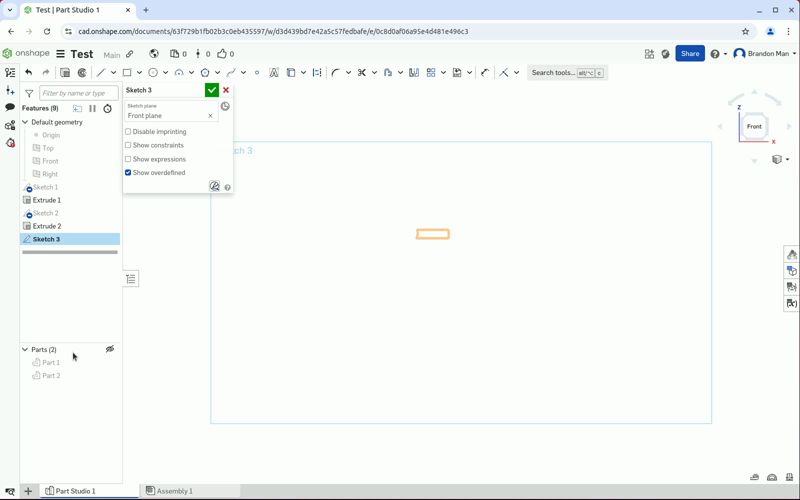
key(l)
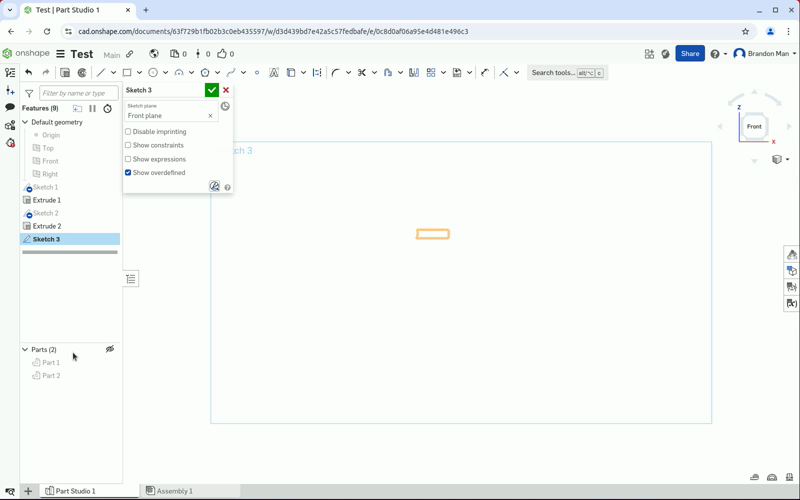
key_down(shift)
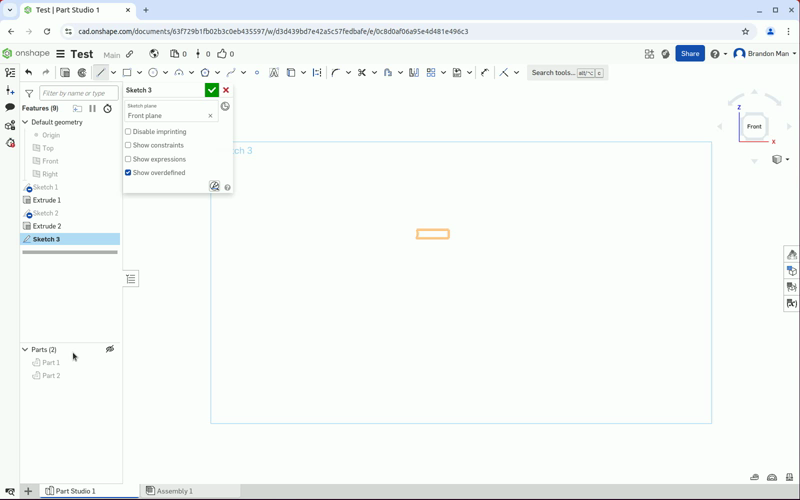
mouse_move(416, 238)
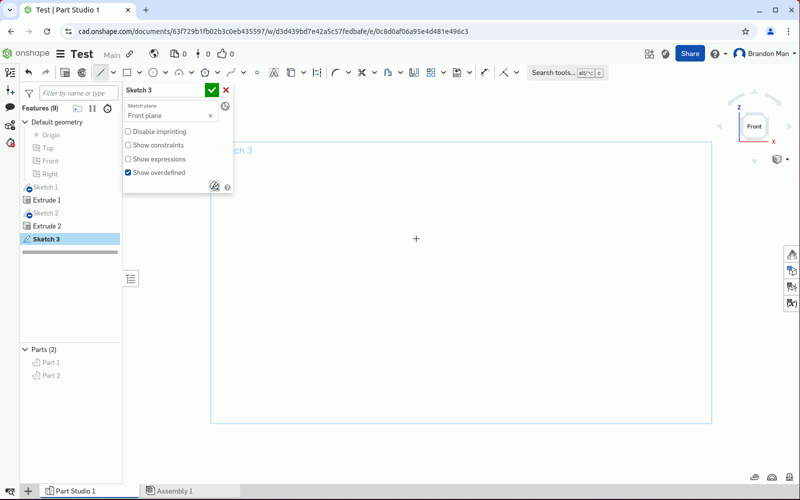
click(416, 238)
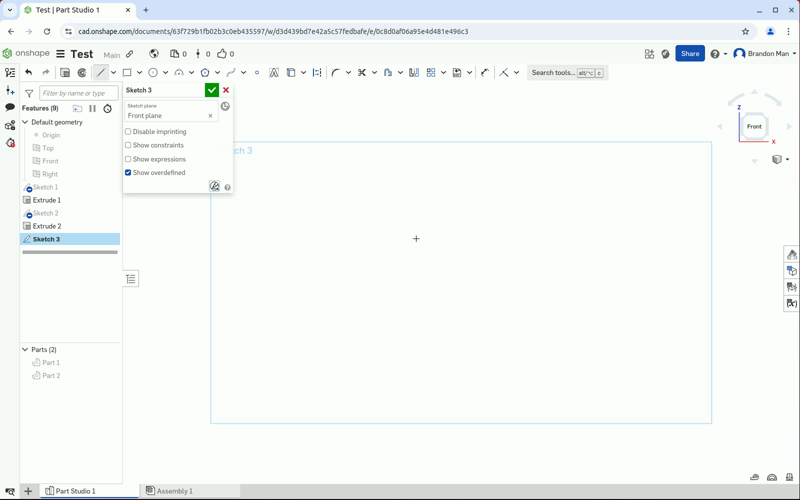
key_up(shift)
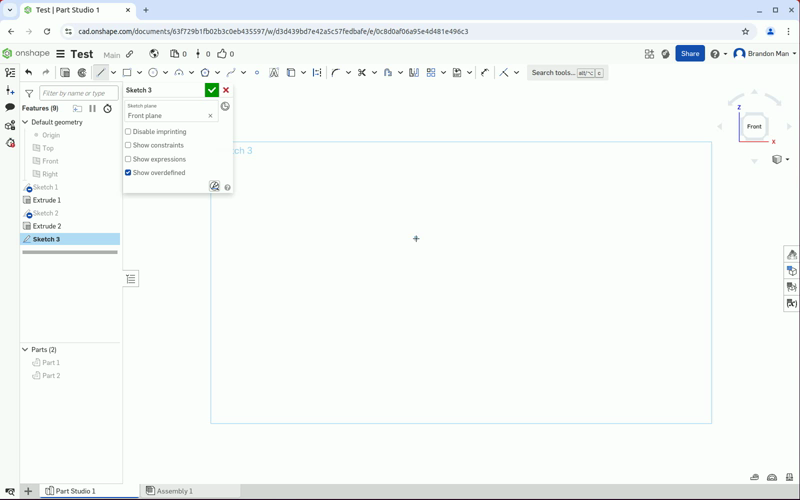
key_down(shift)
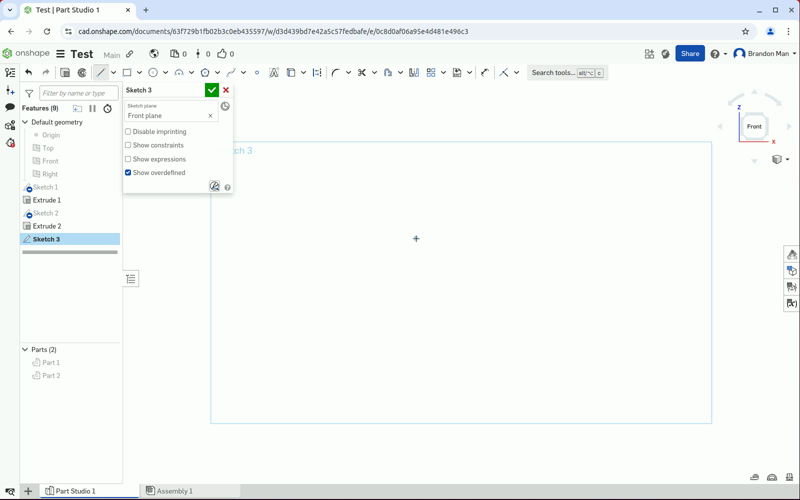
mouse_move(446, 238)
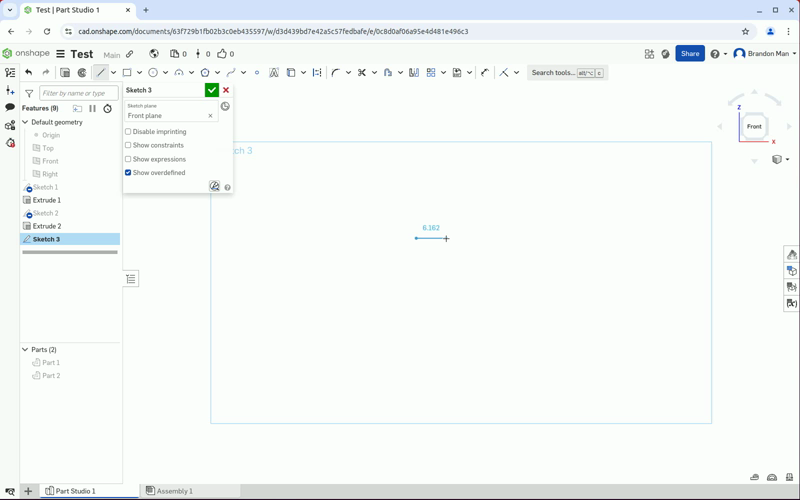
mouse_move(448, 238)
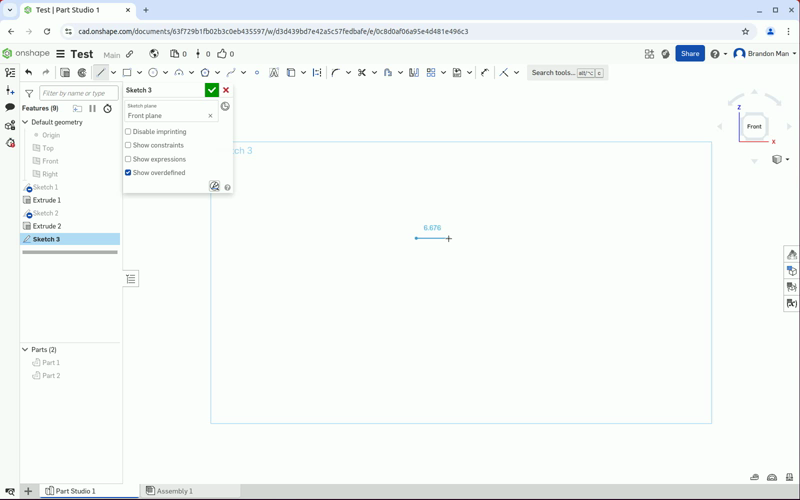
click(448, 238)
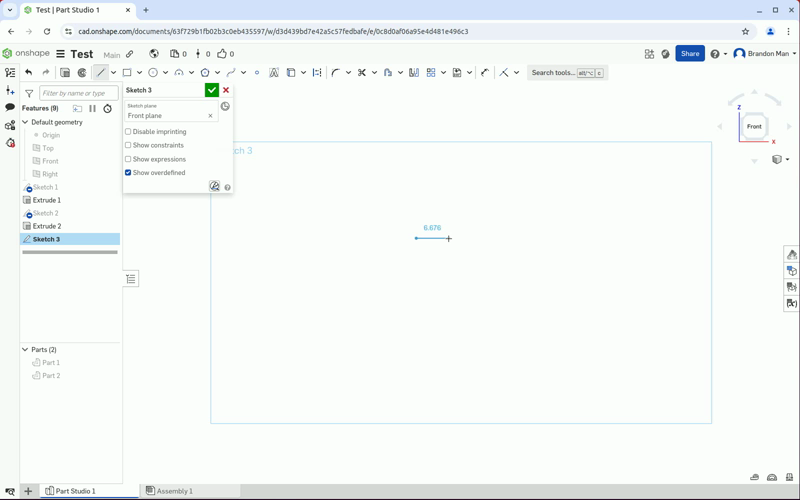
key_up(shift)
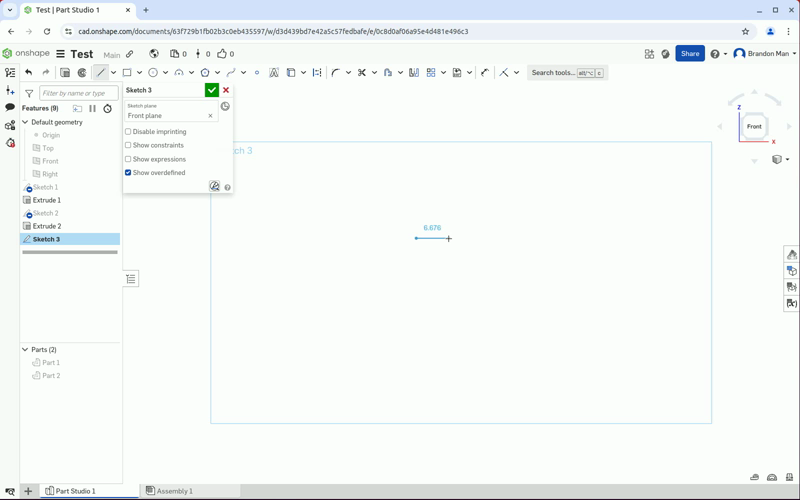
key_down(shift)
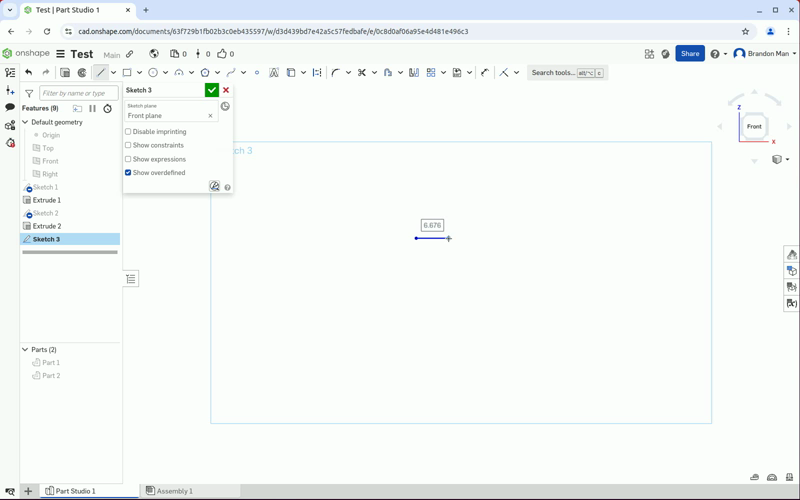
mouse_move(478, 238)
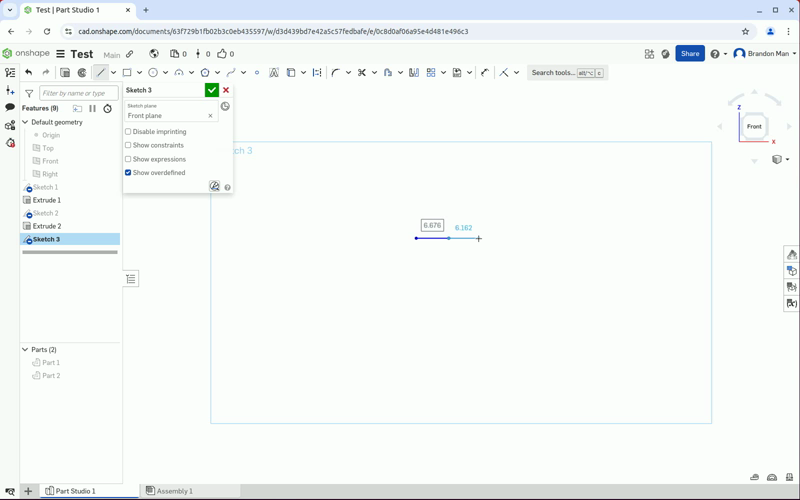
mouse_move(448, 229)
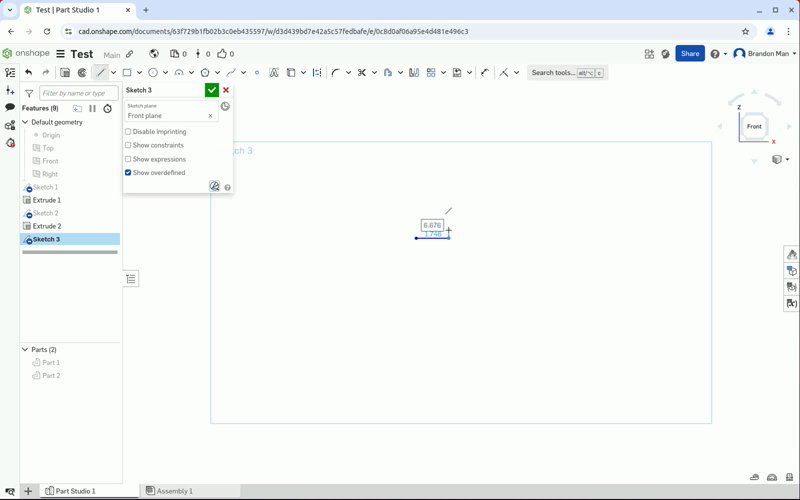
click(448, 229)
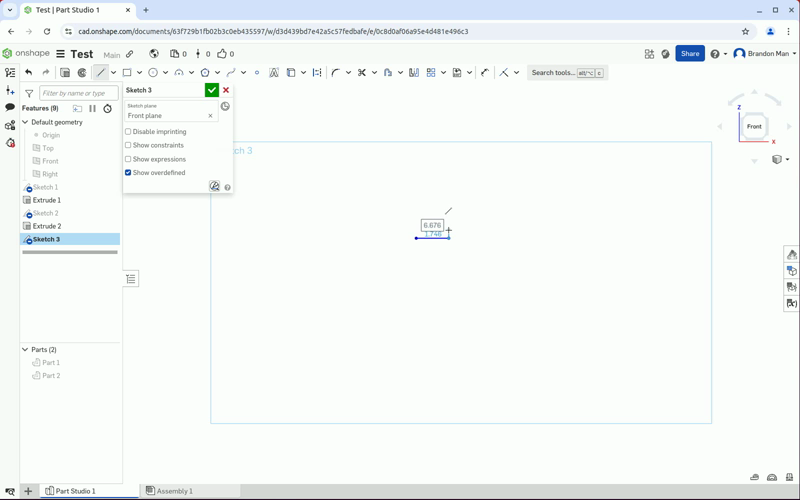
key_up(shift)
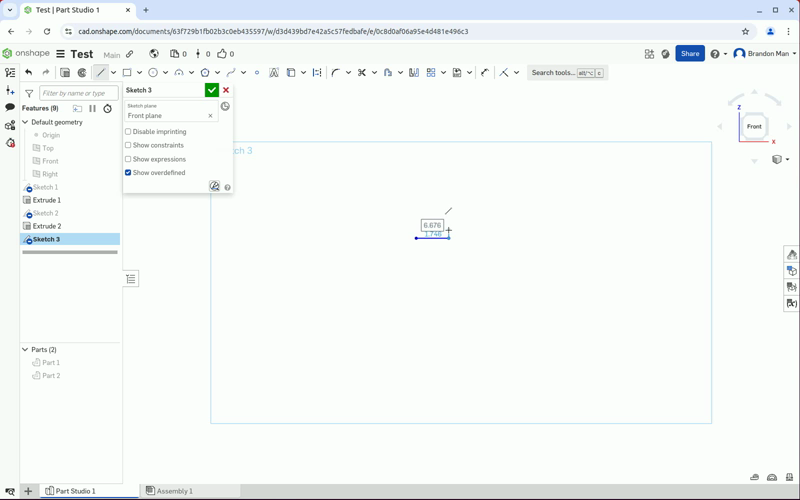
key_down(shift)
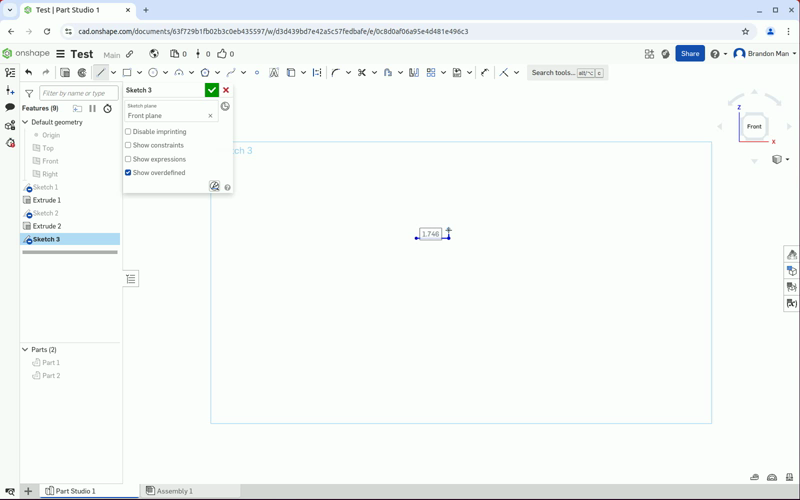
mouse_move(478, 229)
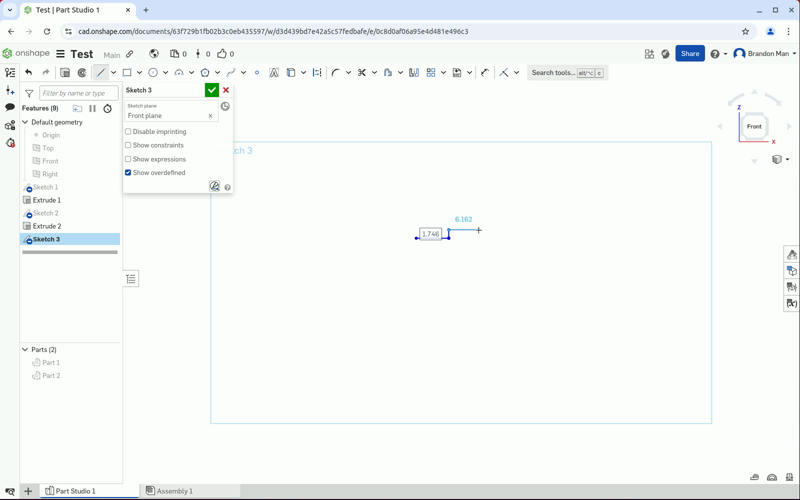
mouse_move(416, 229)
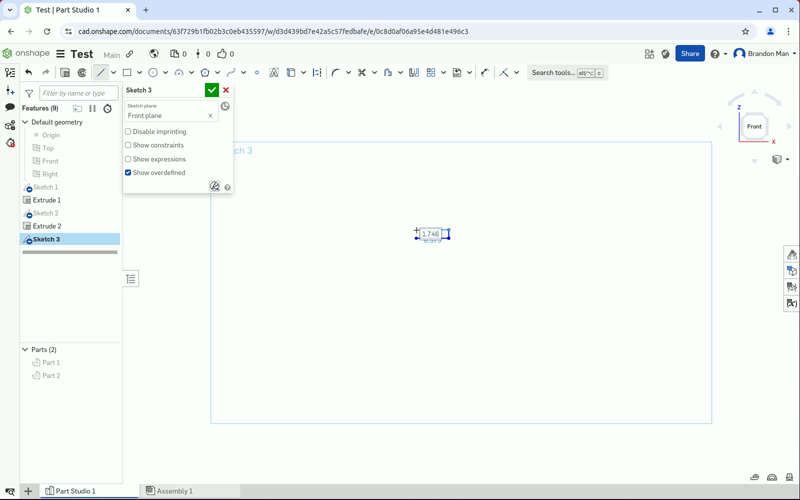
click(416, 229)
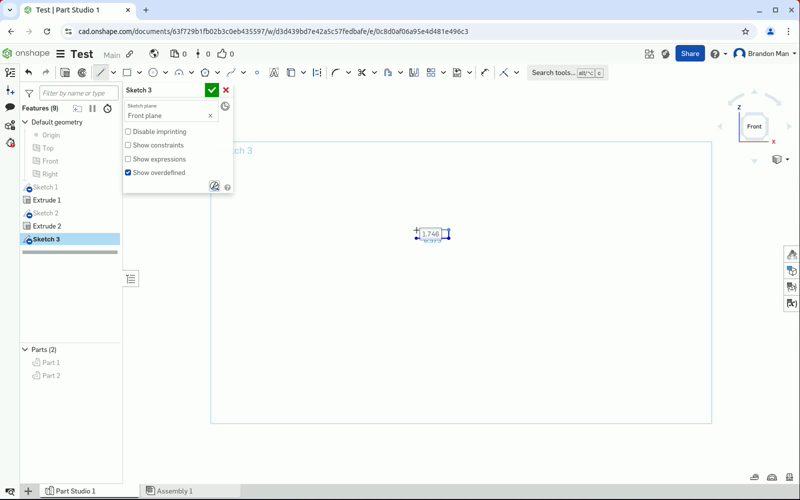
key_up(shift)
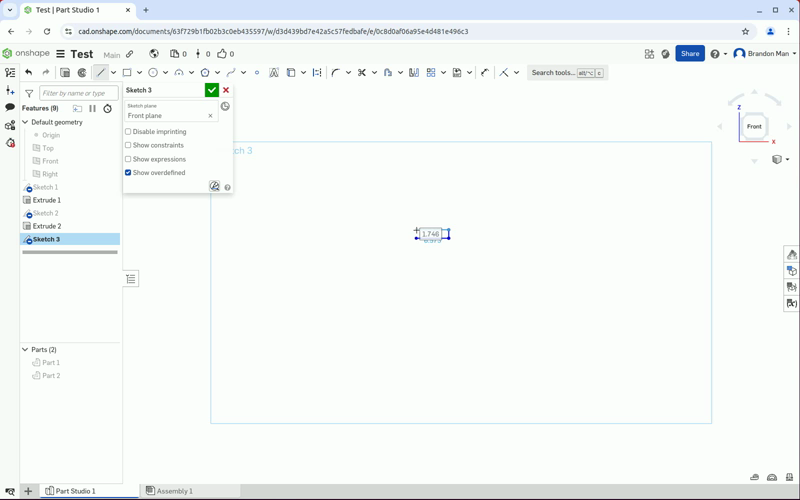
key(esc)
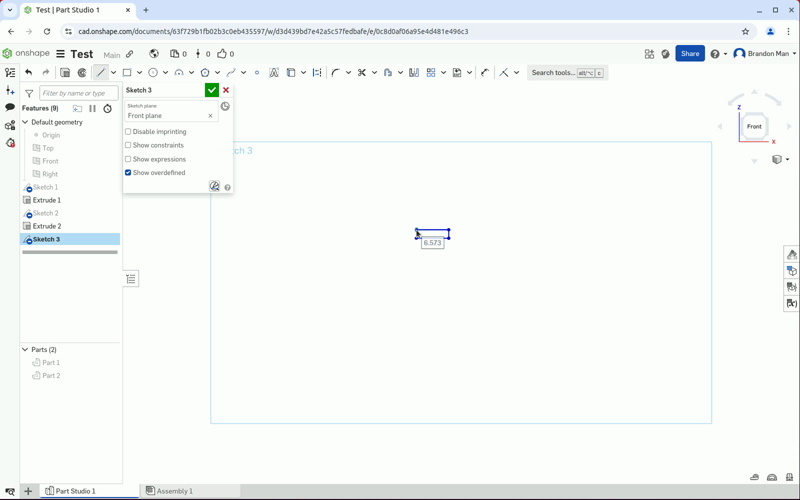
key(a)
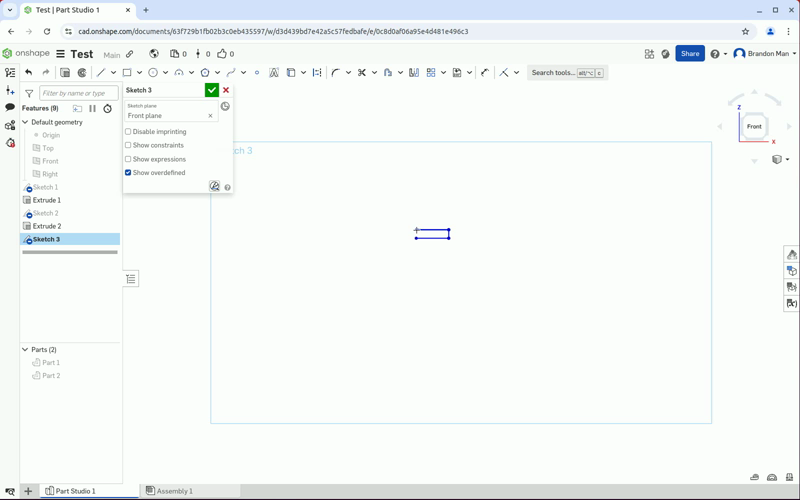
mouse_move(416, 229)
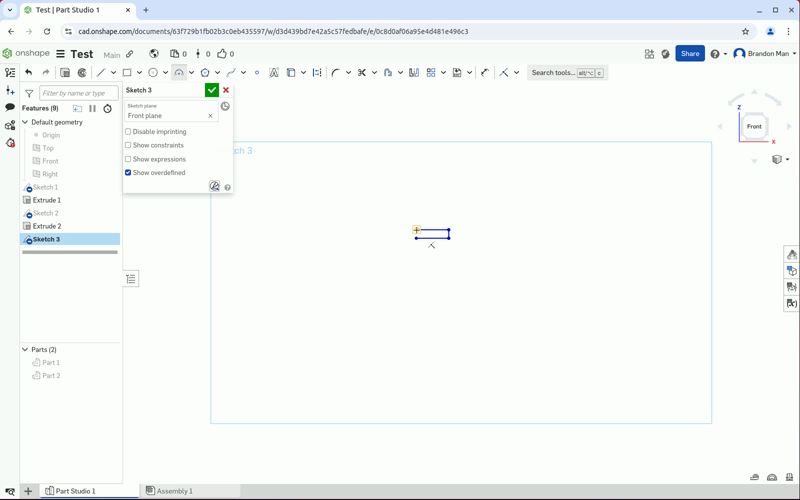
click(416, 229)
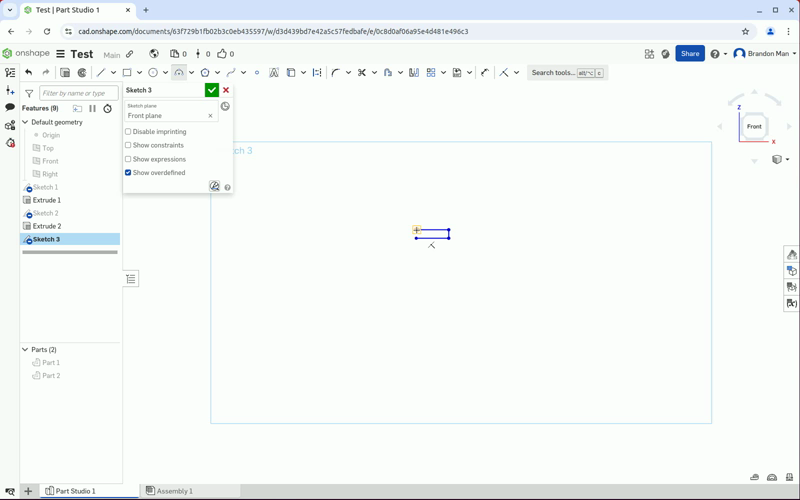
mouse_move(416, 238)
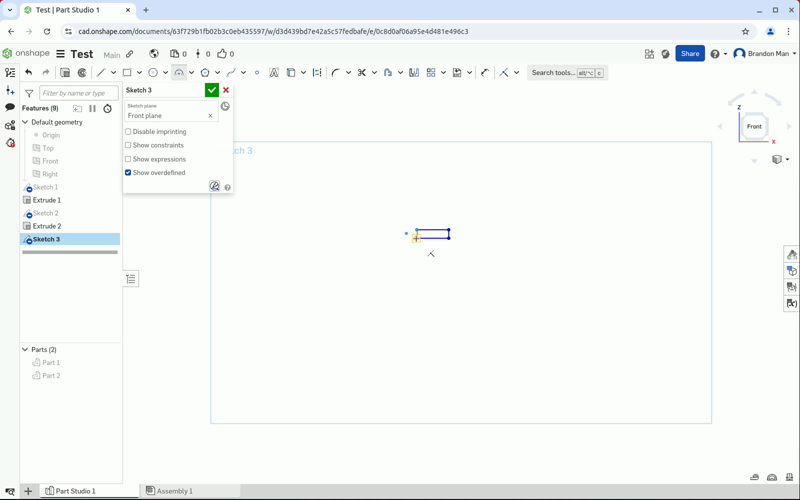
click(416, 238)
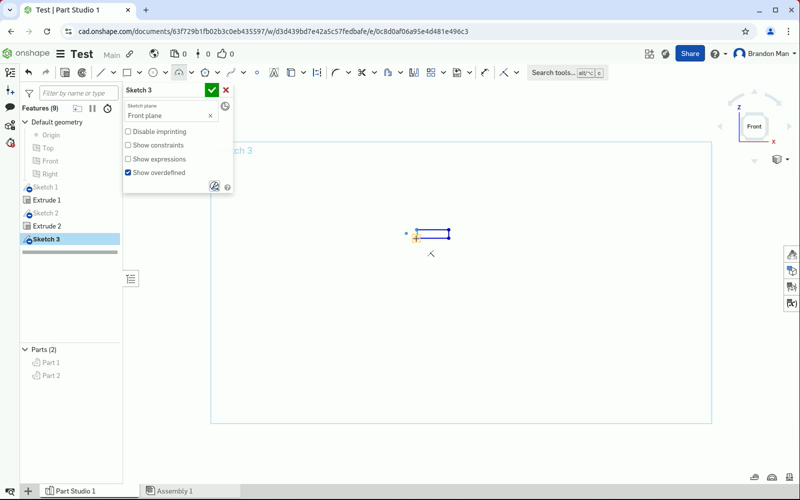
key_down(shift)
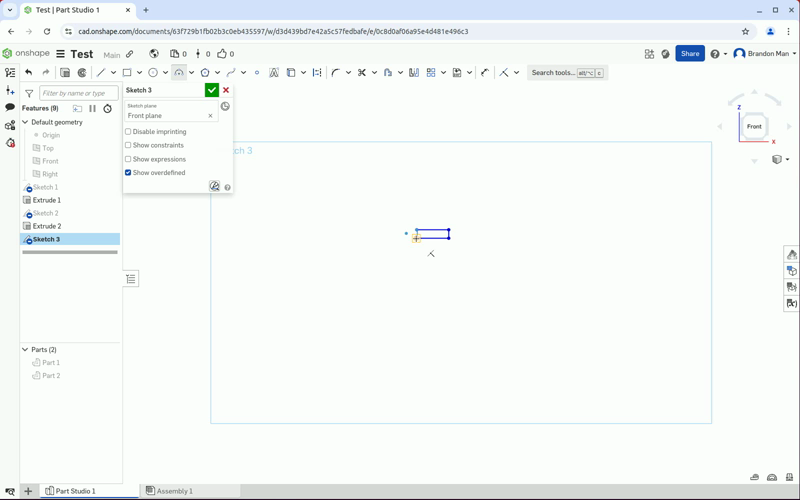
mouse_move(417, 234)
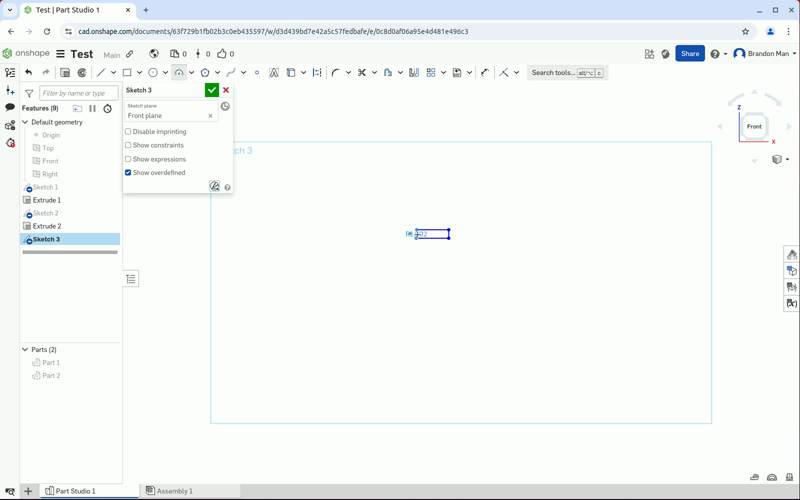
scroll(6)
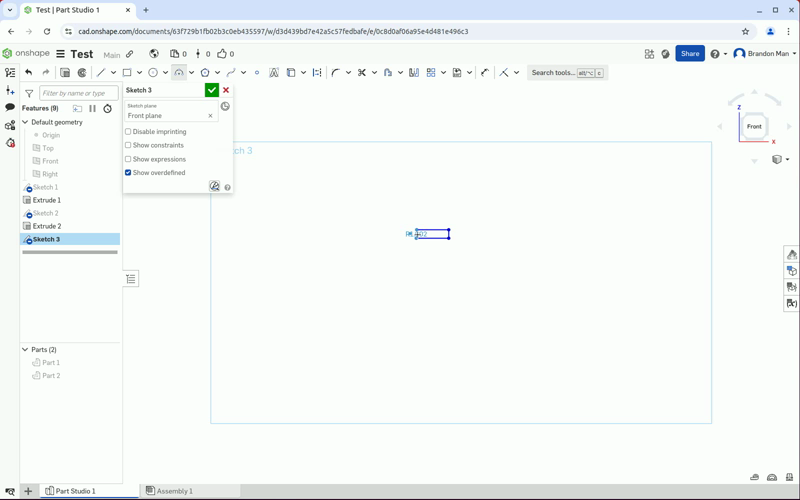
scroll(6)
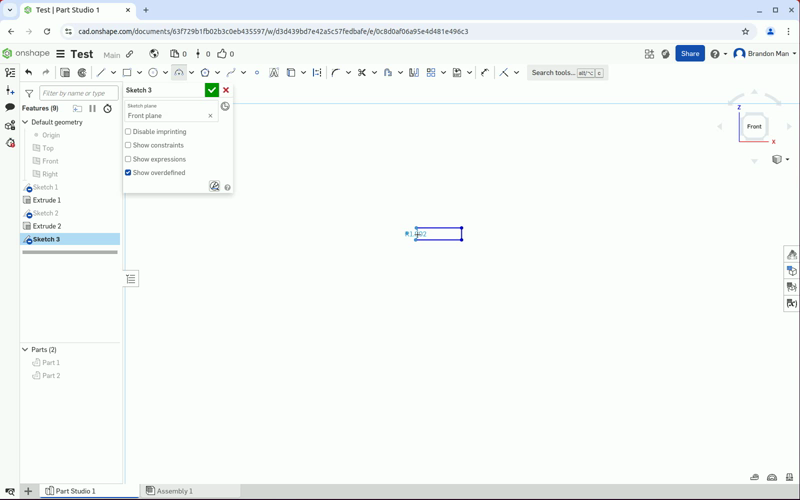
scroll(6)
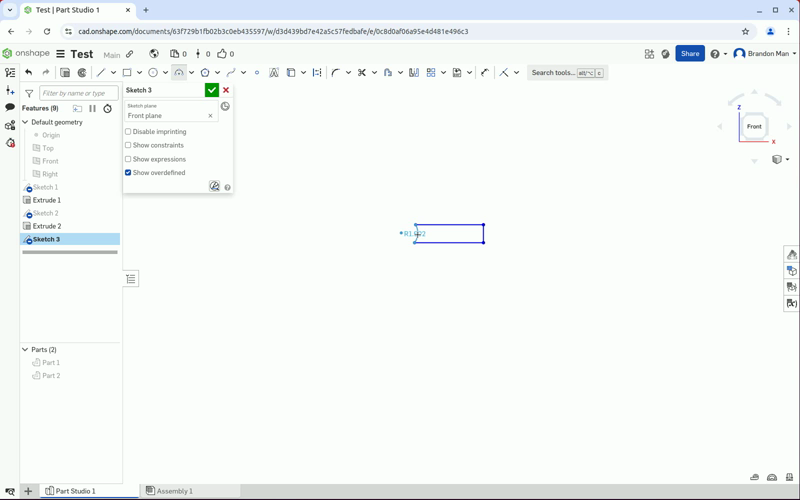
scroll(6)
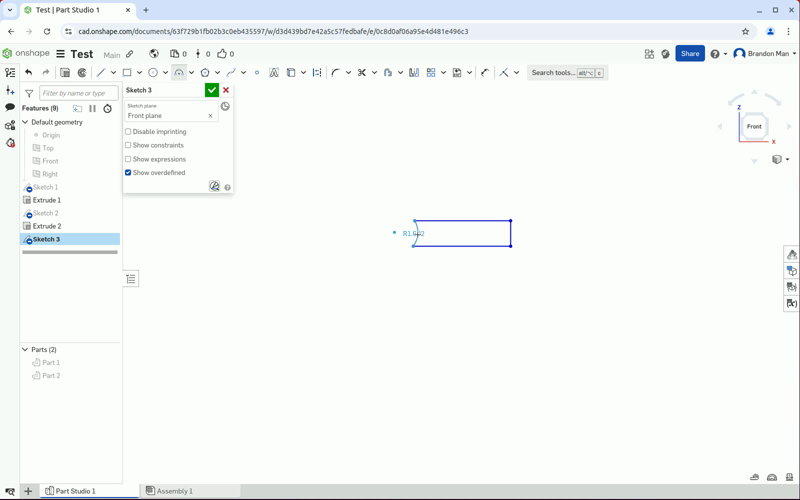
scroll(6)
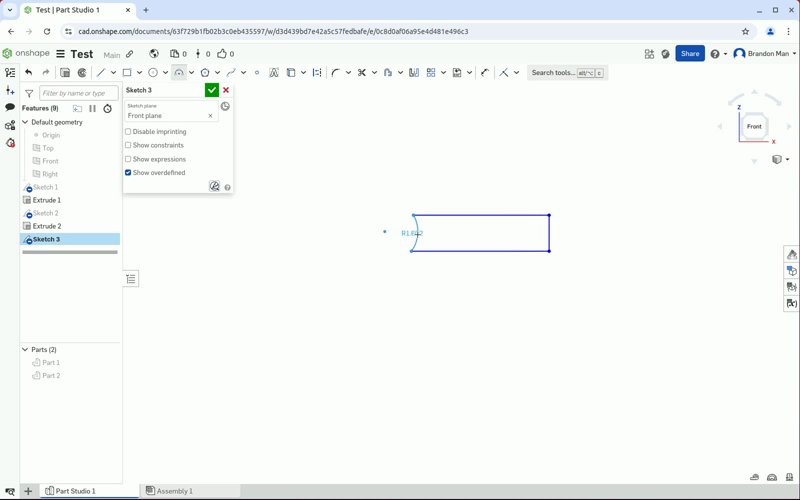
scroll(6)
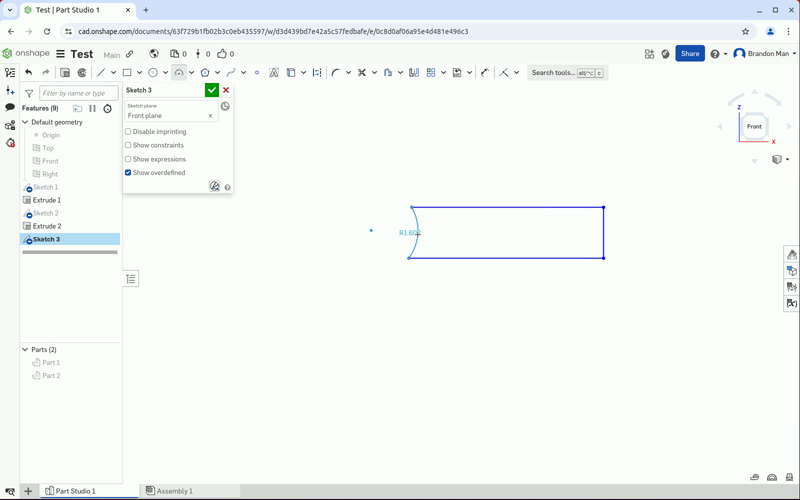
scroll(6)
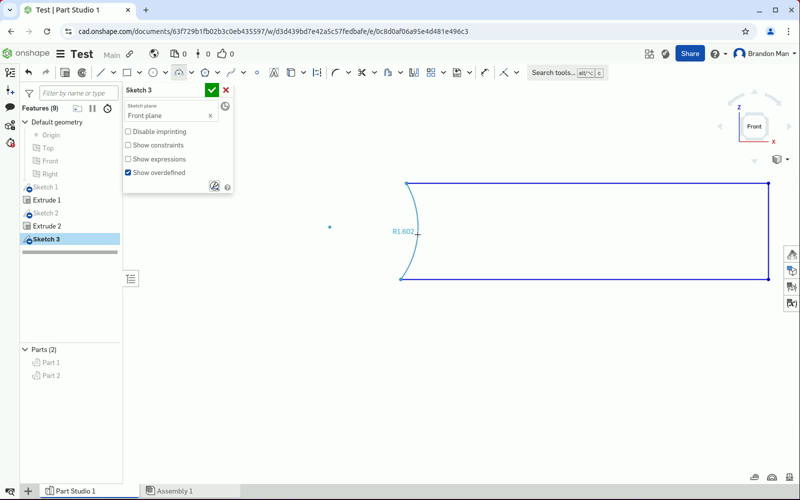
click(417, 234)
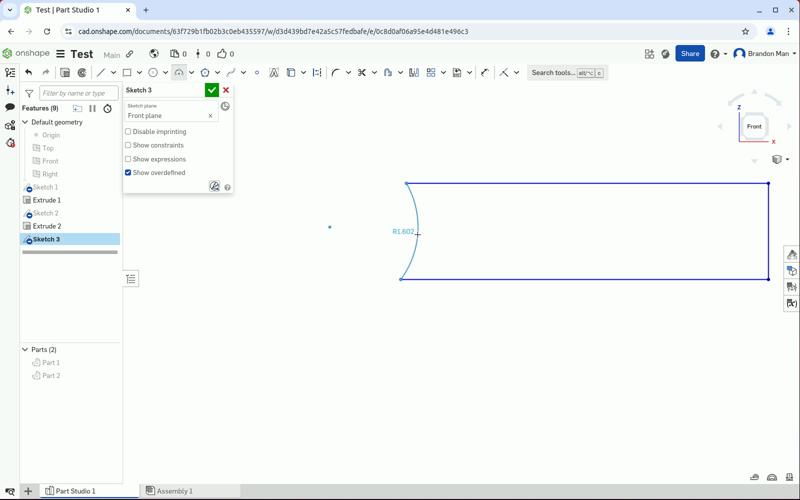
scroll(-6)
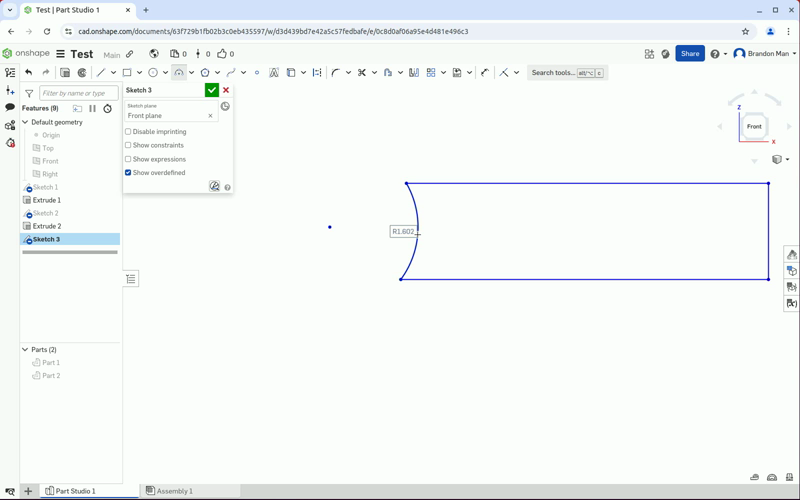
scroll(-6)
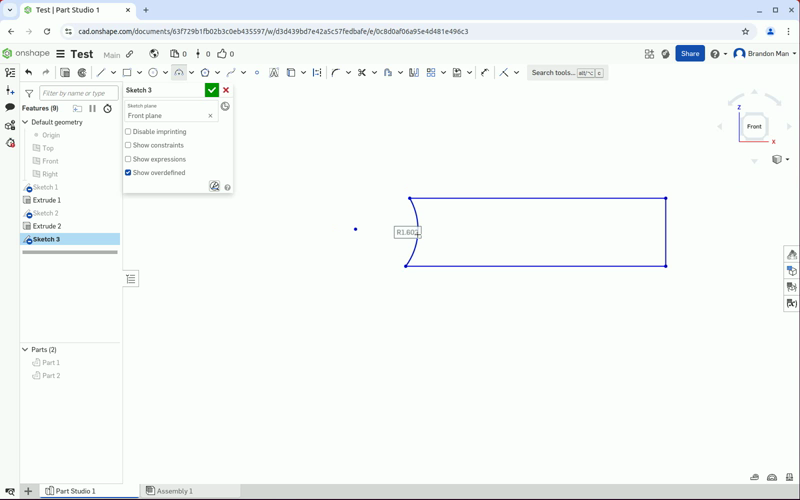
scroll(-6)
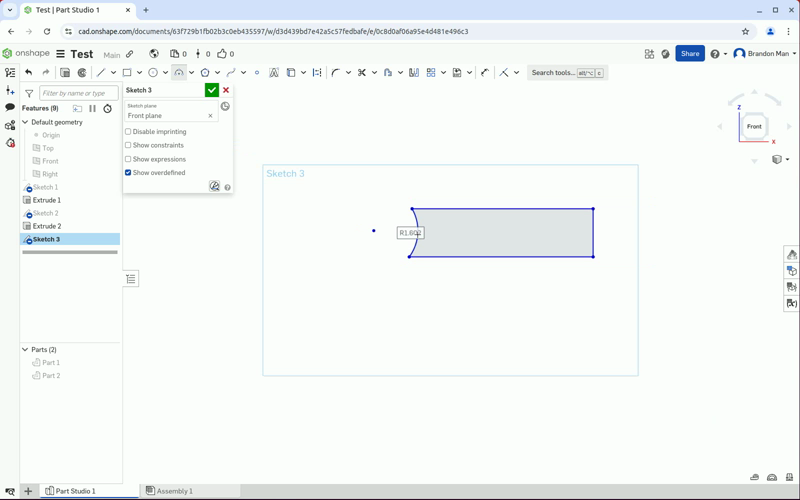
scroll(-6)
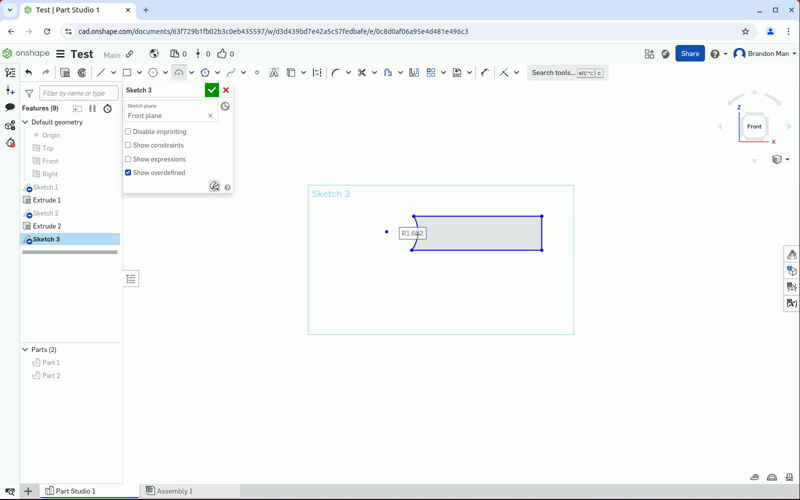
scroll(-6)
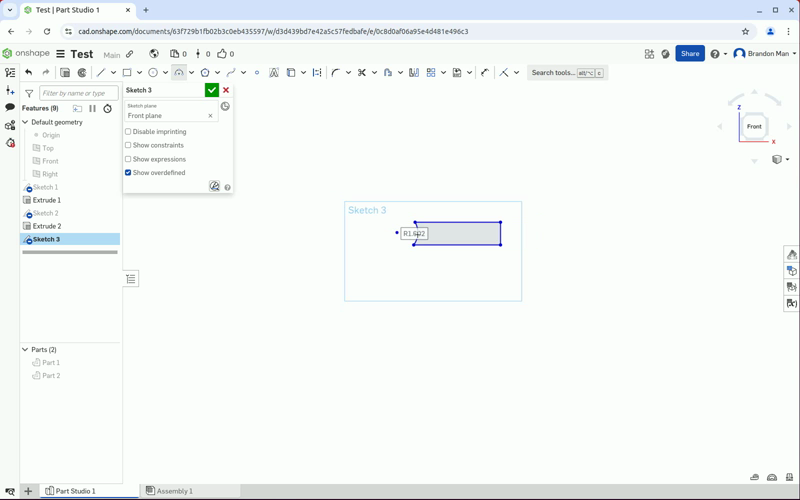
scroll(-6)
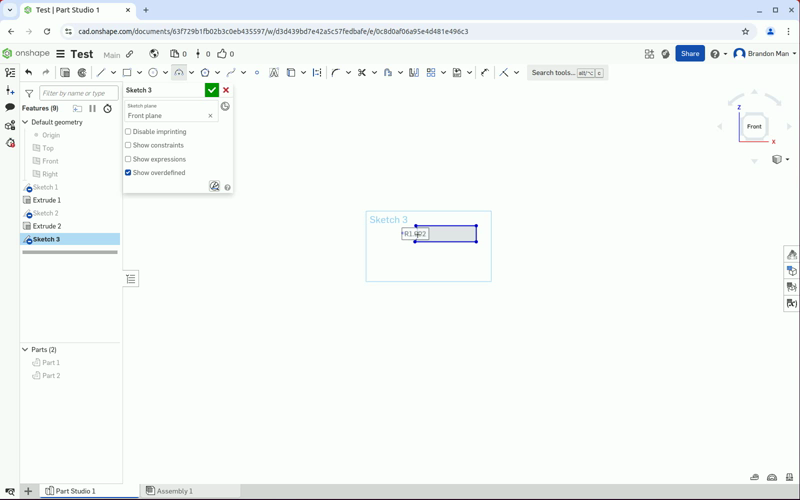
scroll(-6)
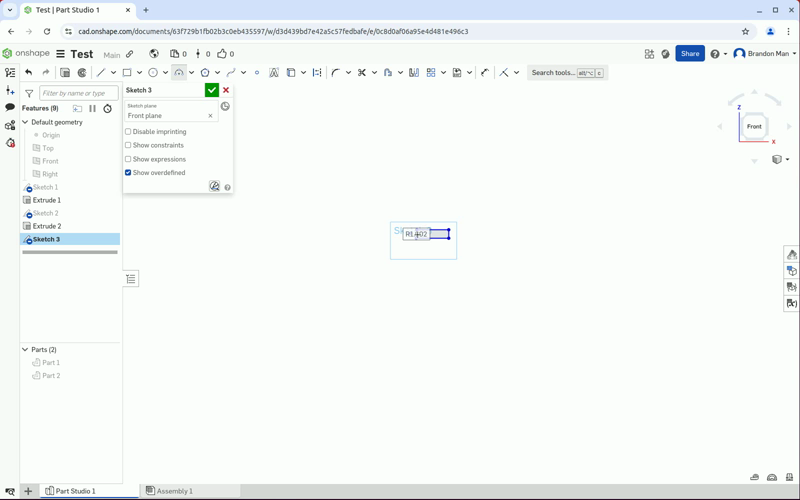
key_up(shift)
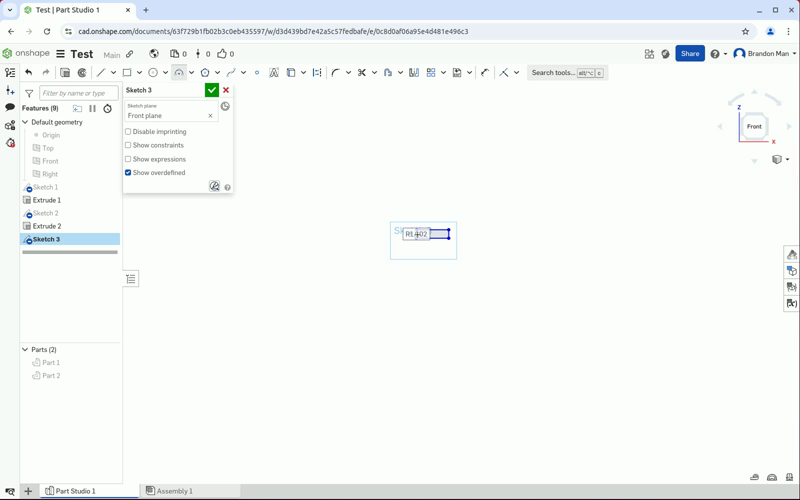
key(esc)
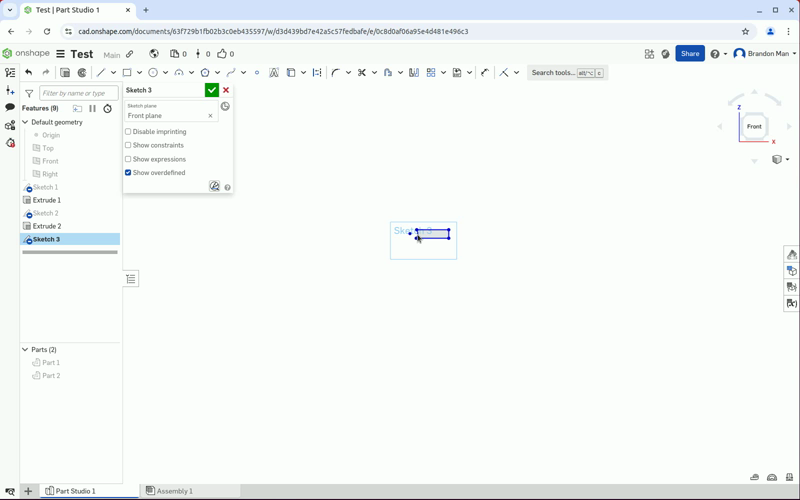
mouse_move(432, 237)
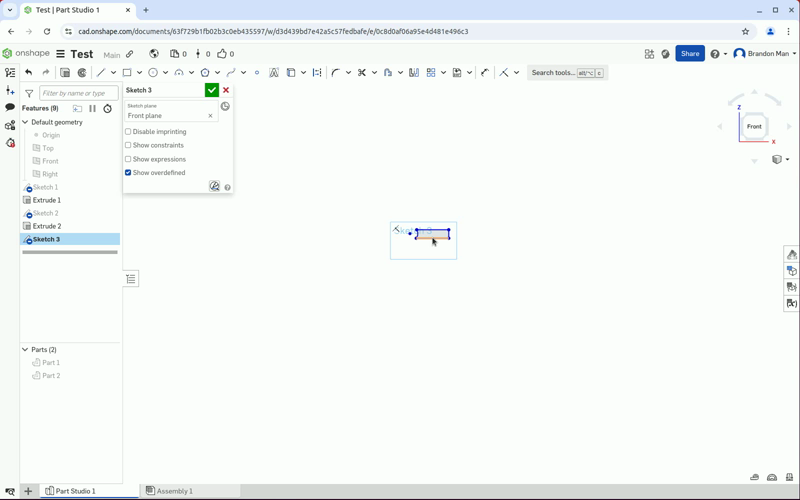
scroll(6)
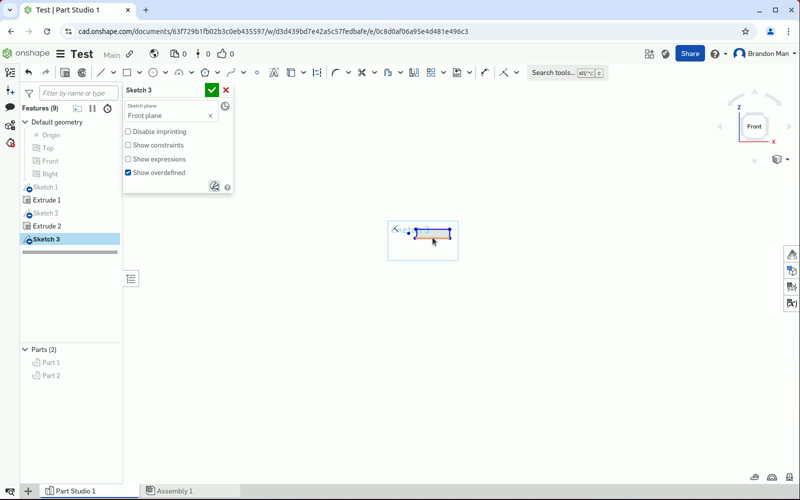
scroll(6)
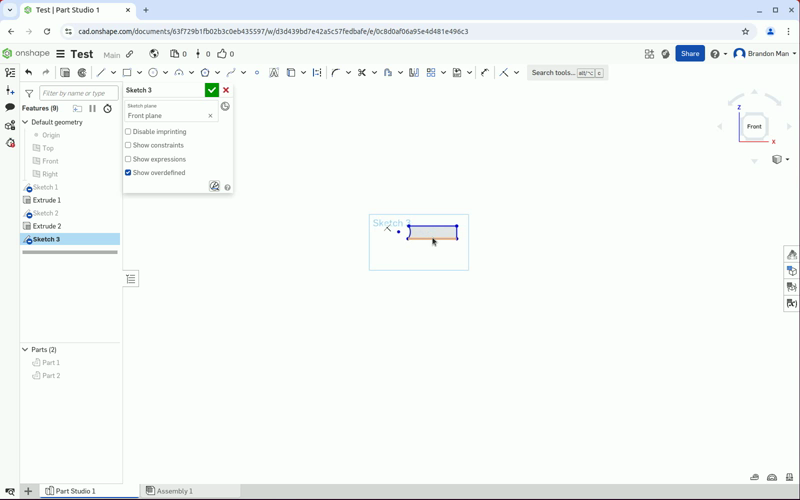
scroll(6)
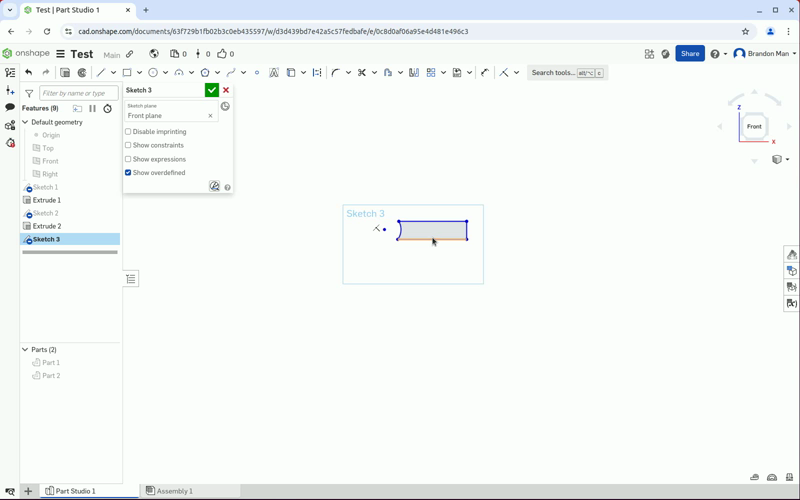
scroll(6)
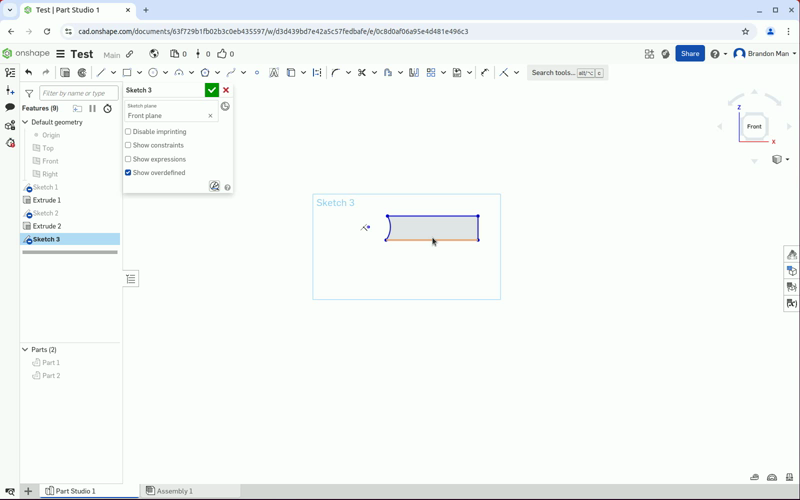
scroll(6)
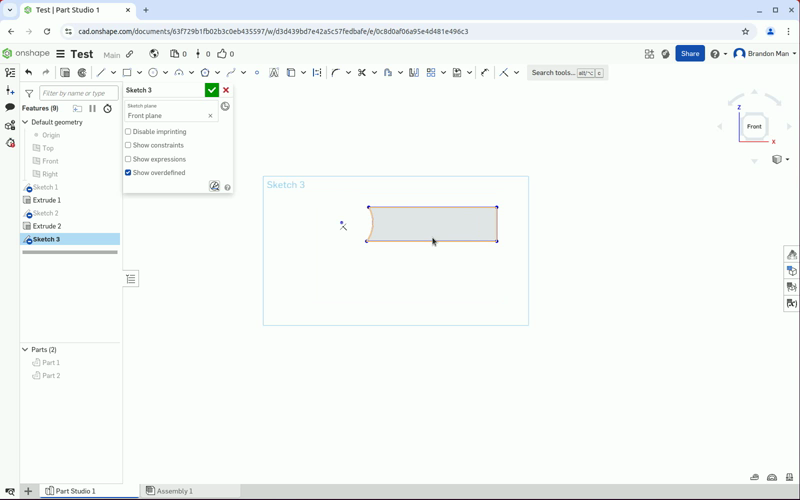
scroll(6)
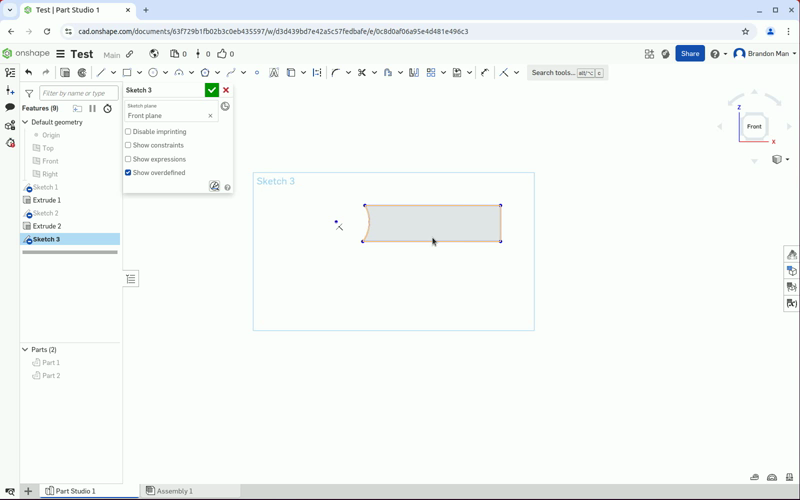
scroll(6)
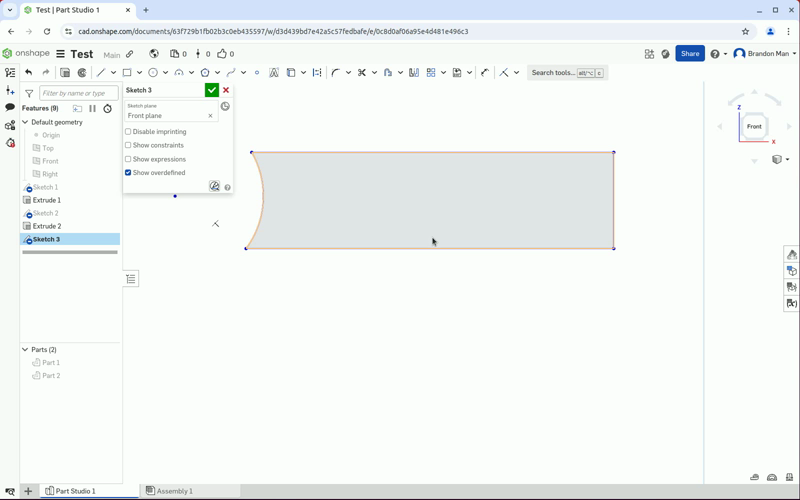
click(432, 237)
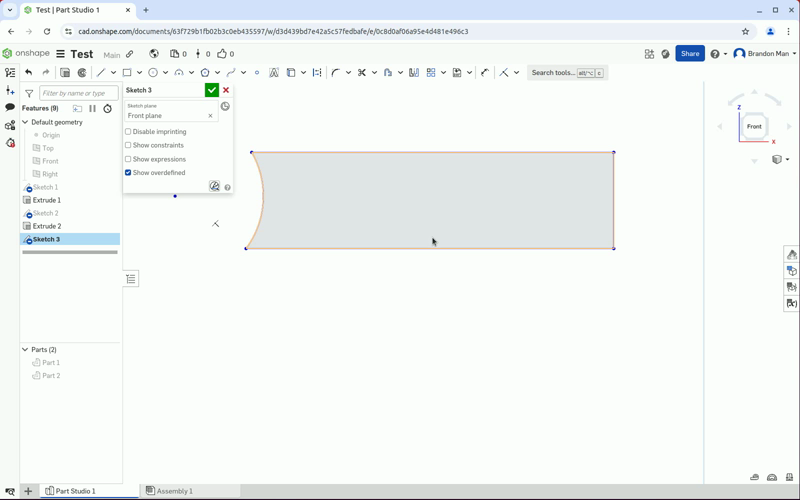
scroll(-6)
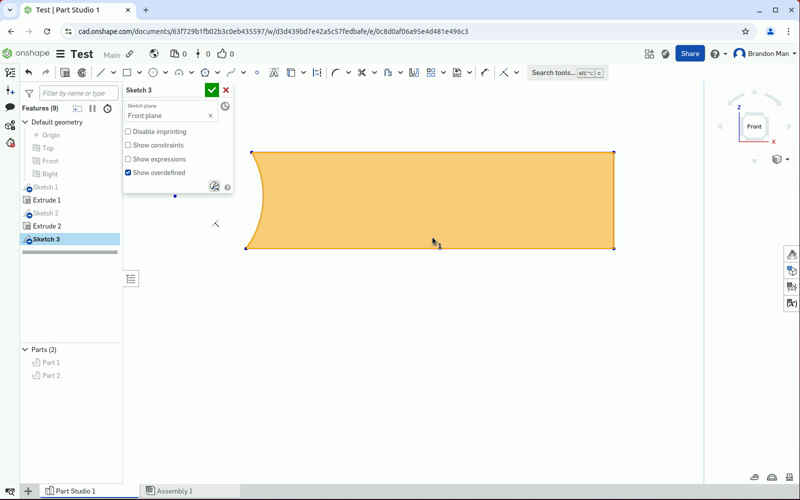
scroll(-6)
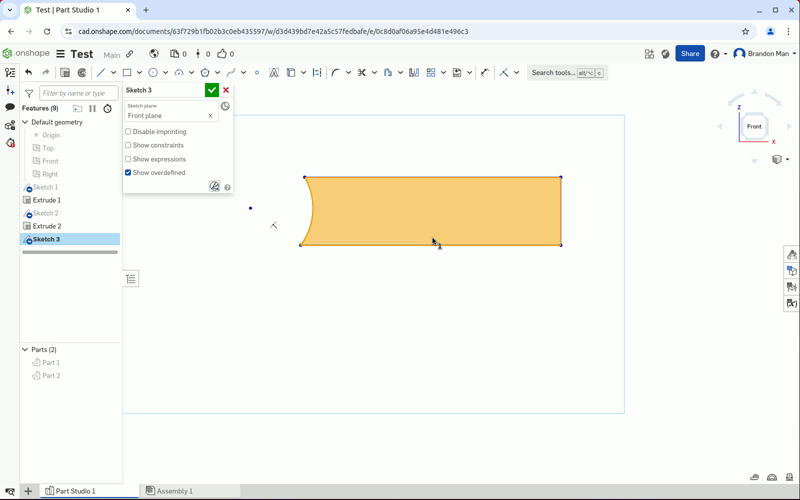
scroll(-6)
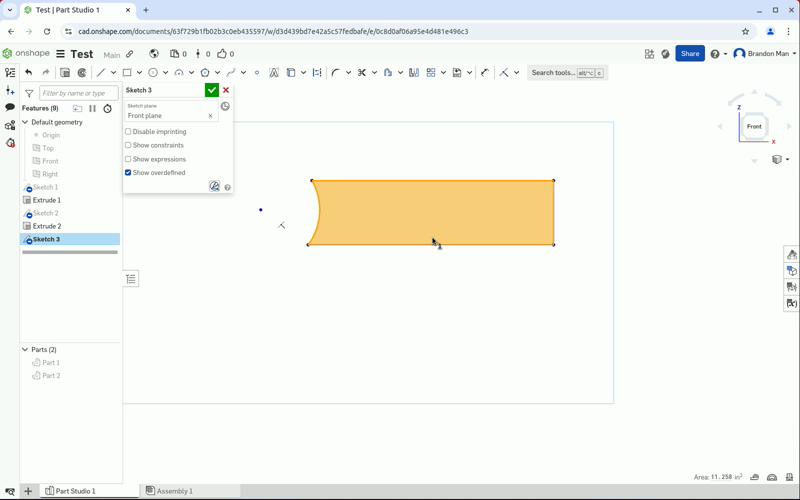
scroll(-6)
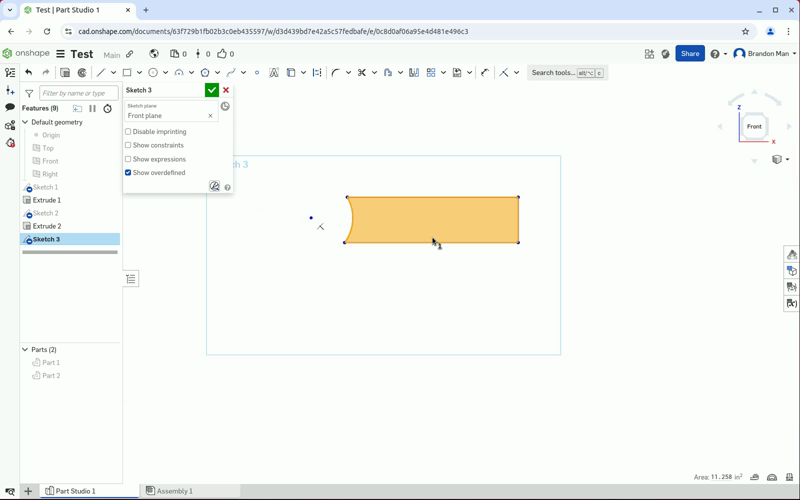
scroll(-6)
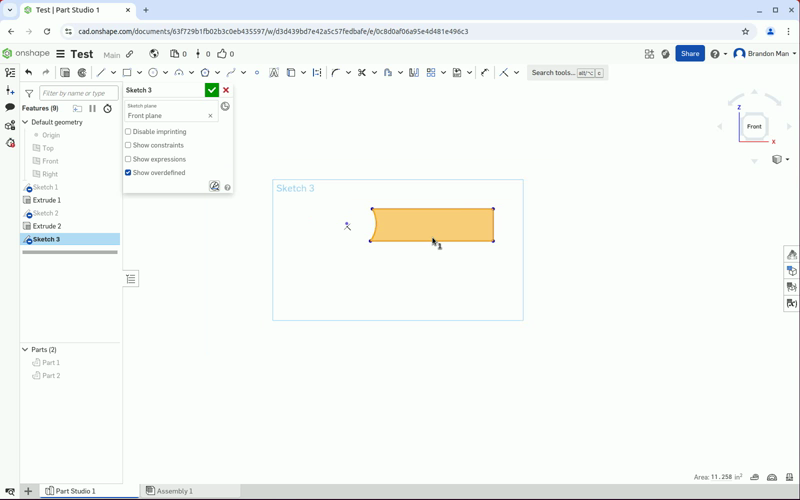
scroll(-6)
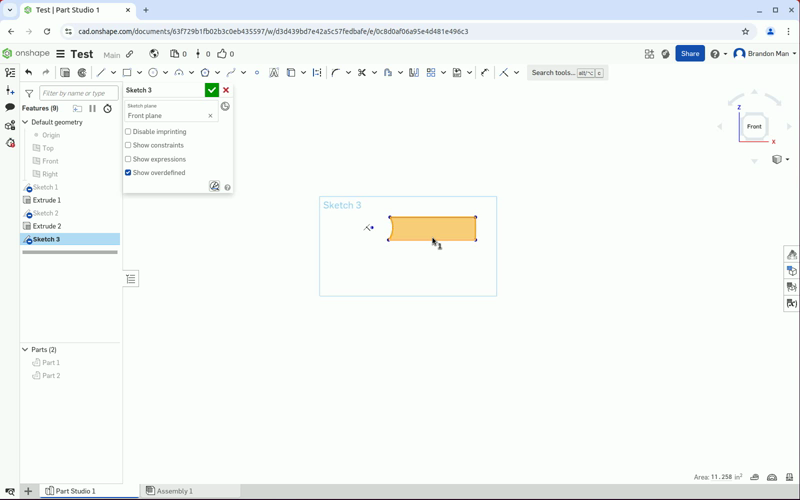
scroll(-6)
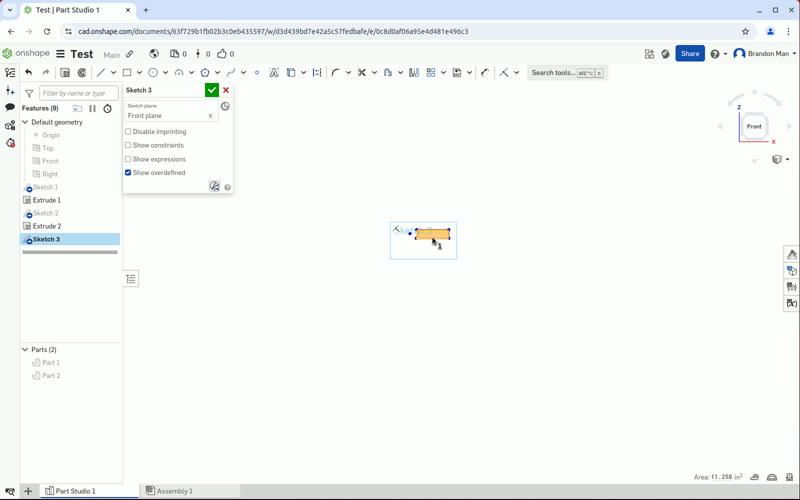
mouse_move(73, 352)
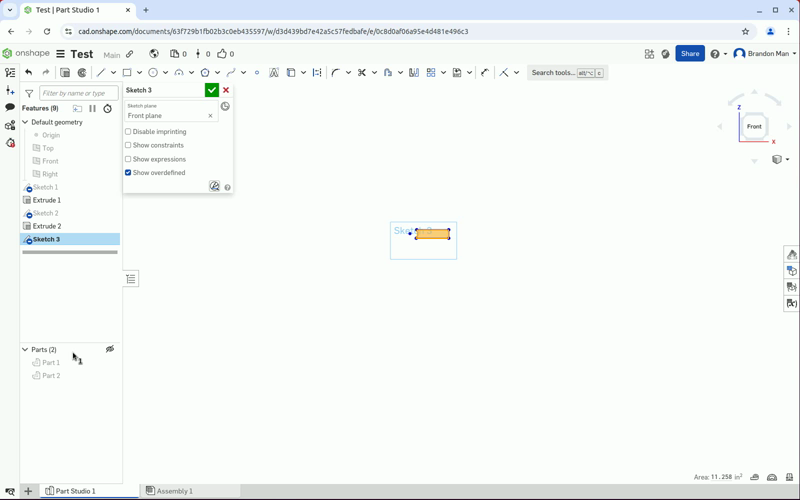
key(shift+y)
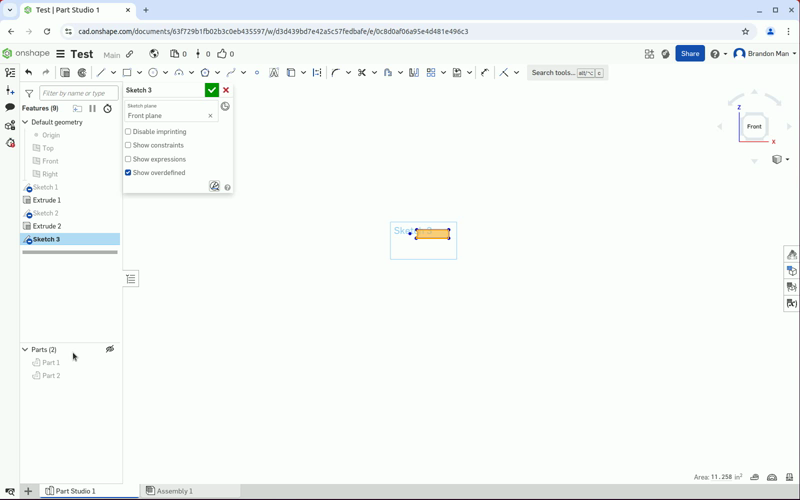
key(shift+e)
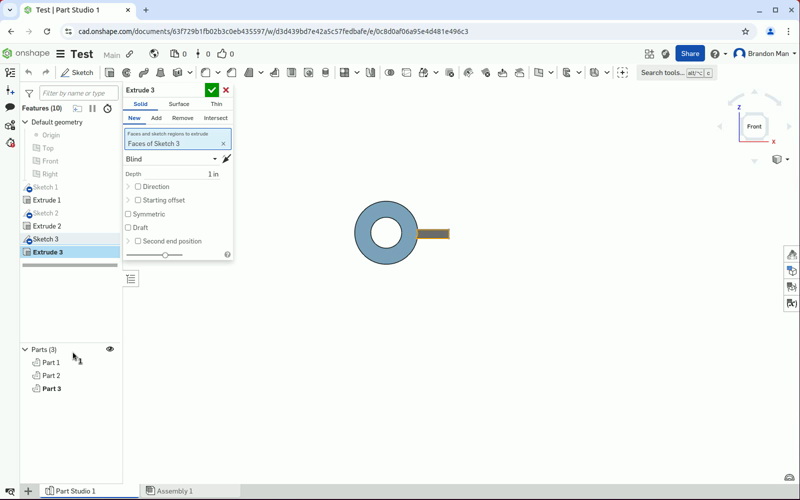
mouse_move(143, 106)
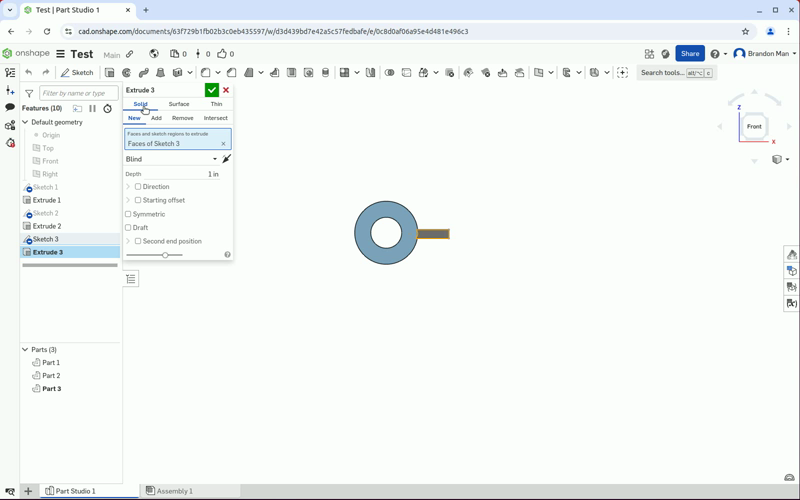
click(143, 106)
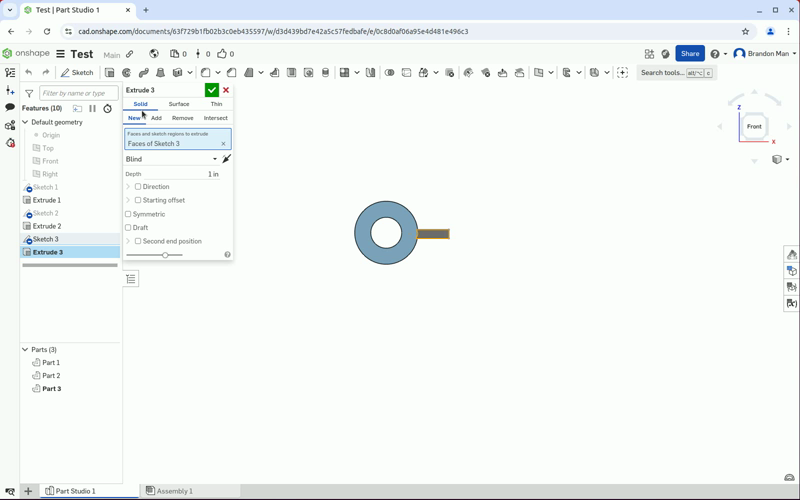
mouse_move(137, 120)
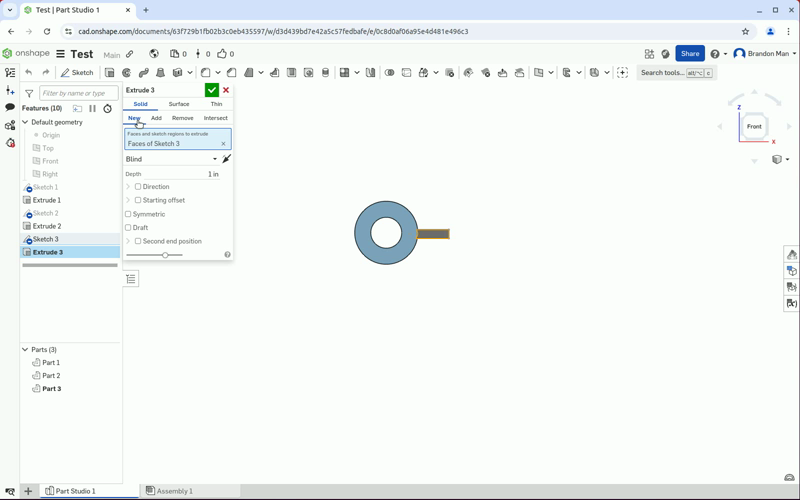
click(137, 120)
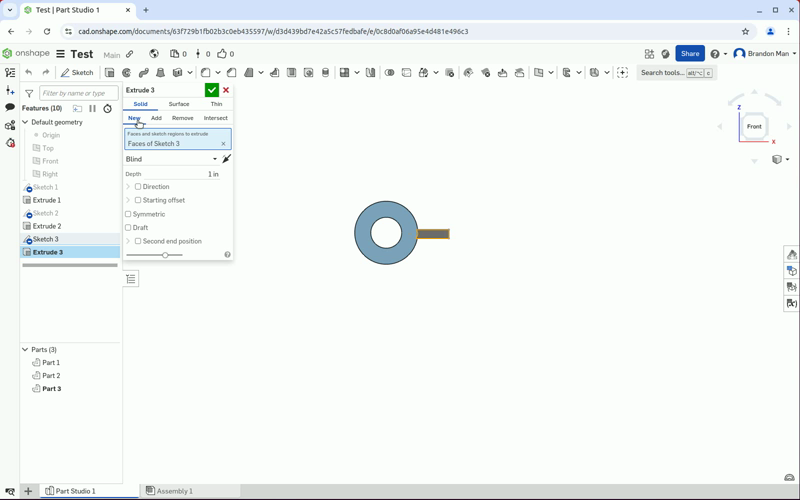
key(tab, 4)
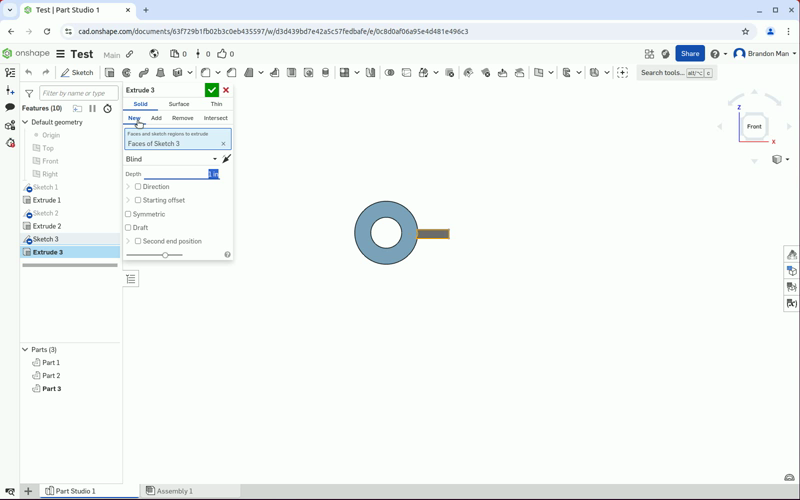
text(4.332)
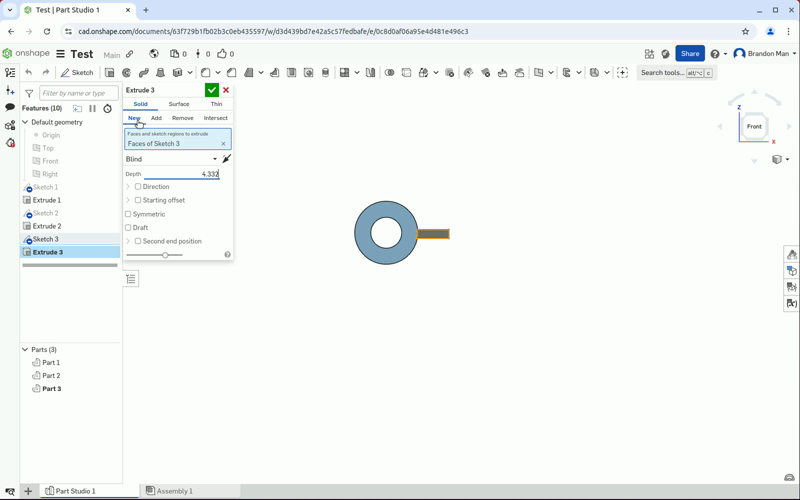
key(tab, 3)
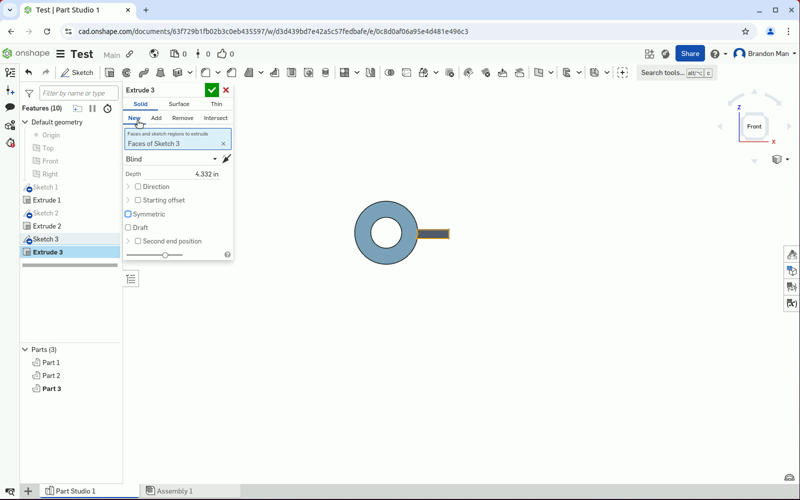
key(space)
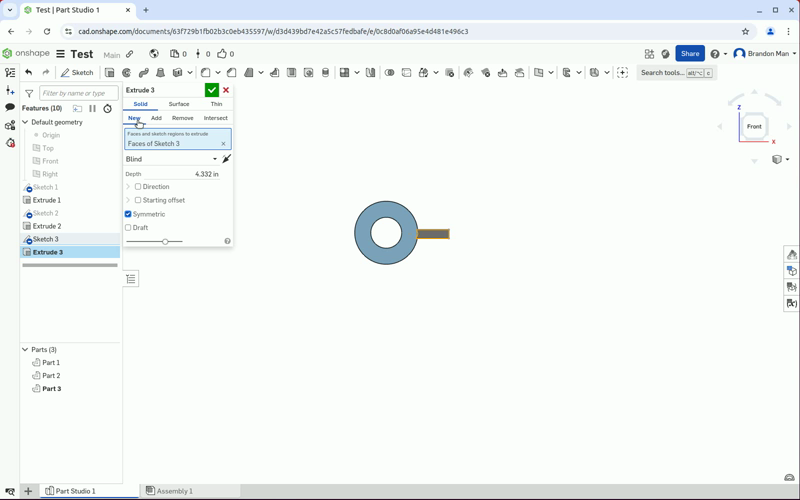
key(enter)
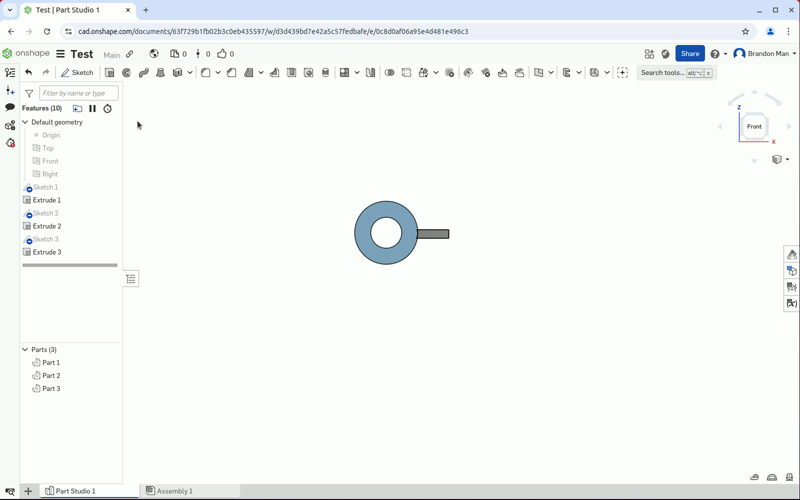
key(shift+h)
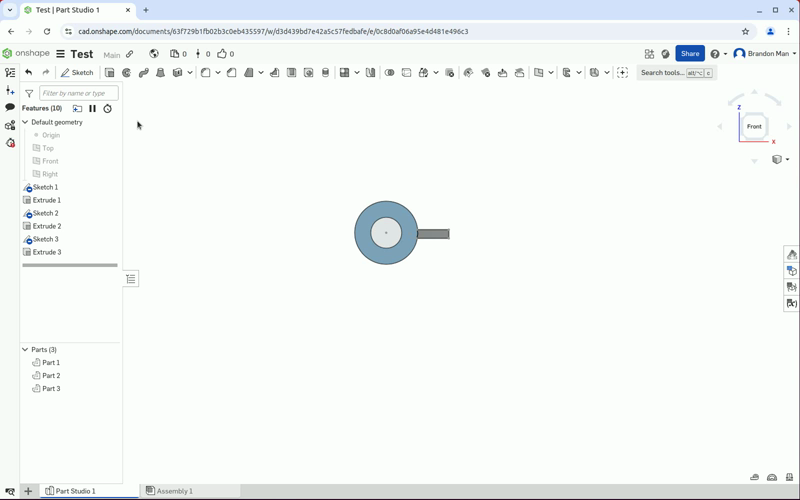
key(shift+h)
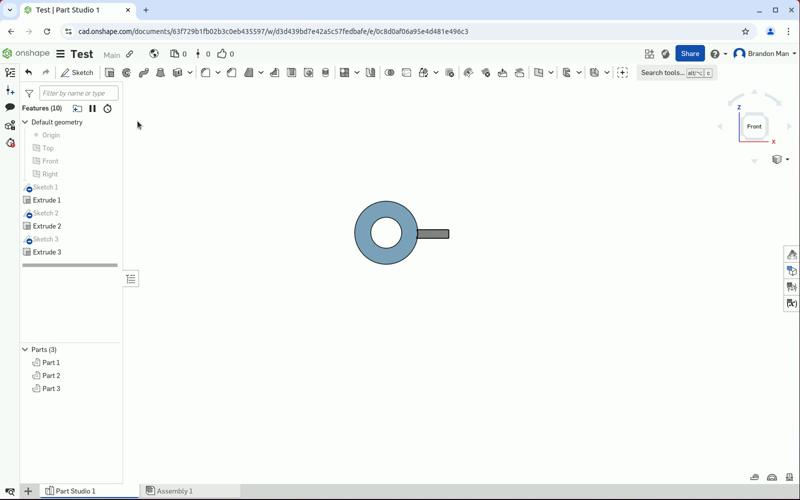
mouse_move(73, 189)
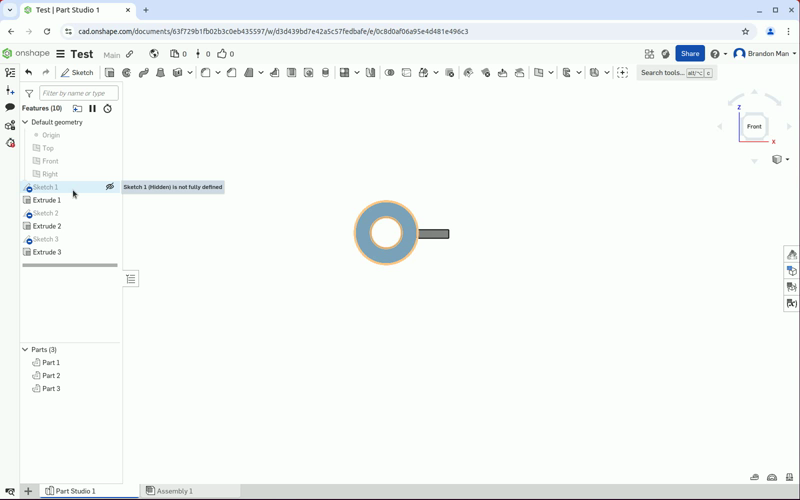
click(73, 189)
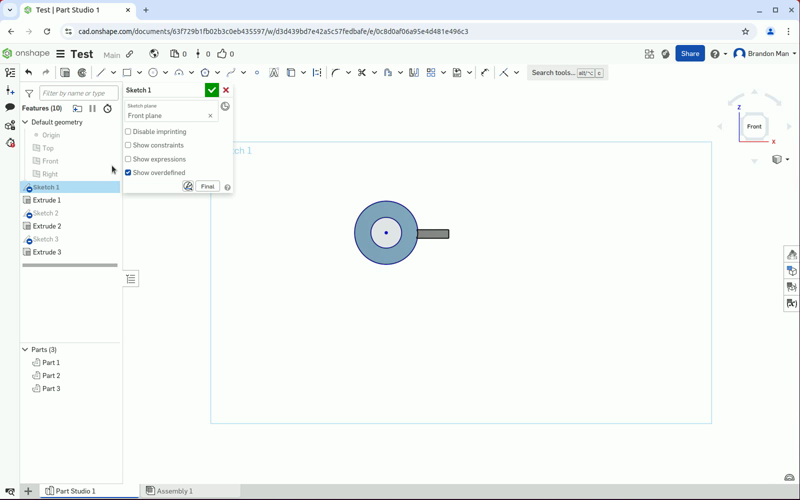
mouse_move(229, 92)
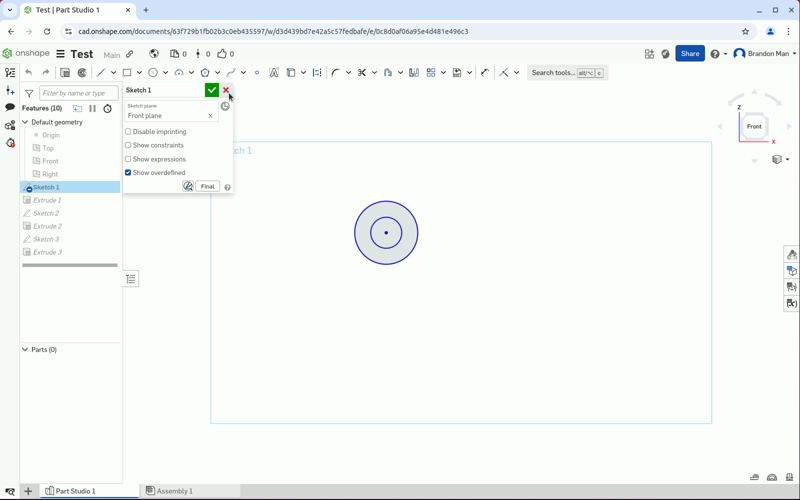
click(229, 92)
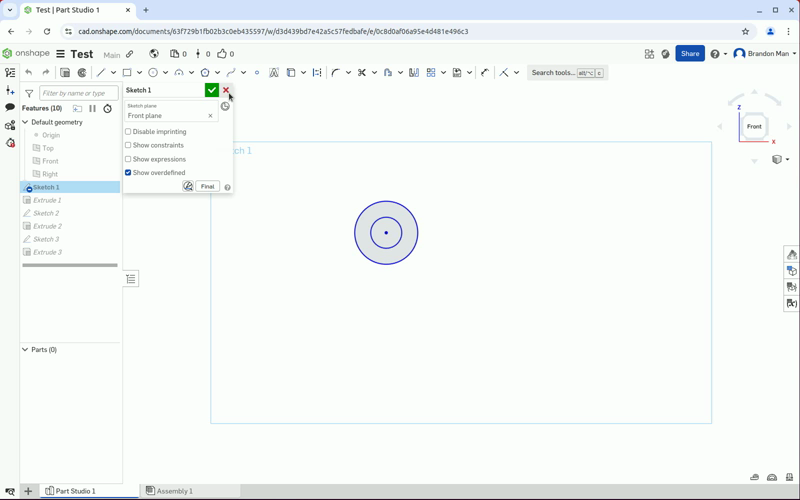
key(shift+s)
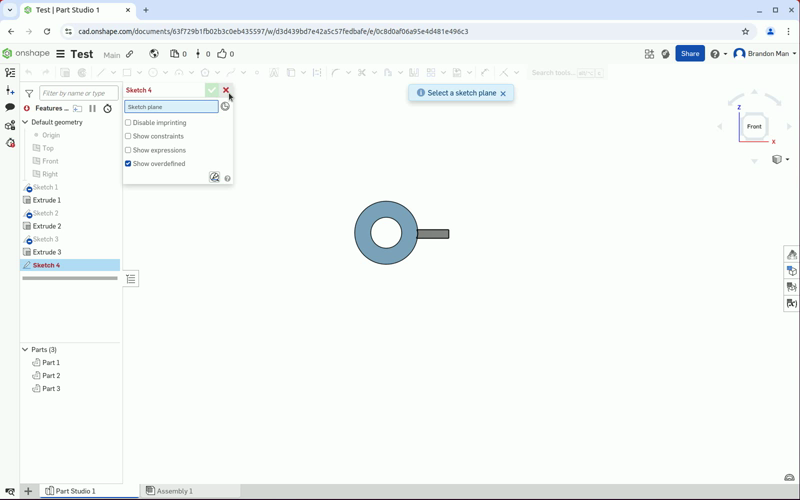
mouse_move(73, 163)
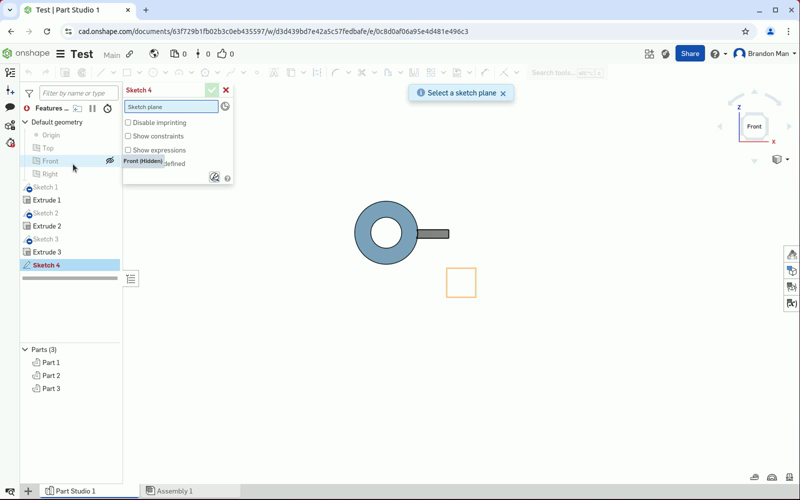
click(73, 163)
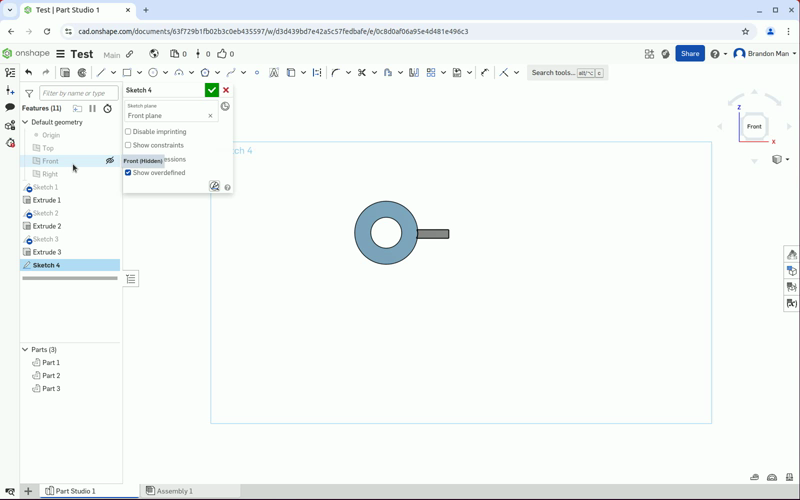
mouse_move(73, 352)
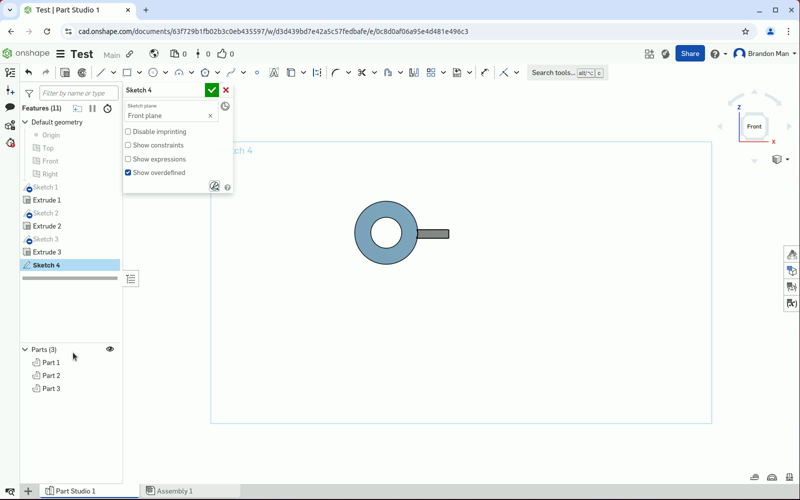
key(y)
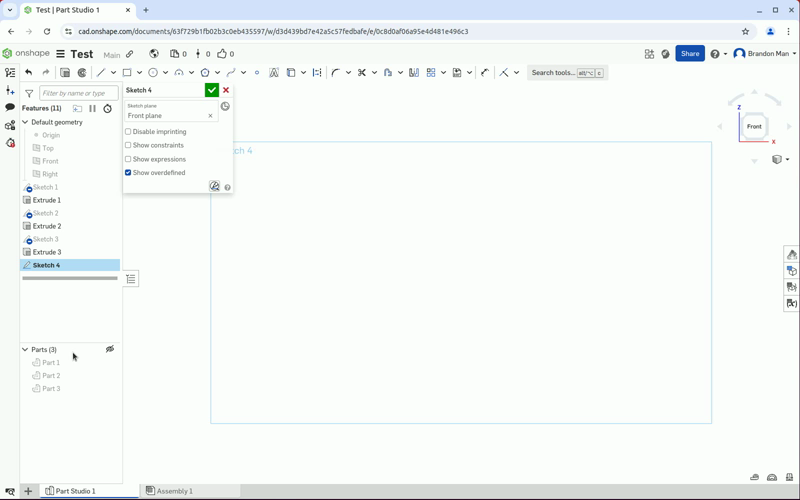
key(a)
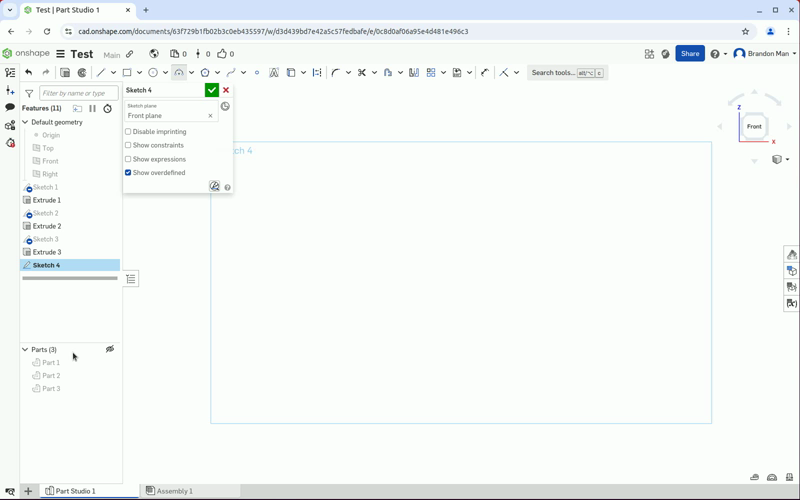
key_down(shift)
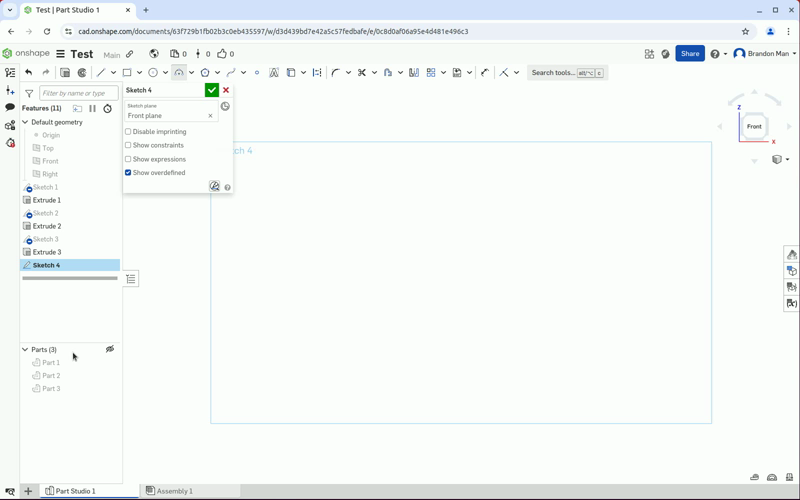
mouse_move(447, 382)
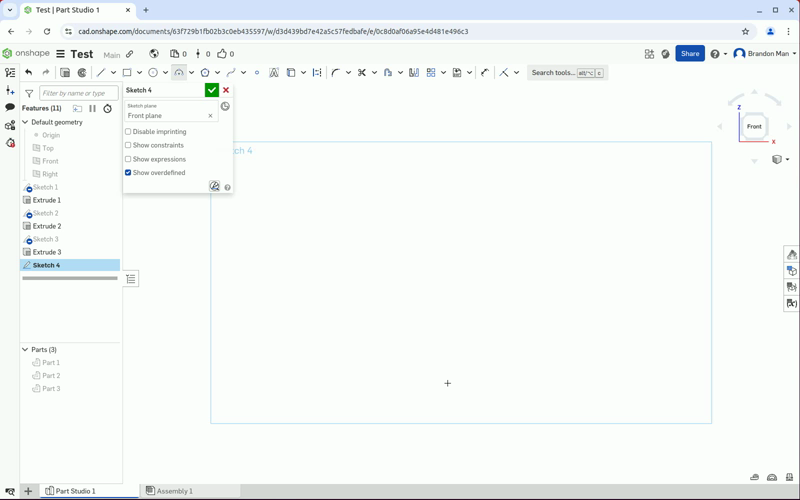
click(447, 382)
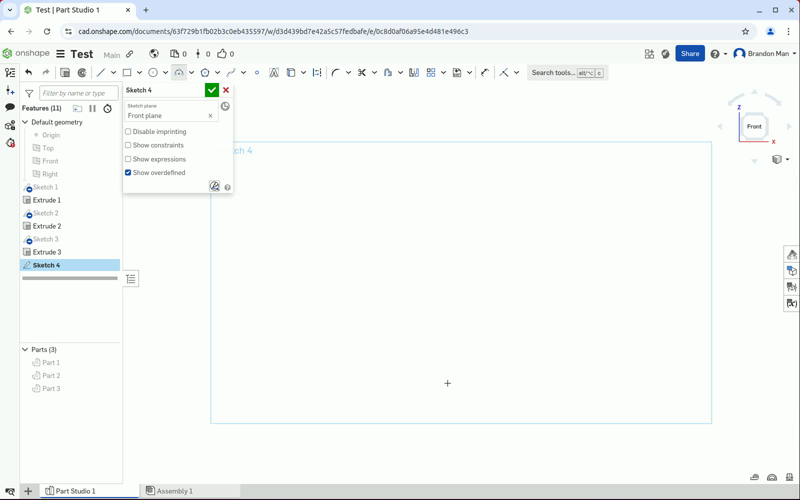
key_up(shift)
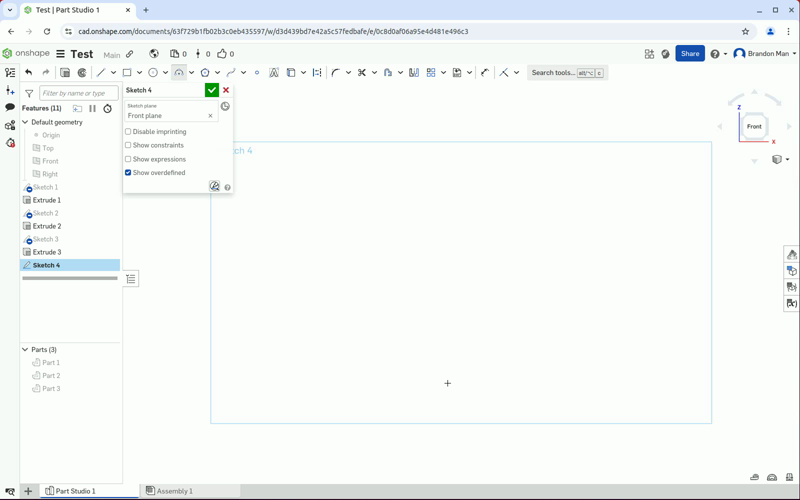
key_down(shift)
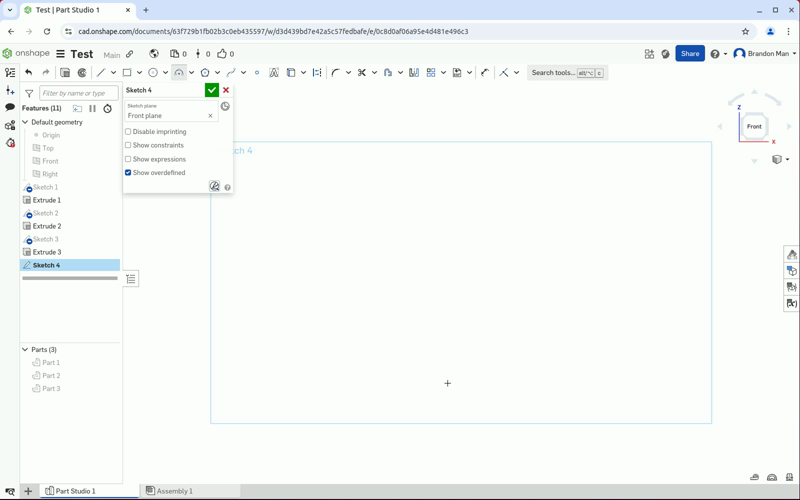
mouse_move(474, 382)
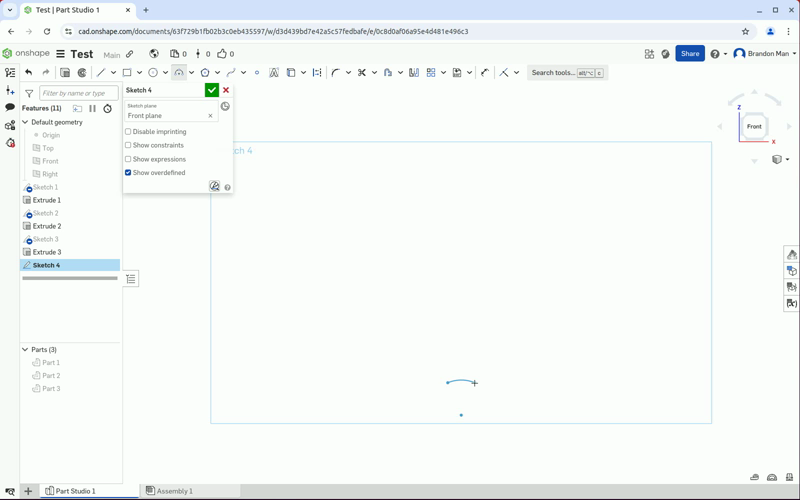
click(474, 382)
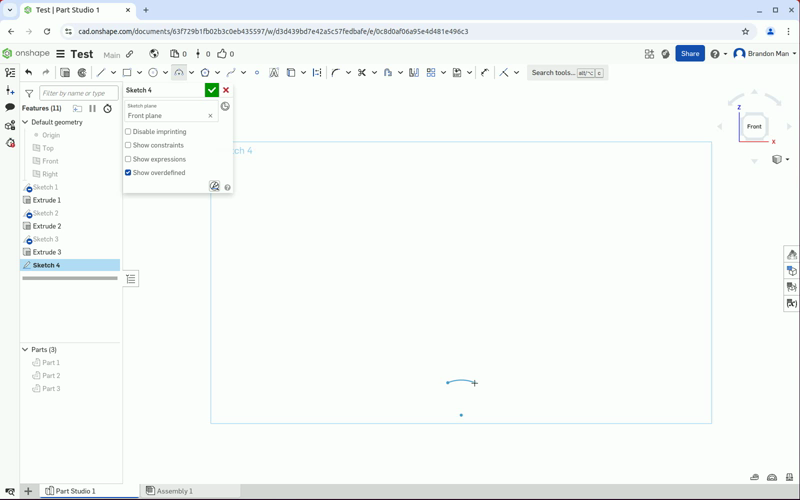
mouse_move(461, 395)
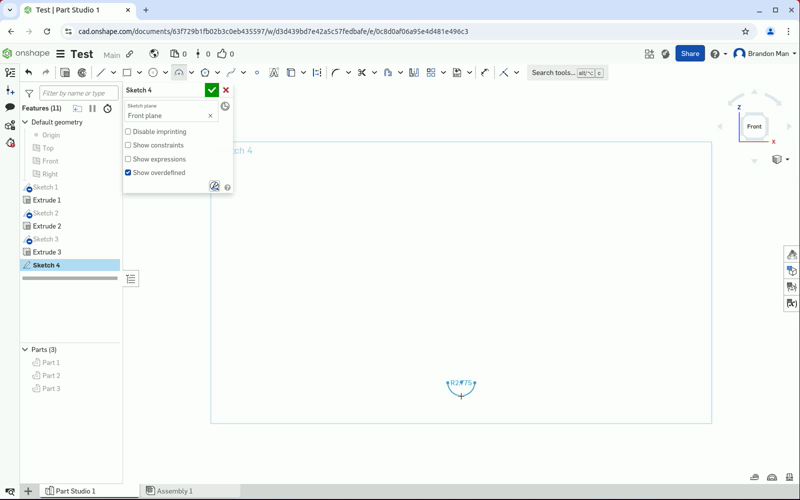
click(461, 395)
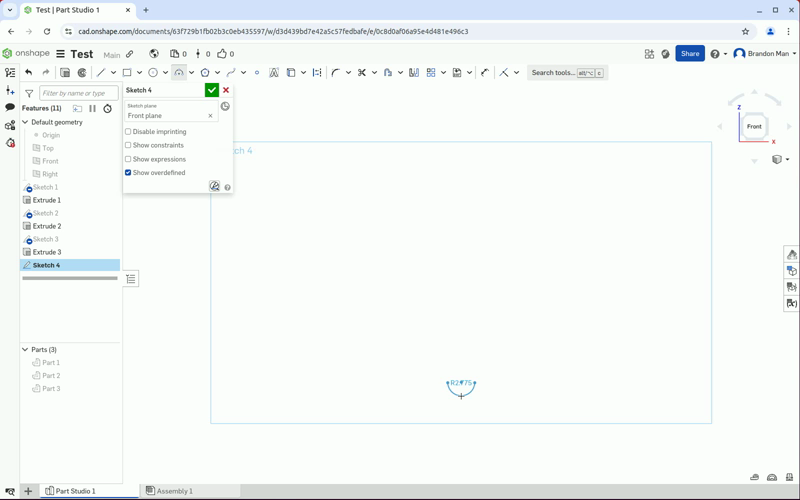
key_up(shift)
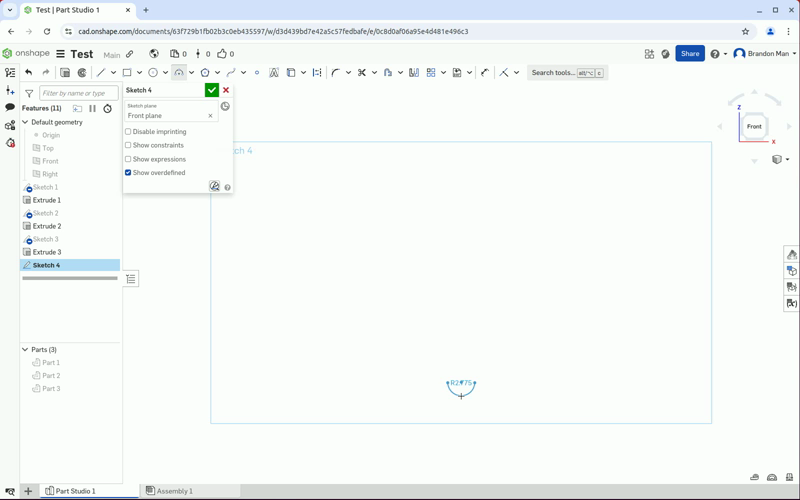
key(esc)
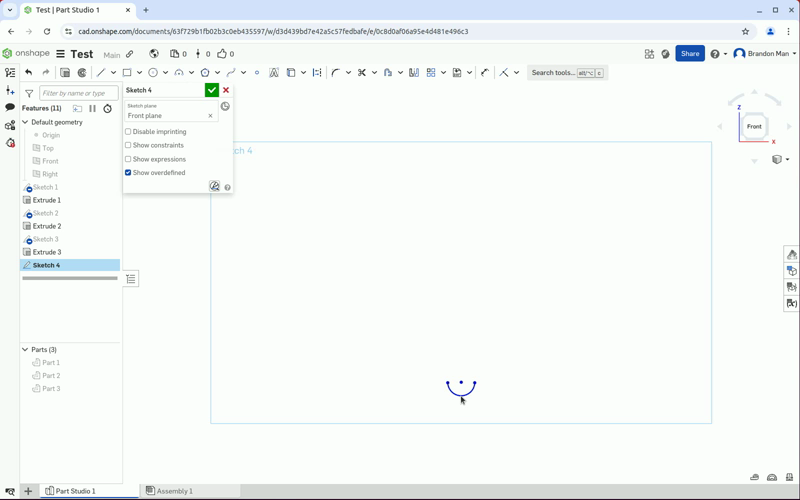
key(l)
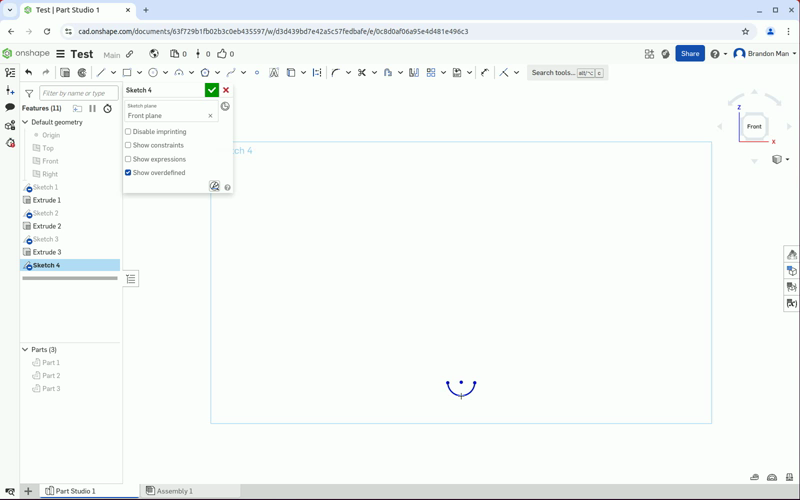
mouse_move(474, 382)
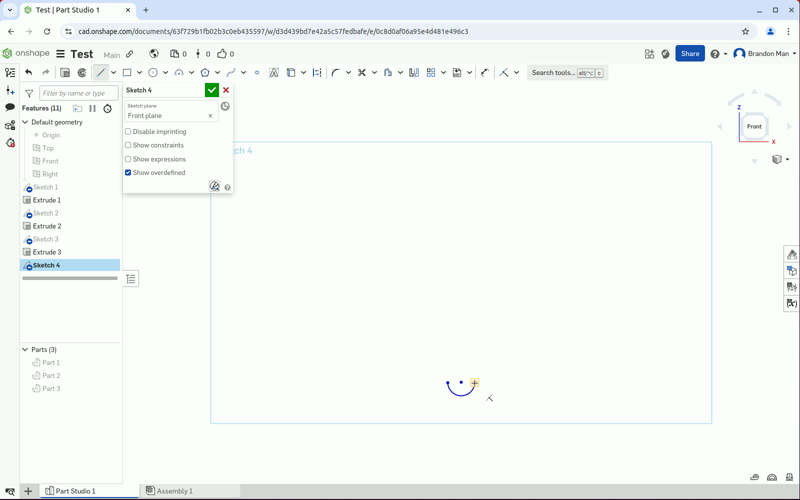
click(474, 382)
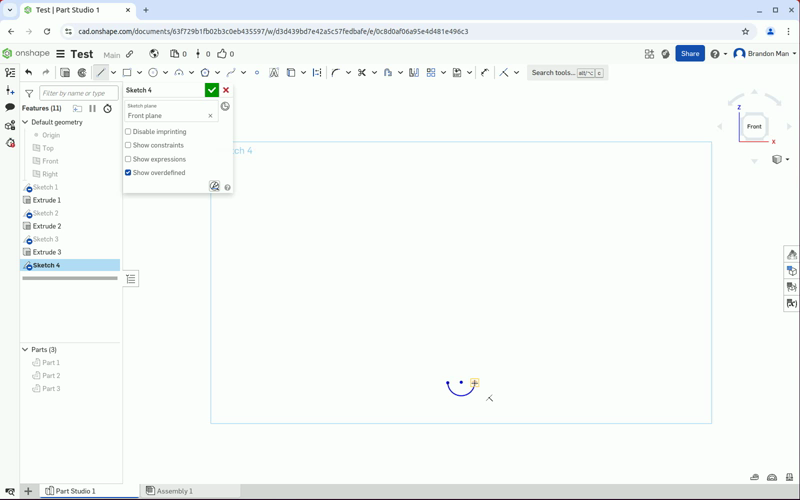
key_down(shift)
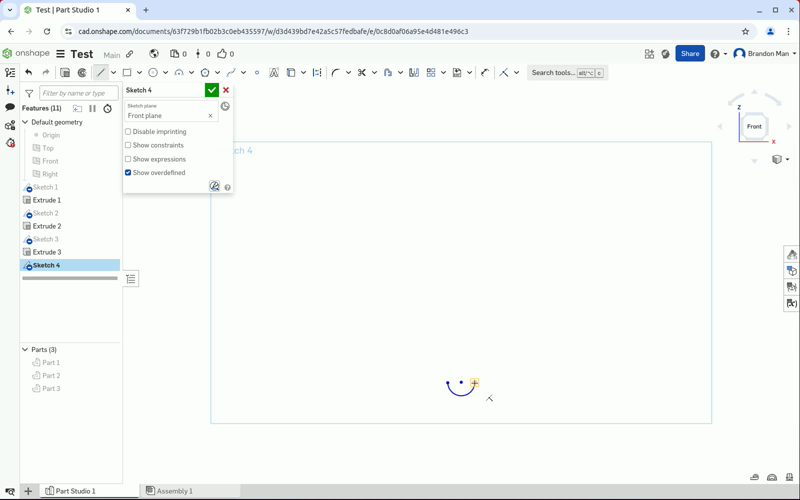
mouse_move(474, 184)
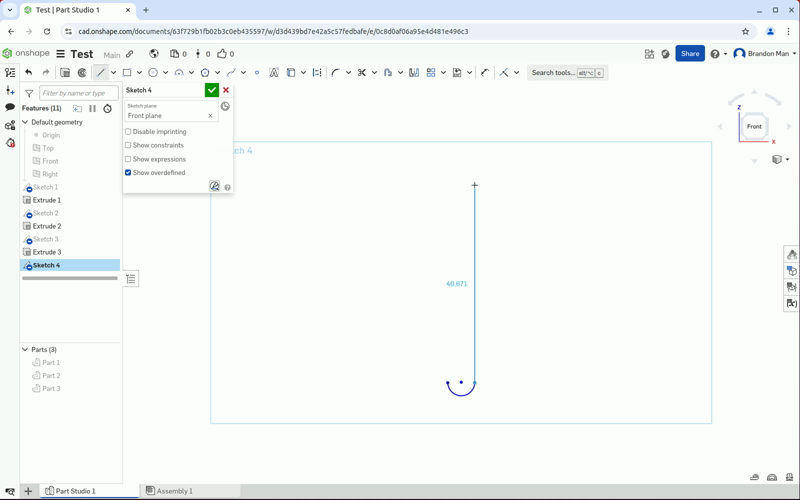
click(474, 184)
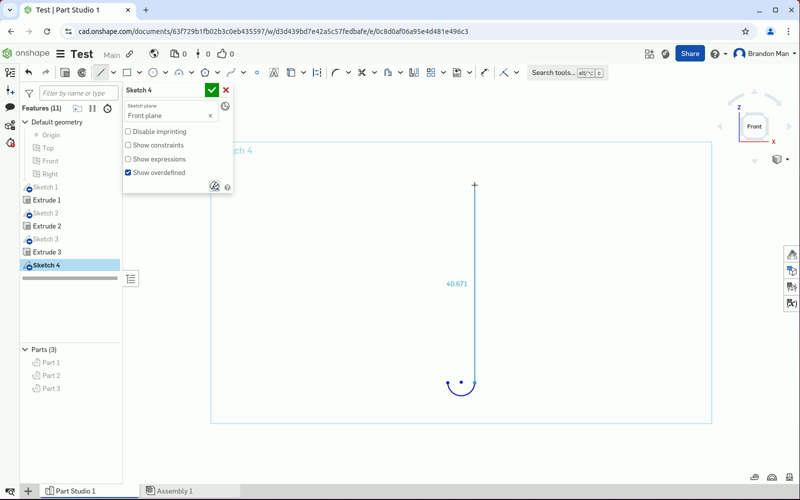
key_up(shift)
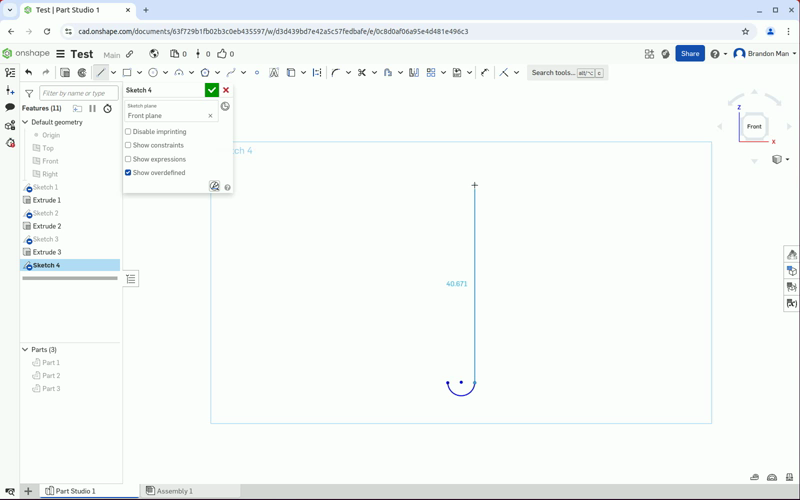
key(esc)
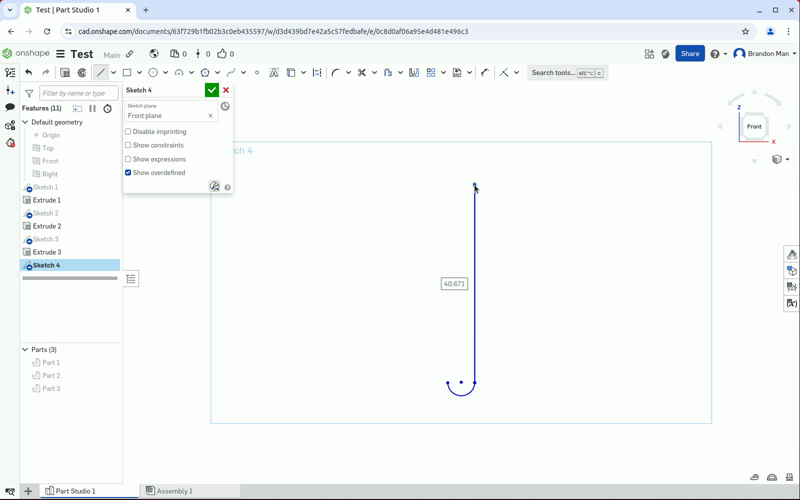
key(a)
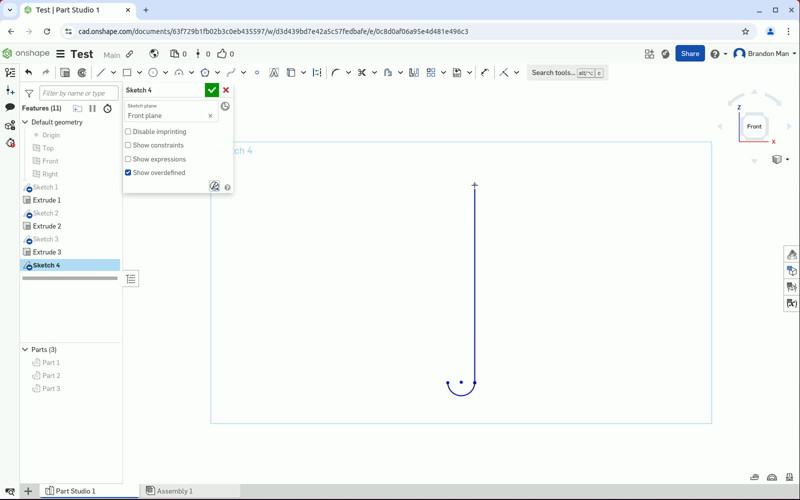
mouse_move(474, 184)
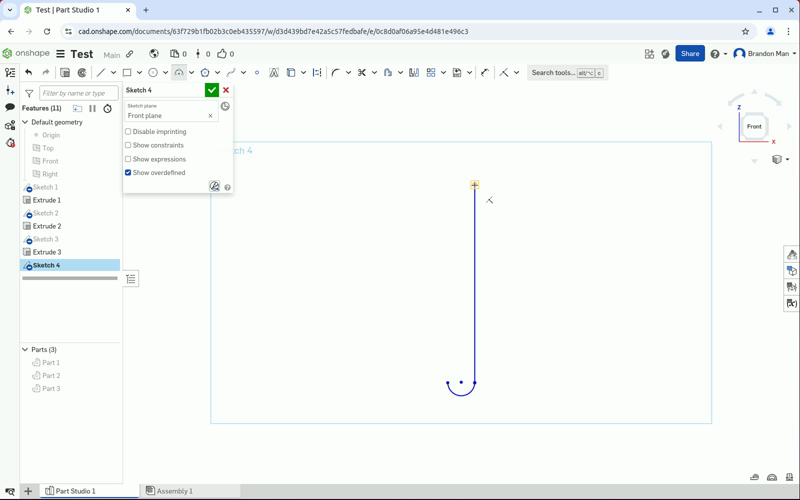
click(474, 184)
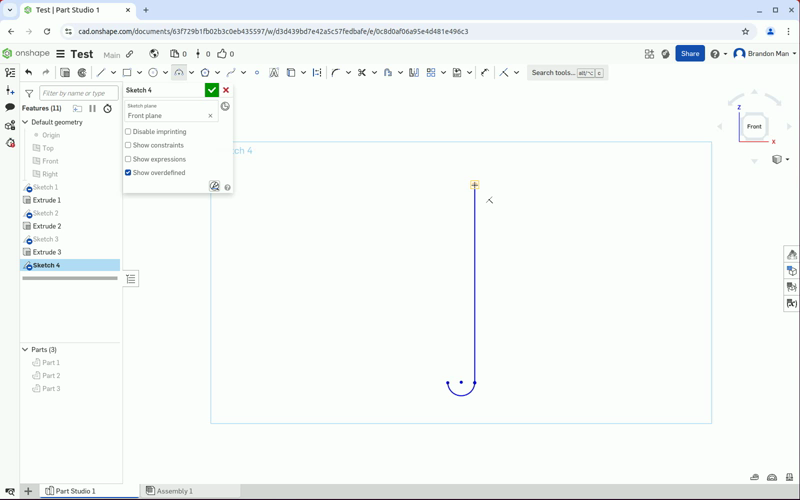
key_down(shift)
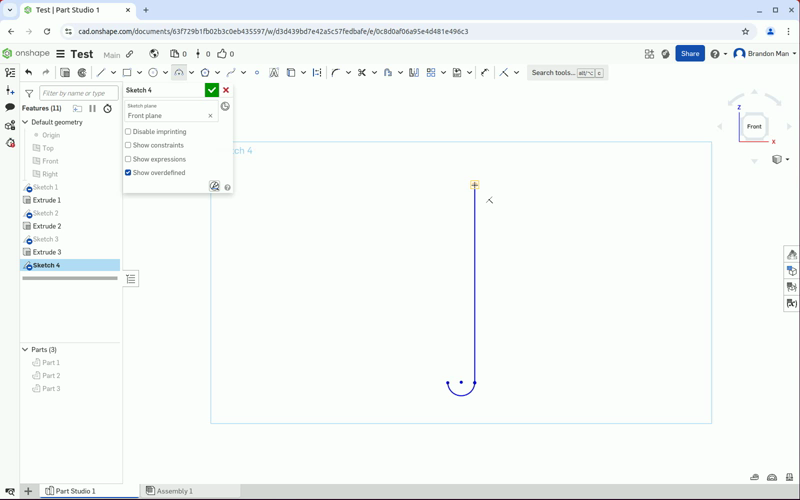
mouse_move(447, 184)
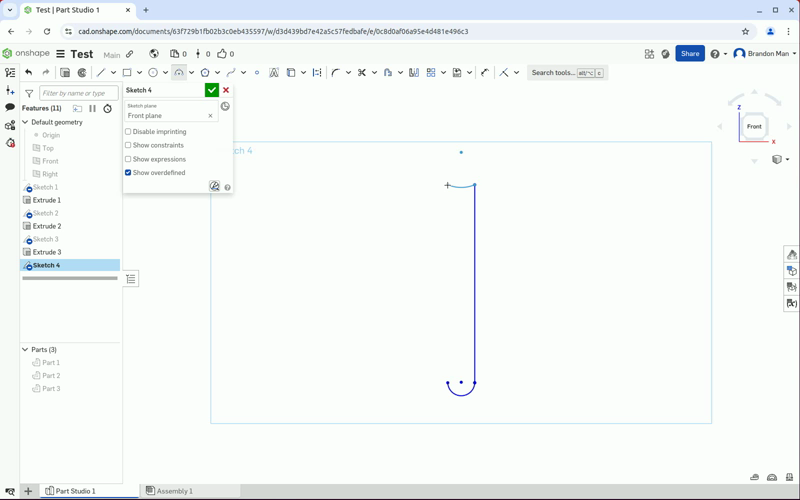
click(447, 184)
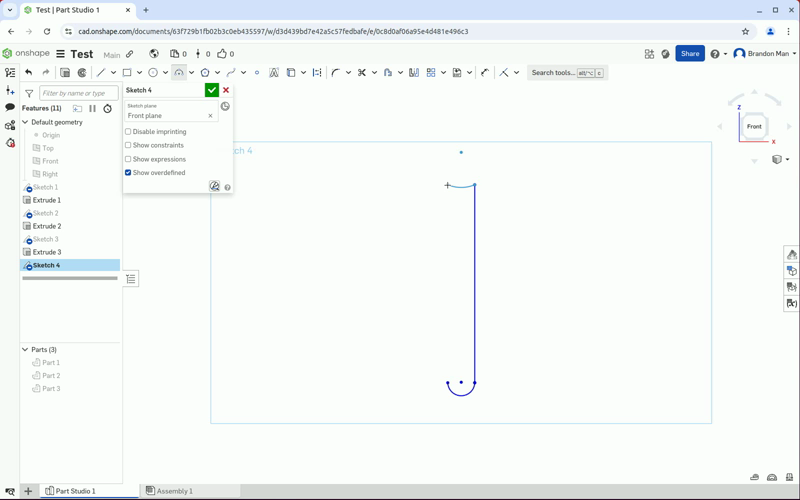
mouse_move(461, 171)
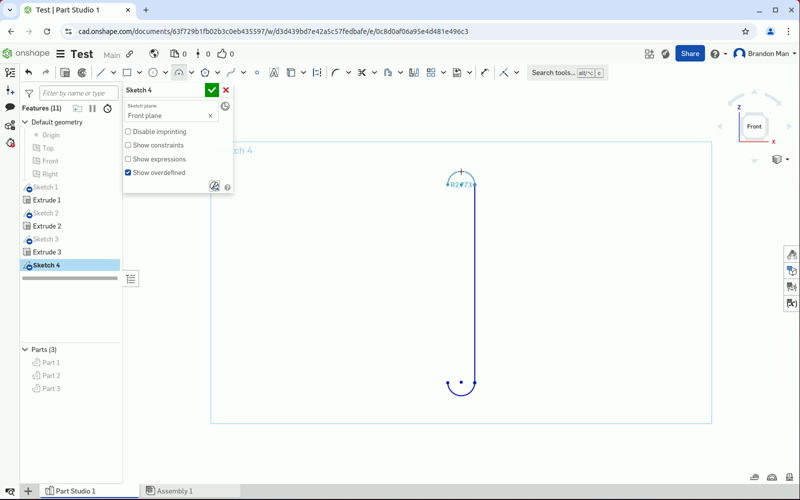
click(461, 171)
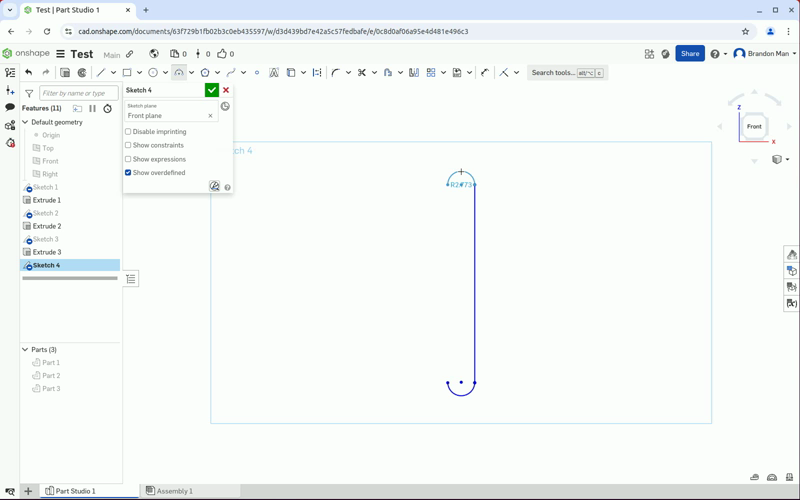
key_up(shift)
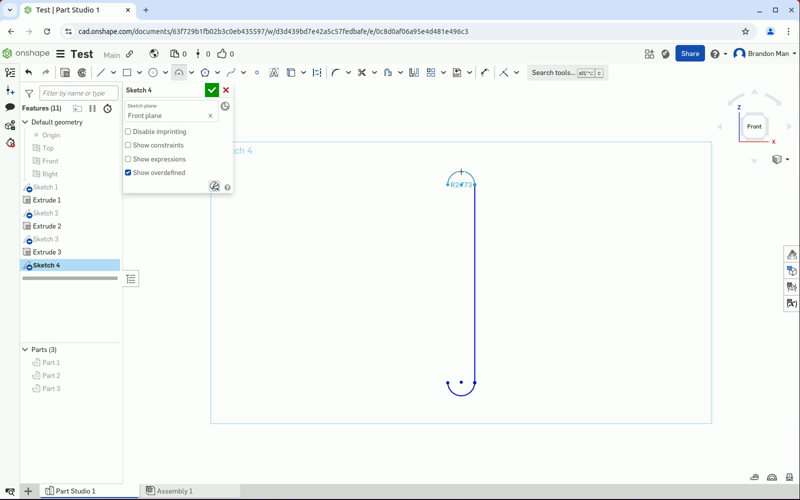
key(esc)
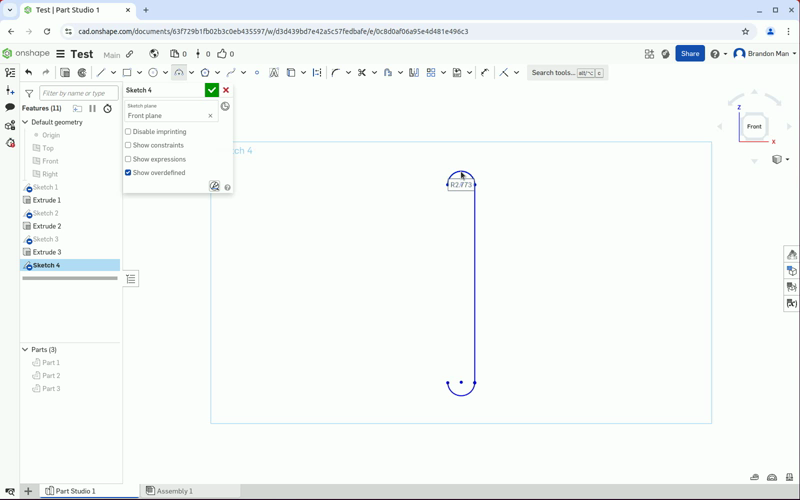
key(l)
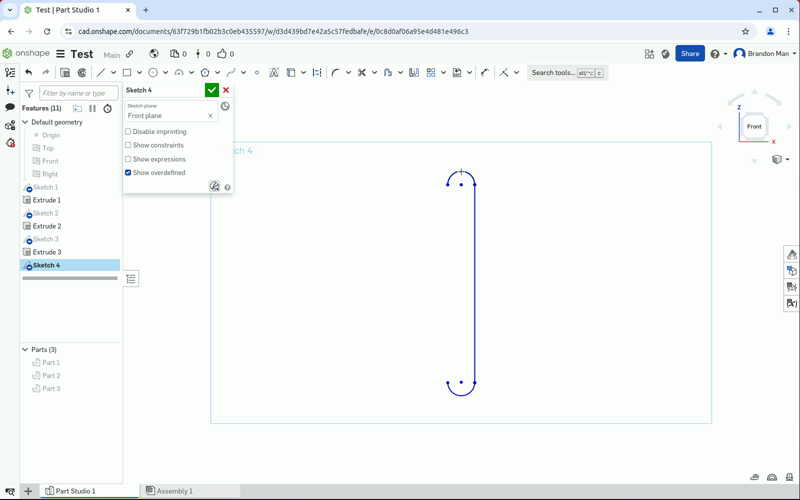
mouse_move(447, 184)
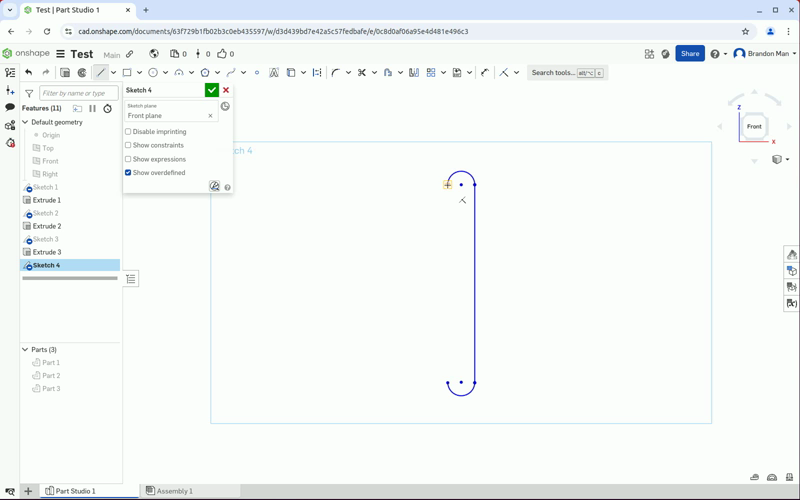
click(447, 184)
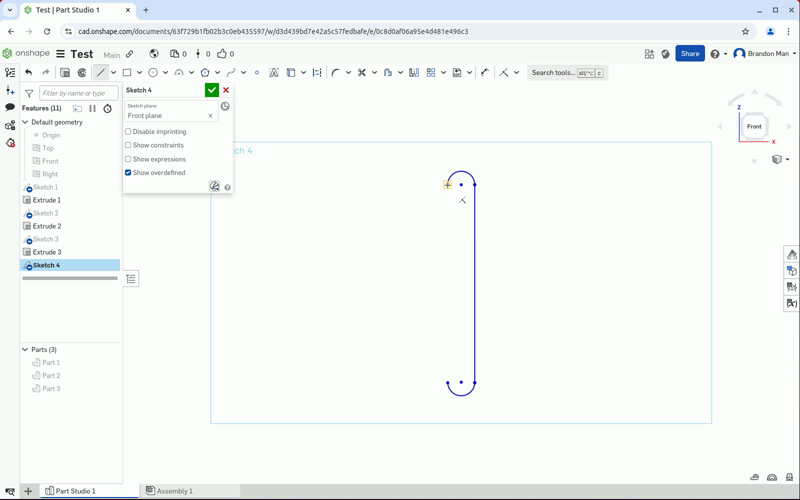
key_down(shift)
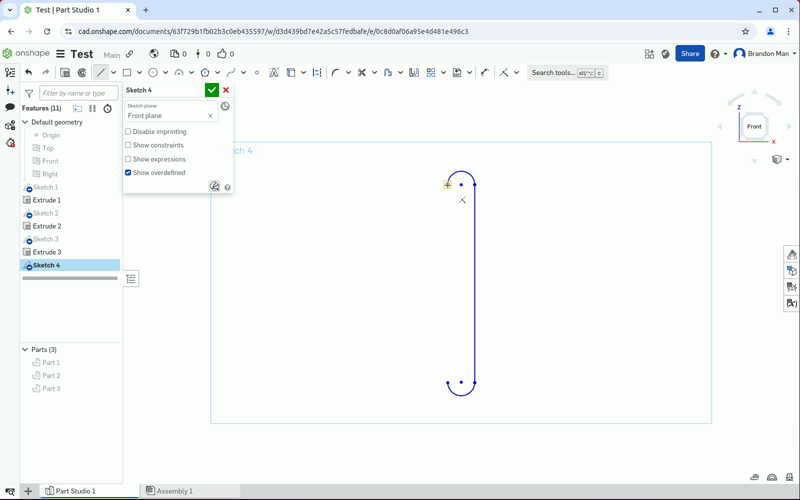
mouse_move(477, 184)
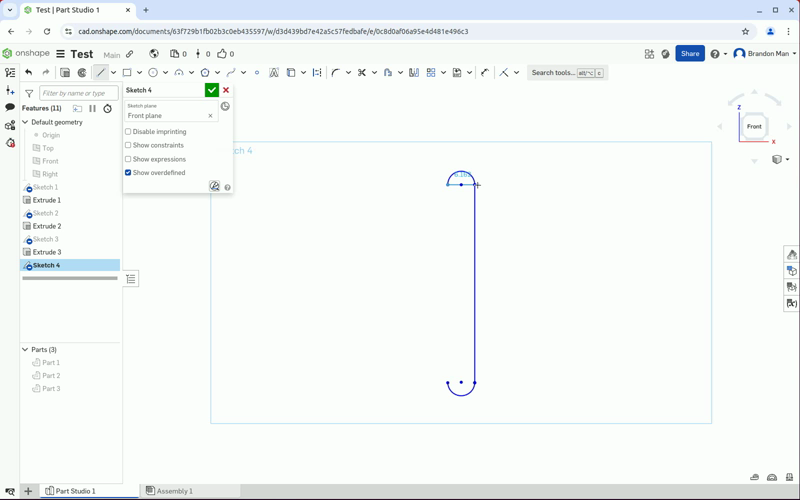
mouse_move(447, 231)
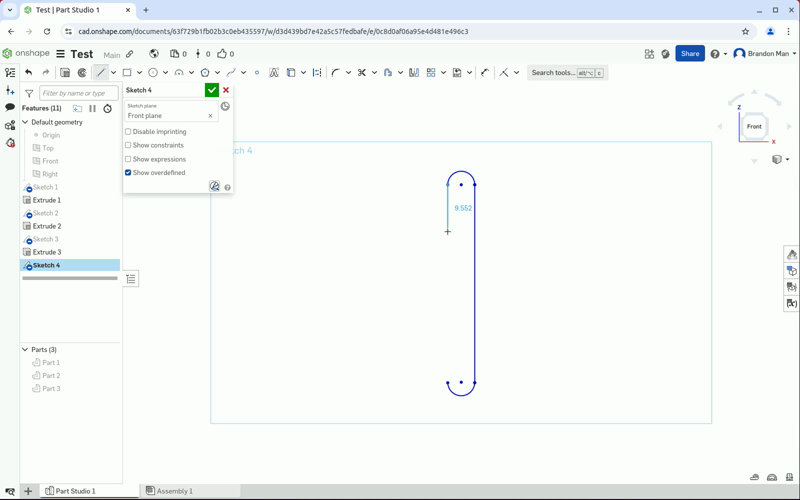
click(447, 231)
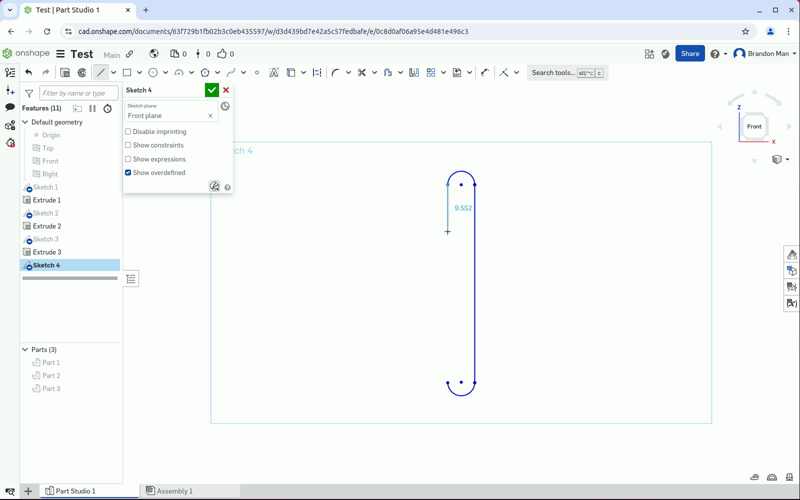
key_up(shift)
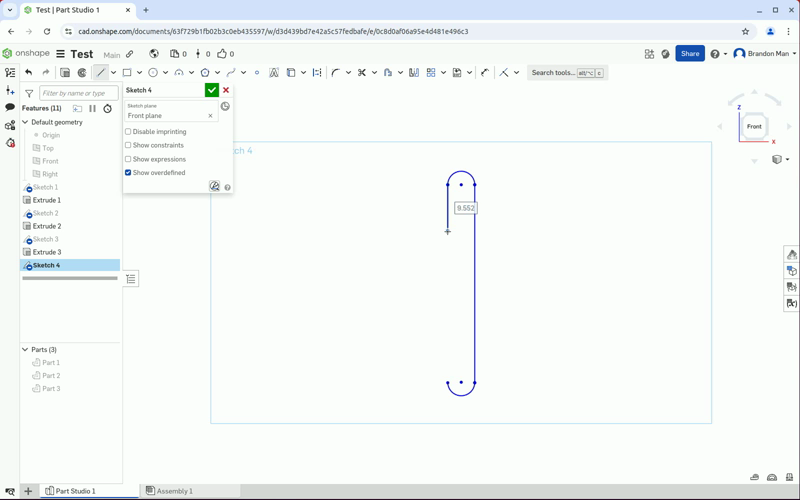
key_down(shift)
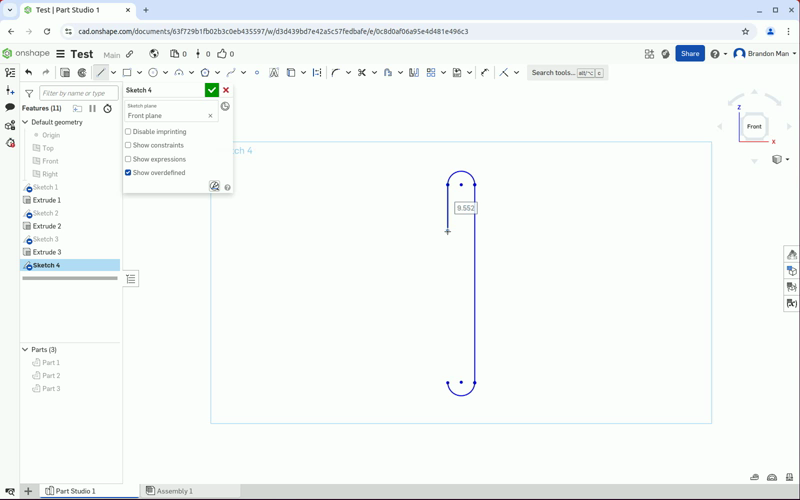
mouse_move(477, 231)
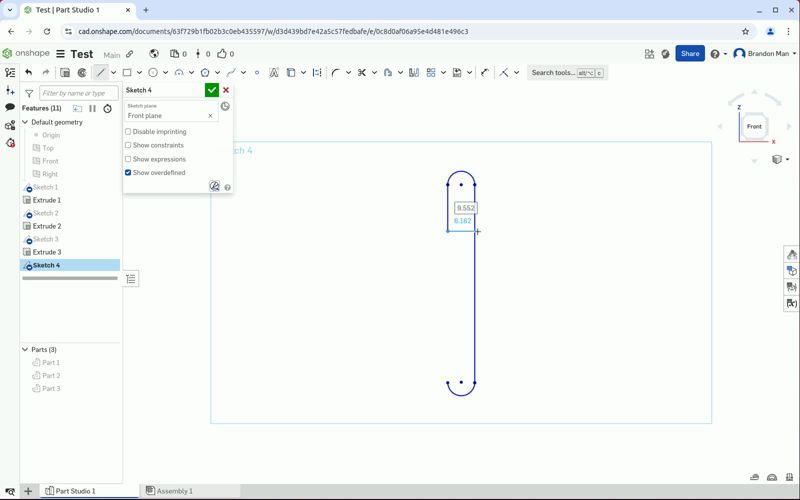
mouse_move(447, 240)
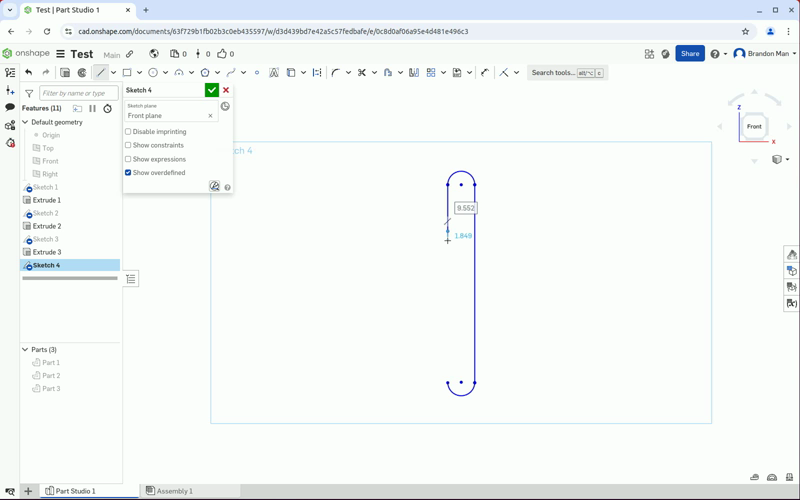
click(447, 240)
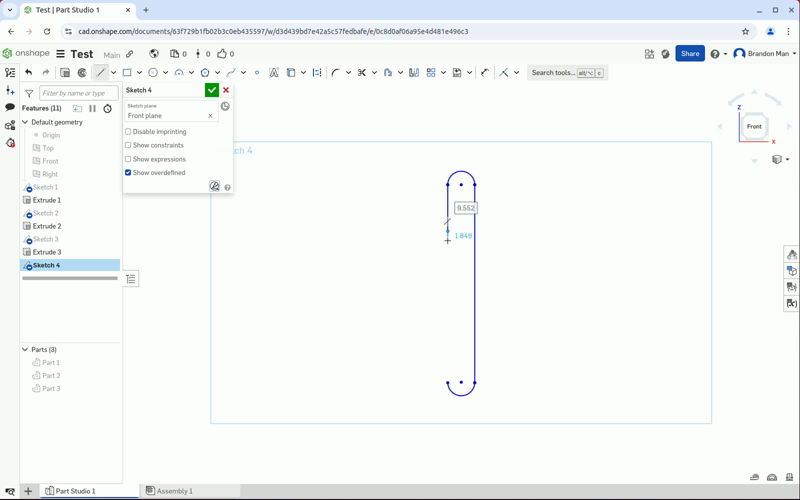
key_up(shift)
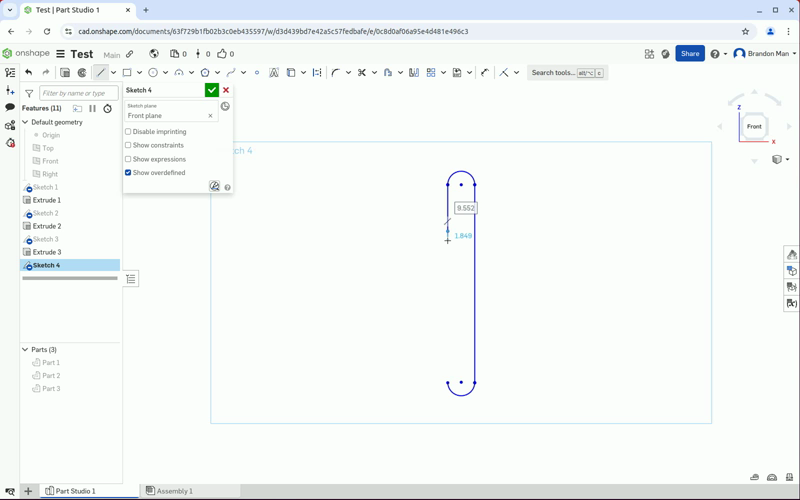
key_down(shift)
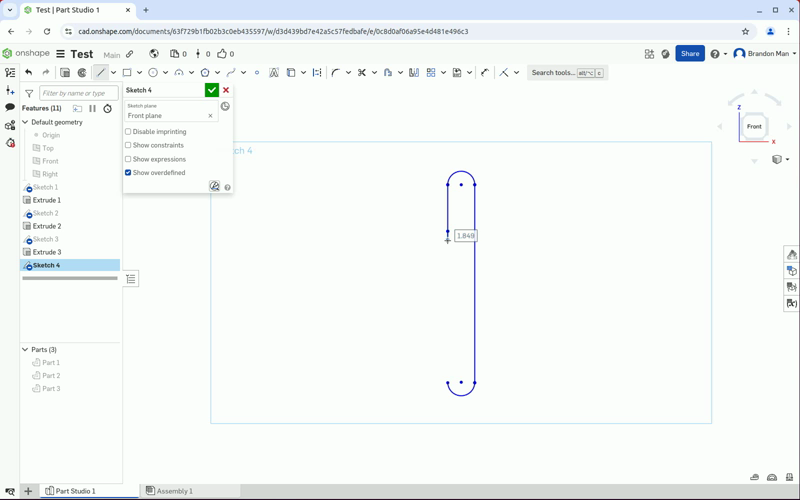
mouse_move(447, 382)
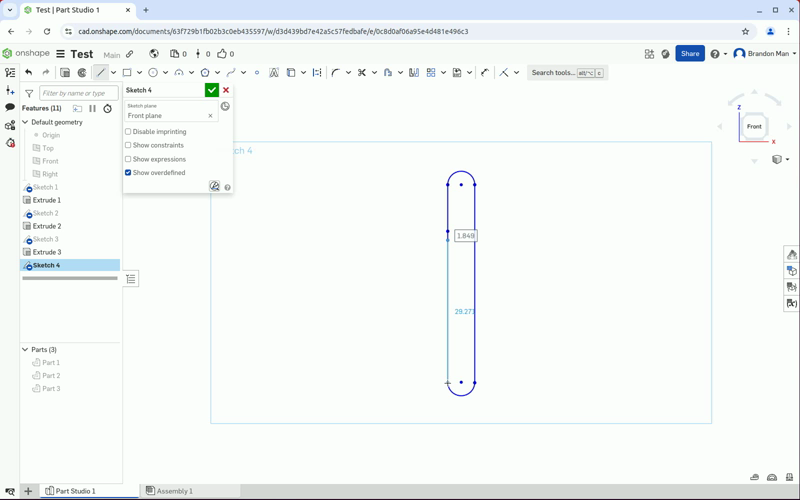
key_up(shift)
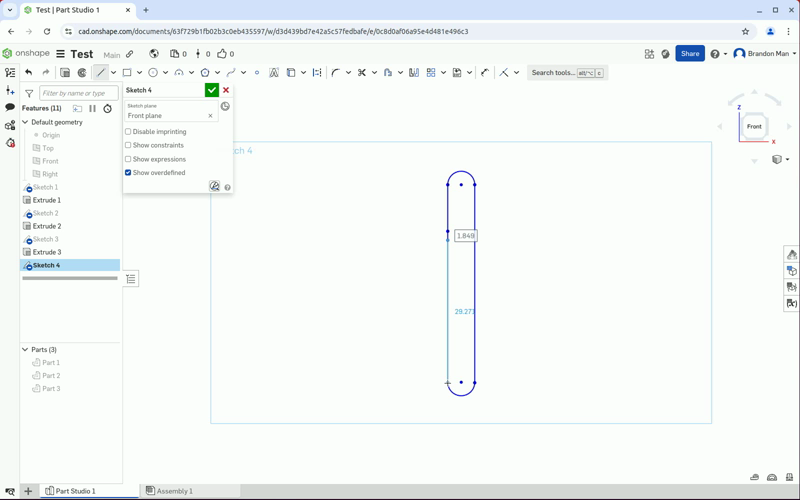
click(447, 382)
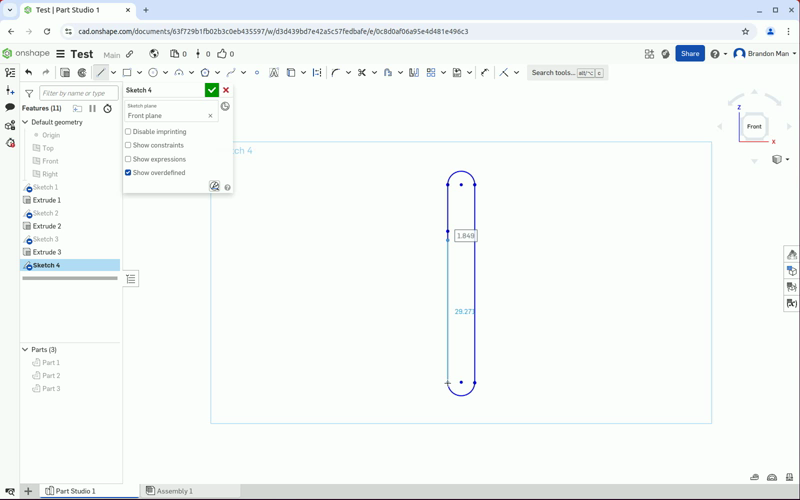
key(esc)
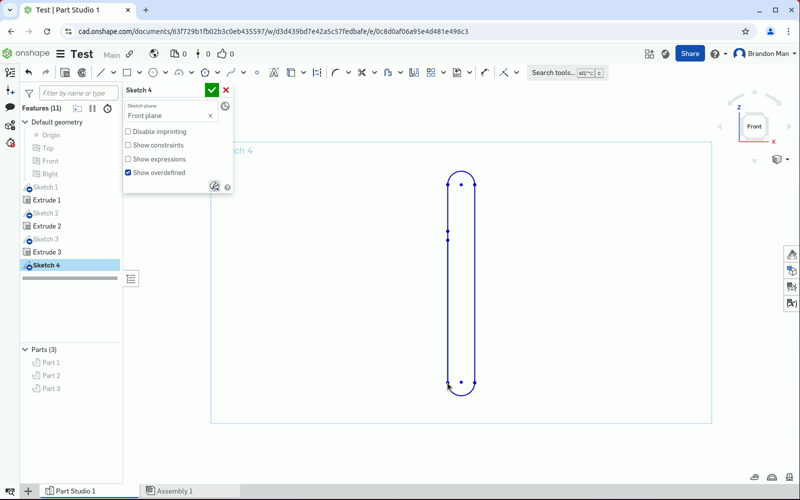
key(l)
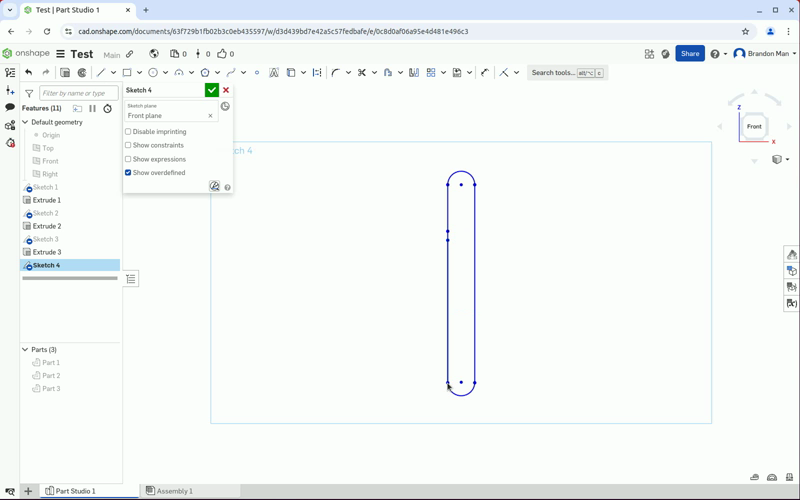
key_down(shift)
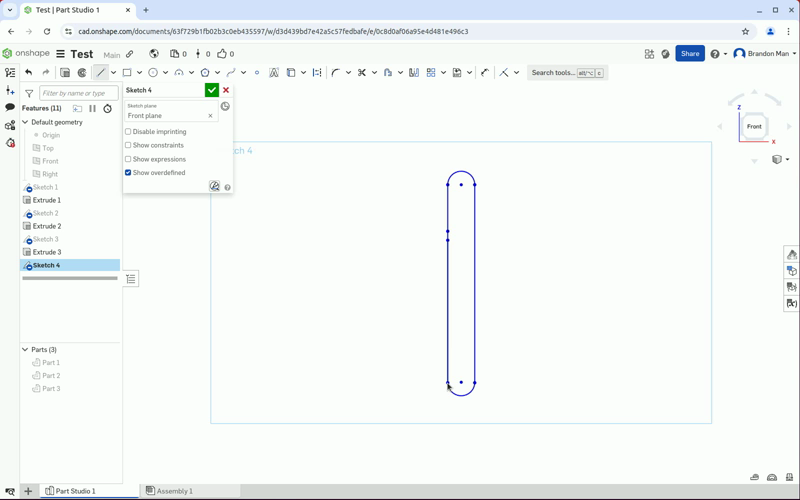
mouse_move(456, 369)
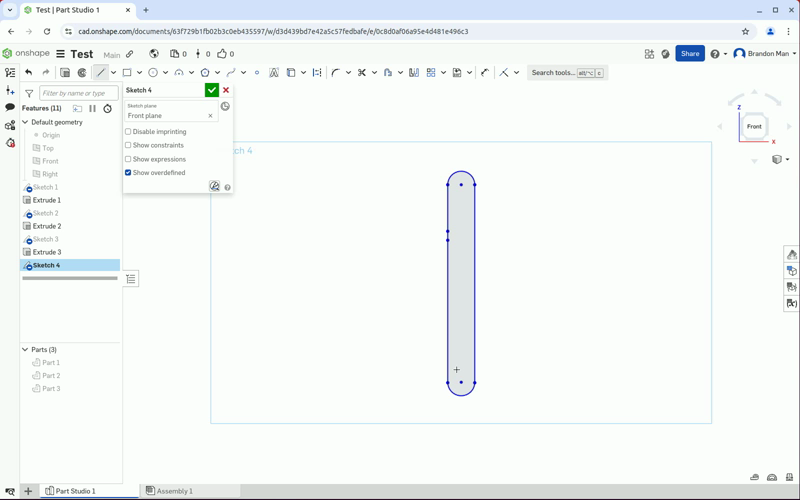
click(456, 369)
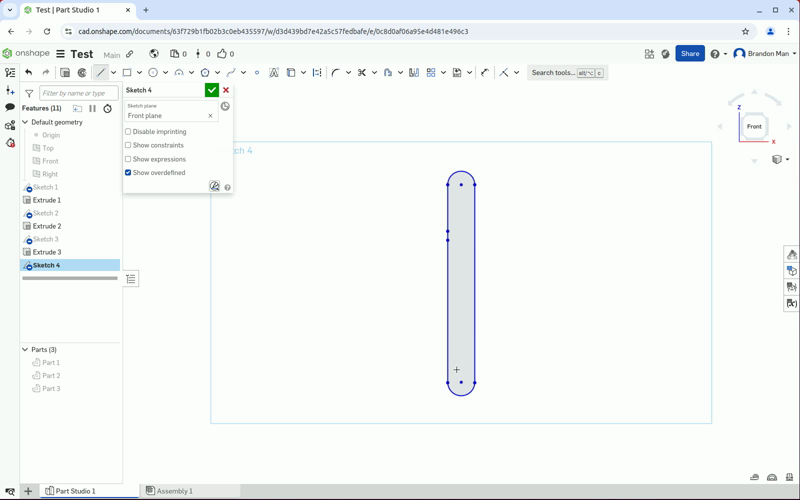
key_up(shift)
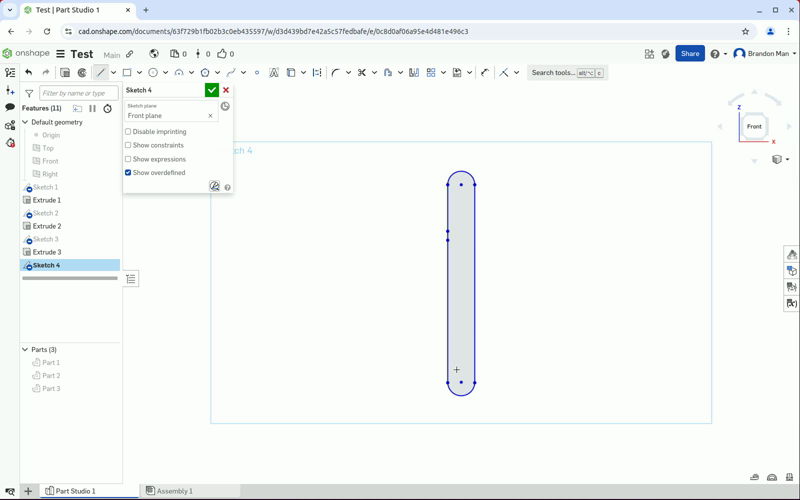
key_down(shift)
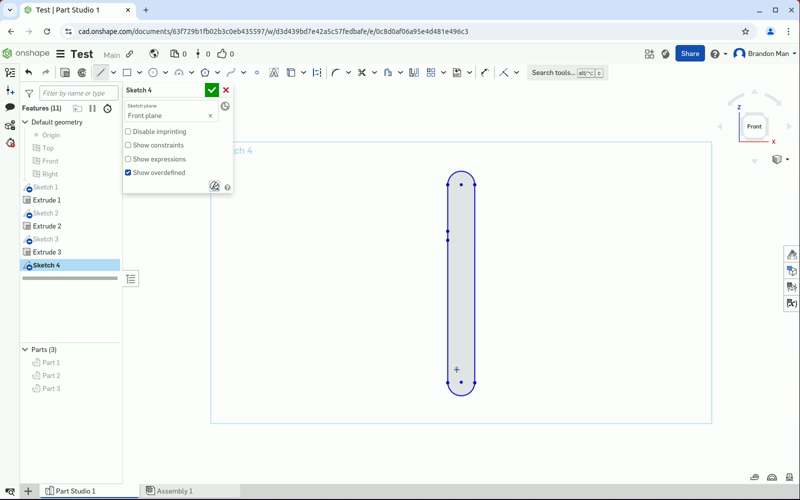
mouse_move(486, 369)
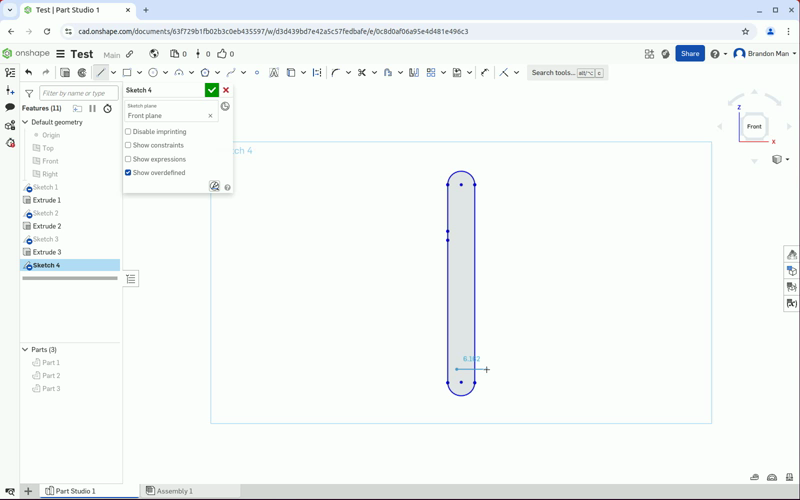
mouse_move(465, 369)
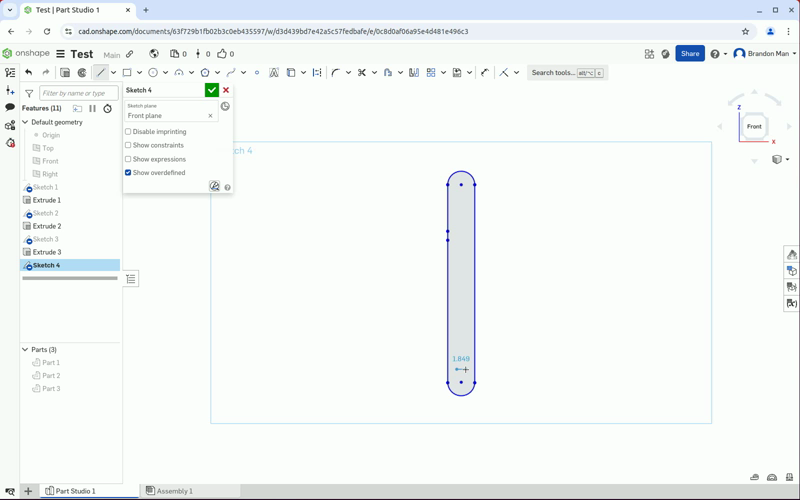
click(465, 369)
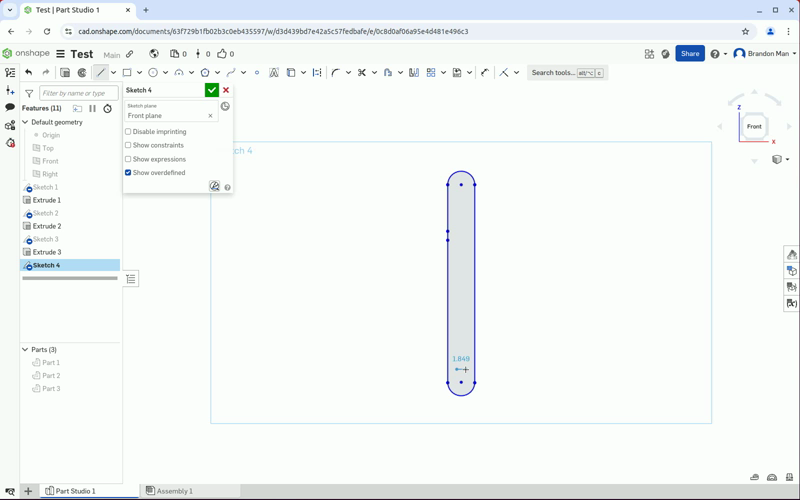
key_up(shift)
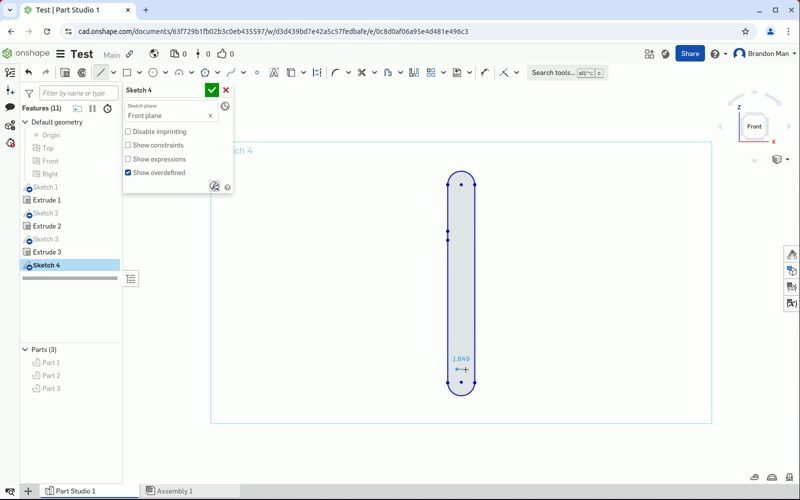
key_down(shift)
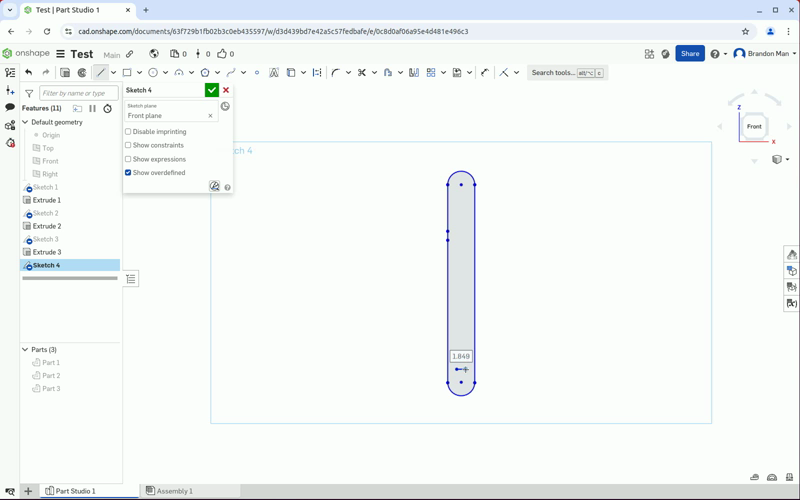
mouse_move(495, 369)
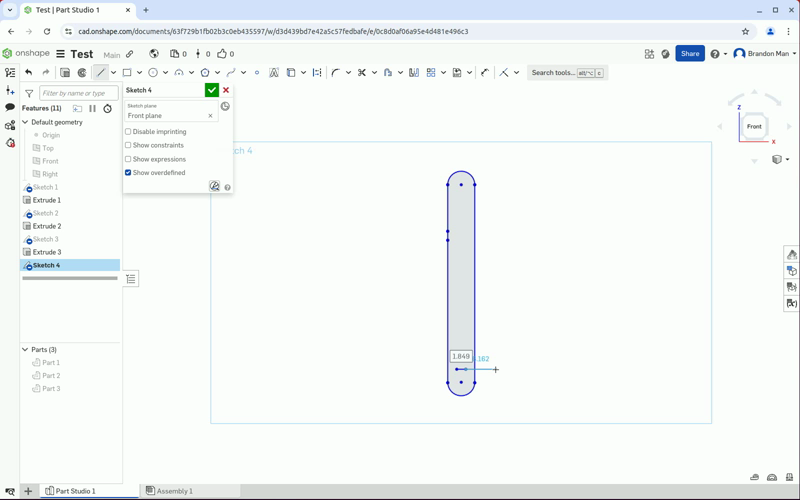
mouse_move(465, 358)
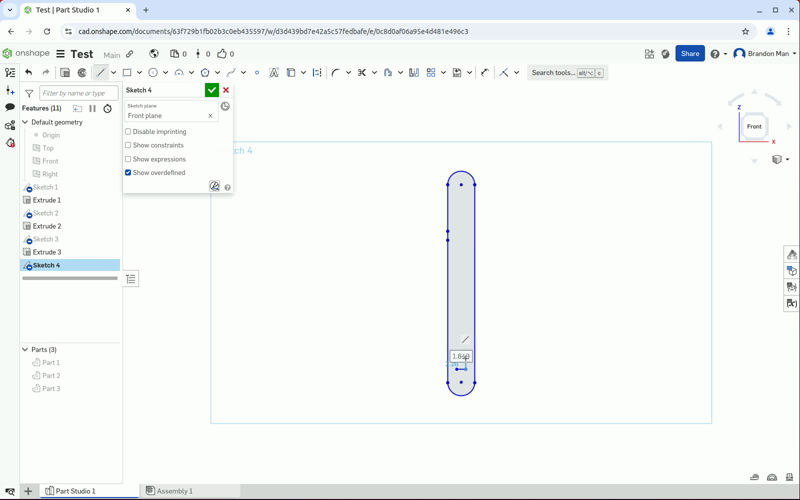
click(465, 358)
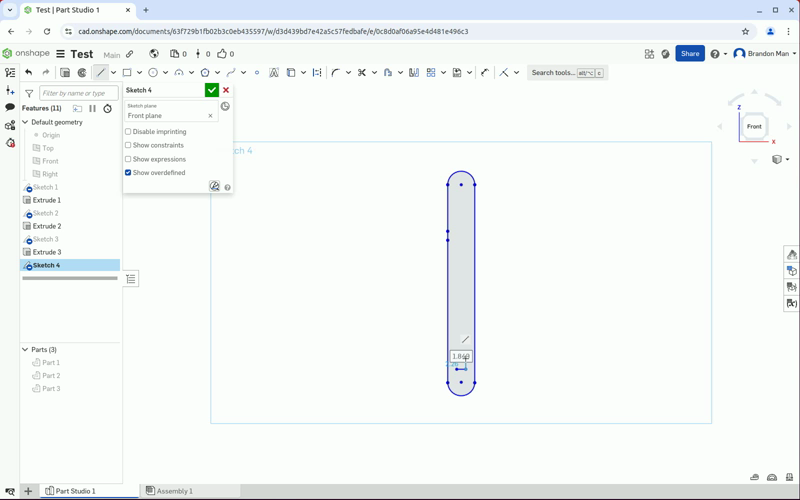
key_up(shift)
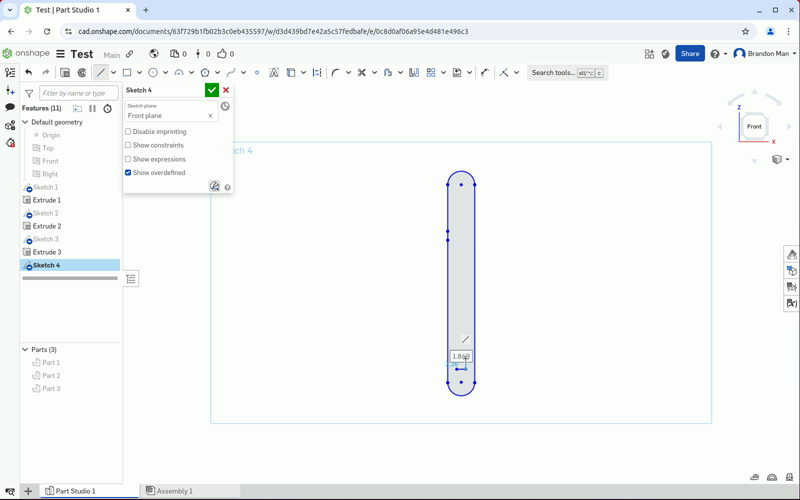
key_down(shift)
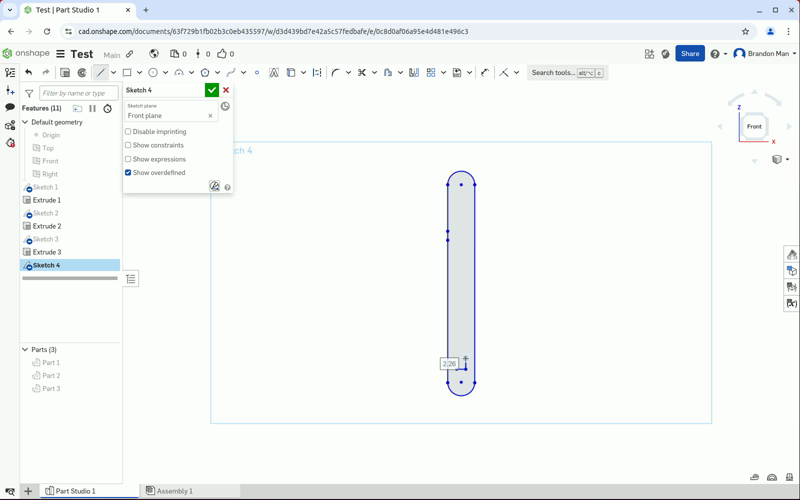
mouse_move(495, 358)
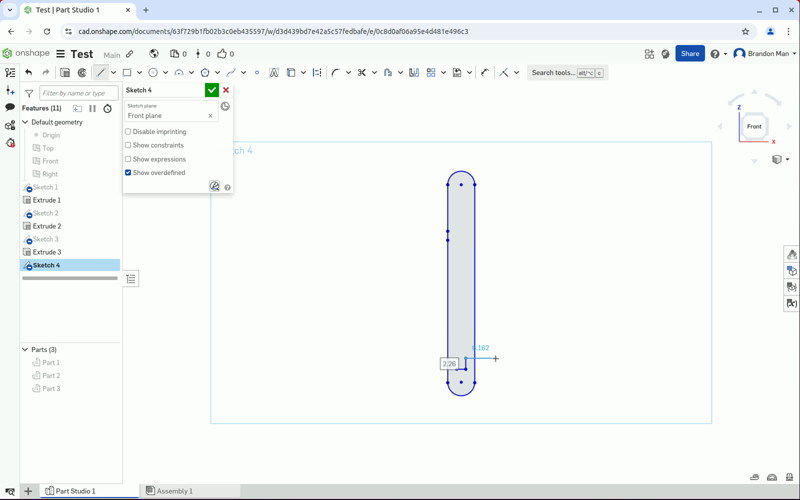
mouse_move(456, 358)
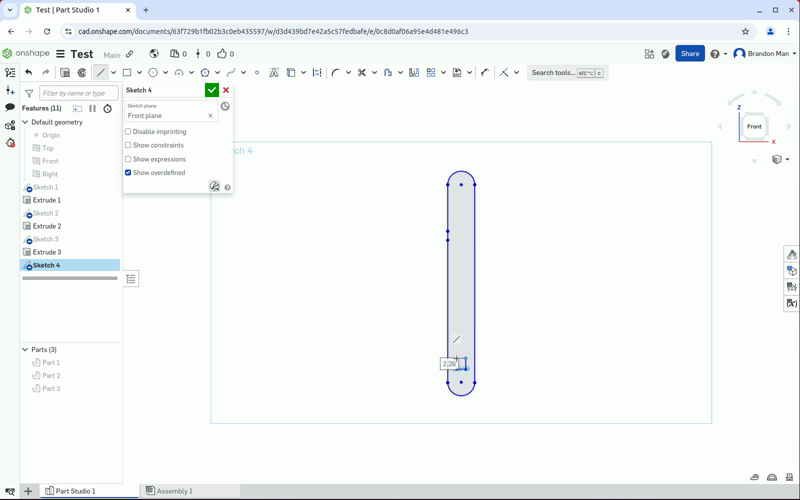
click(456, 358)
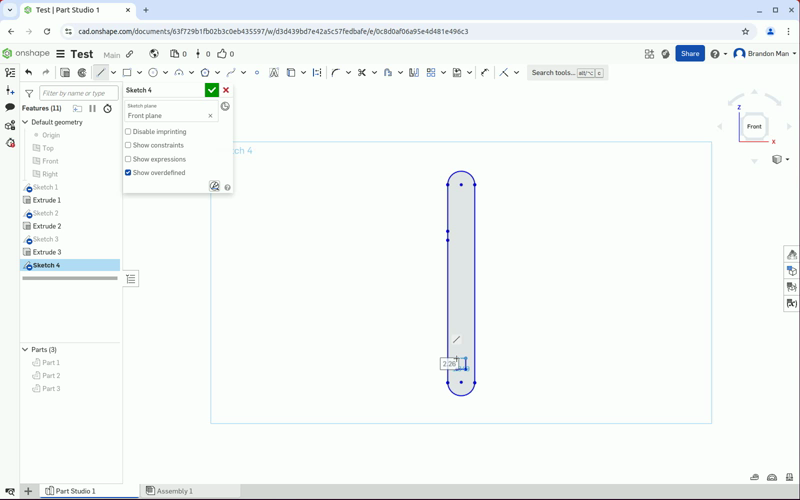
key_up(shift)
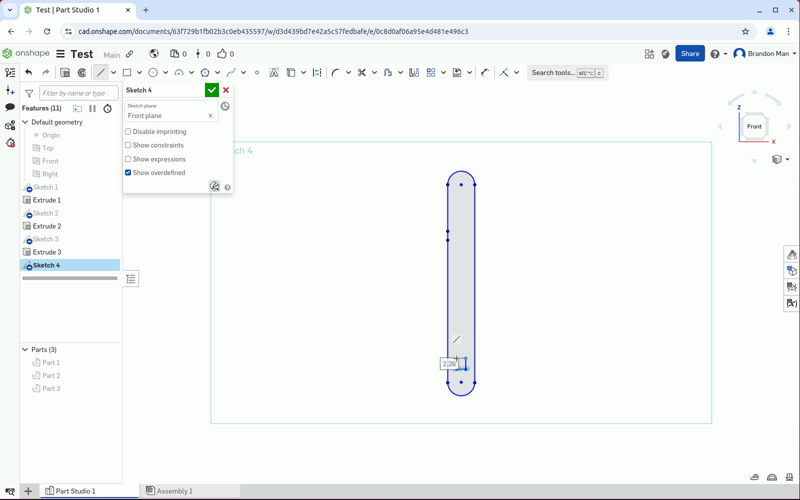
mouse_move(486, 358)
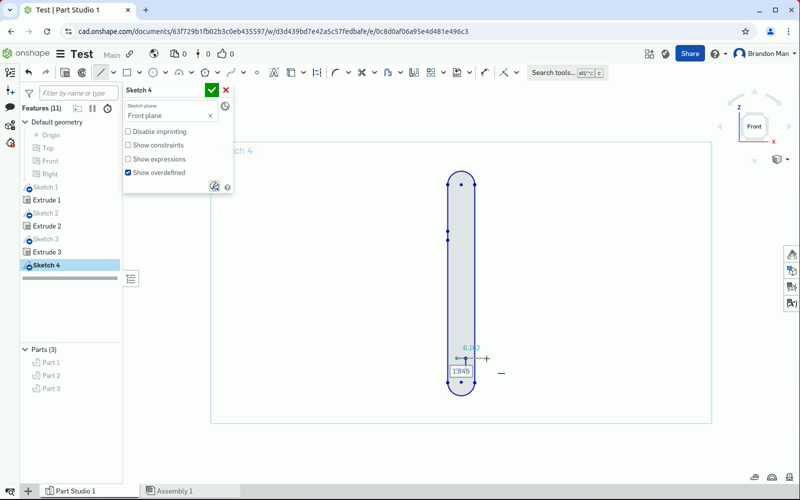
key_down(shift)
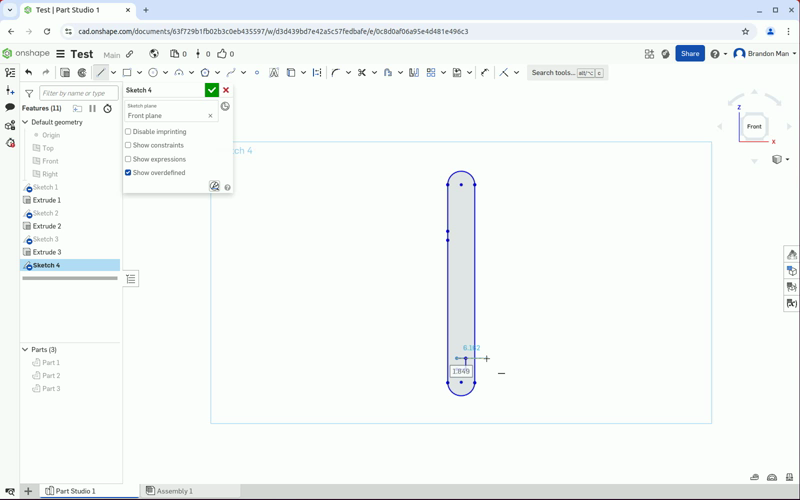
mouse_move(456, 369)
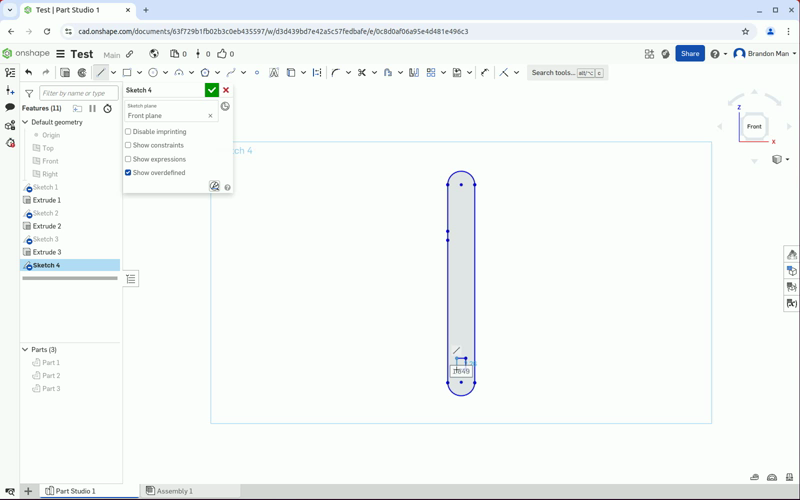
key_up(shift)
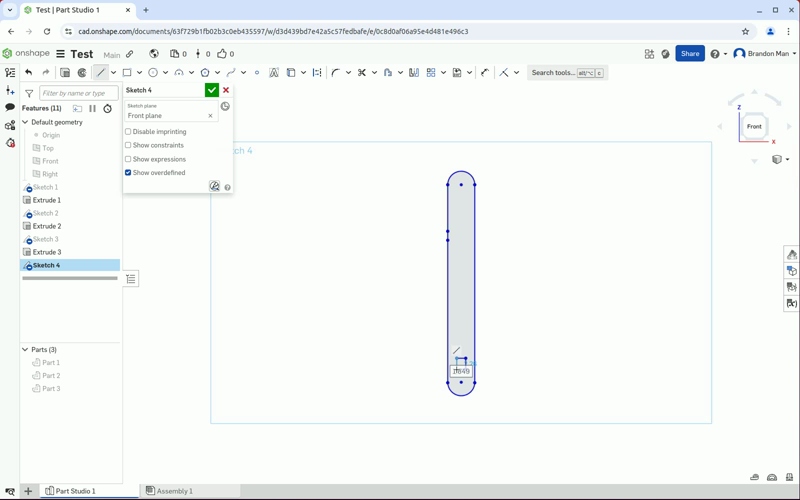
click(456, 369)
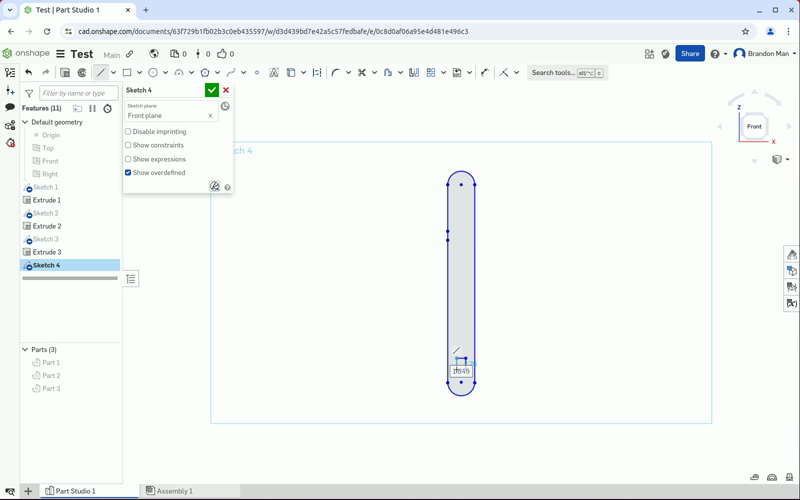
key(esc)
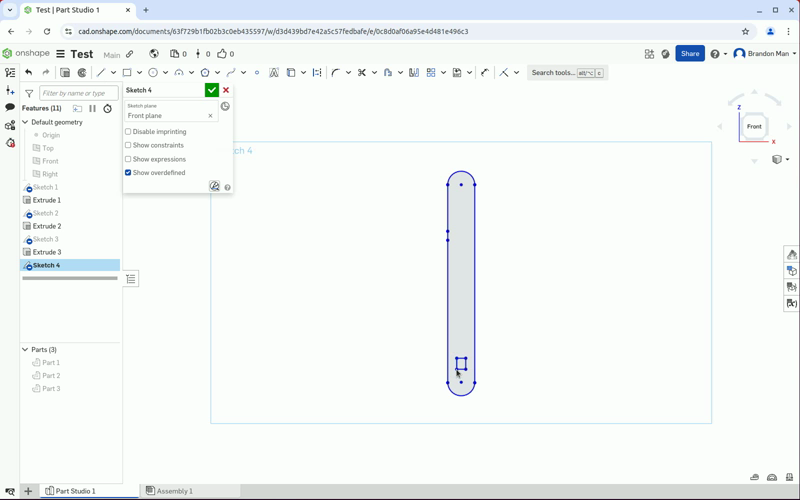
key(l)
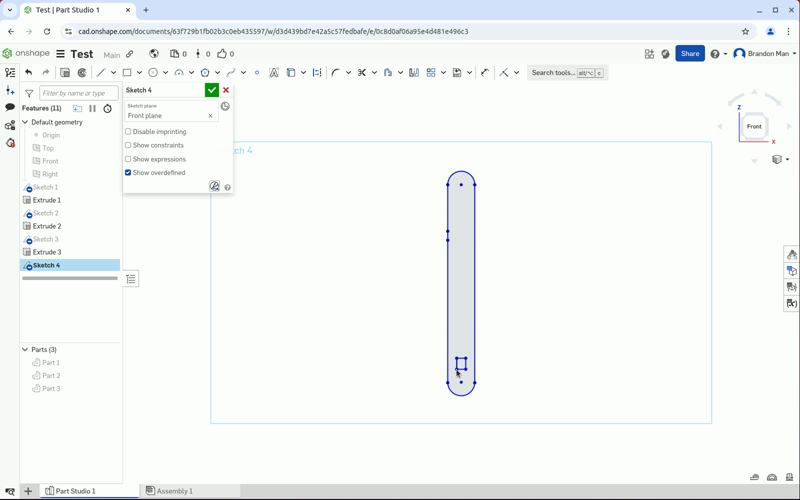
key_down(shift)
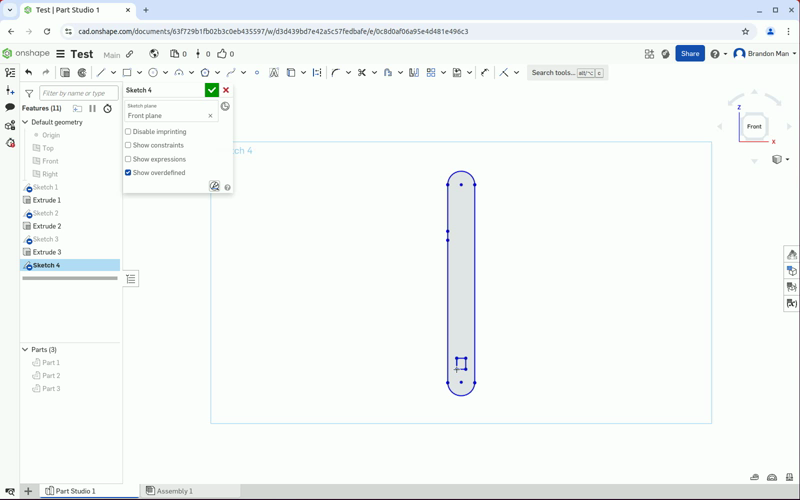
mouse_move(456, 240)
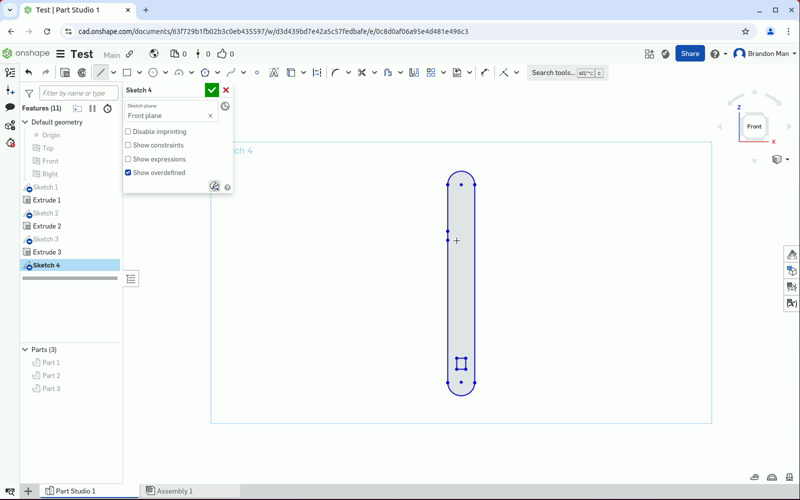
click(456, 240)
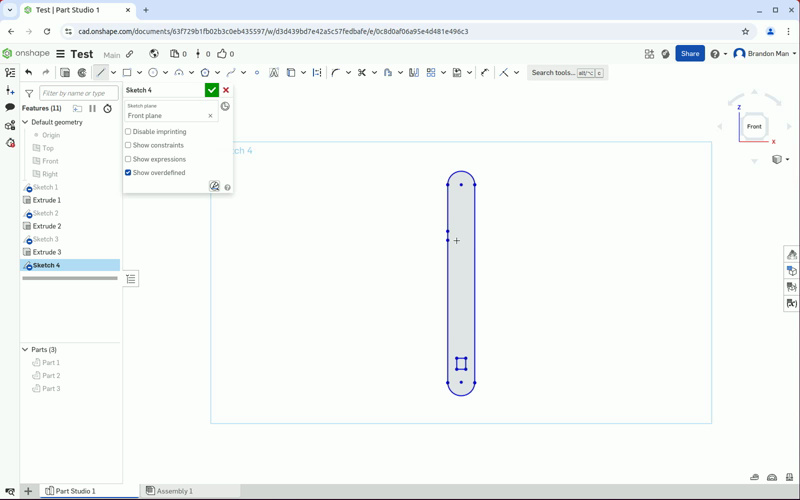
key_up(shift)
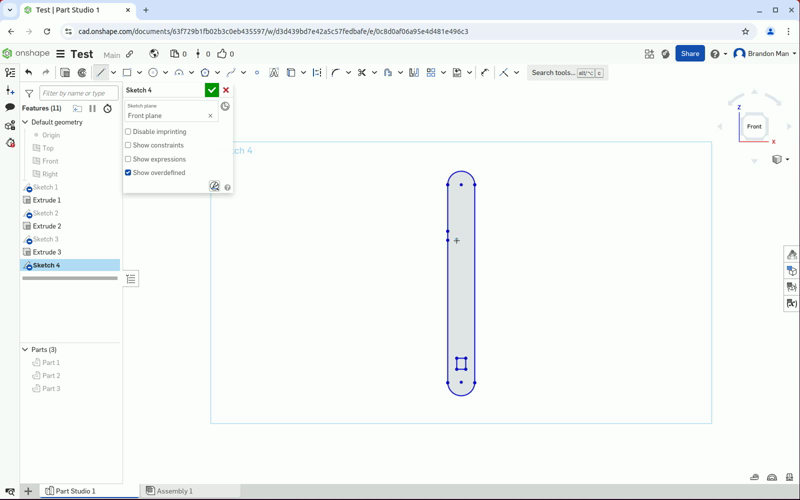
key_down(shift)
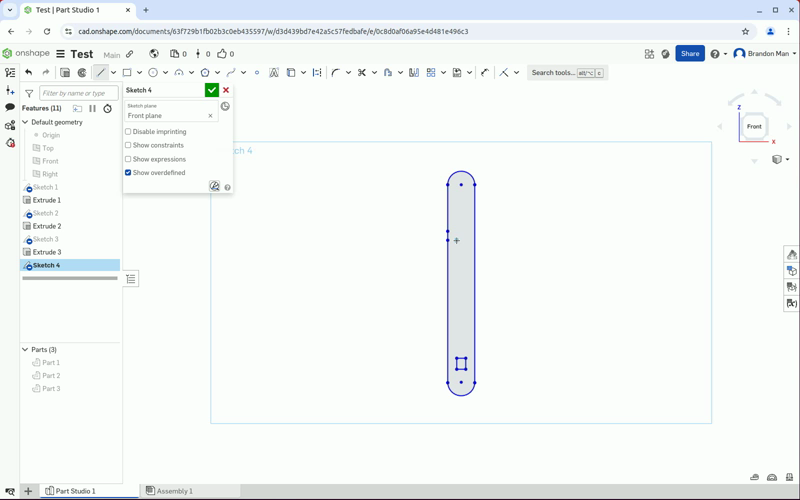
mouse_move(486, 240)
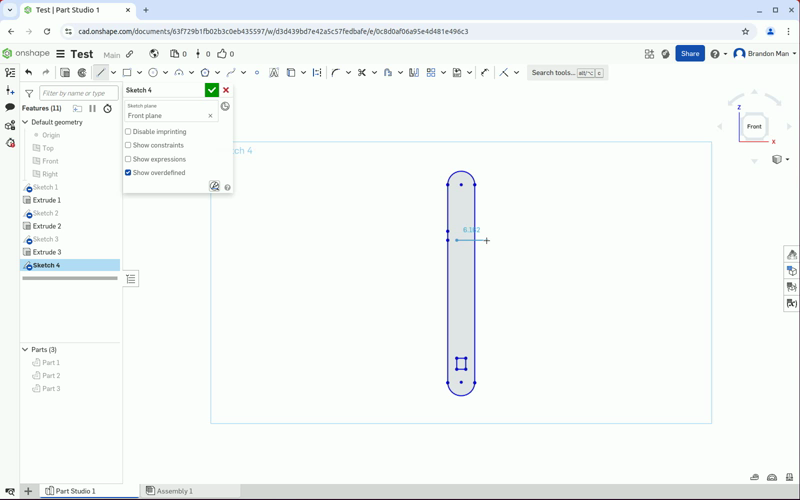
mouse_move(465, 240)
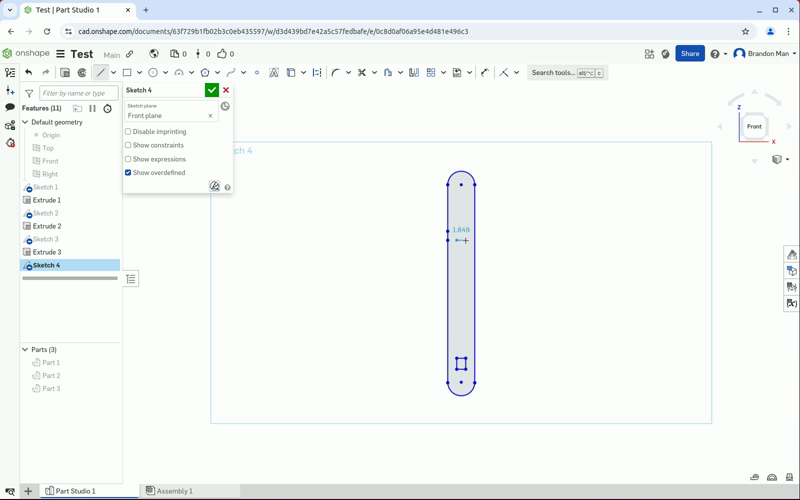
click(465, 240)
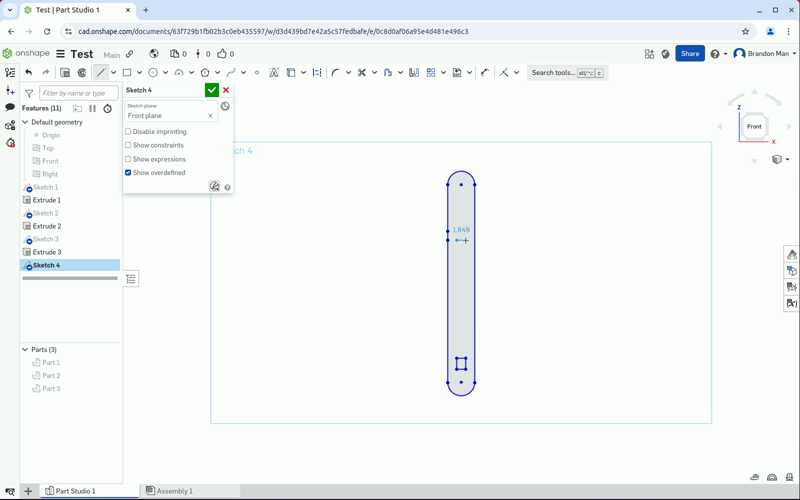
key_up(shift)
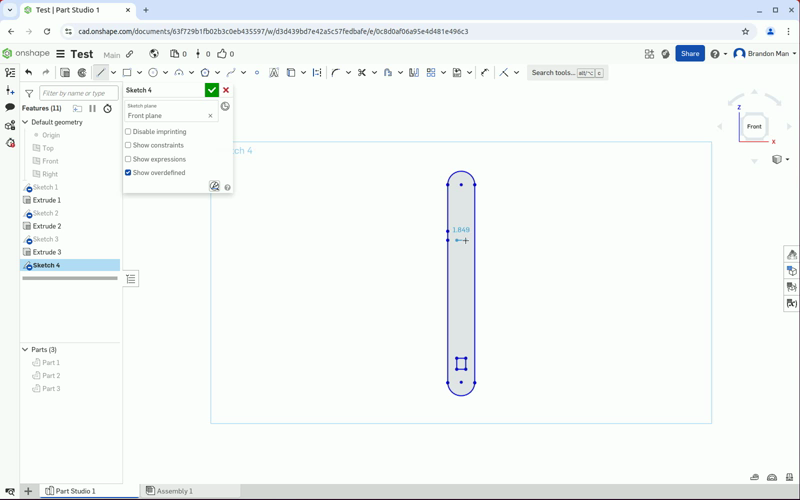
key_down(shift)
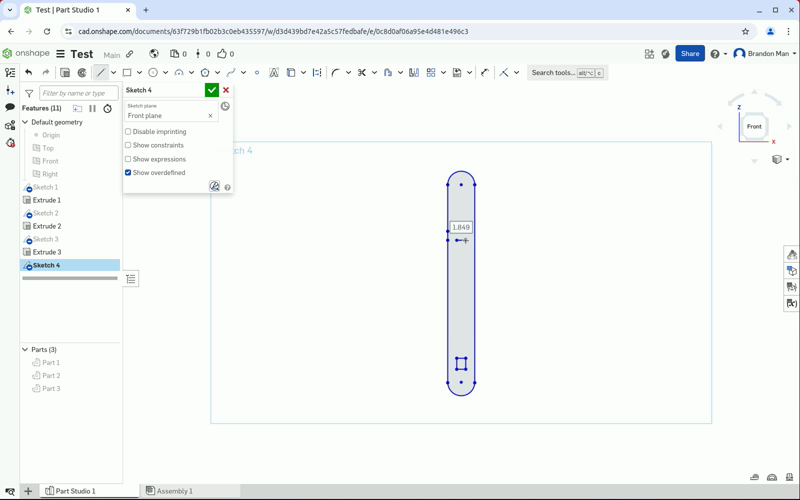
mouse_move(495, 240)
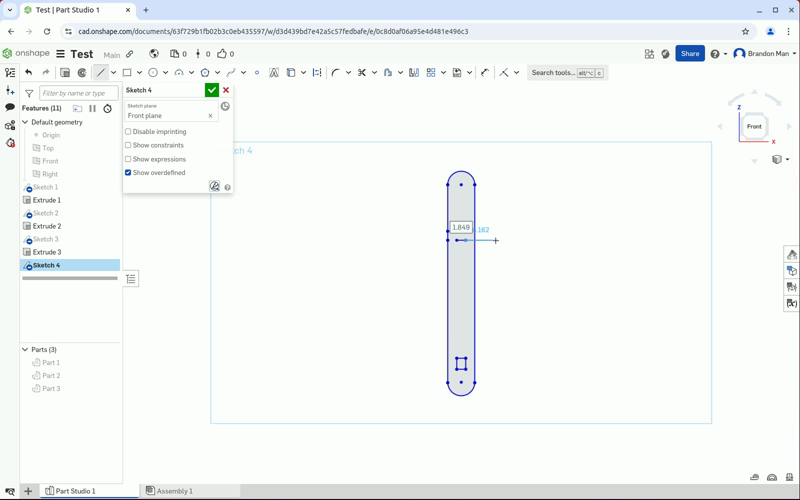
mouse_move(465, 231)
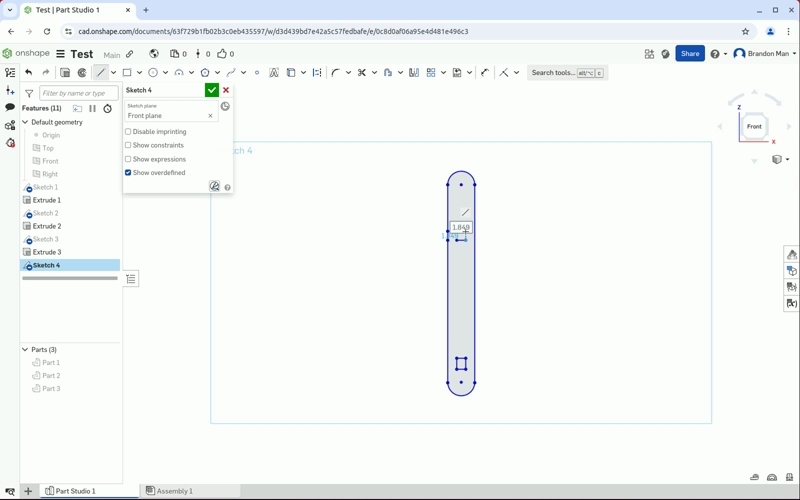
click(465, 231)
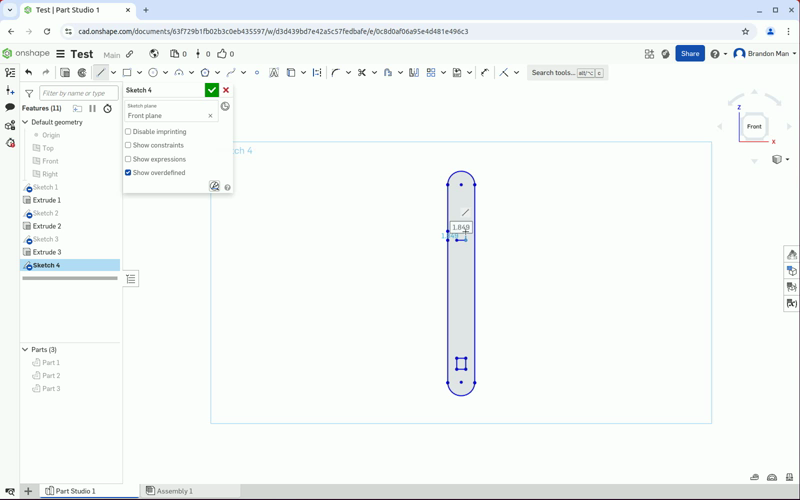
key_up(shift)
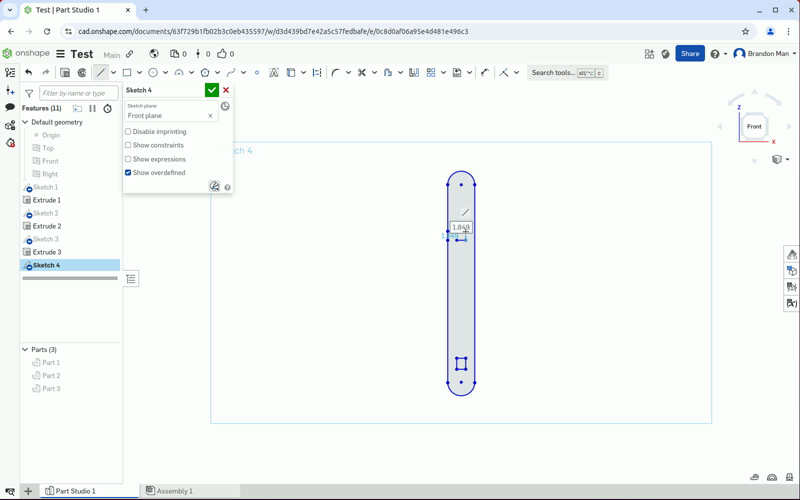
key_down(shift)
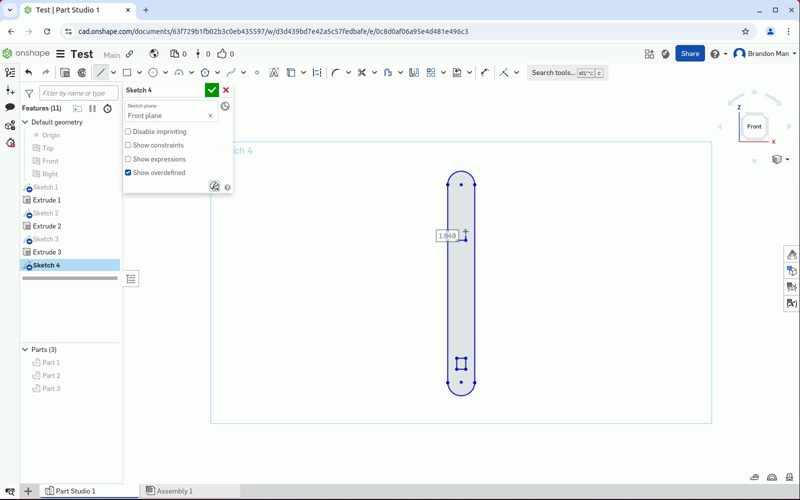
mouse_move(495, 231)
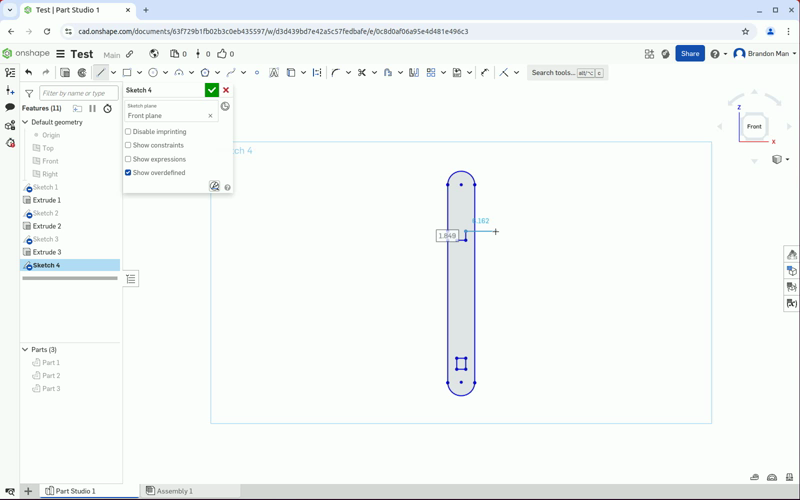
mouse_move(456, 231)
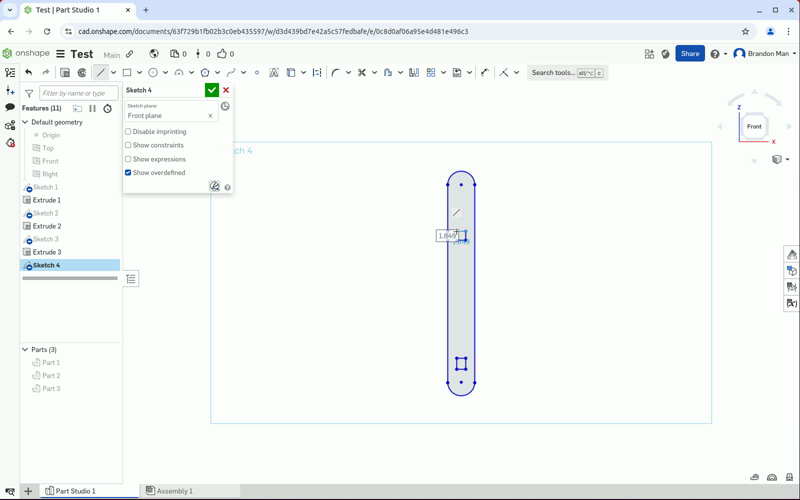
click(456, 231)
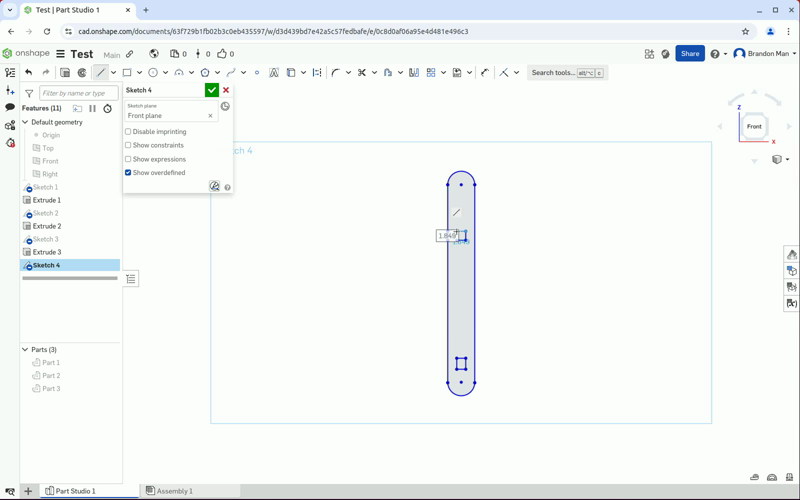
key_up(shift)
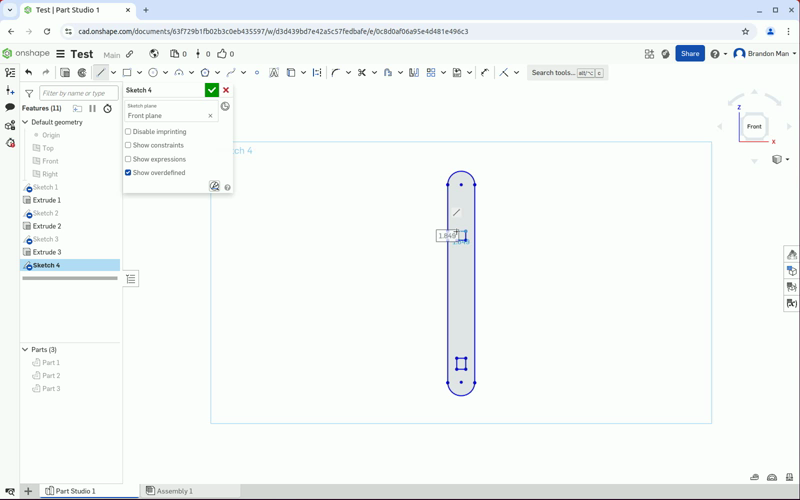
mouse_move(486, 231)
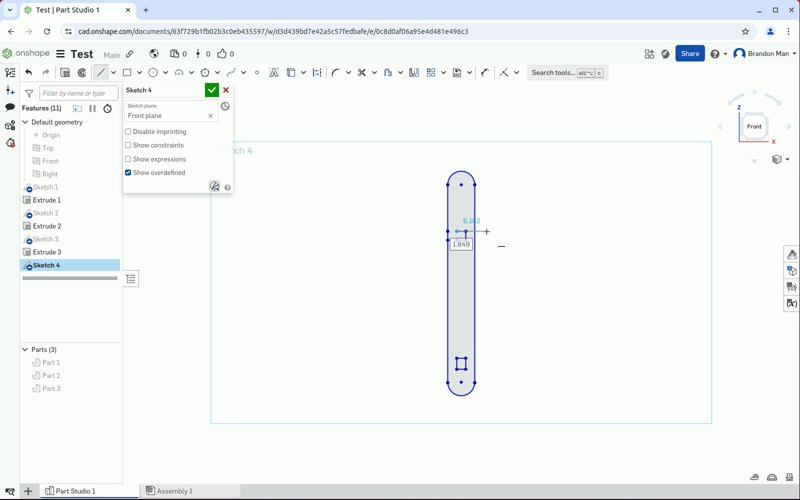
key_down(shift)
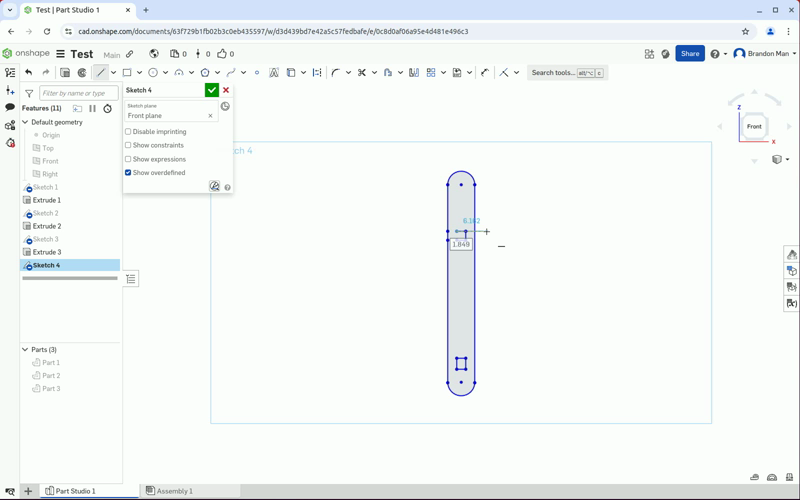
mouse_move(456, 240)
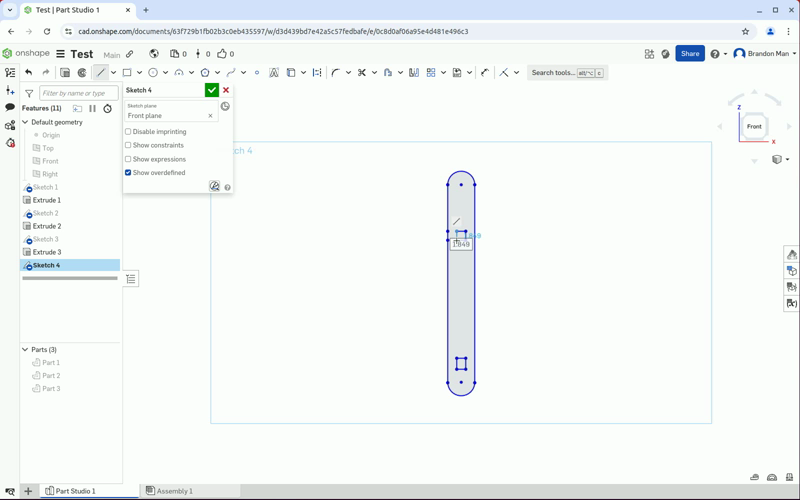
key_up(shift)
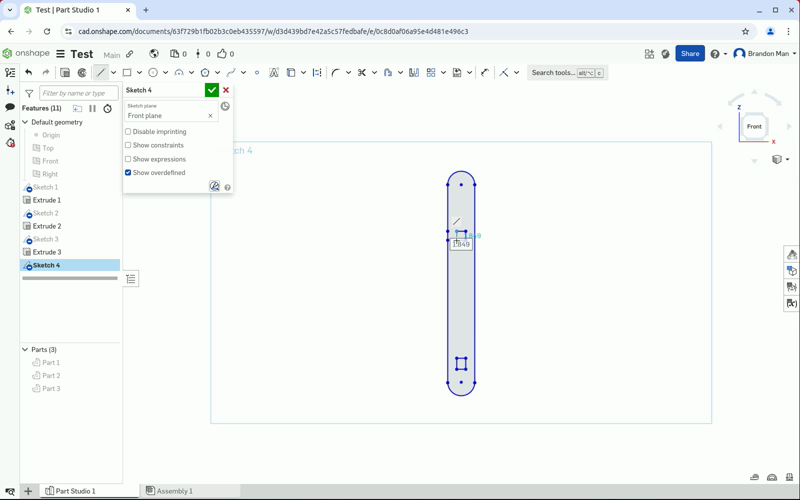
click(456, 240)
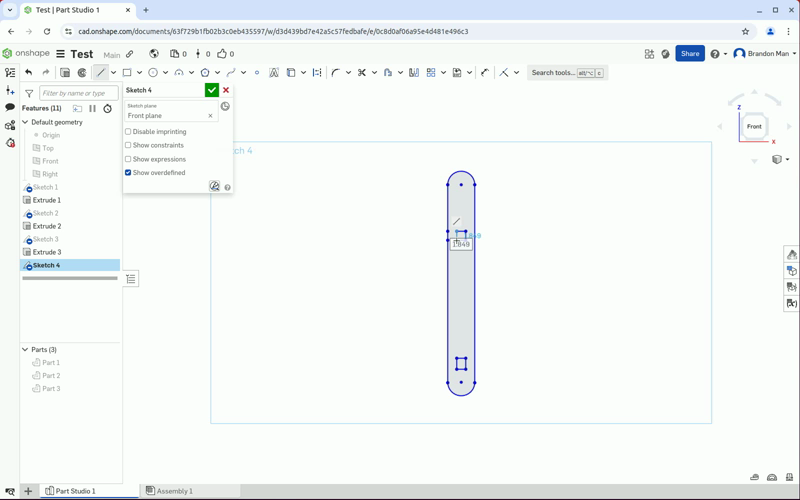
key(esc)
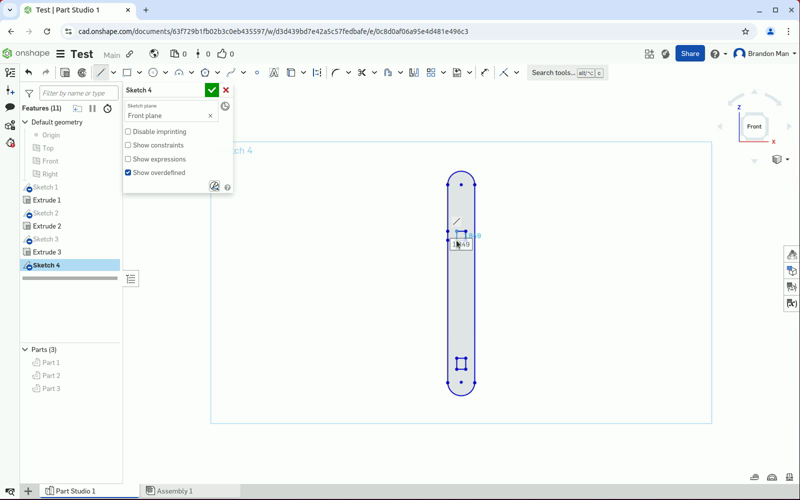
mouse_move(465, 349)
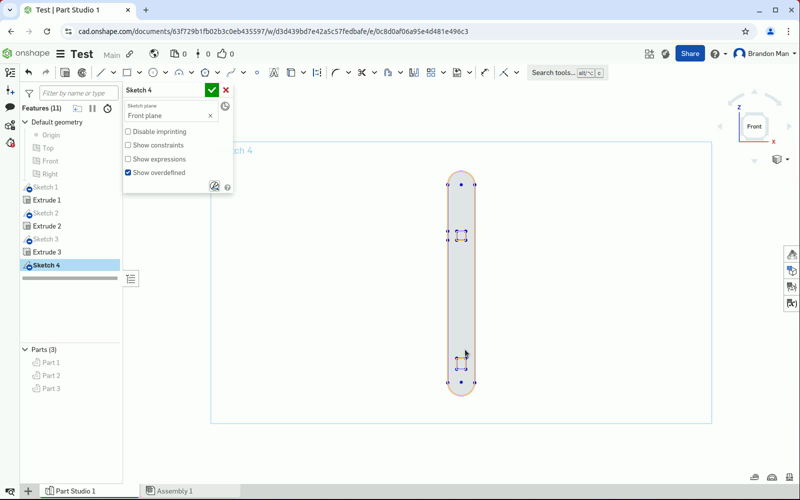
click(465, 349)
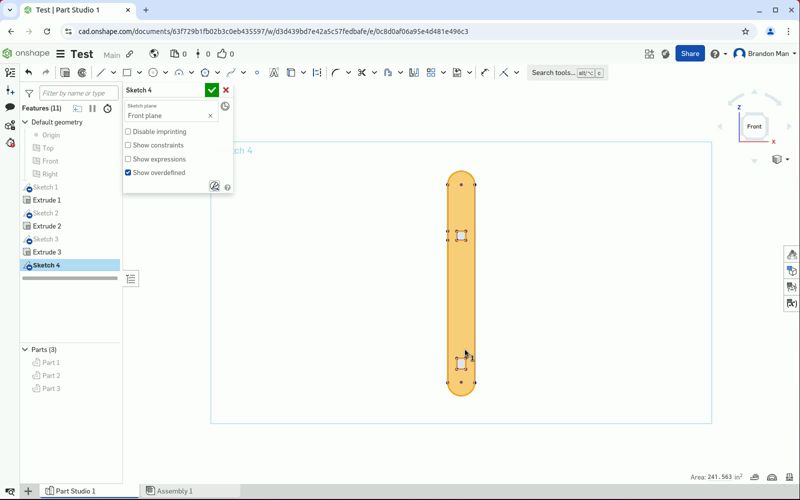
mouse_move(73, 352)
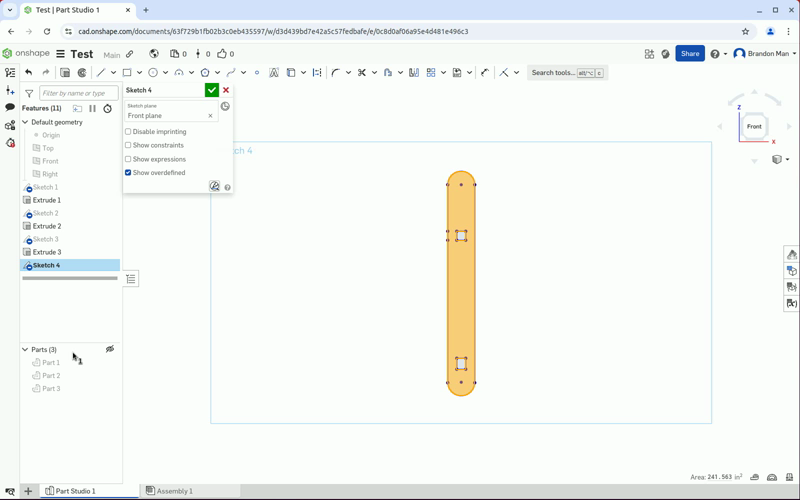
key(shift+y)
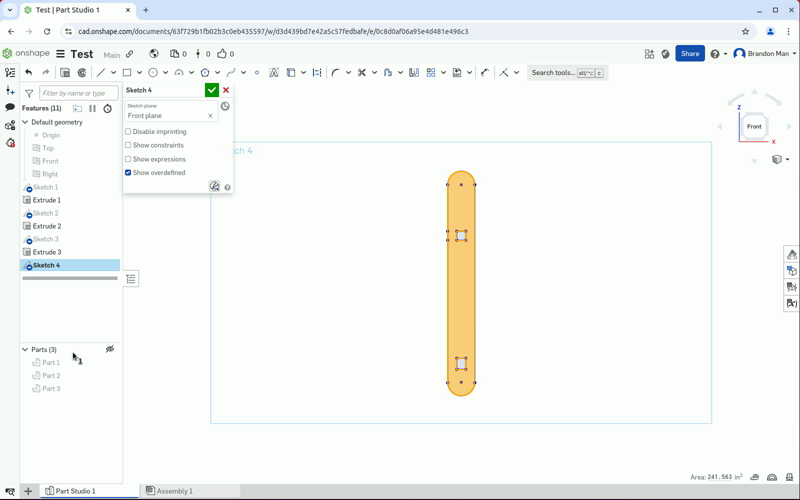
key(shift+e)
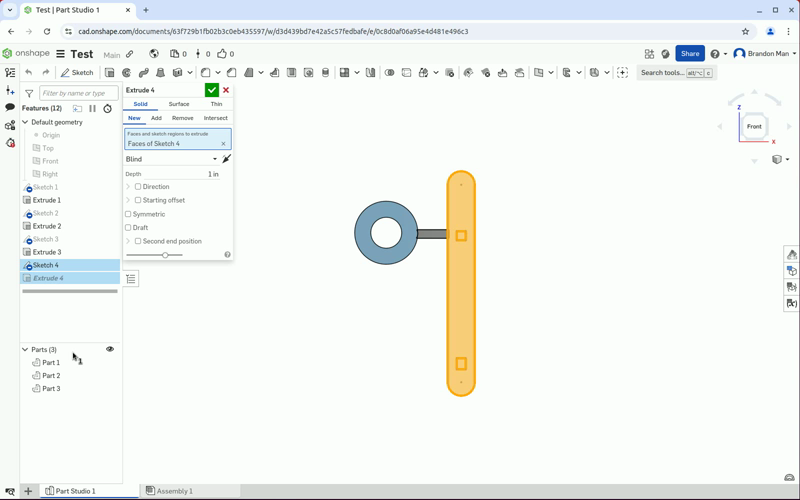
mouse_move(143, 106)
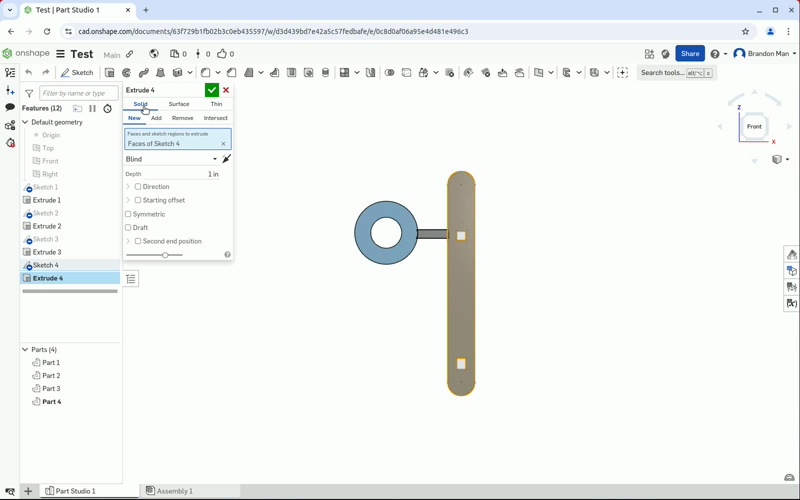
click(143, 106)
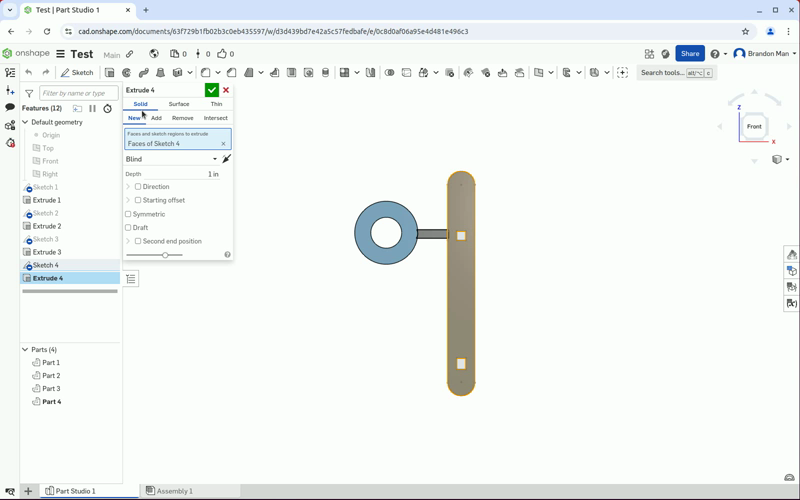
mouse_move(137, 120)
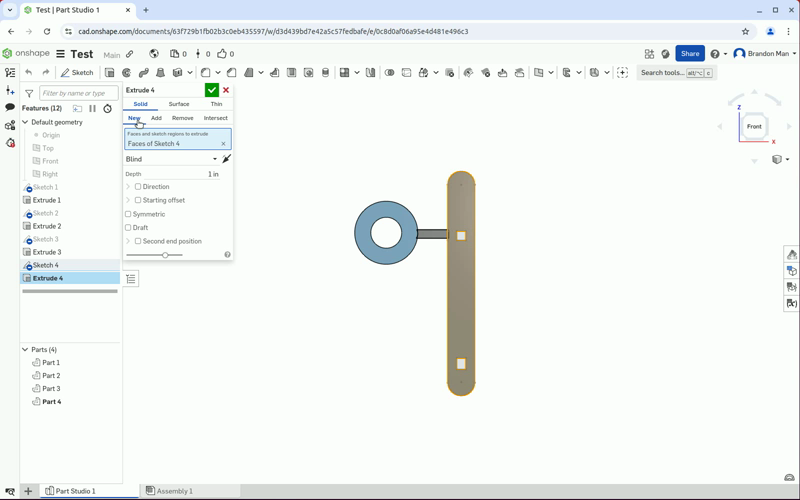
click(137, 120)
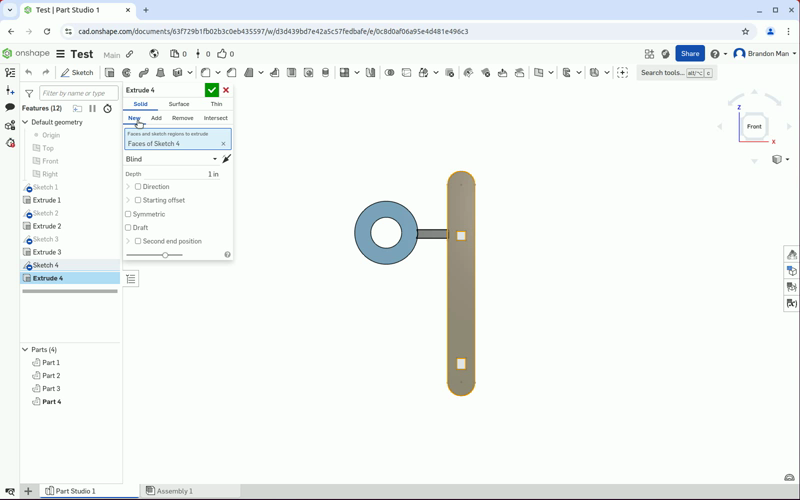
key(tab, 4)
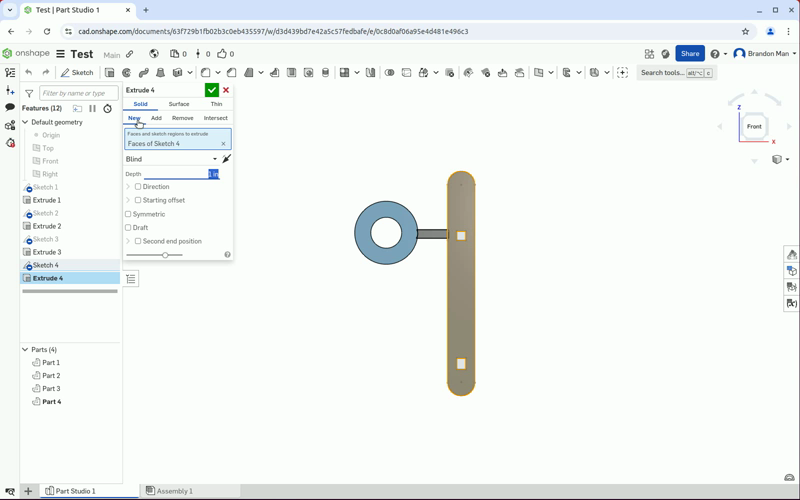
text(4.332)
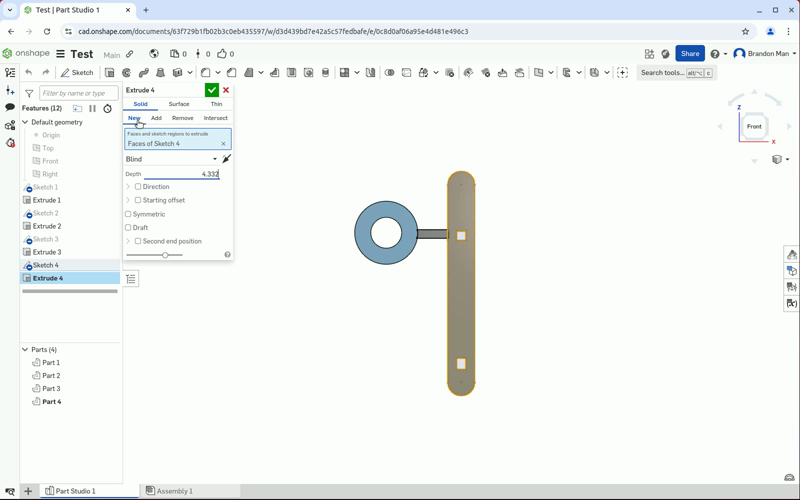
key(tab, 3)
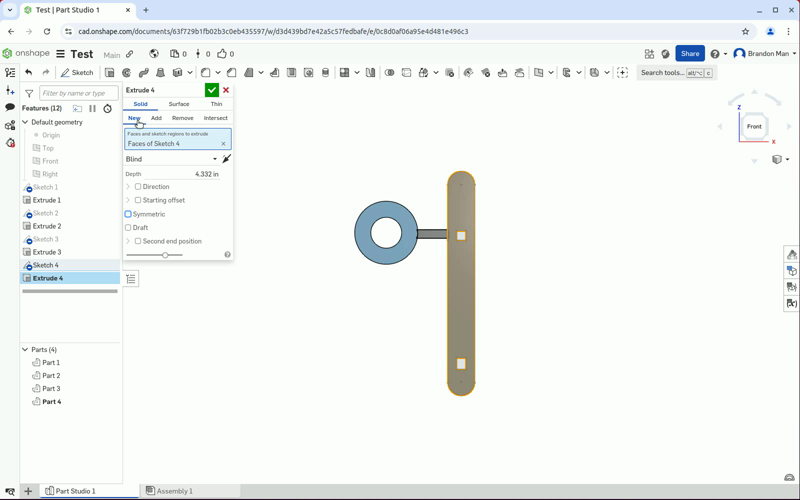
key(space)
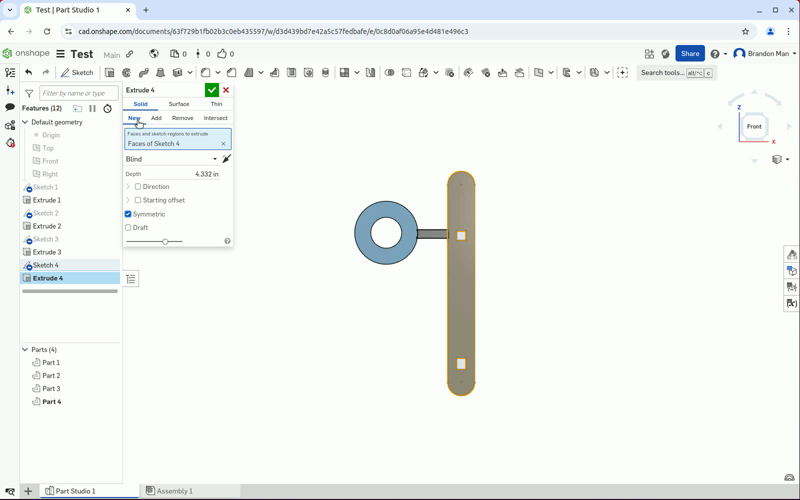
key(enter)
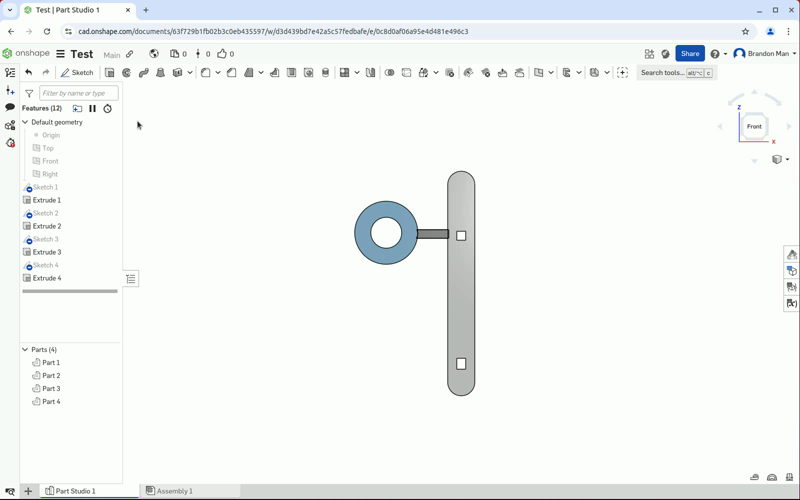
key(shift+h)
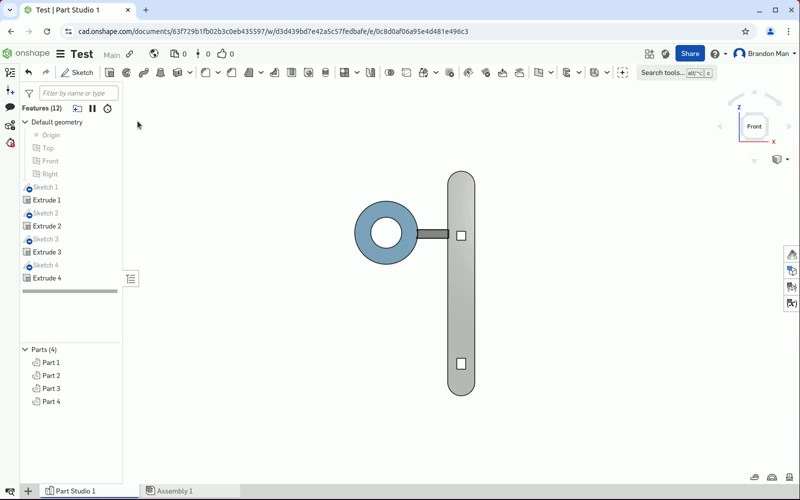
key(shift+h)
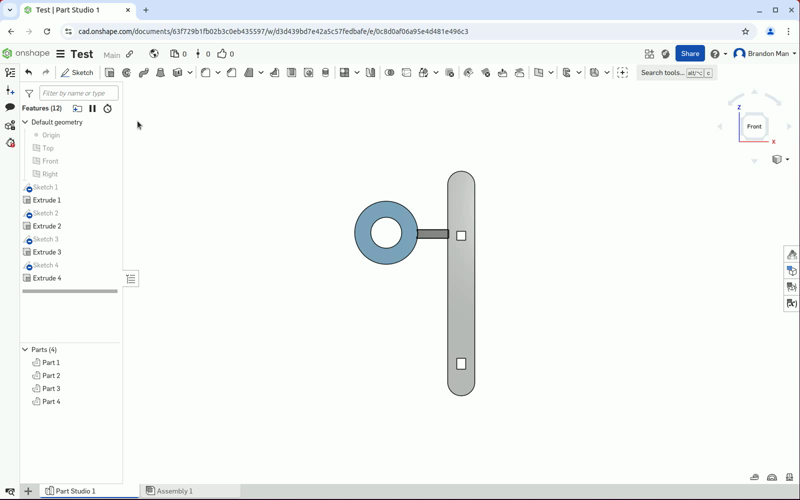
mouse_move(73, 189)
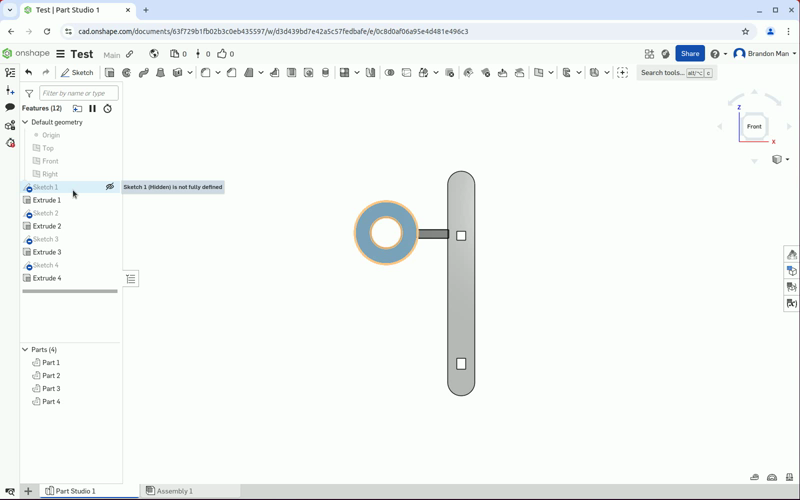
click(73, 189)
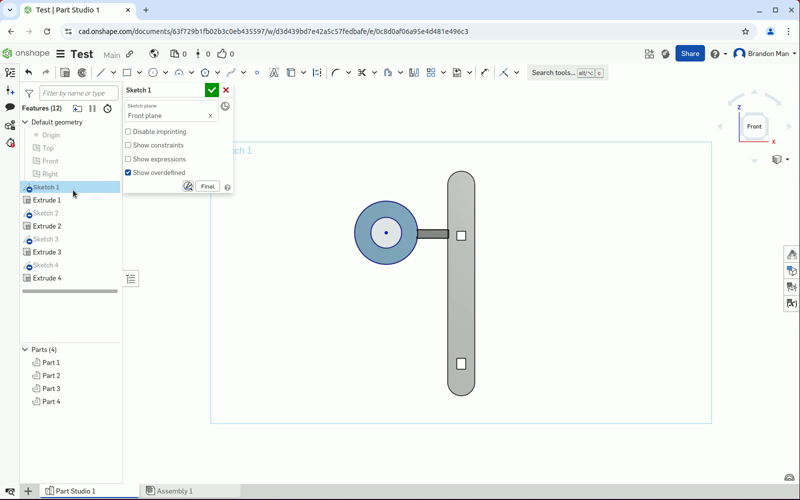
mouse_move(229, 92)
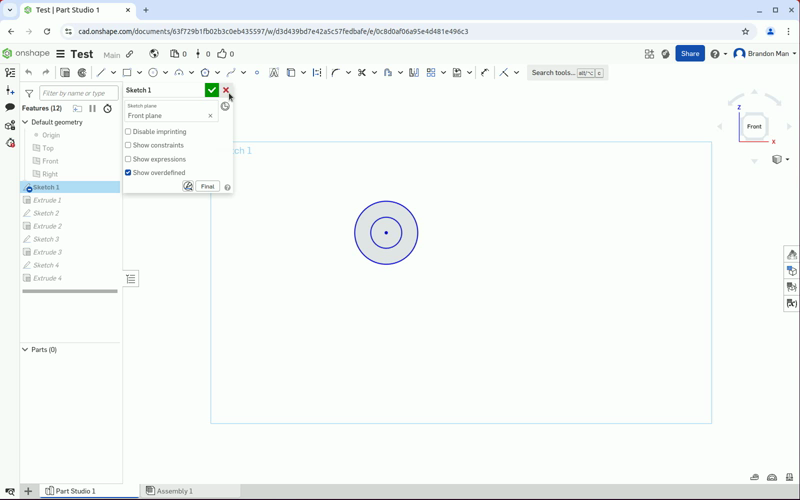
click(229, 92)
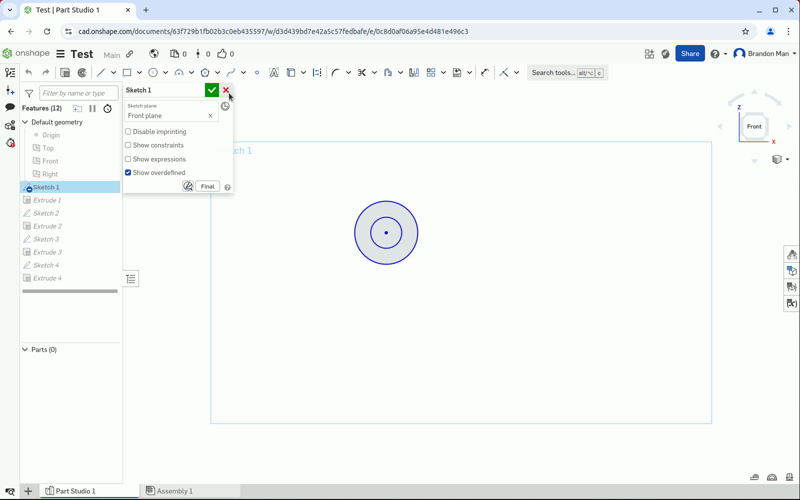
key(shift+s)
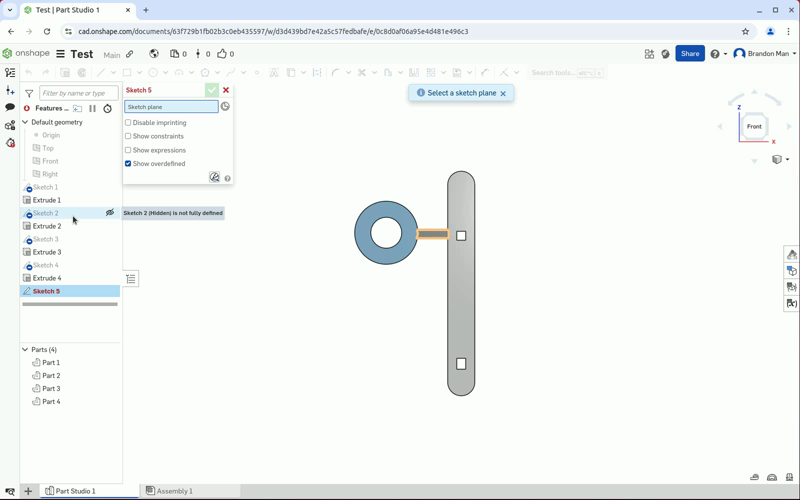
scroll(3)
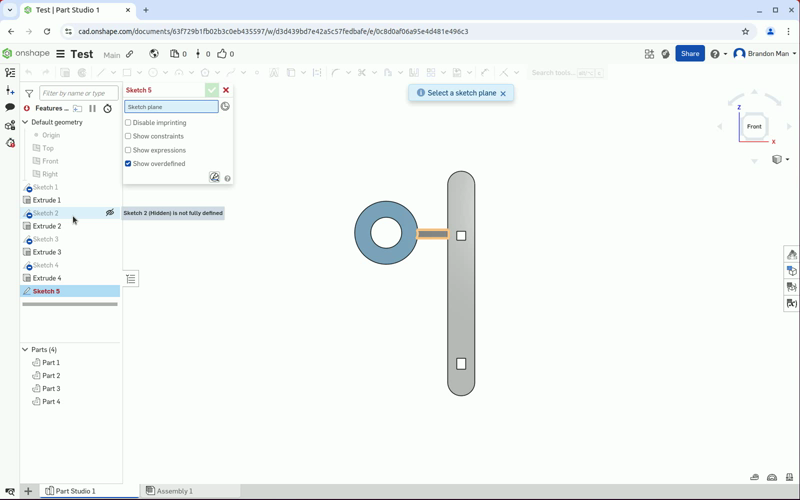
mouse_move(73, 163)
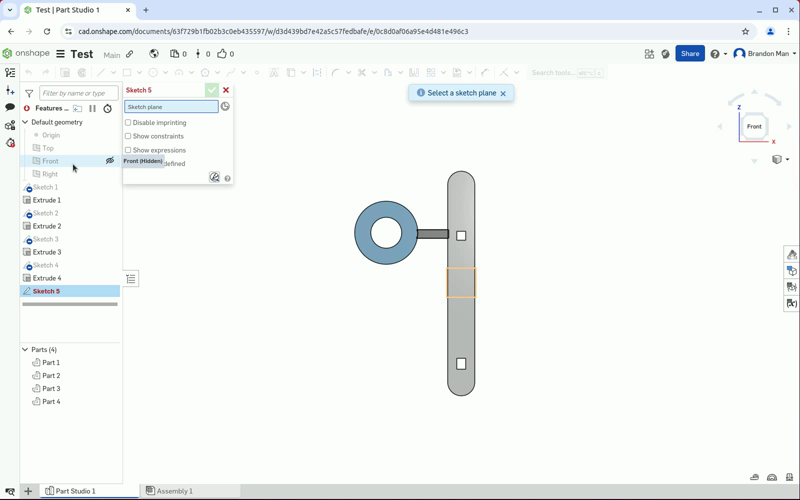
click(73, 163)
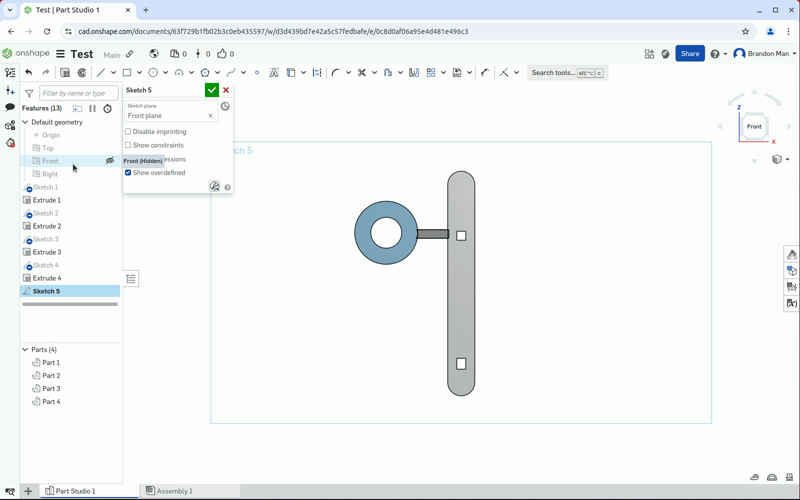
mouse_move(73, 352)
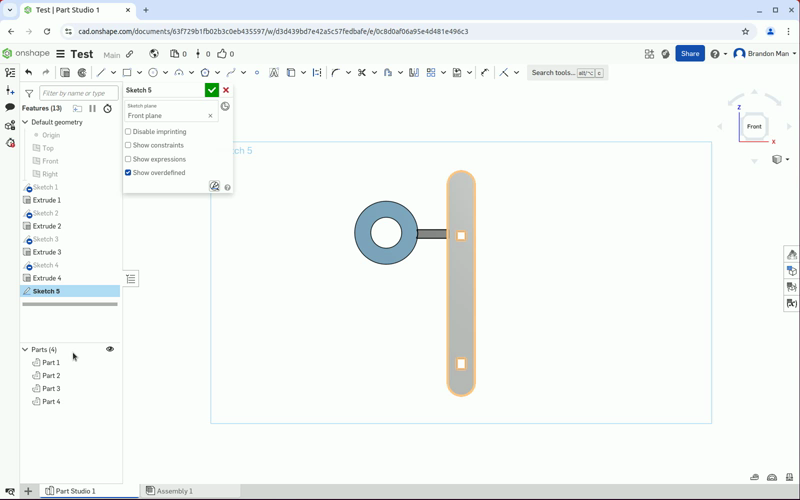
key(y)
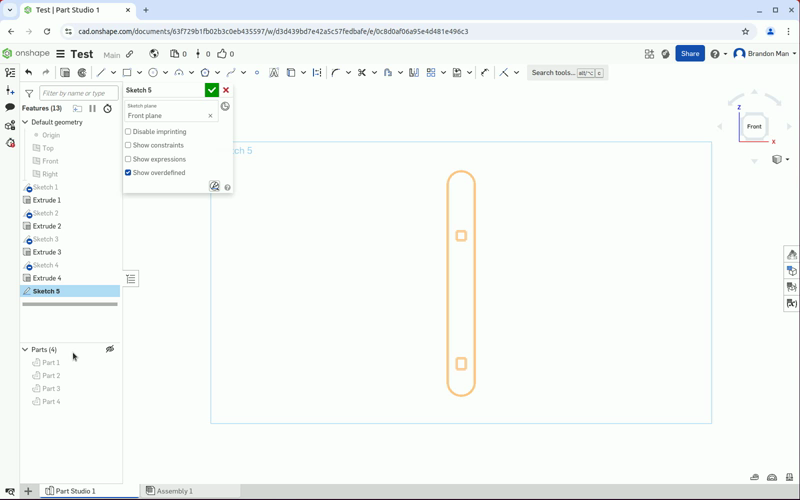
key(l)
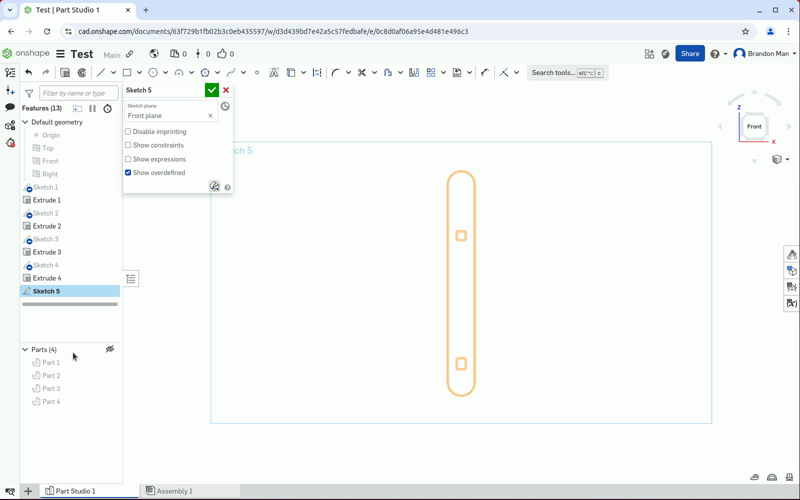
key_down(shift)
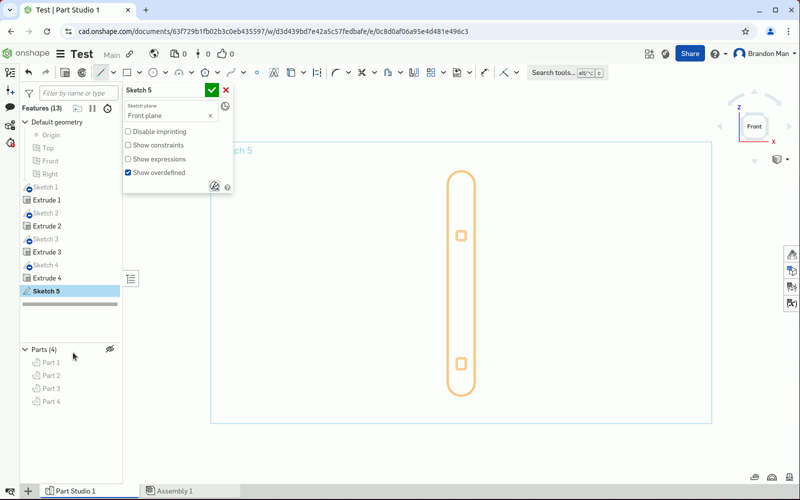
mouse_move(457, 239)
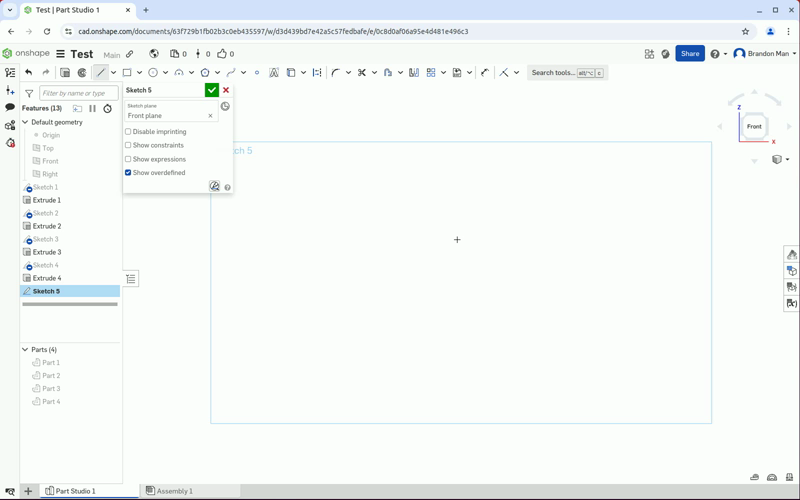
click(457, 239)
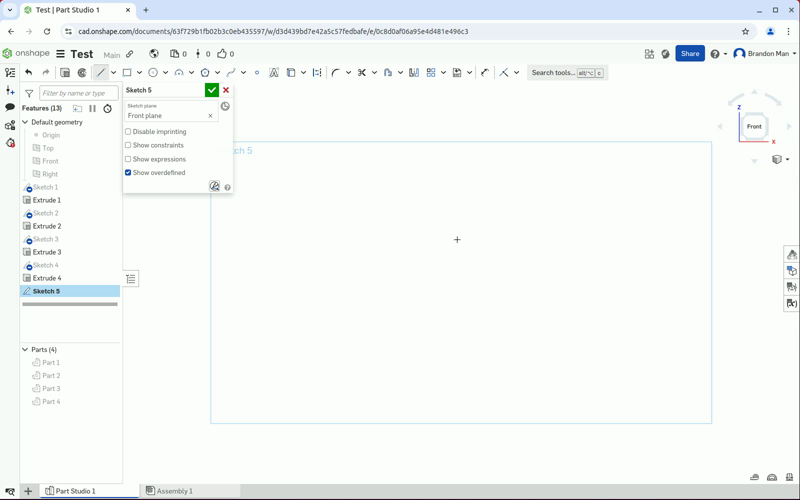
key_up(shift)
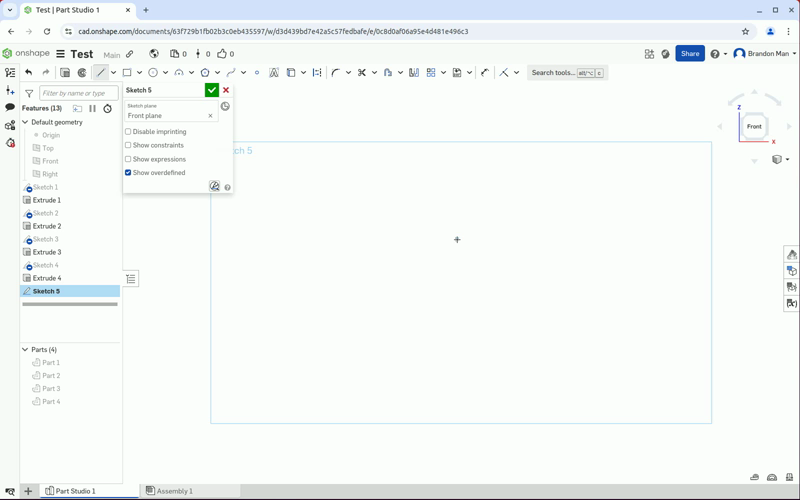
key_down(shift)
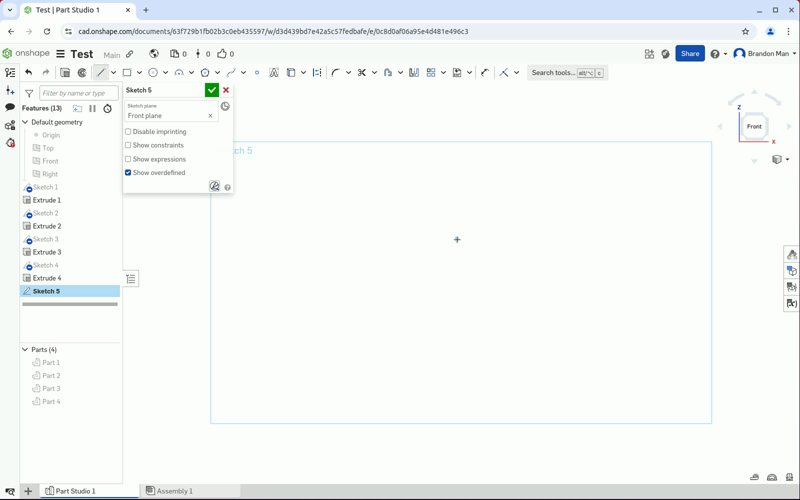
mouse_move(487, 239)
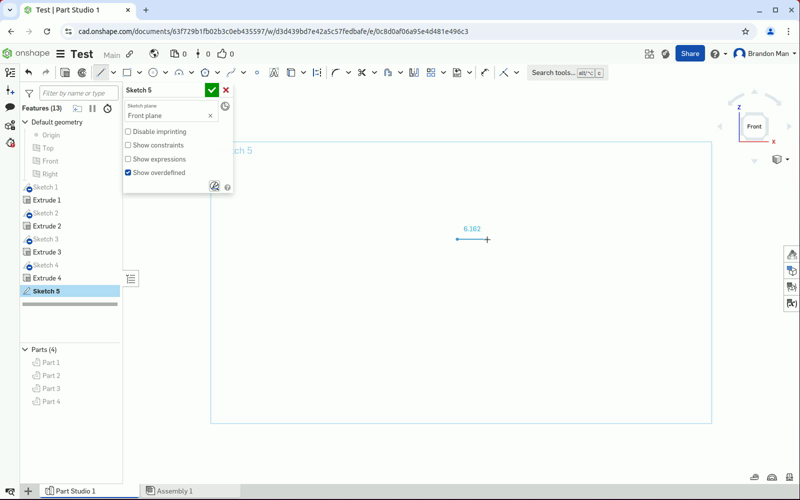
mouse_move(466, 239)
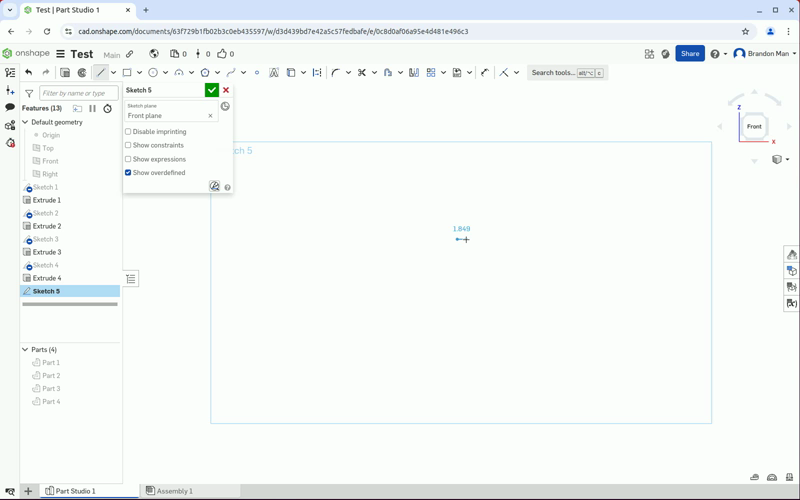
click(466, 239)
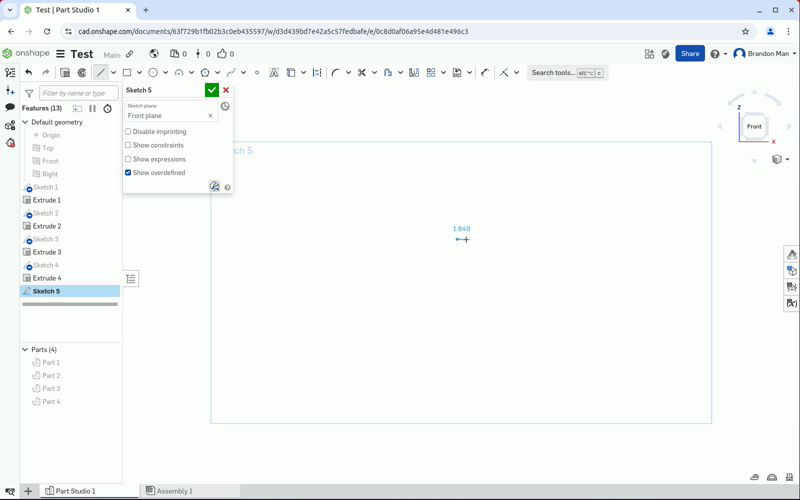
key_up(shift)
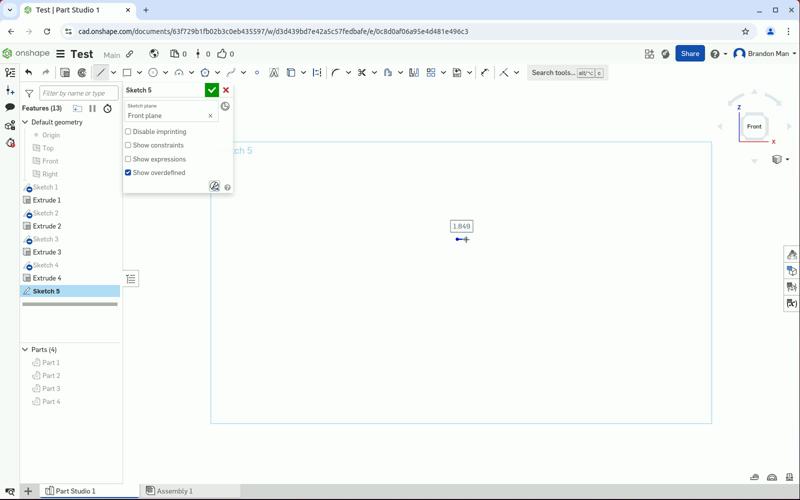
key_down(shift)
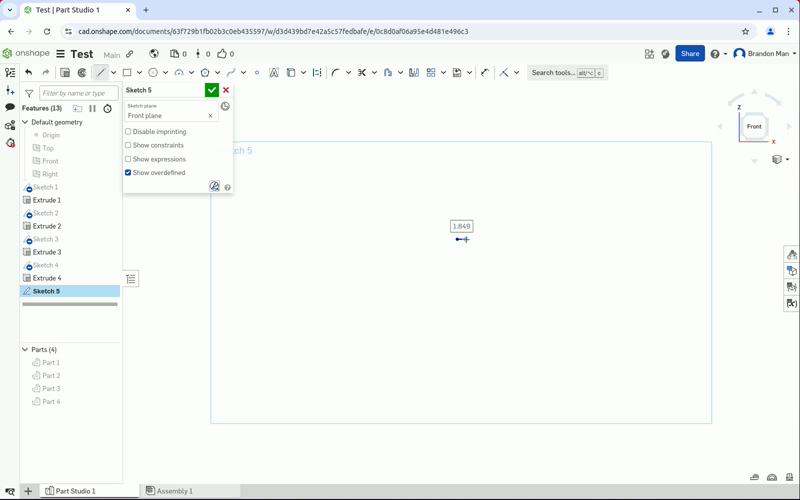
mouse_move(496, 239)
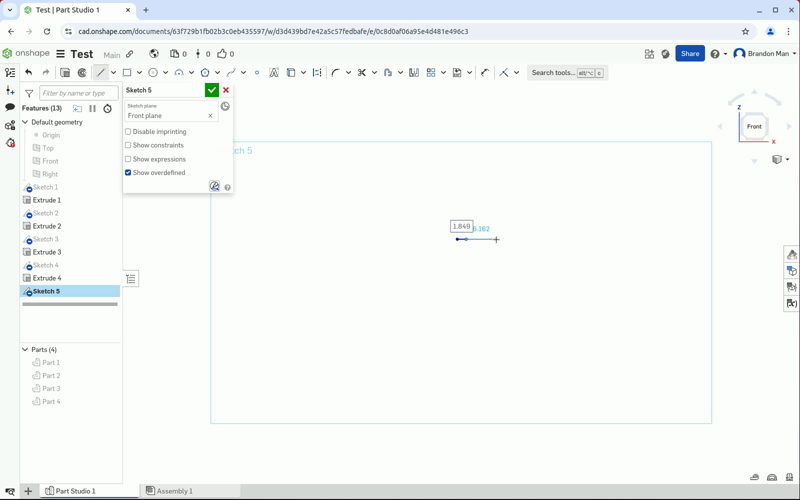
mouse_move(466, 230)
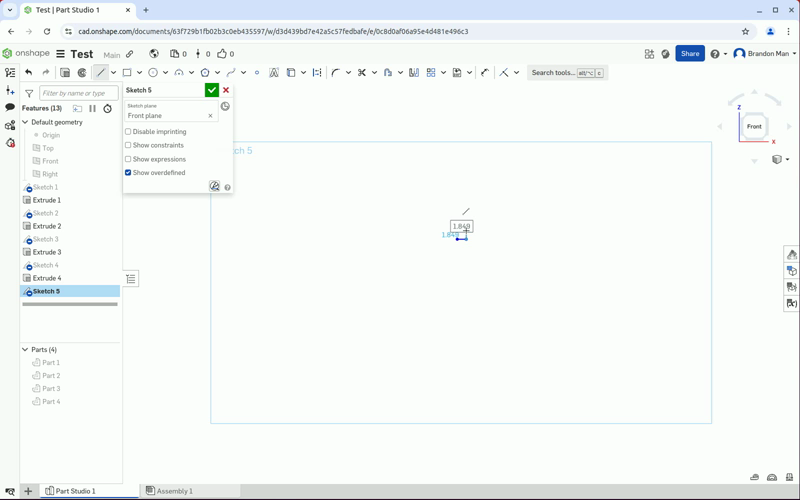
click(466, 230)
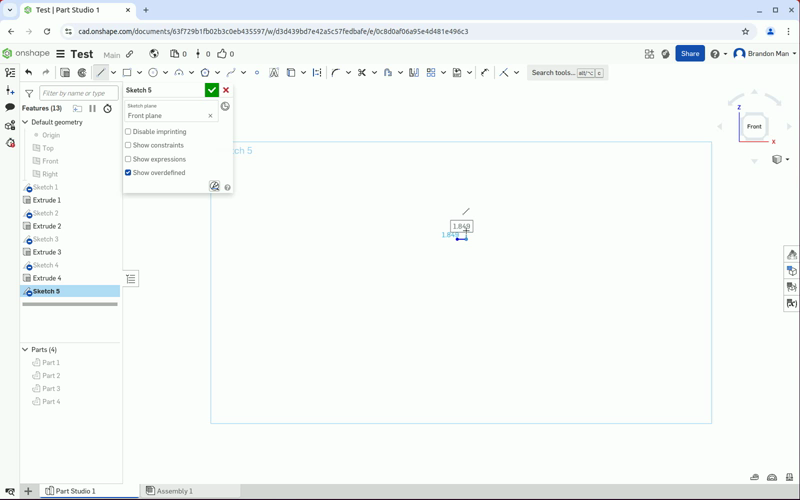
key_up(shift)
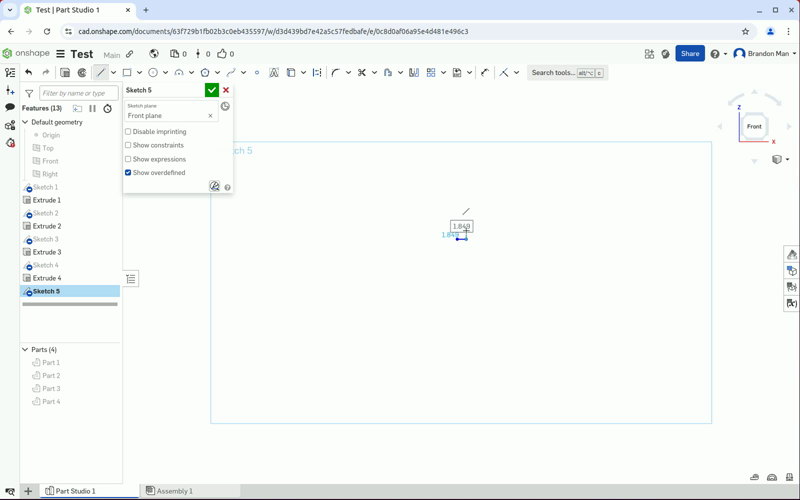
key_down(shift)
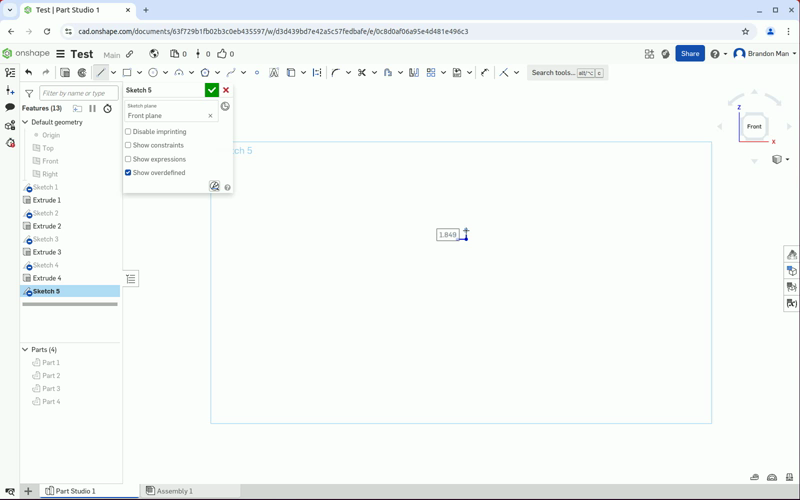
mouse_move(496, 230)
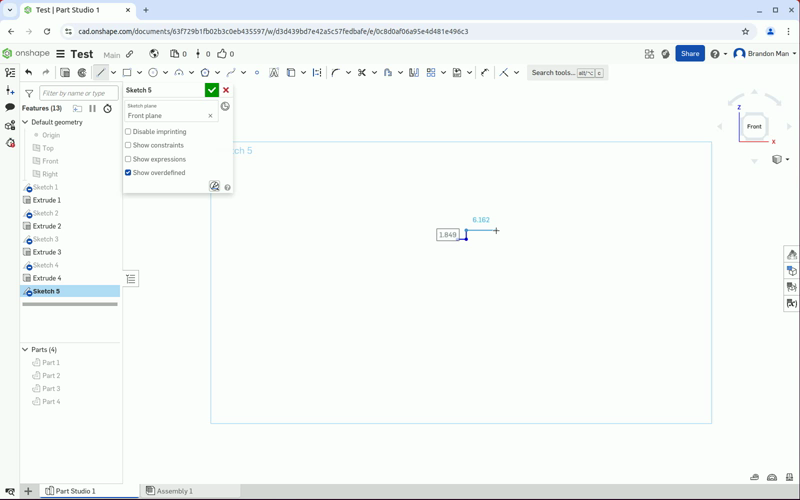
mouse_move(457, 230)
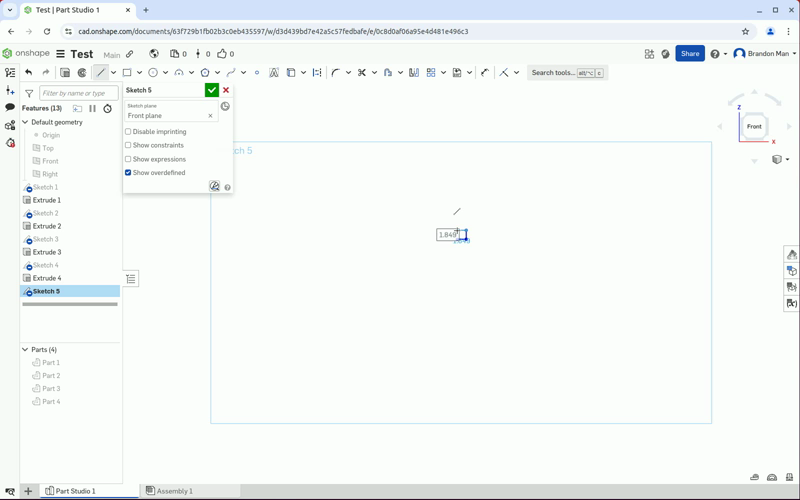
click(457, 230)
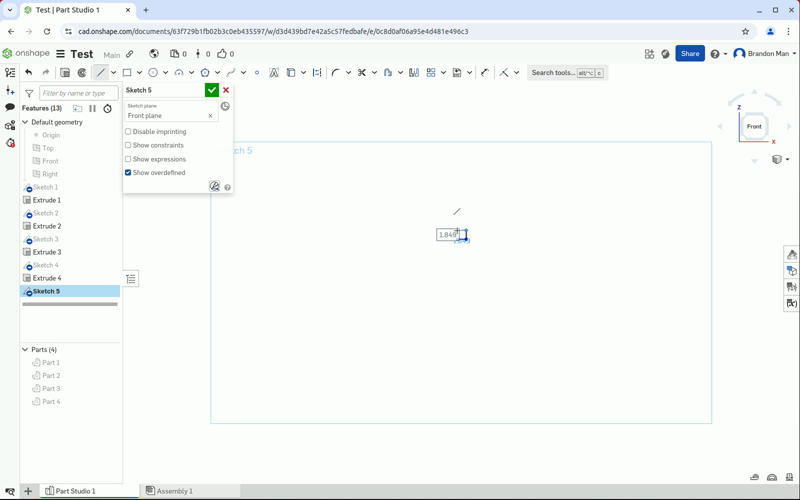
key_up(shift)
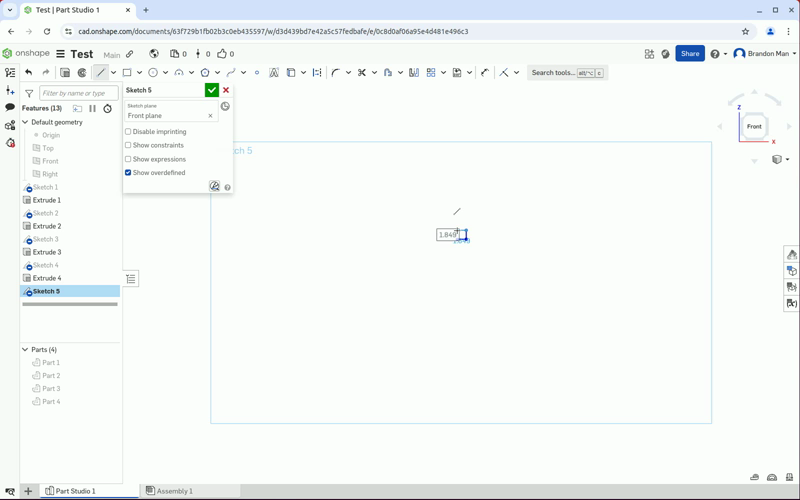
mouse_move(487, 230)
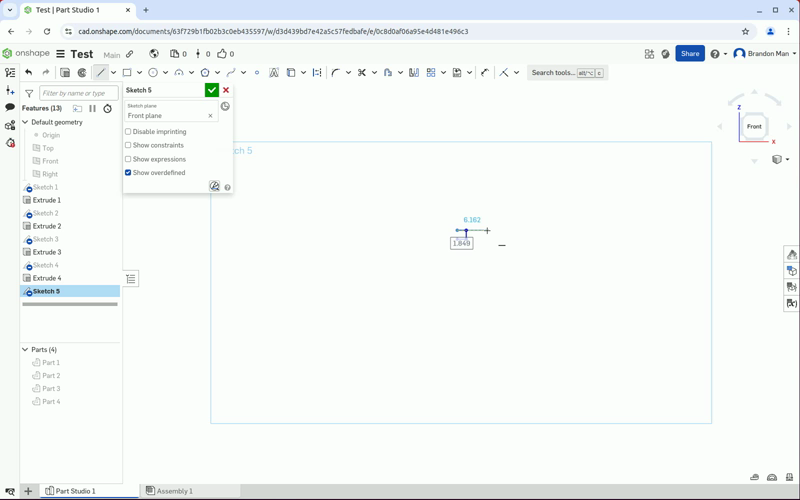
key_down(shift)
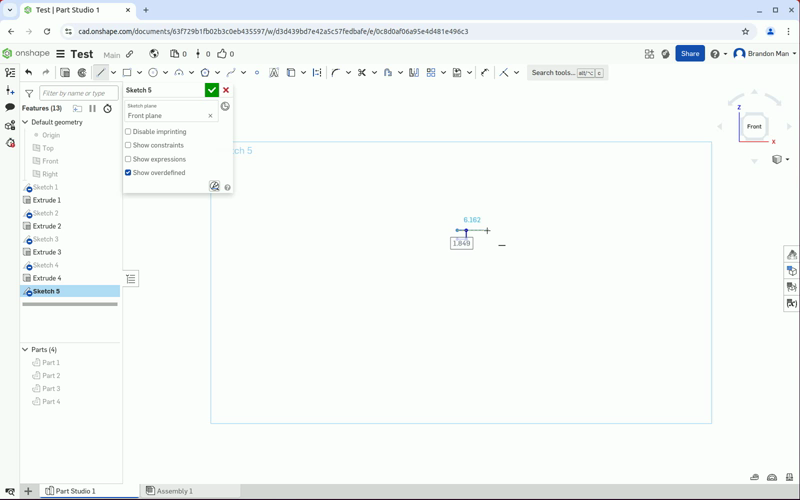
mouse_move(457, 239)
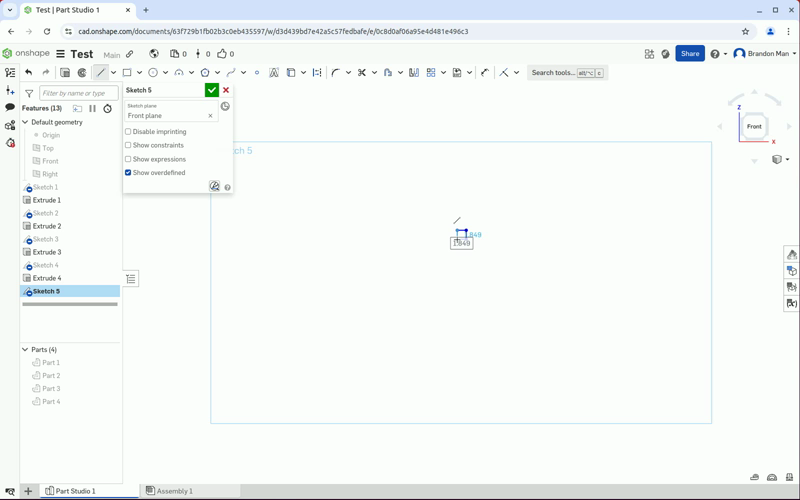
key_up(shift)
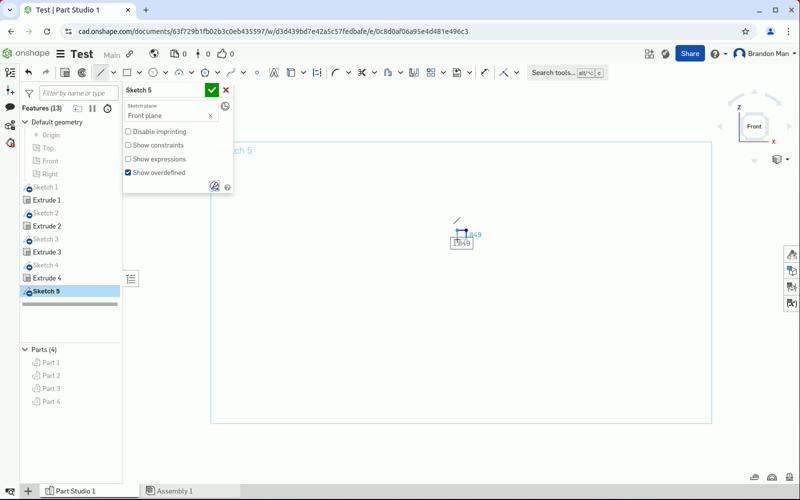
click(457, 239)
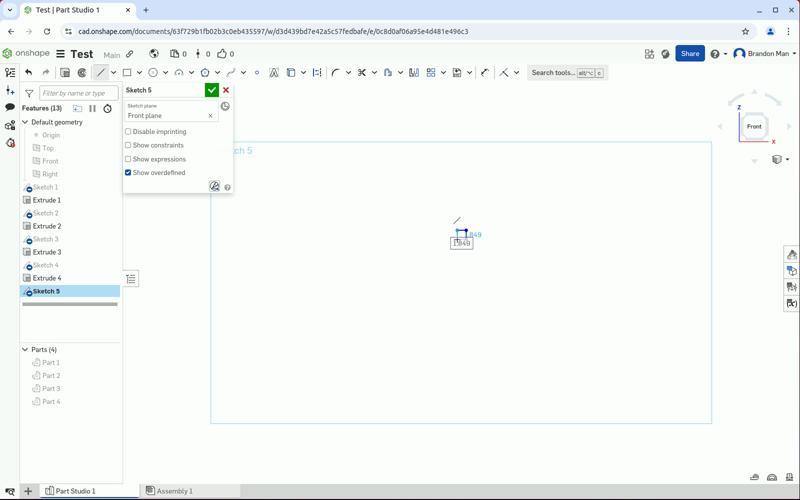
key(esc)
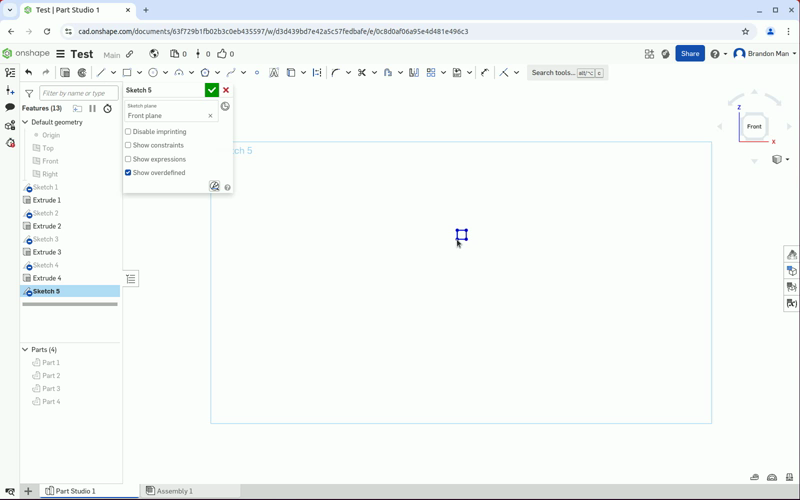
mouse_move(464, 234)
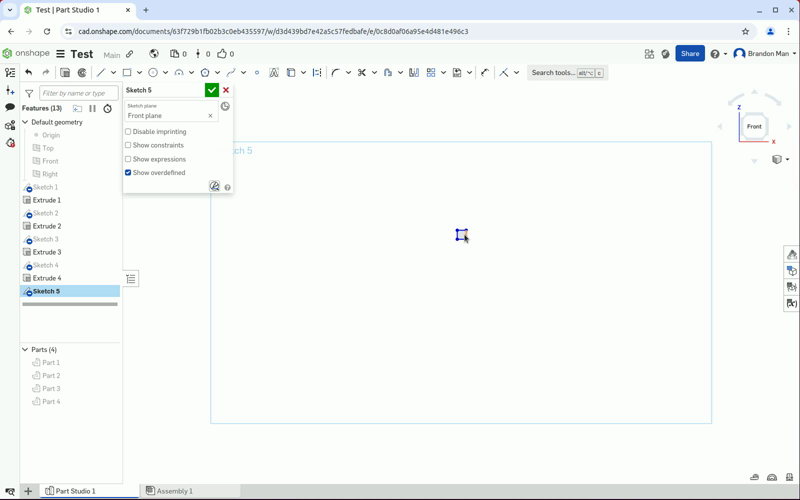
scroll(6)
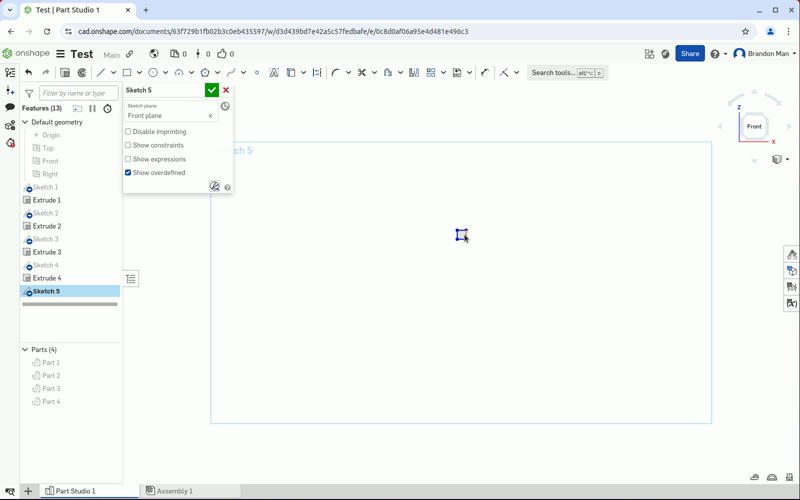
scroll(6)
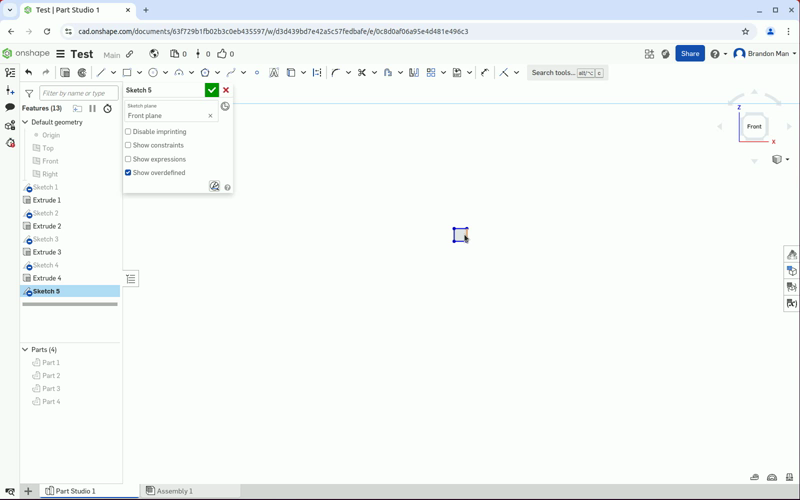
scroll(6)
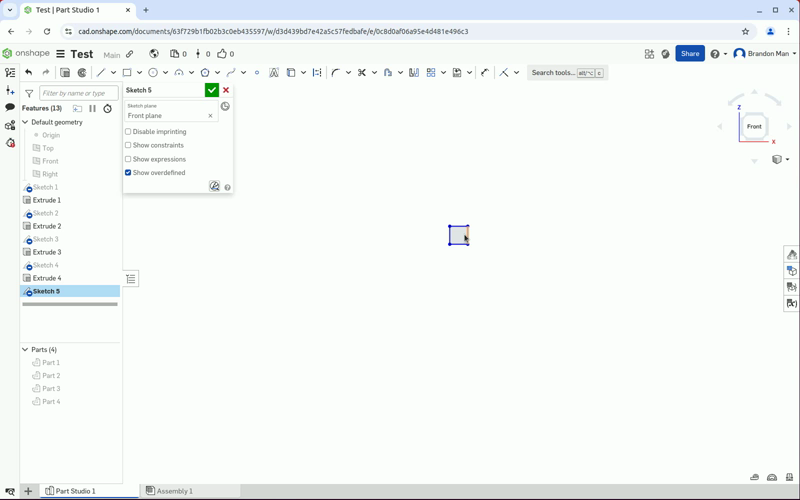
scroll(6)
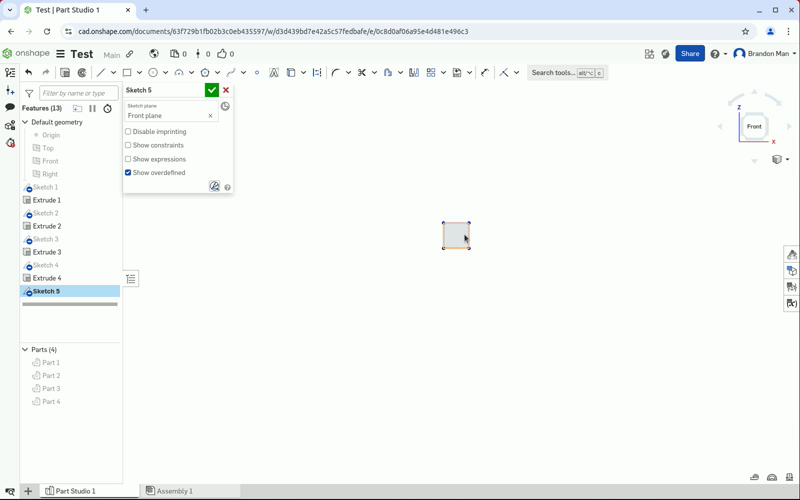
scroll(6)
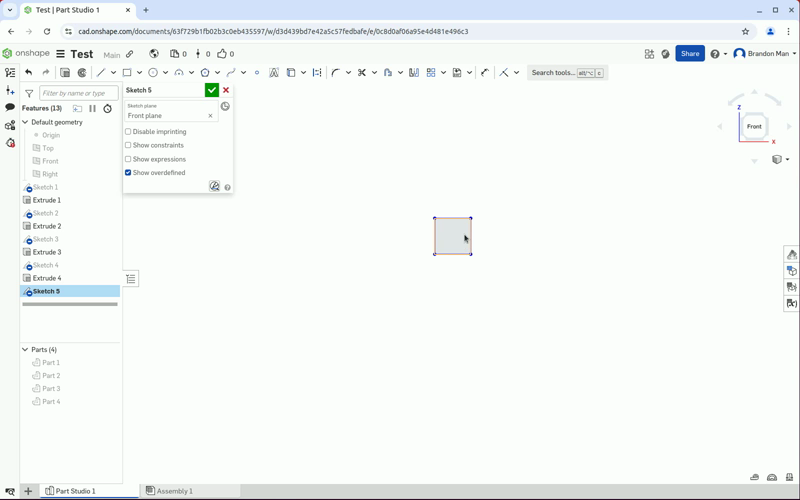
scroll(6)
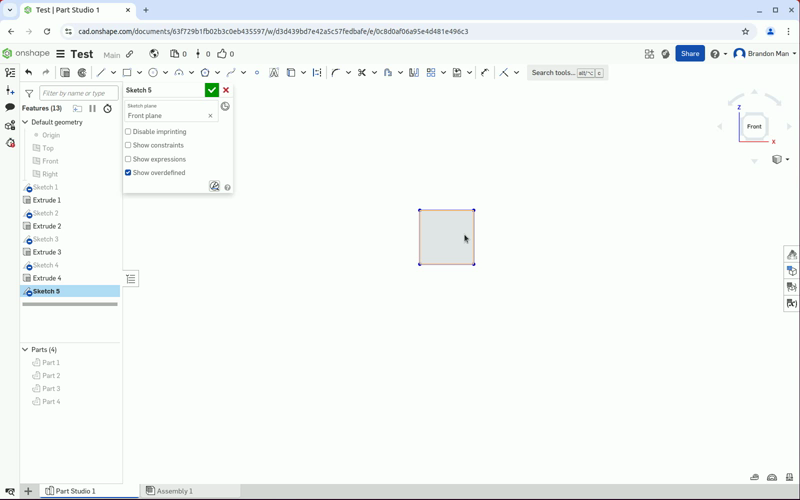
scroll(6)
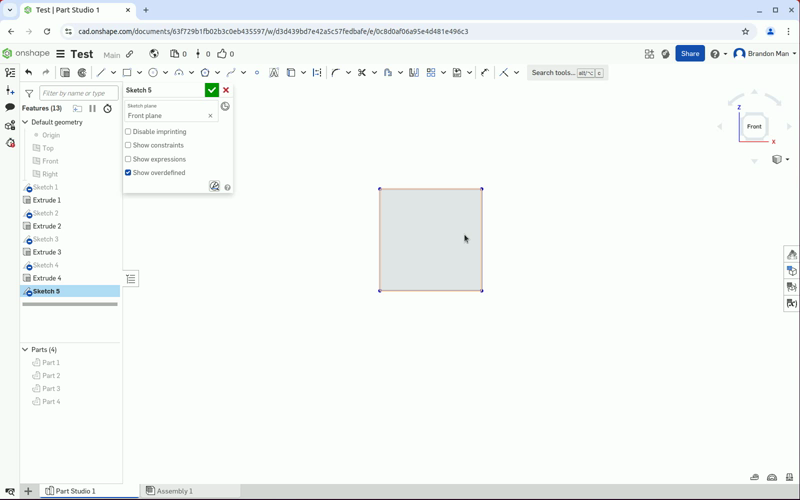
click(464, 234)
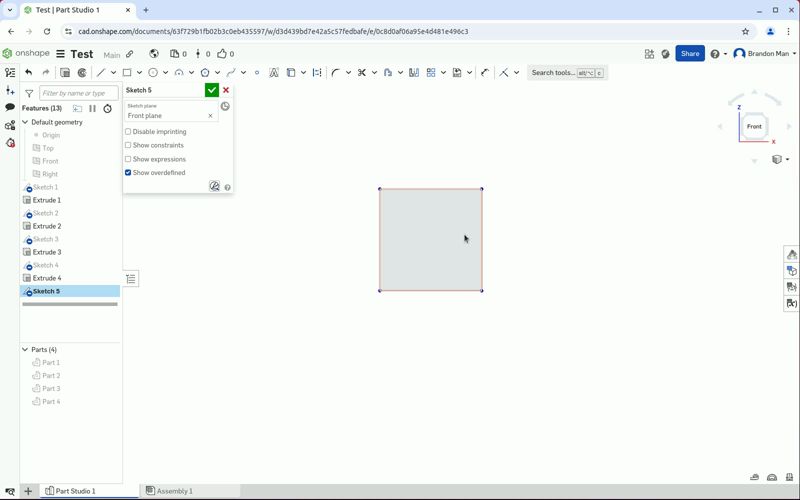
scroll(-6)
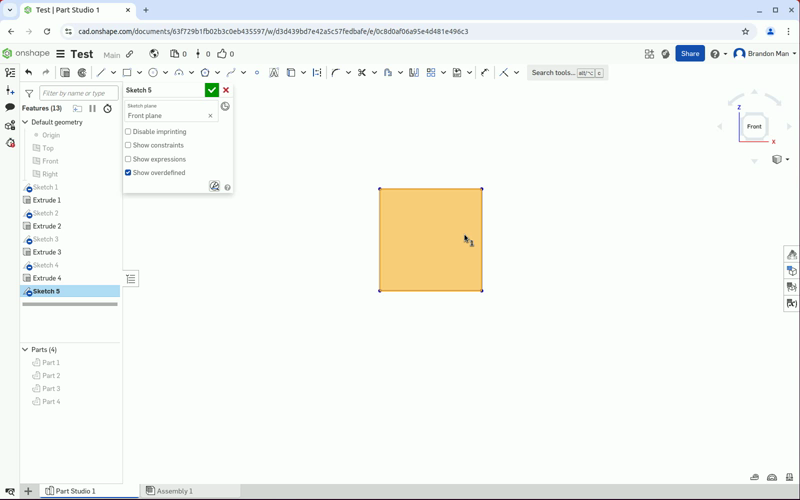
scroll(-6)
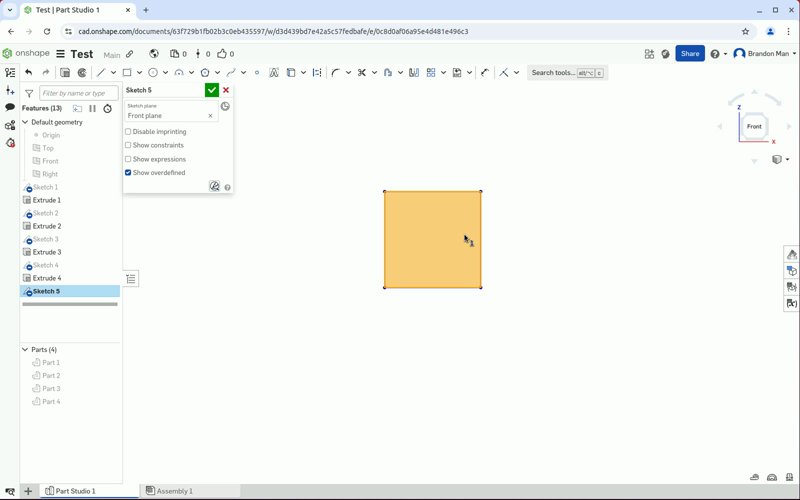
scroll(-6)
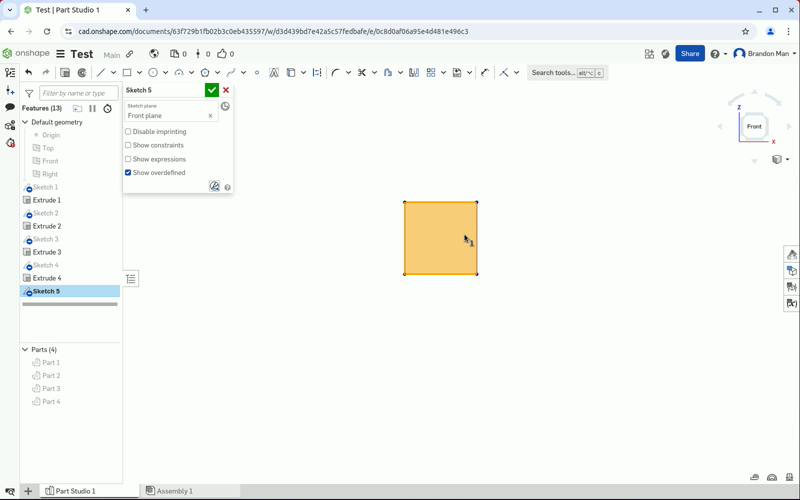
scroll(-6)
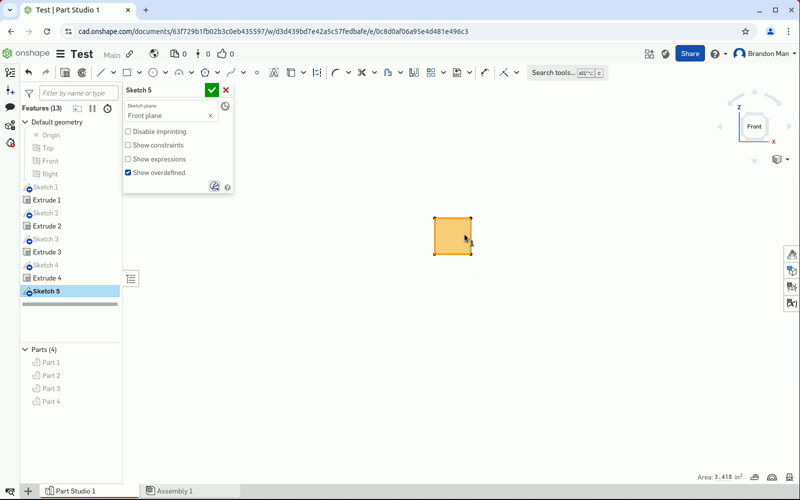
scroll(-6)
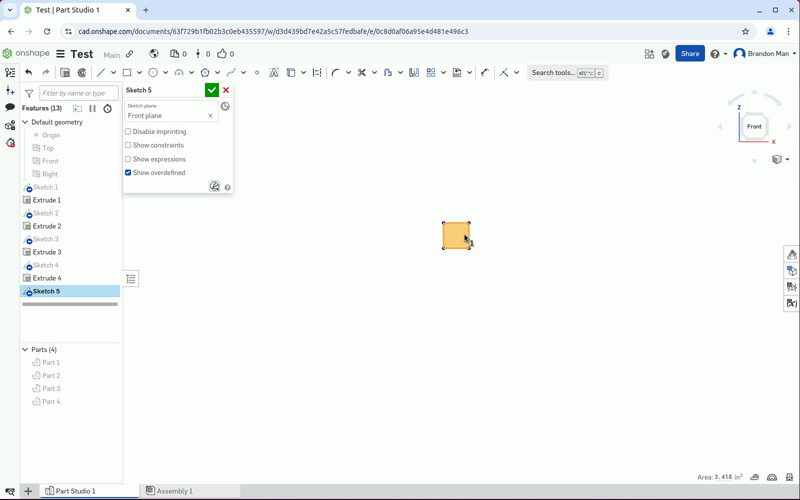
scroll(-6)
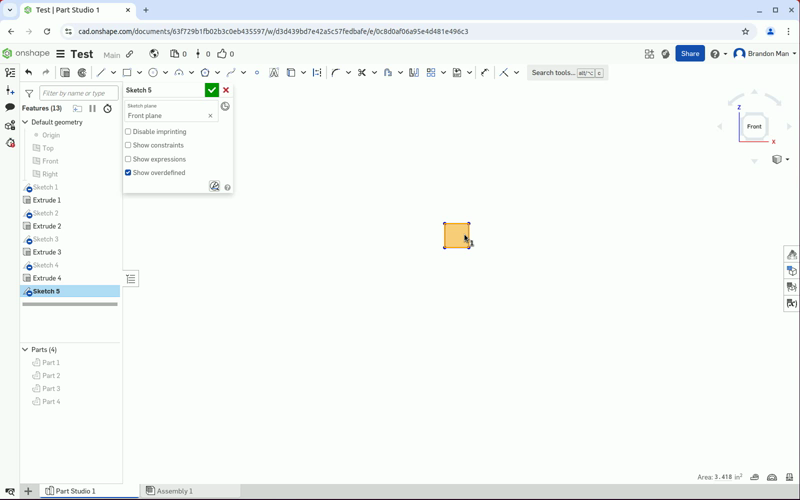
scroll(-6)
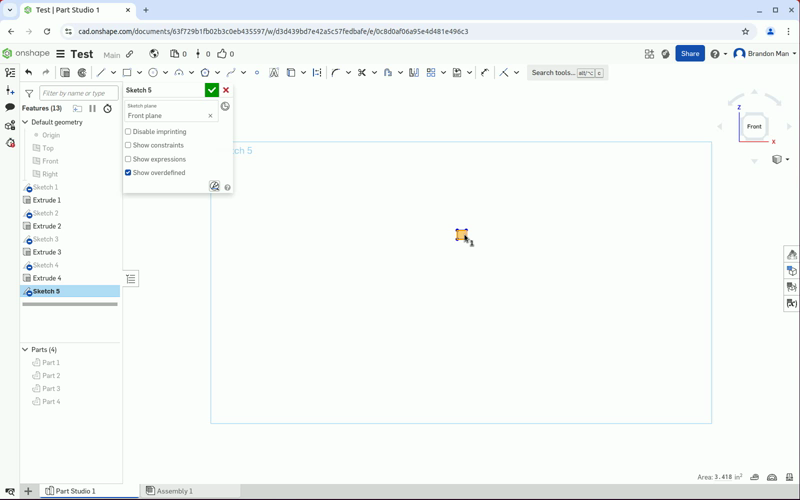
mouse_move(73, 352)
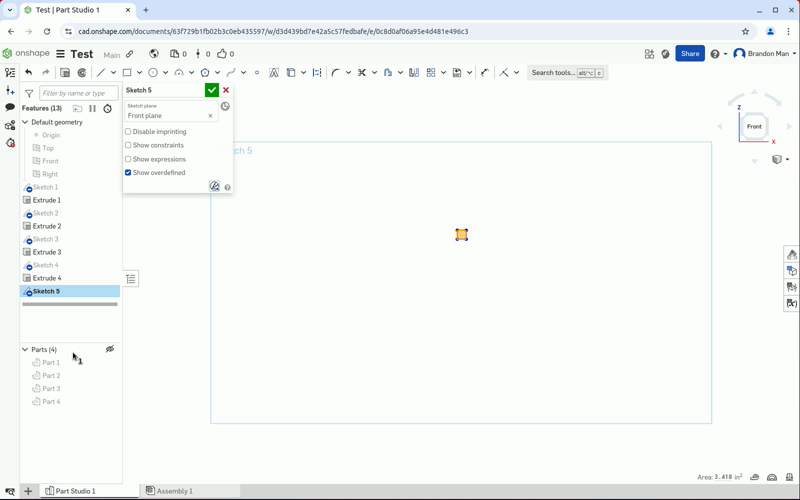
key(shift+y)
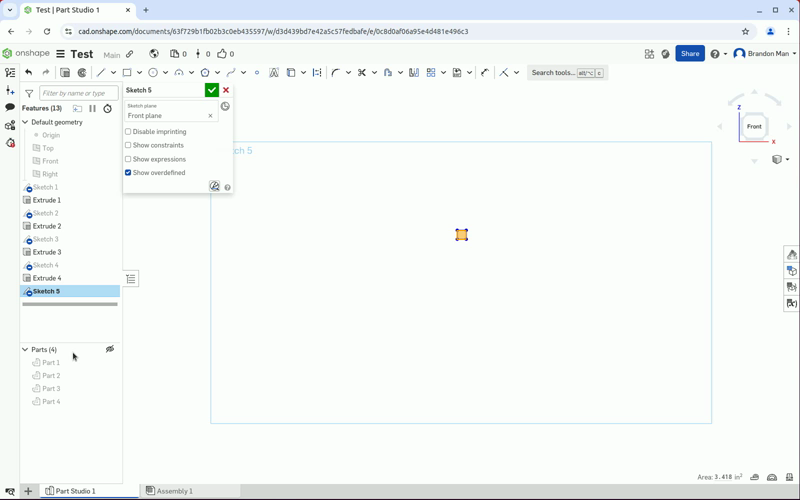
key(shift+e)
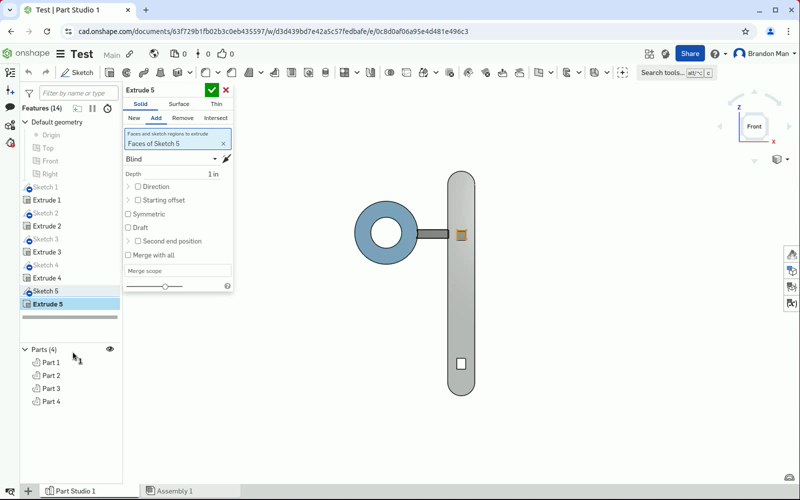
mouse_move(143, 106)
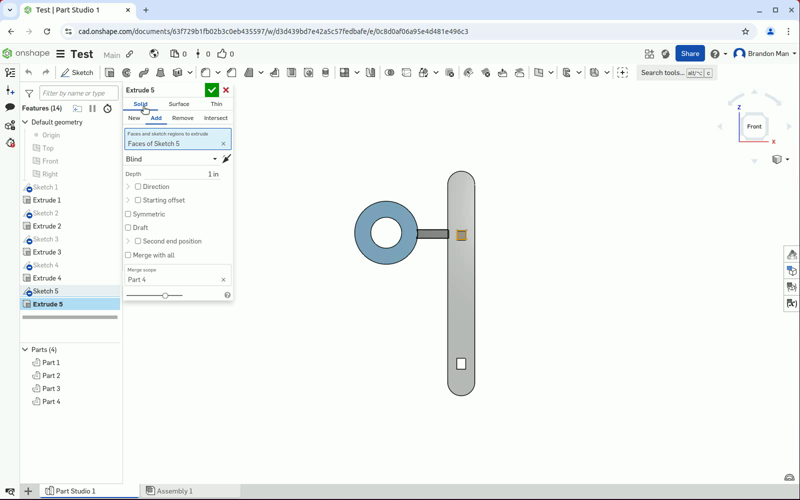
click(143, 106)
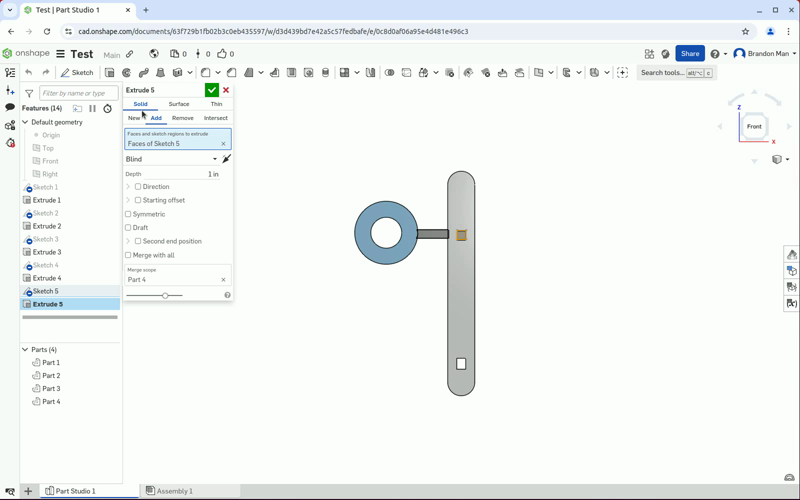
mouse_move(137, 120)
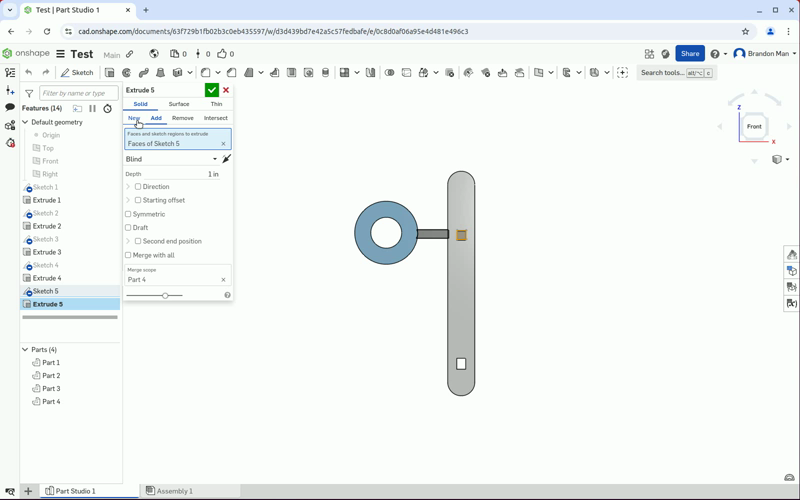
click(137, 120)
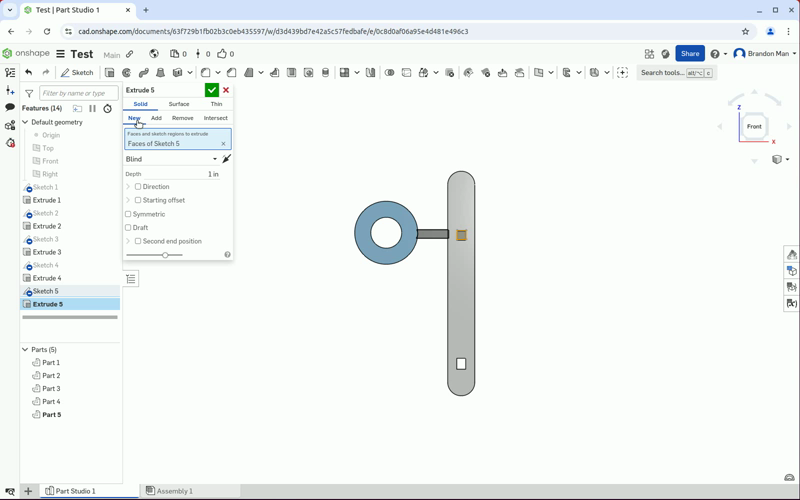
key(tab, 4)
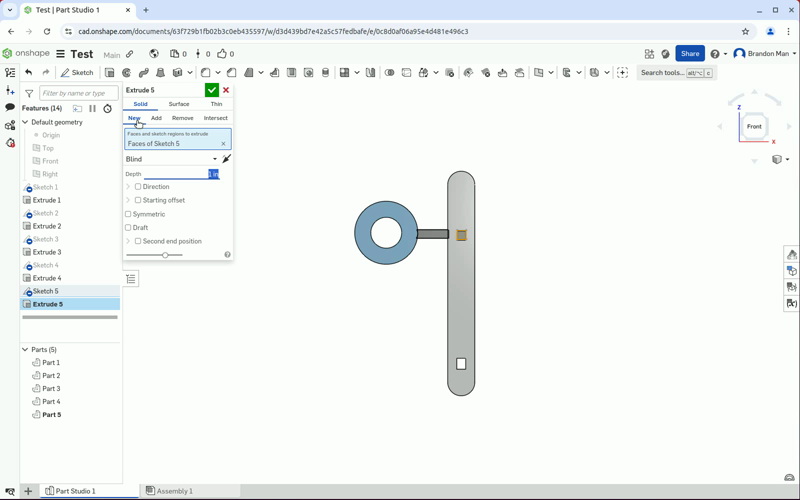
text(6.258)
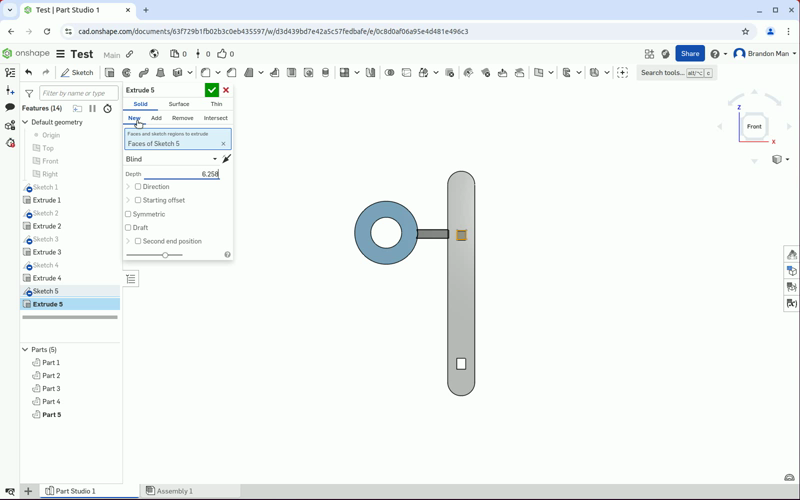
key(enter)
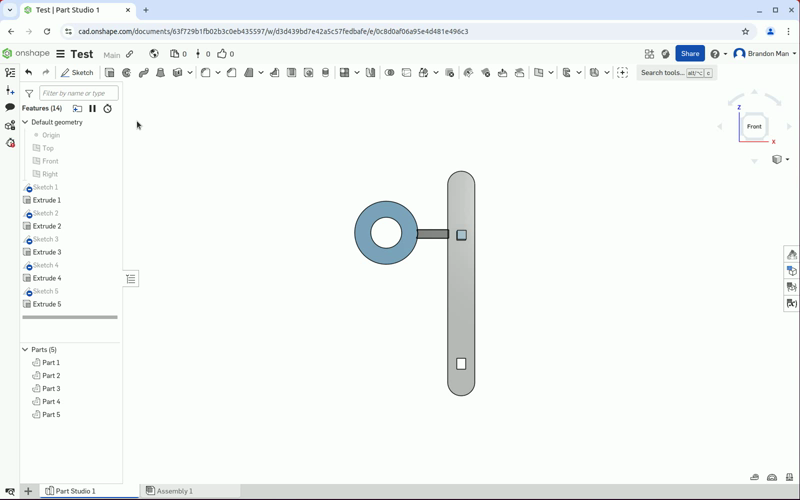
key(shift+h)
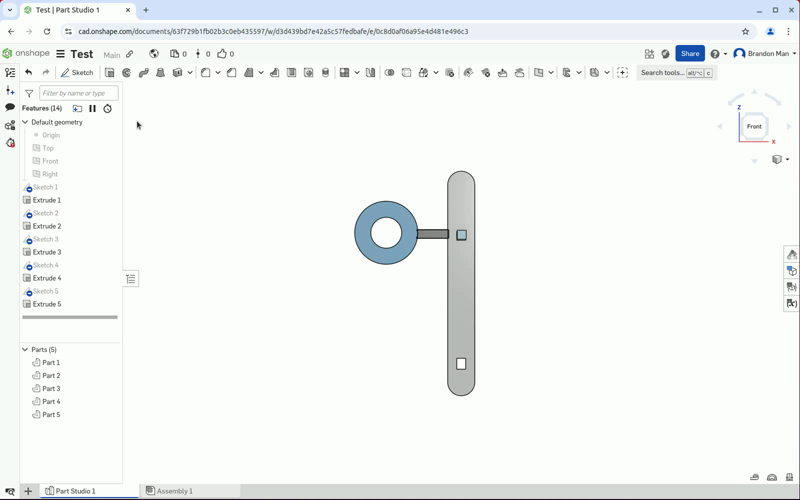
key(shift+h)
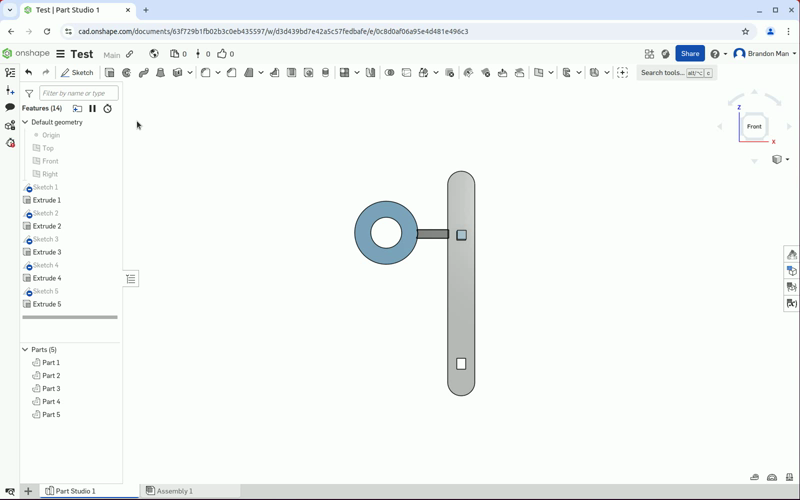
mouse_move(73, 189)
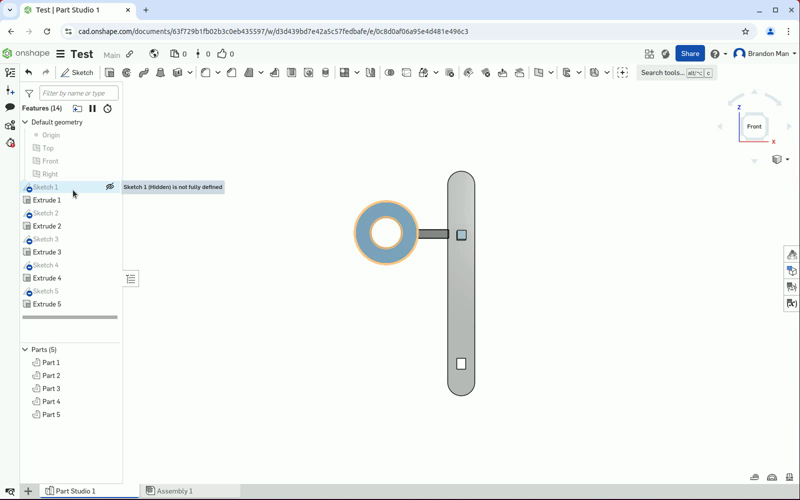
click(73, 189)
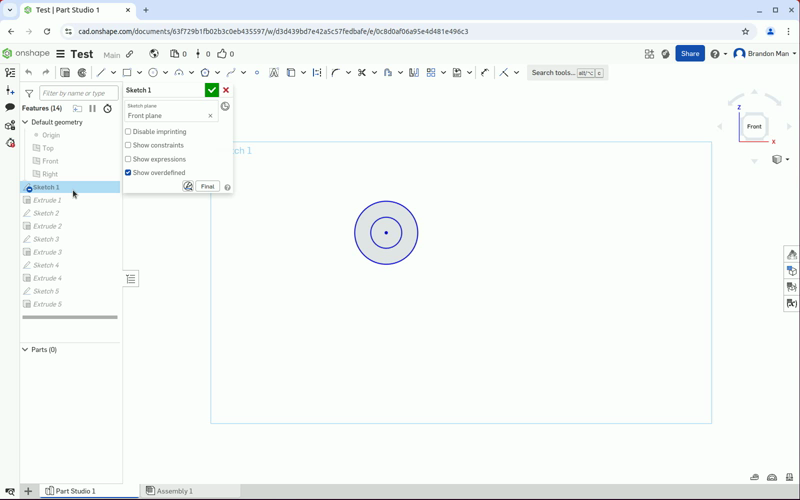
mouse_move(229, 92)
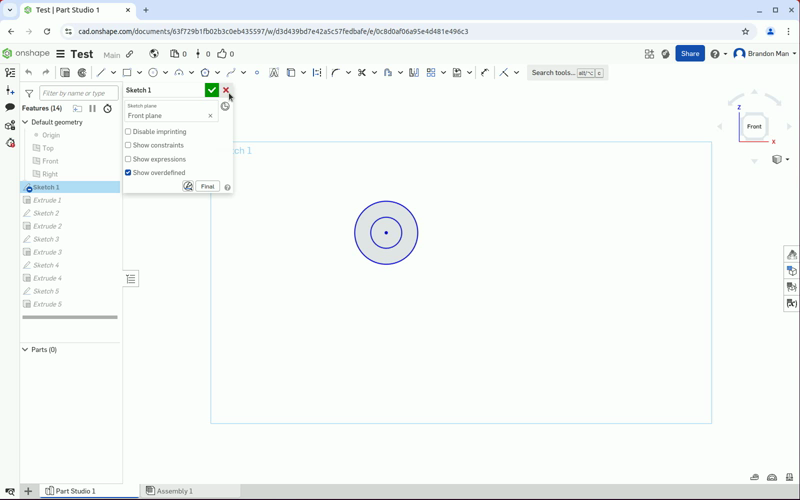
click(229, 92)
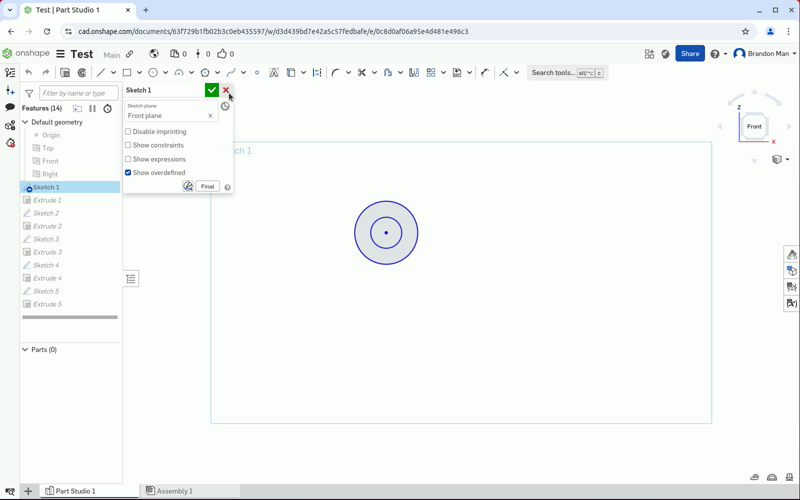
key(shift+s)
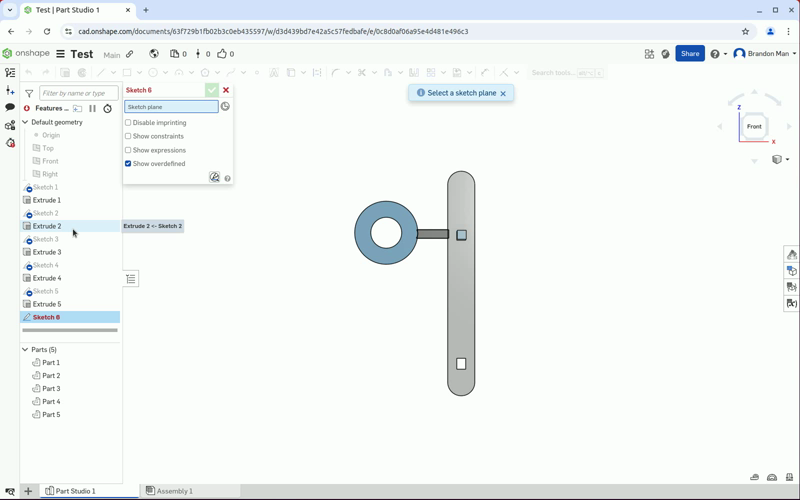
scroll(3)
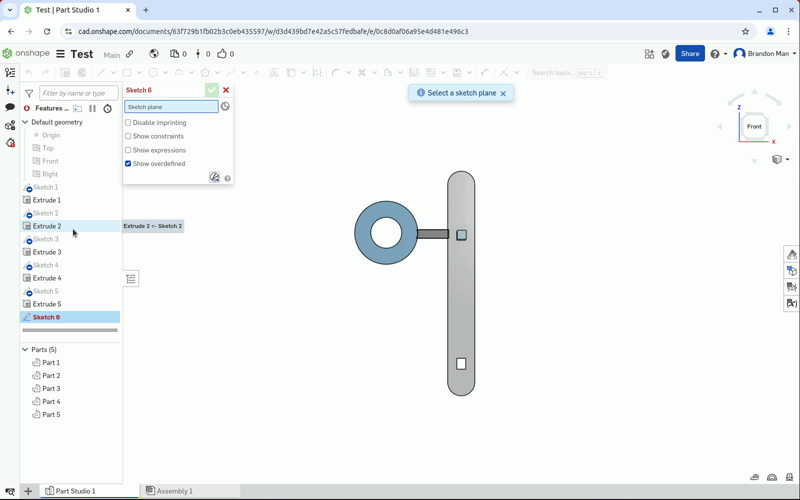
mouse_move(73, 163)
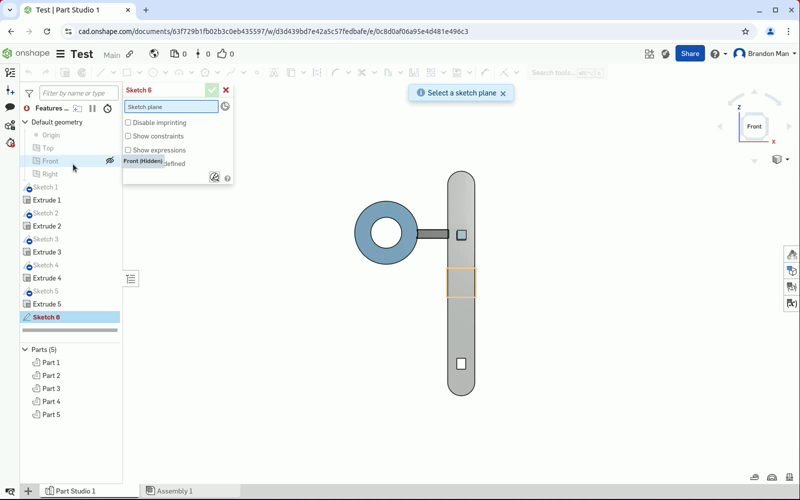
click(73, 163)
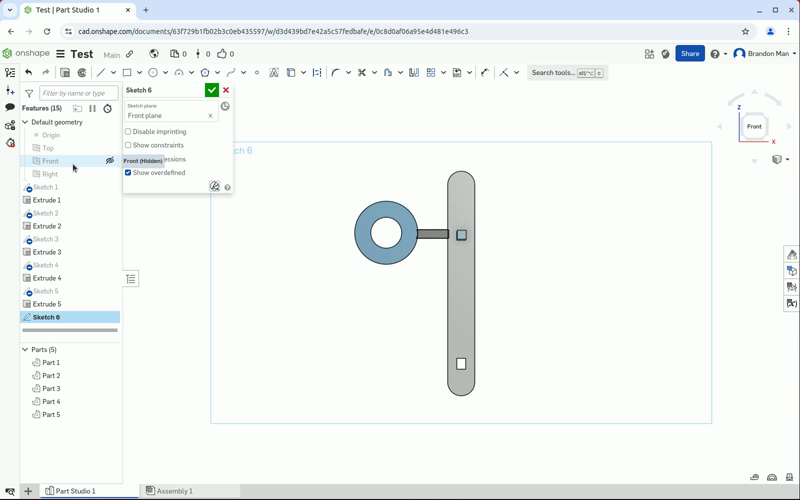
mouse_move(73, 352)
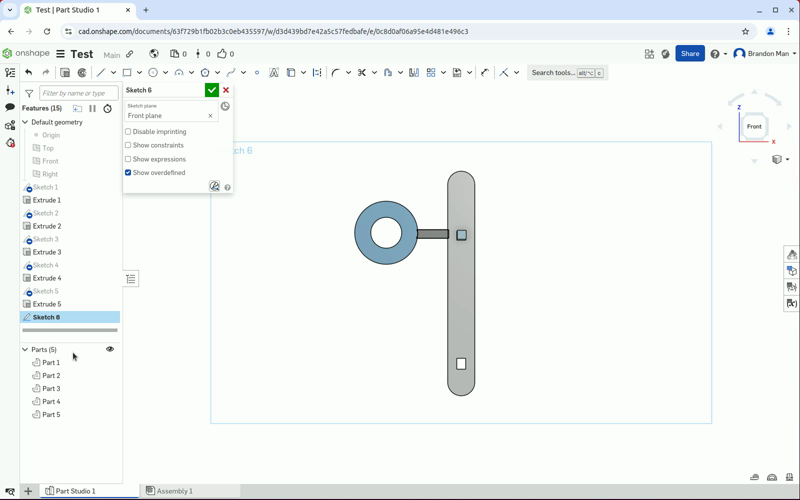
key(y)
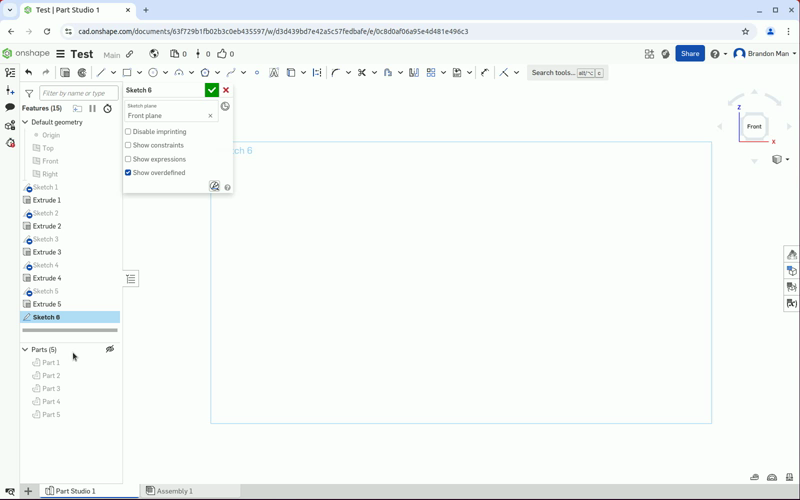
key(l)
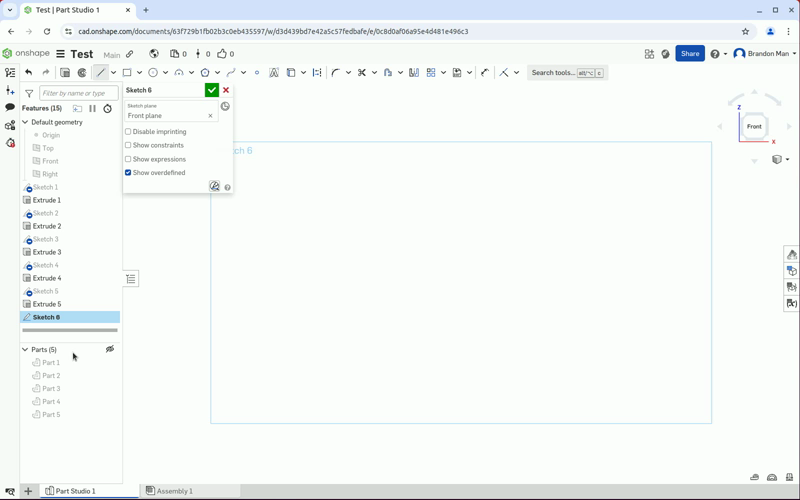
key_down(shift)
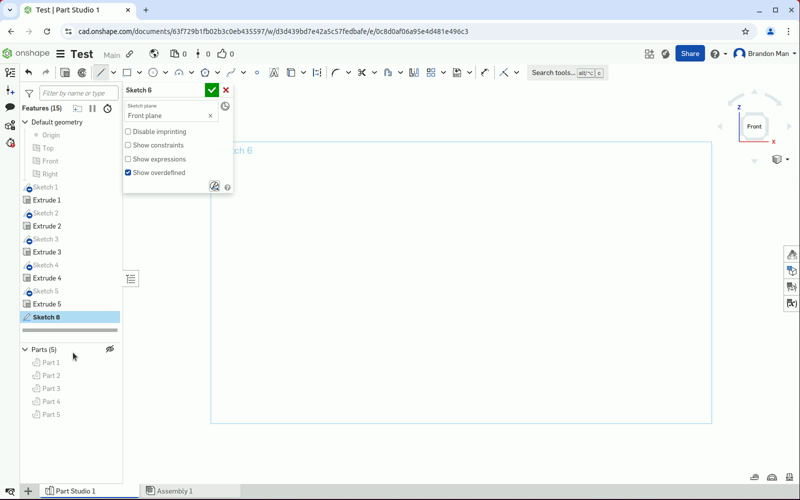
mouse_move(457, 239)
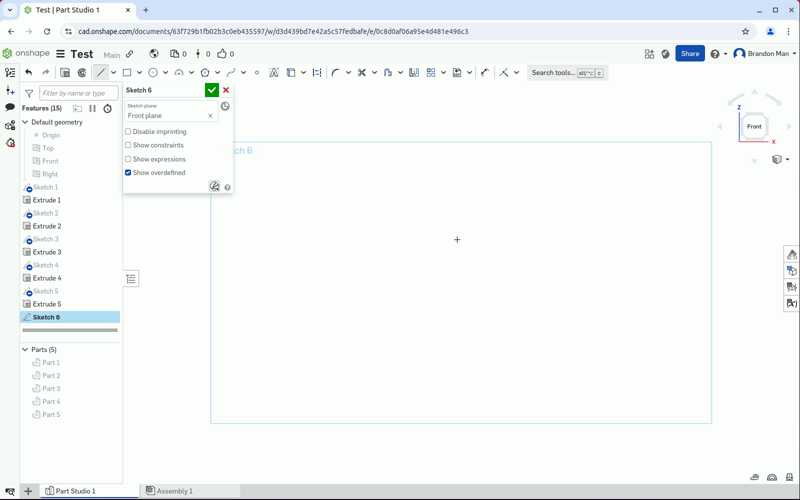
click(457, 239)
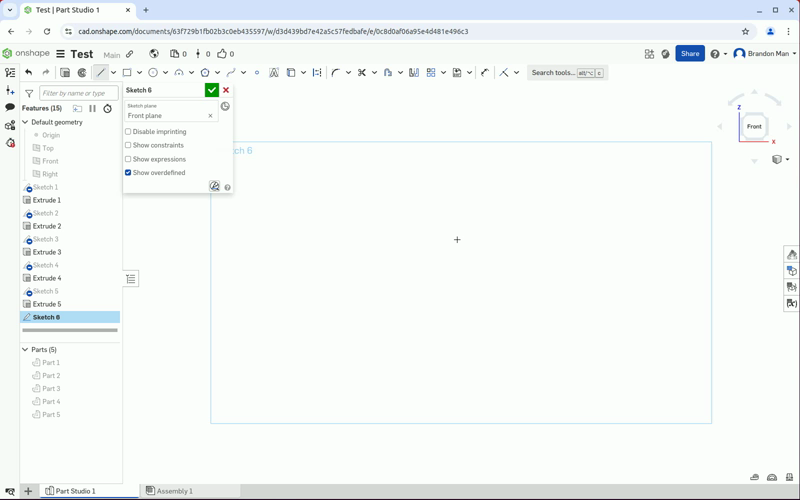
key_up(shift)
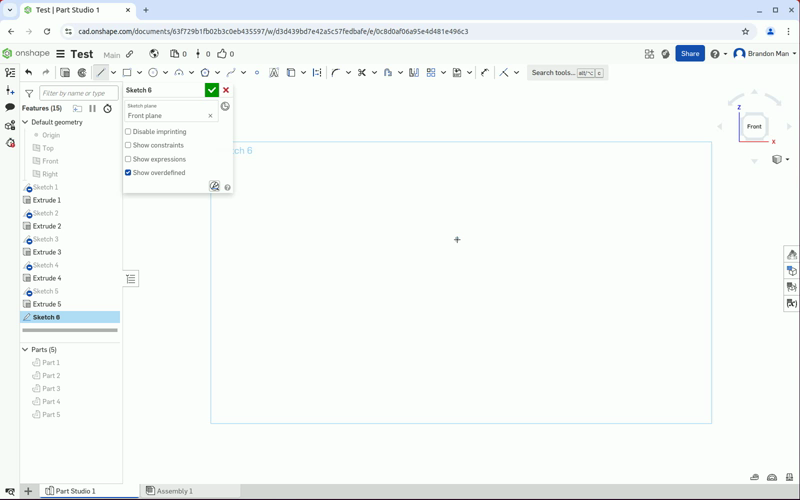
key_down(shift)
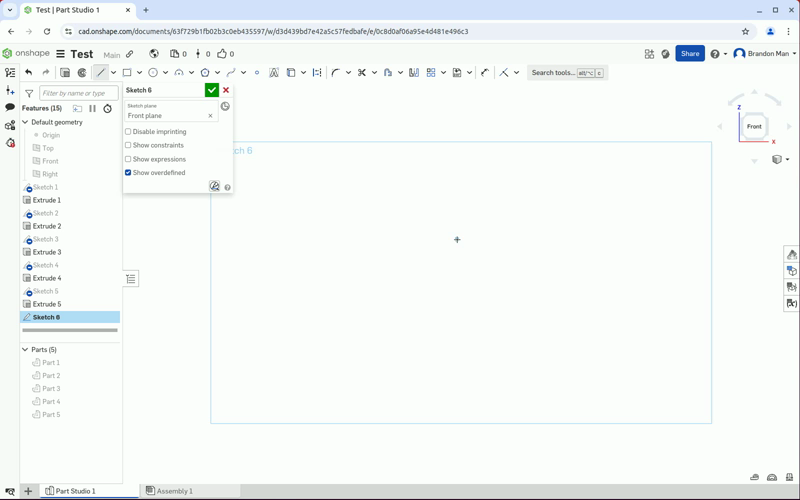
mouse_move(487, 239)
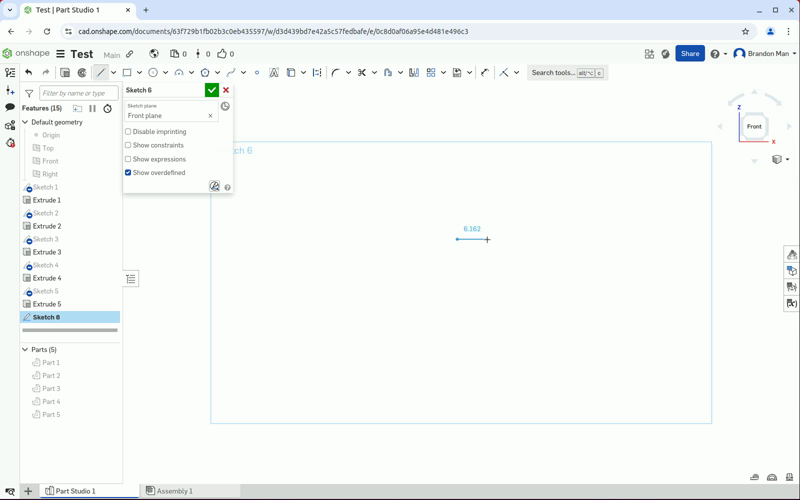
mouse_move(466, 239)
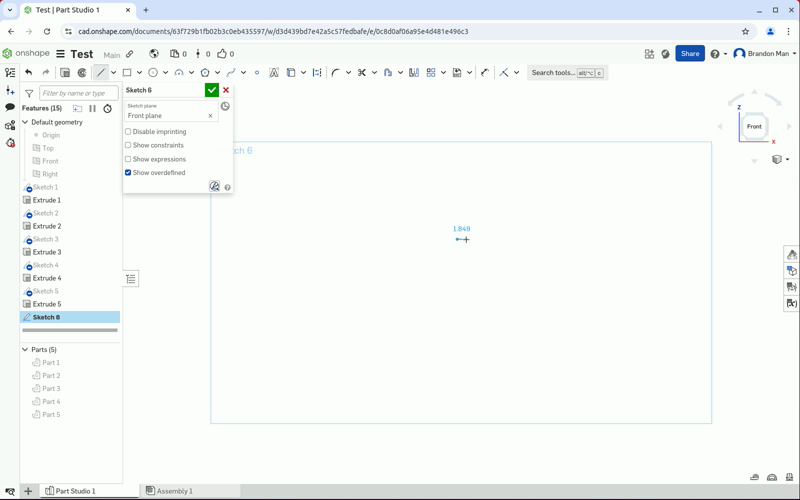
click(466, 239)
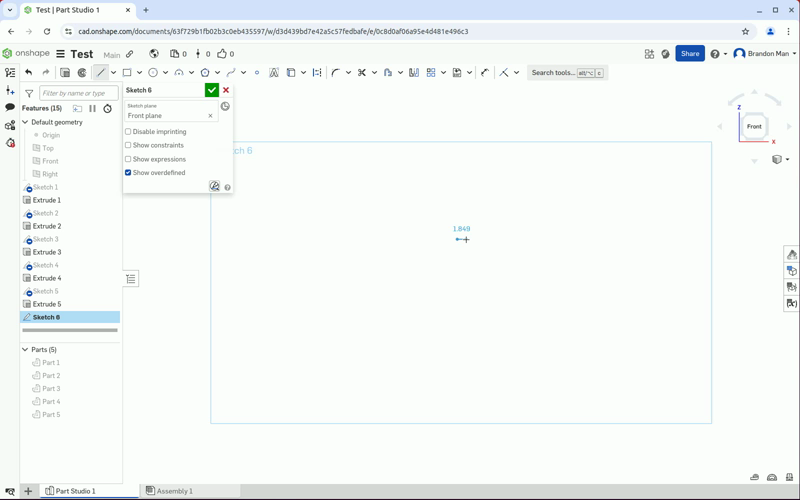
key_up(shift)
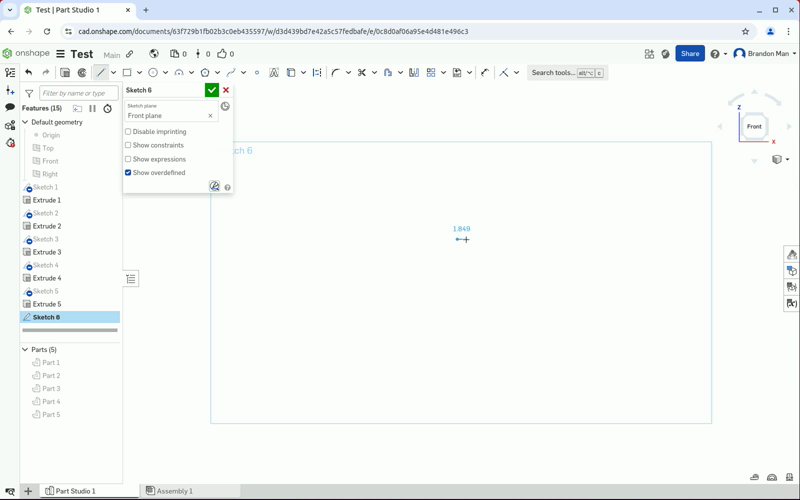
key_down(shift)
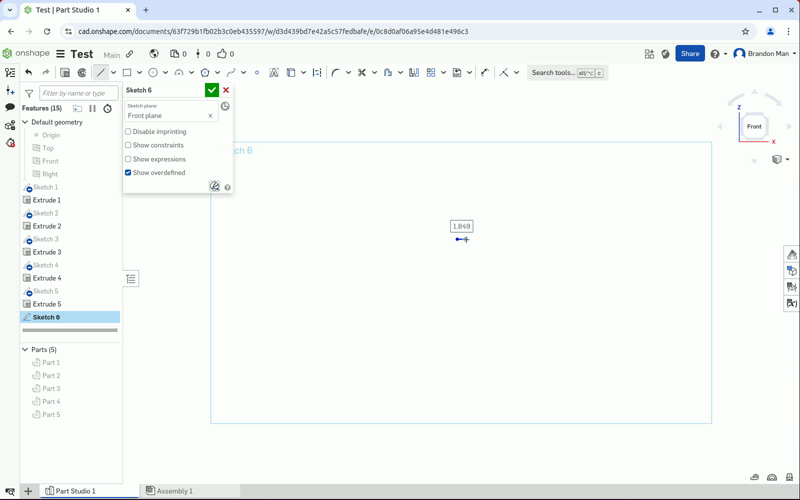
mouse_move(496, 239)
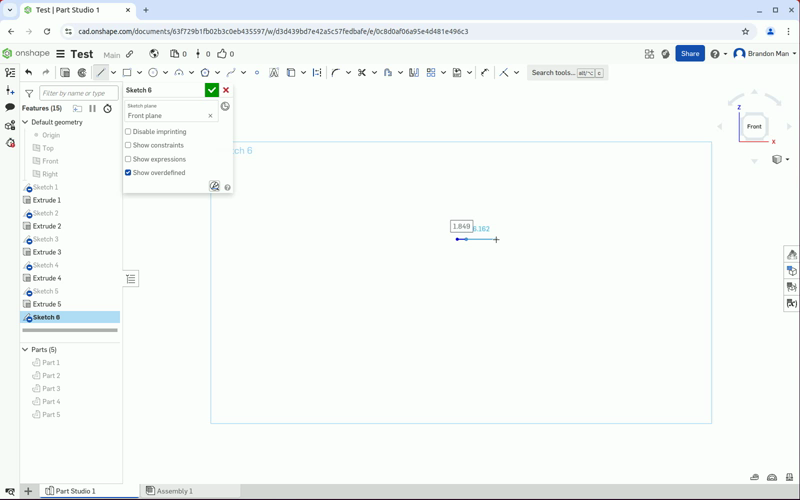
mouse_move(466, 230)
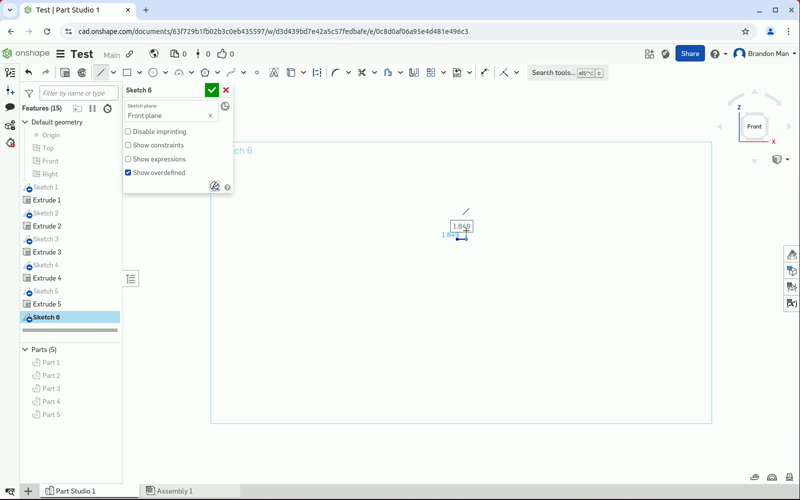
click(466, 230)
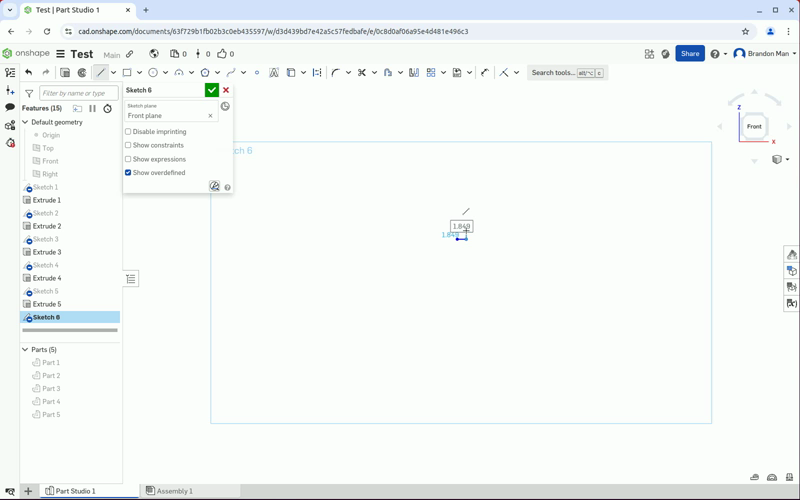
key_up(shift)
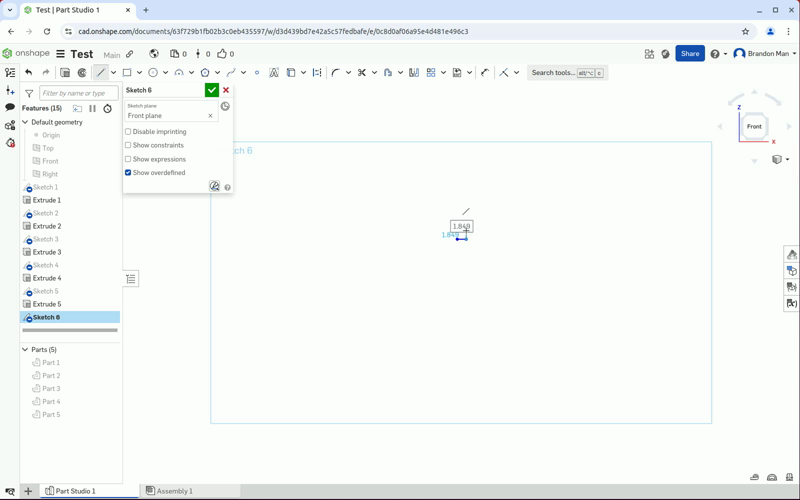
key_down(shift)
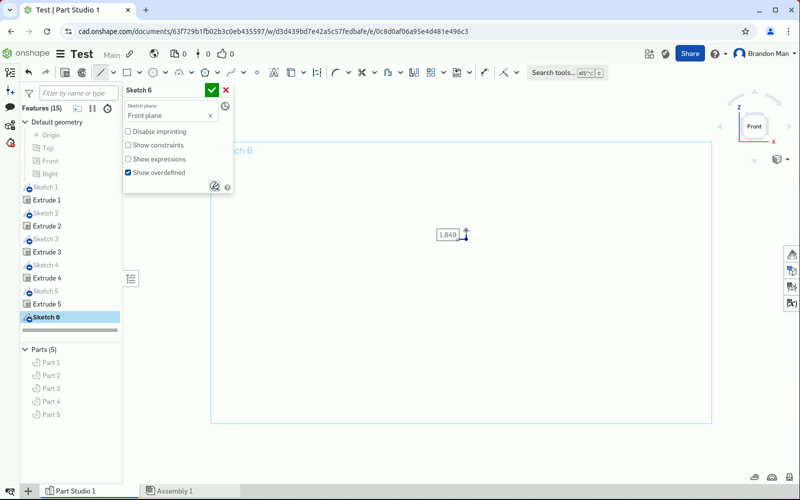
mouse_move(496, 230)
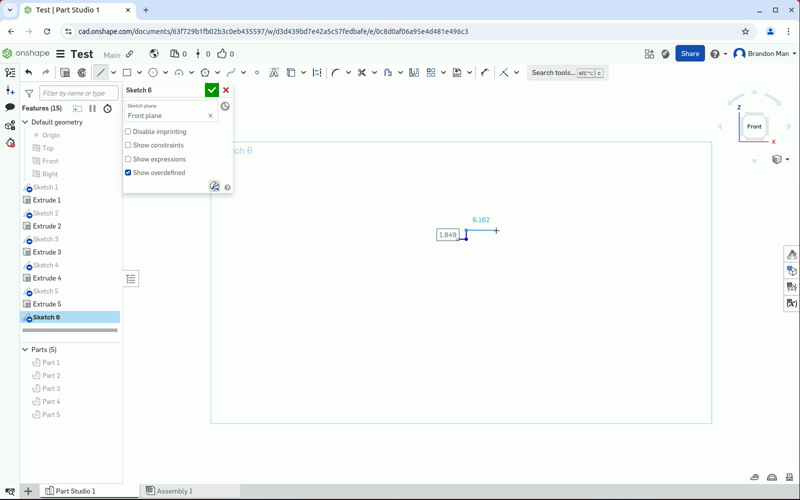
mouse_move(457, 230)
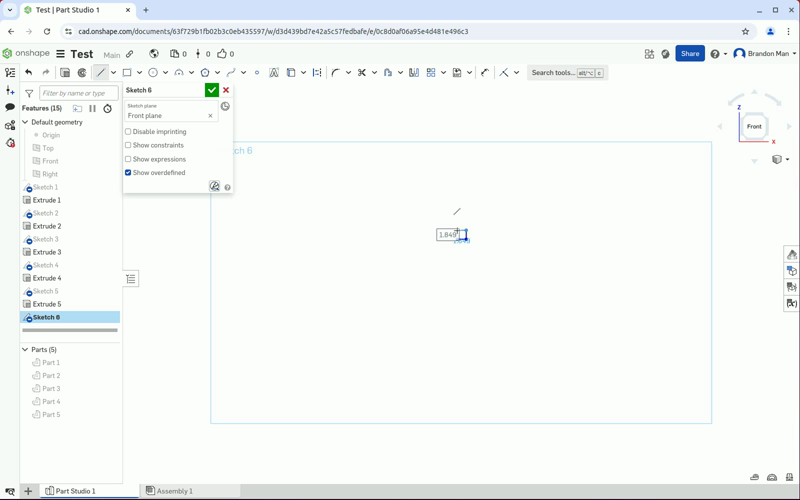
click(457, 230)
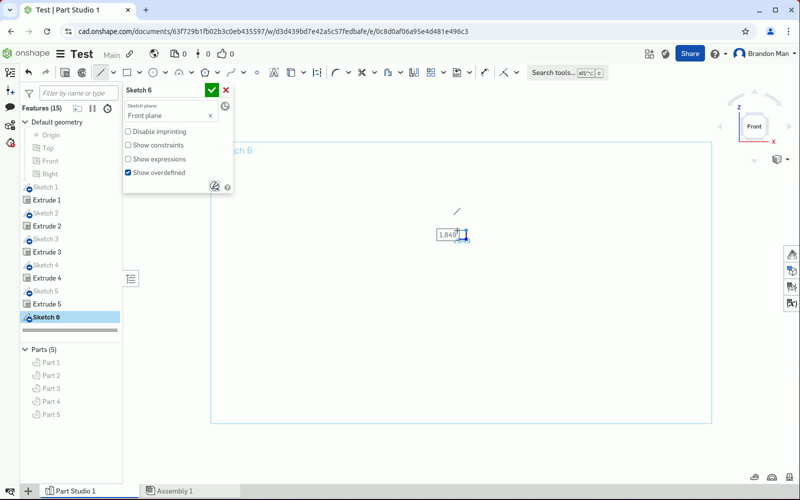
key_up(shift)
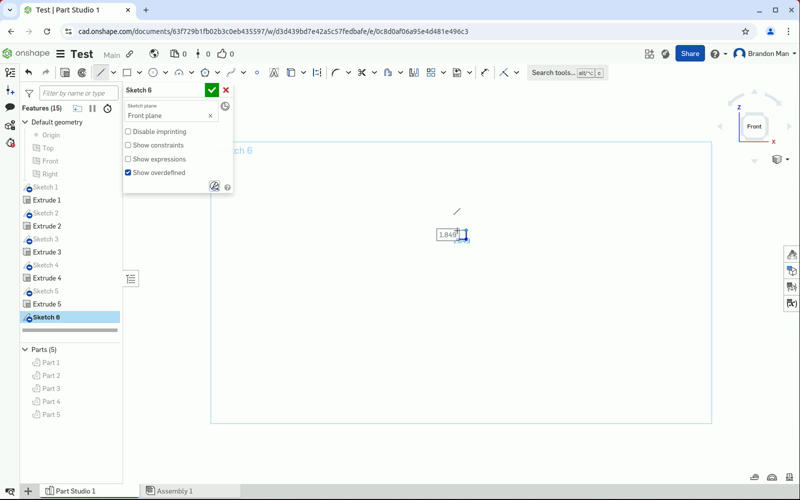
mouse_move(487, 230)
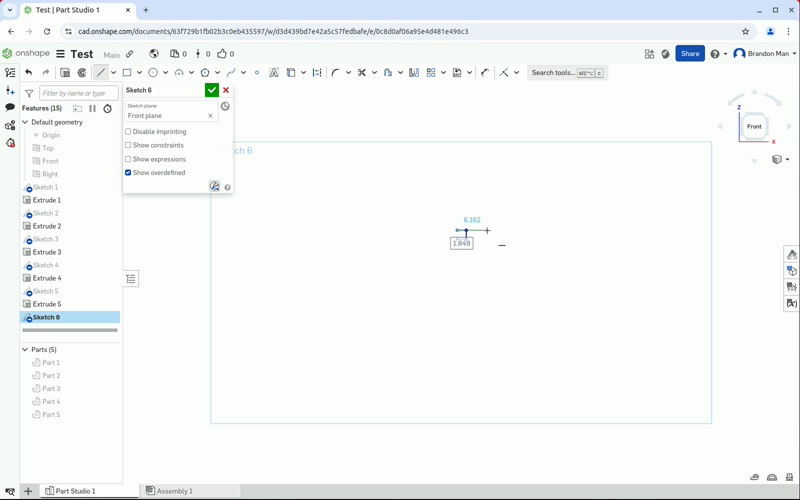
key_down(shift)
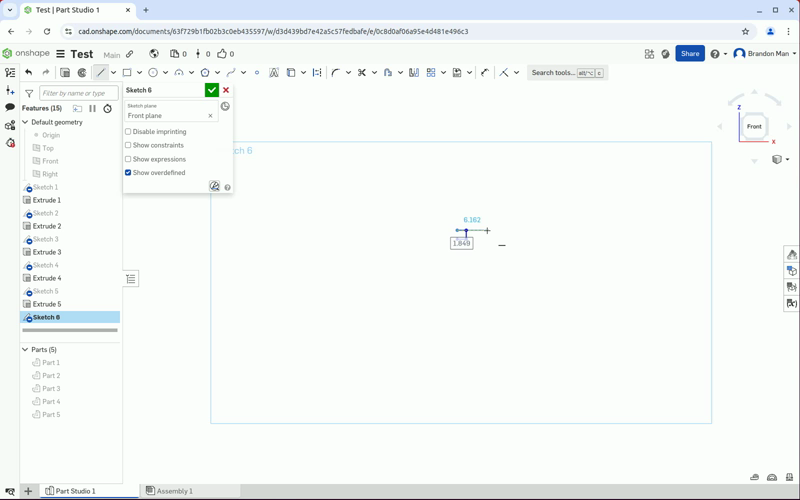
mouse_move(457, 239)
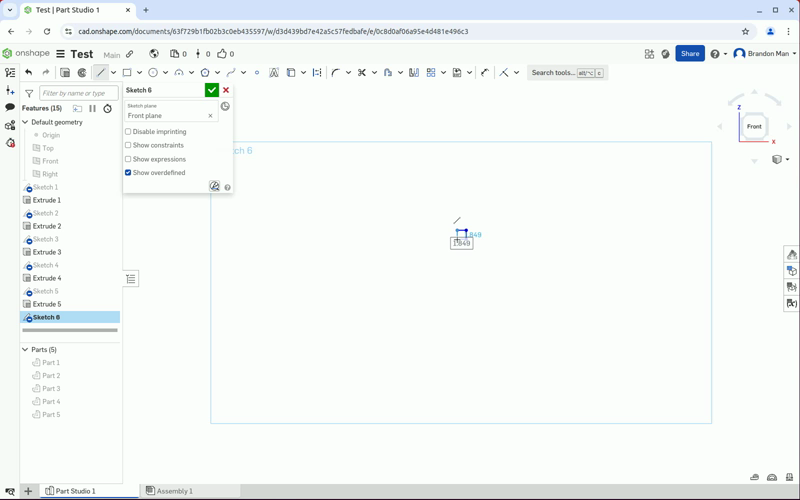
key_up(shift)
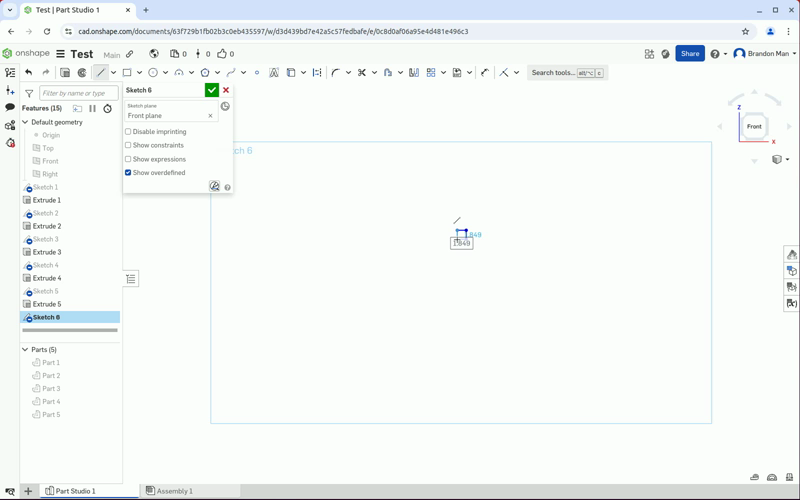
click(457, 239)
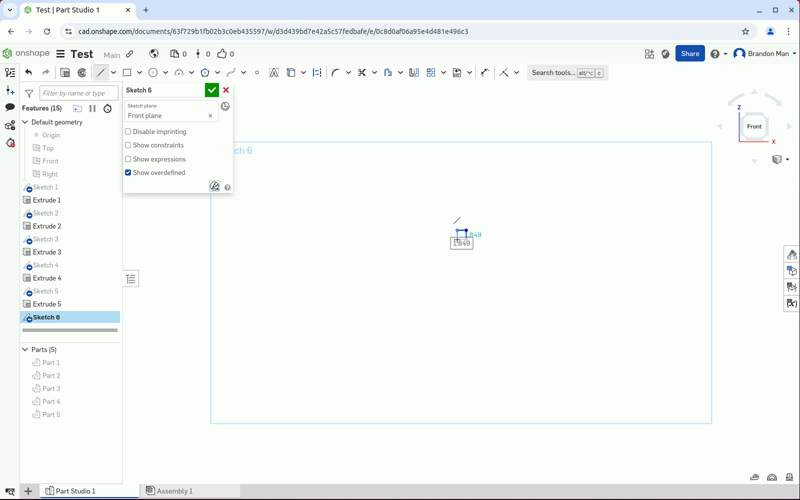
key(esc)
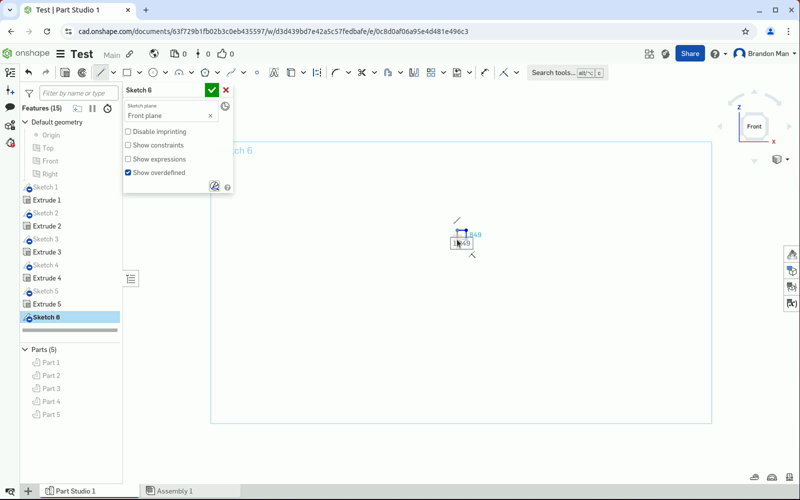
mouse_move(465, 238)
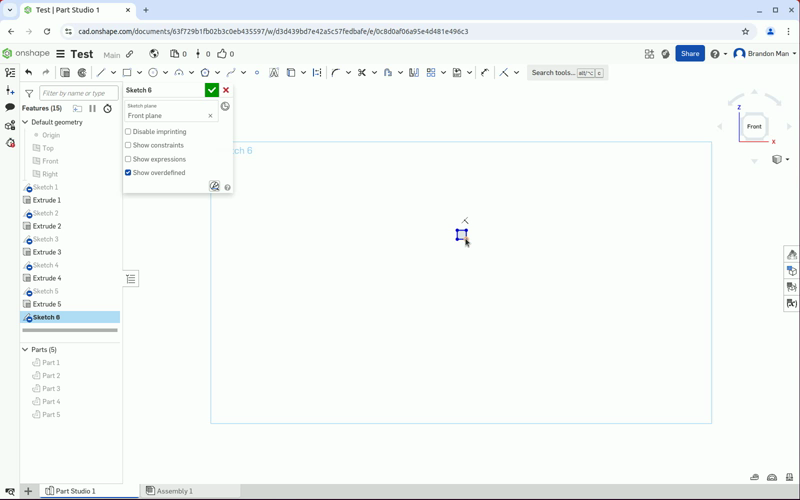
scroll(6)
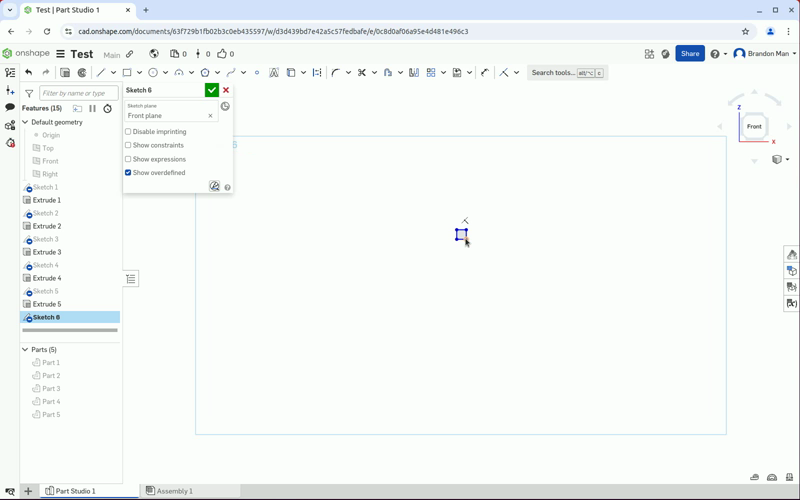
scroll(6)
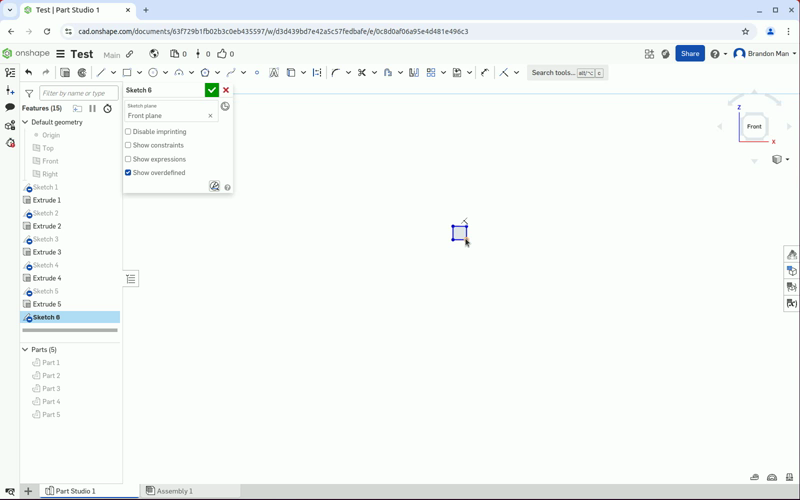
scroll(6)
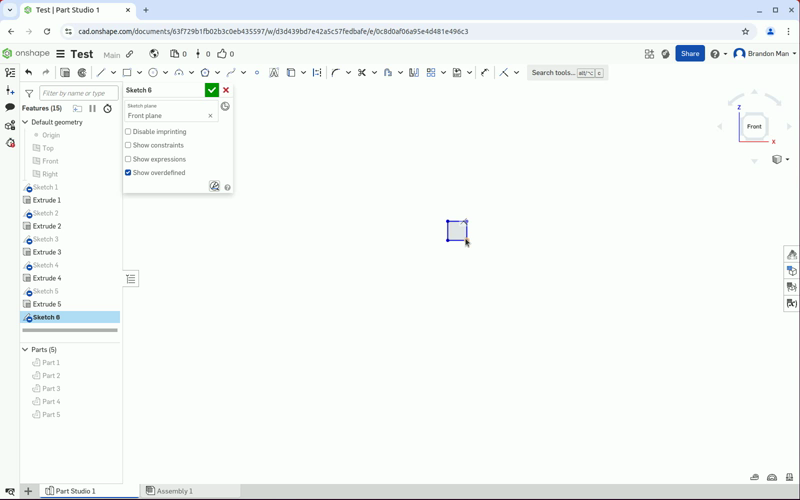
scroll(6)
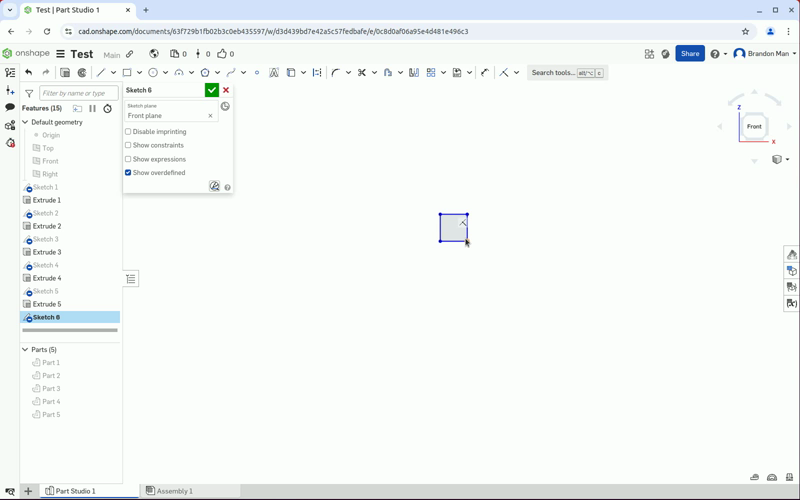
scroll(6)
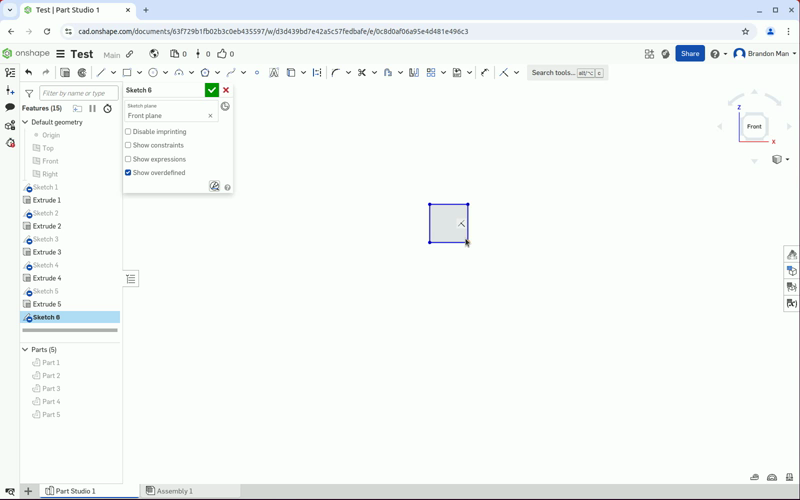
scroll(6)
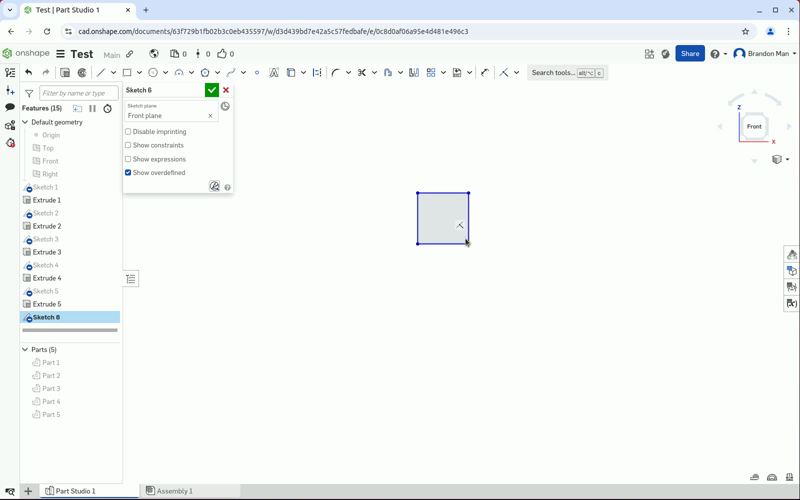
scroll(6)
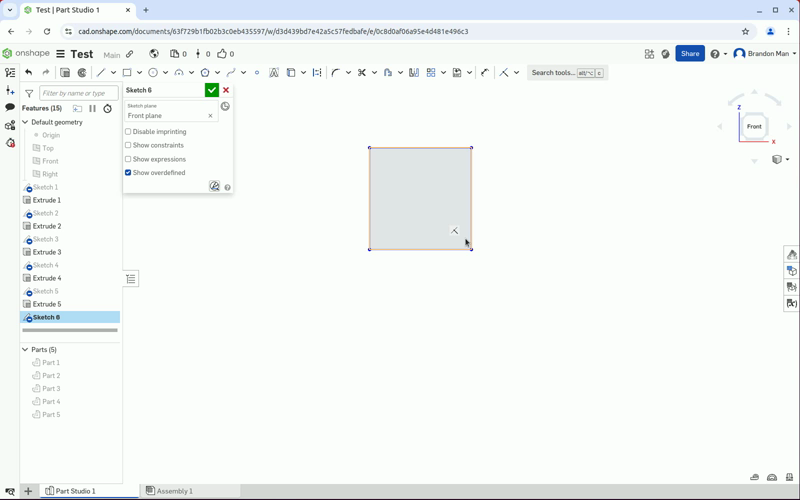
click(465, 238)
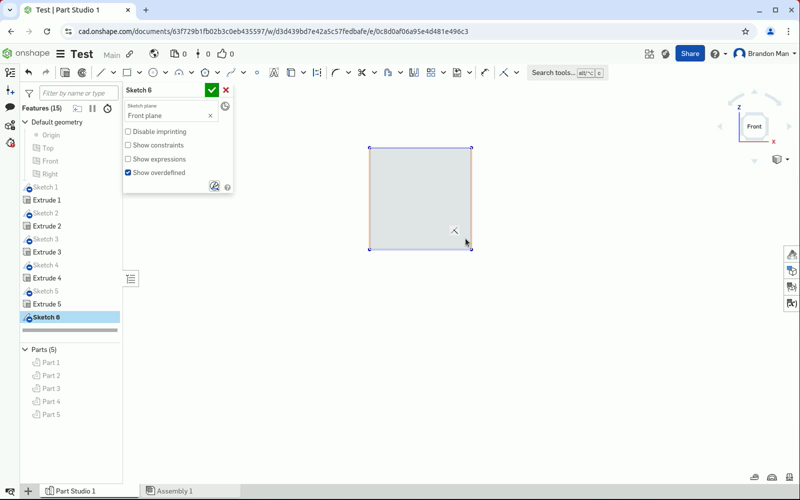
scroll(-6)
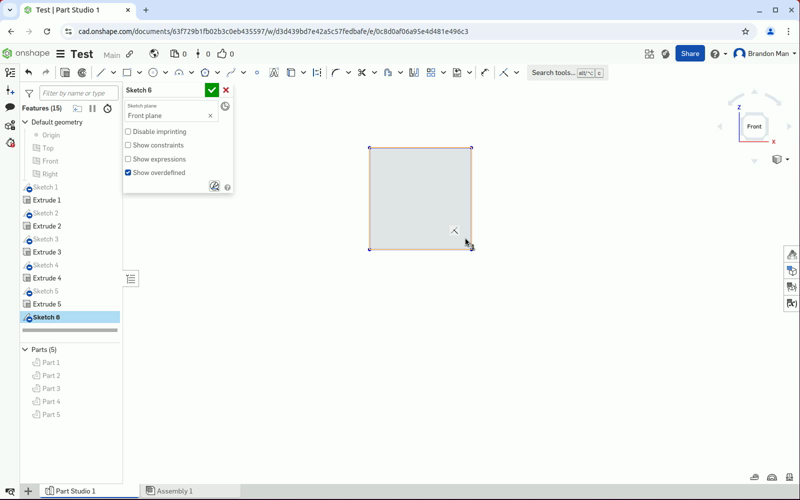
scroll(-6)
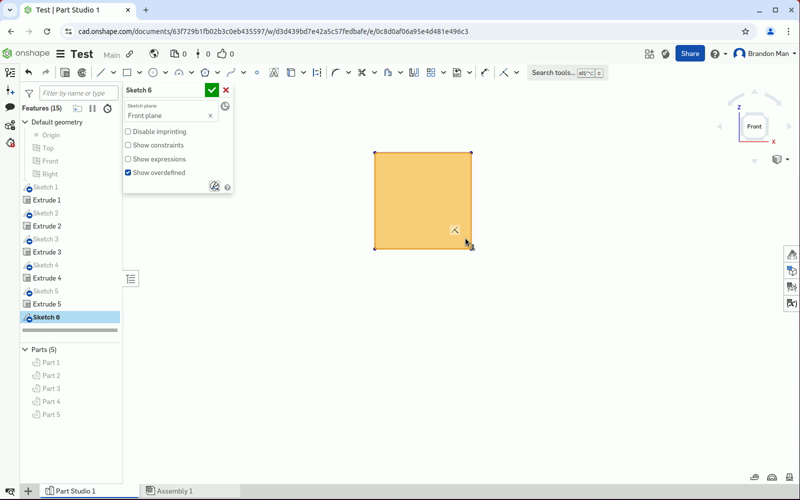
scroll(-6)
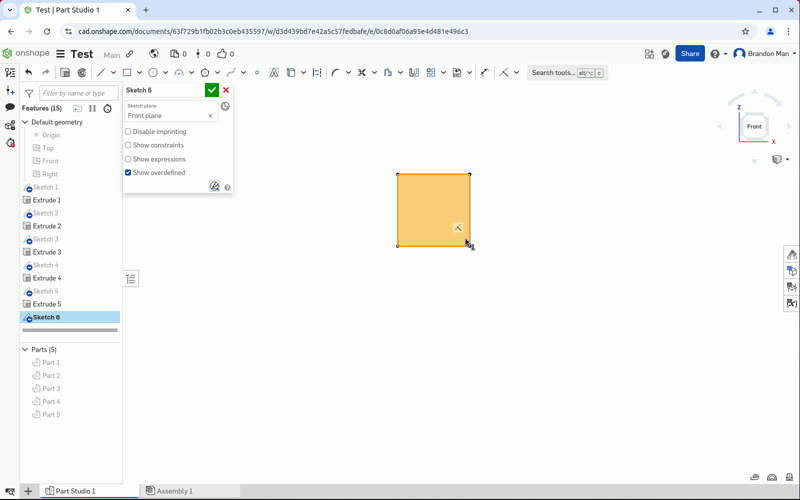
scroll(-6)
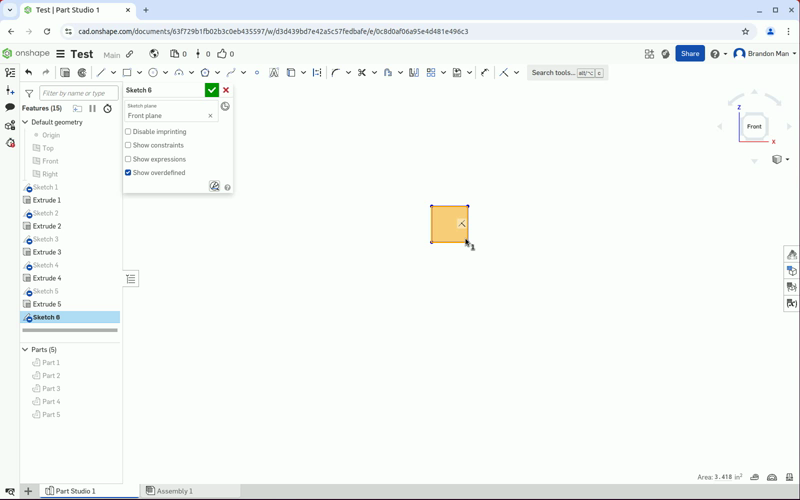
scroll(-6)
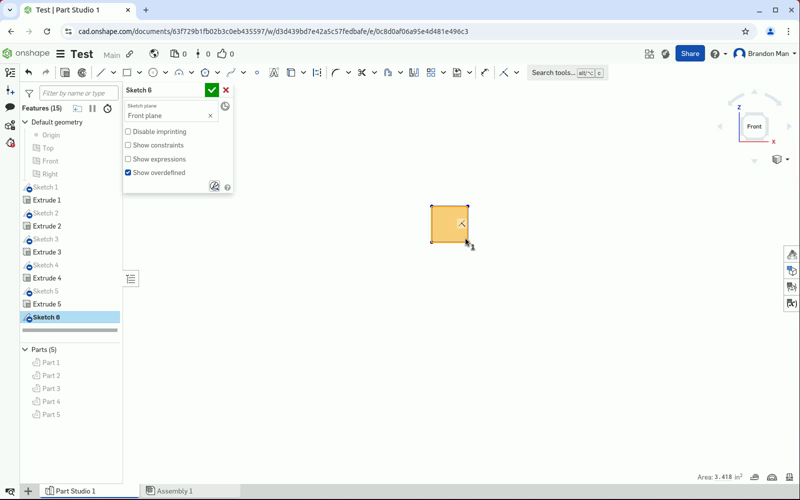
scroll(-6)
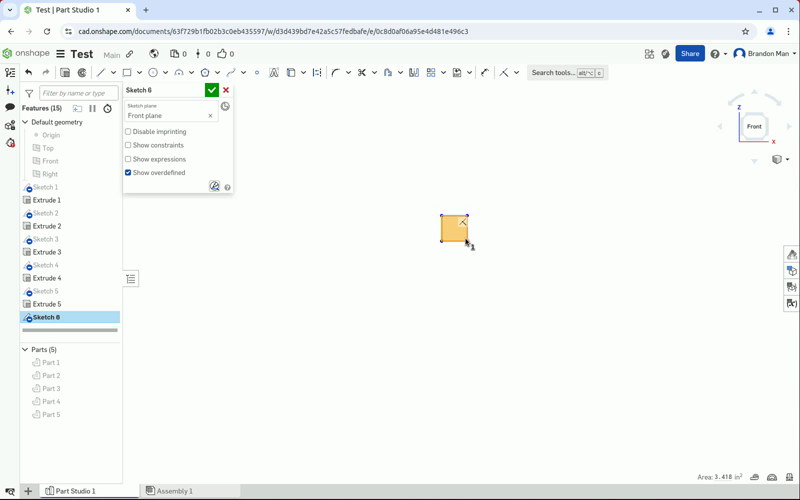
scroll(-6)
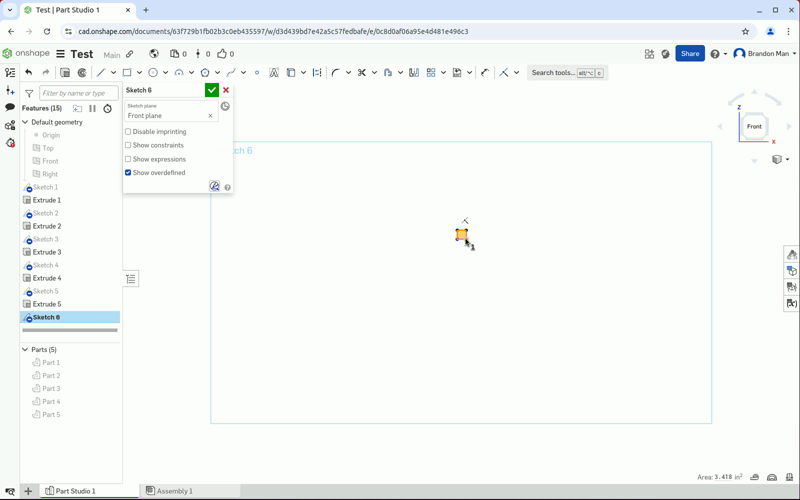
mouse_move(73, 352)
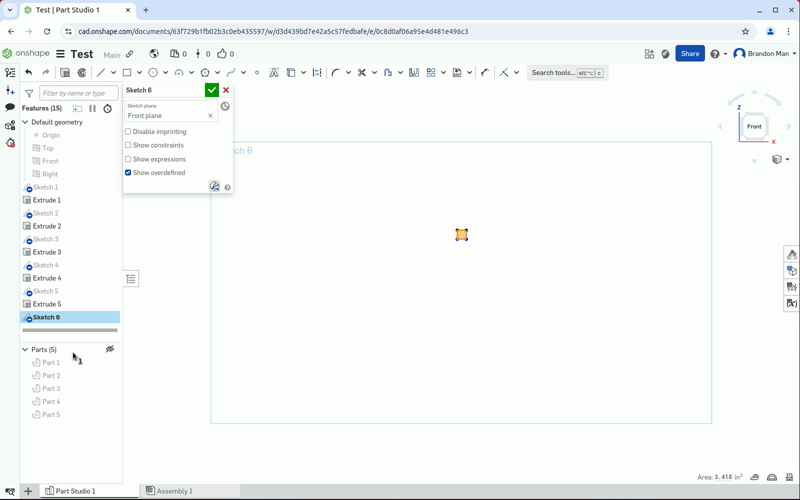
key(shift+y)
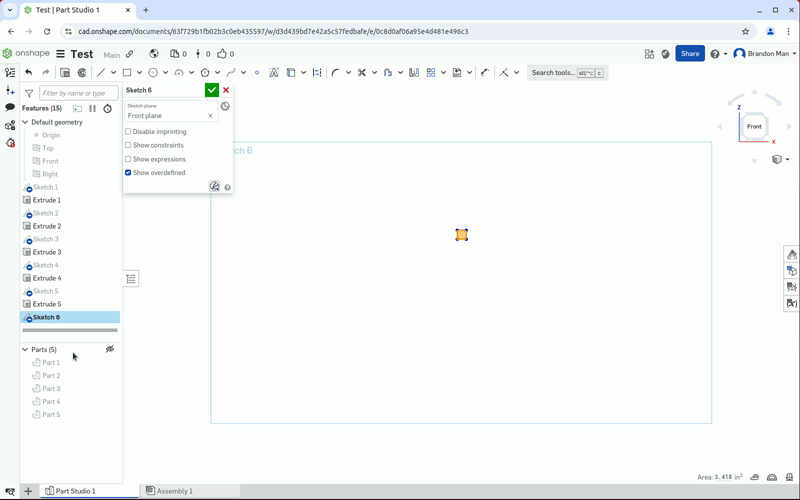
key(shift+e)
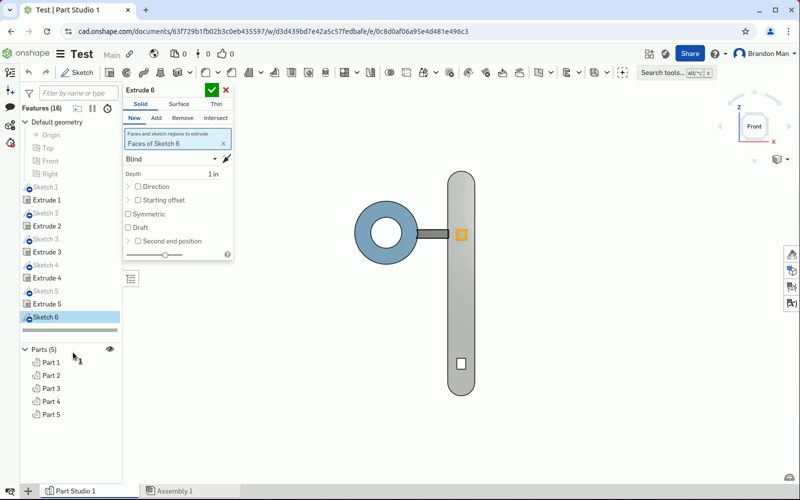
mouse_move(143, 106)
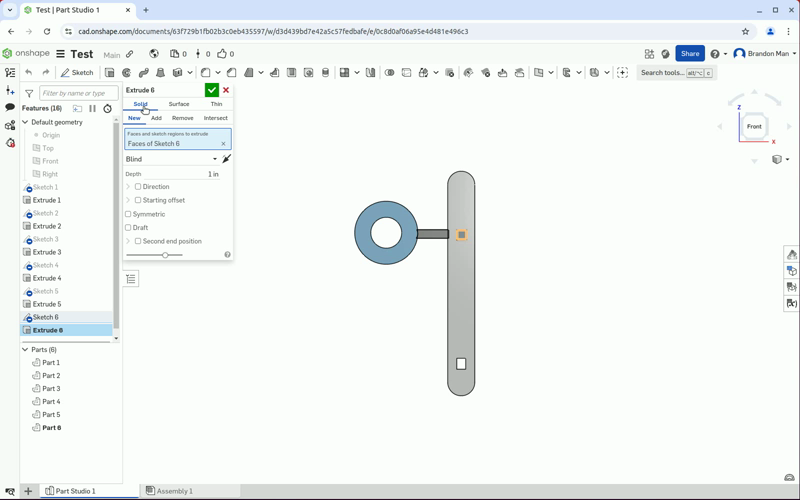
click(143, 106)
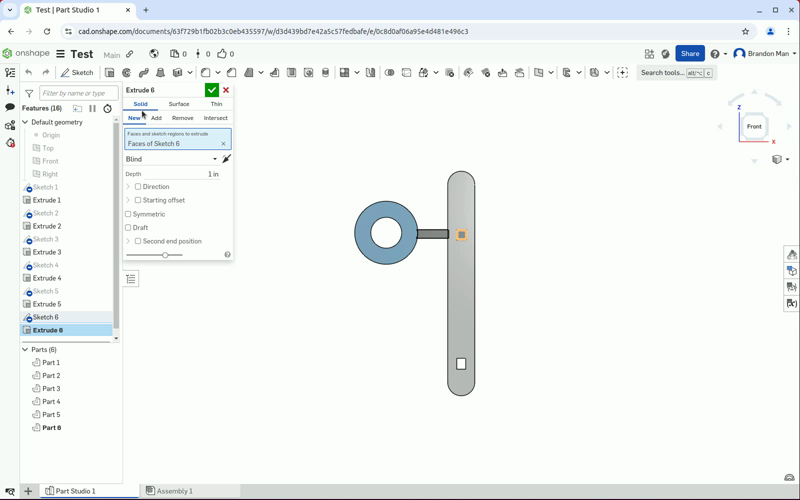
mouse_move(137, 120)
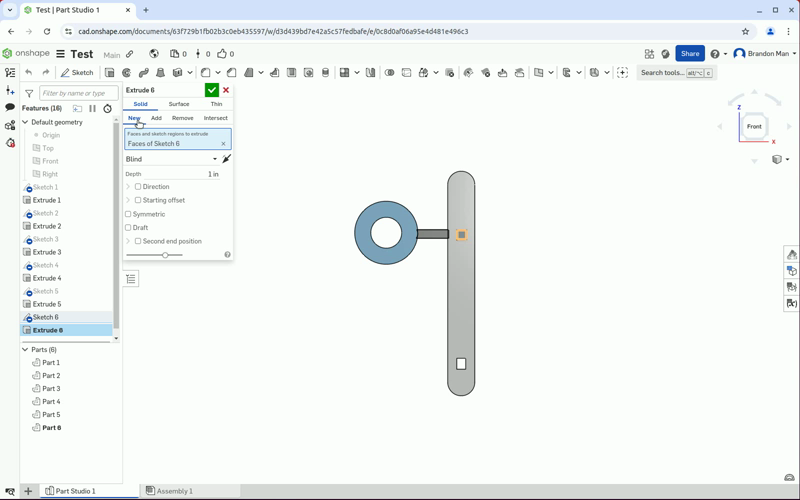
click(137, 120)
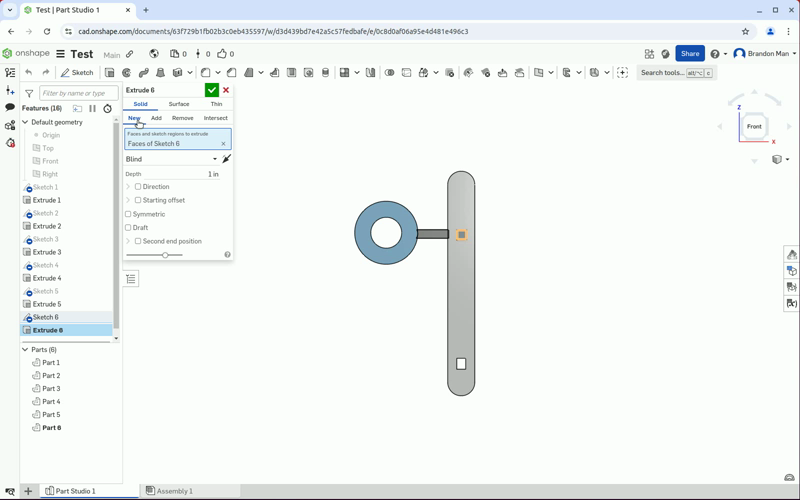
key(tab, 4)
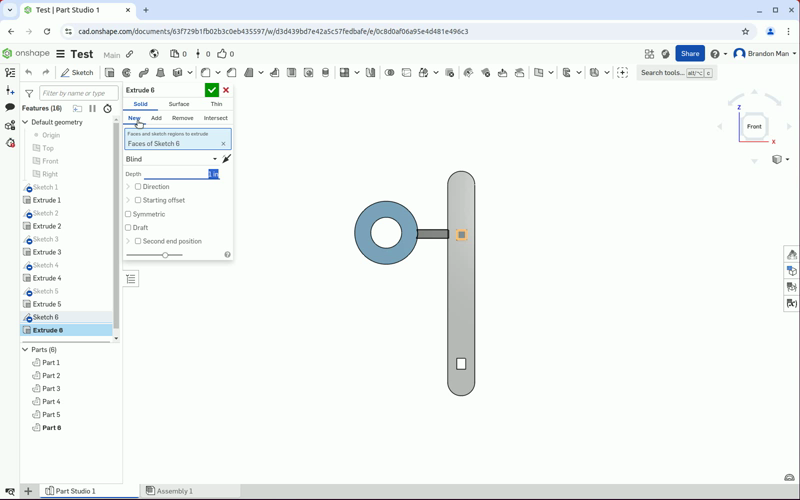
text(-2.166)
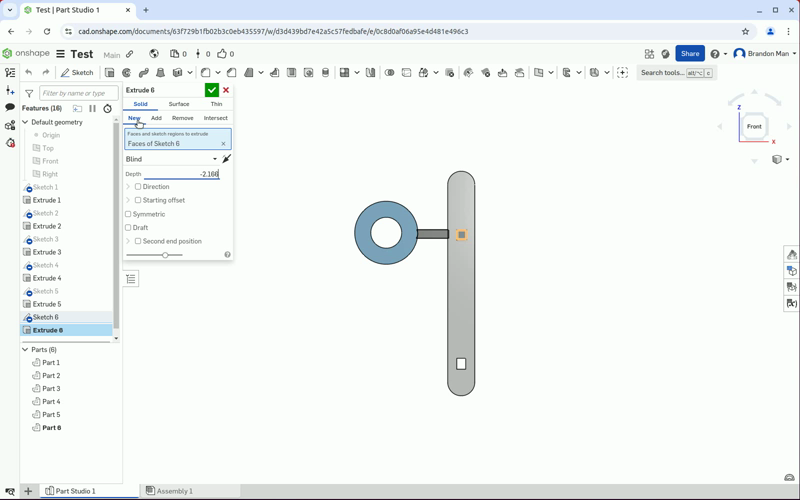
key(enter)
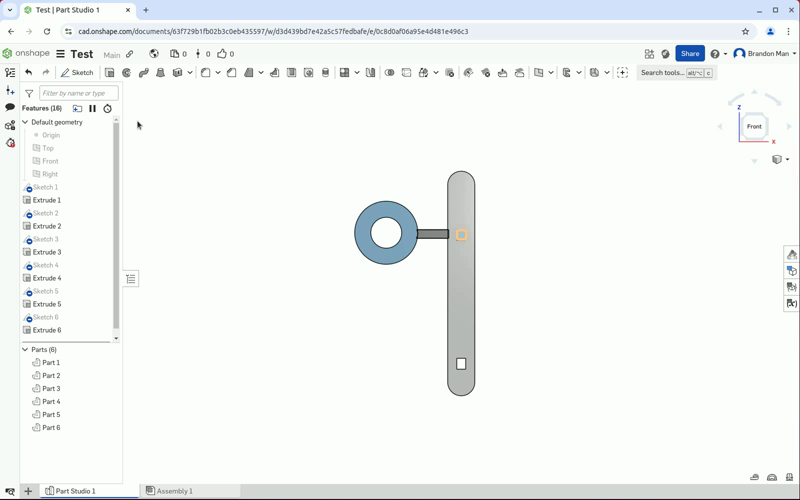
key(shift+h)
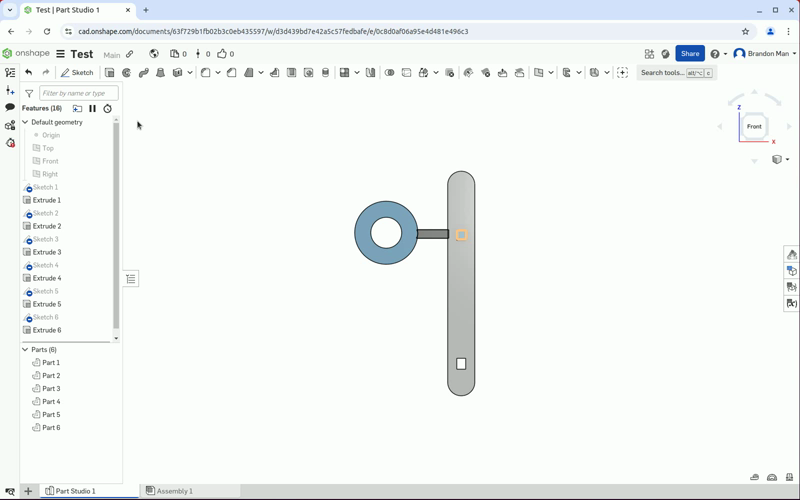
key(shift+h)
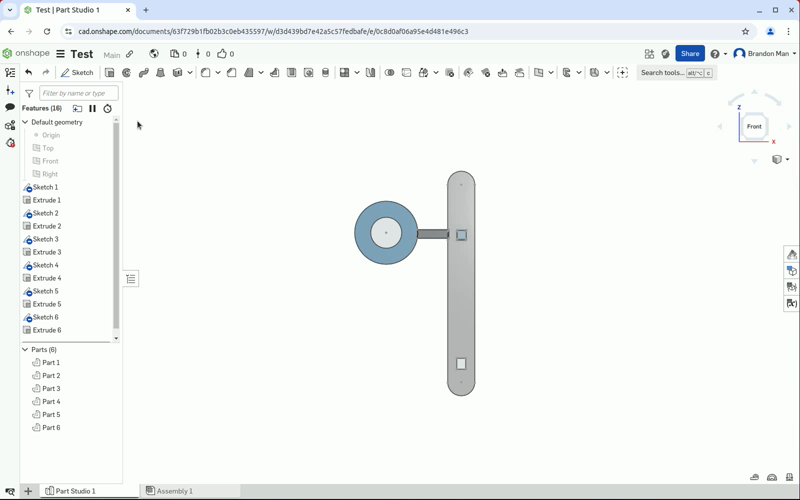
key(shift+7)
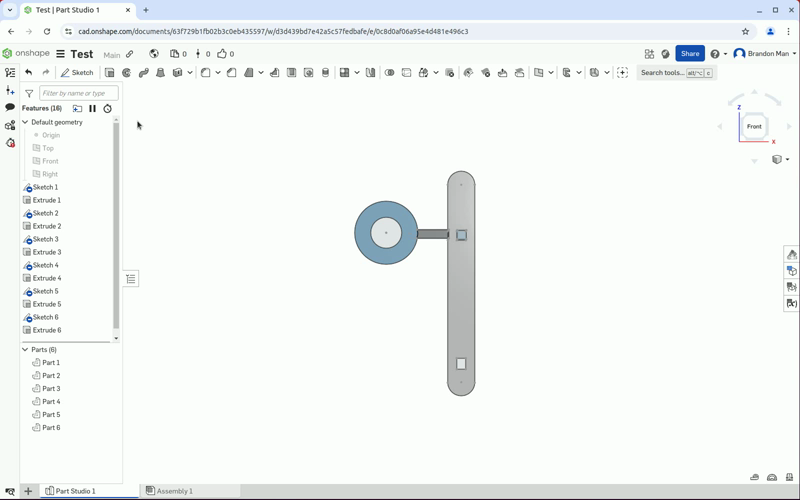
key(left, 2)
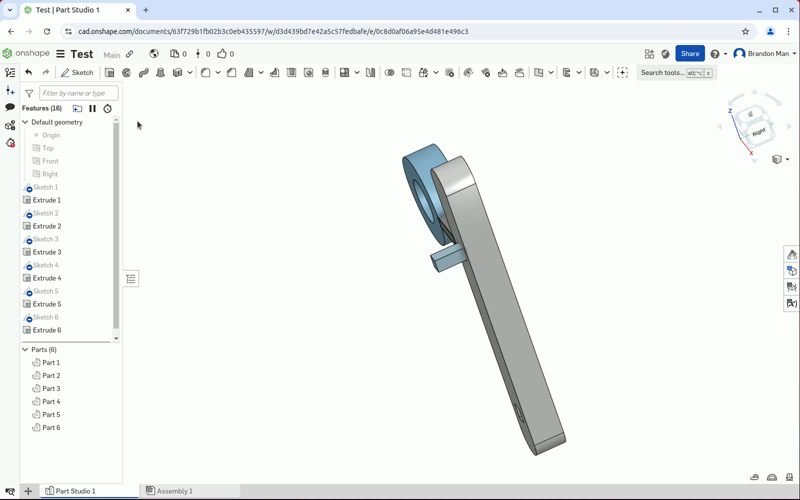
key(down, 2)
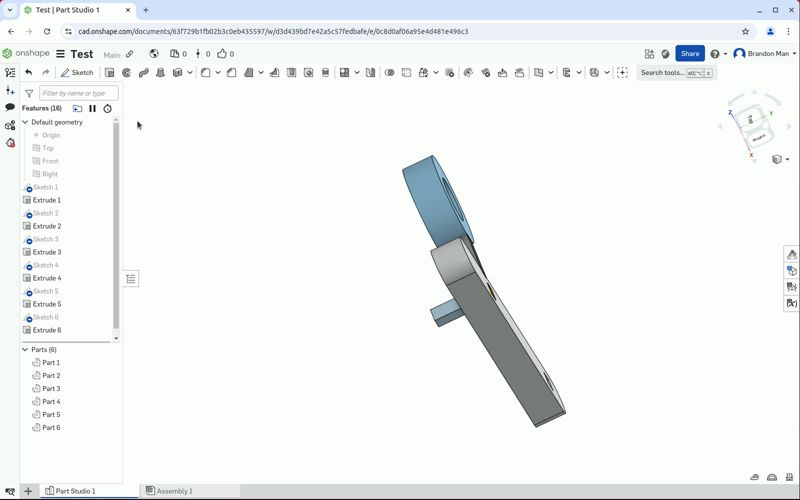
key(up, 2)
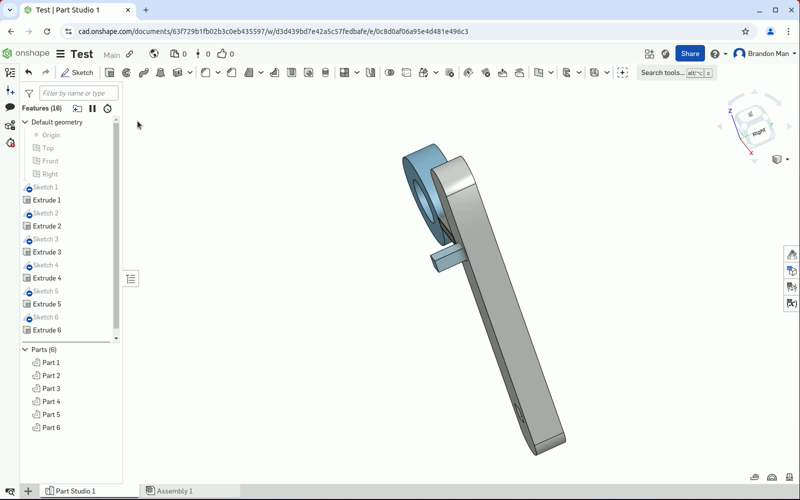
key(right, 2)
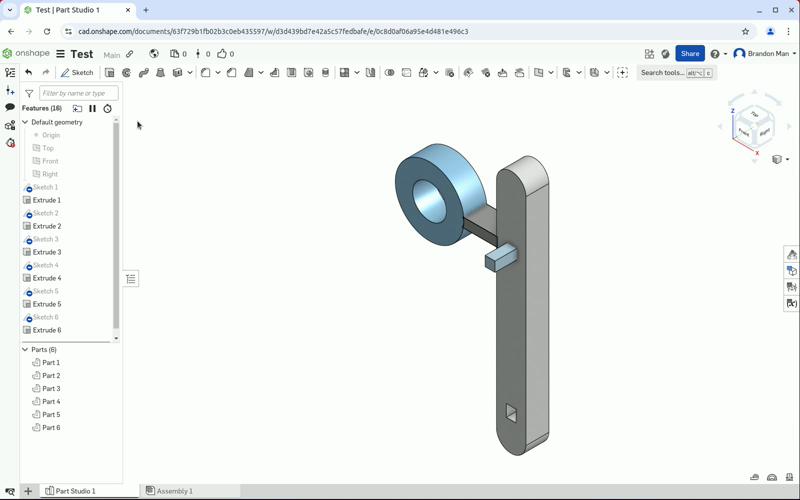
mouse_move(69, 189)
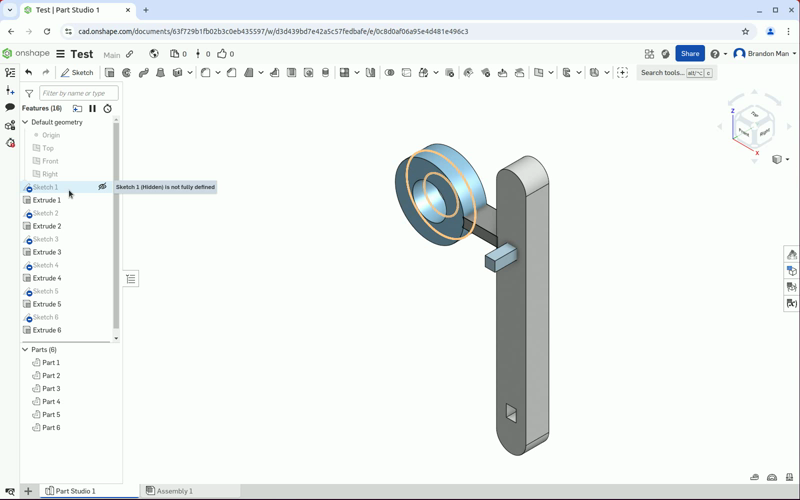
click(69, 189)